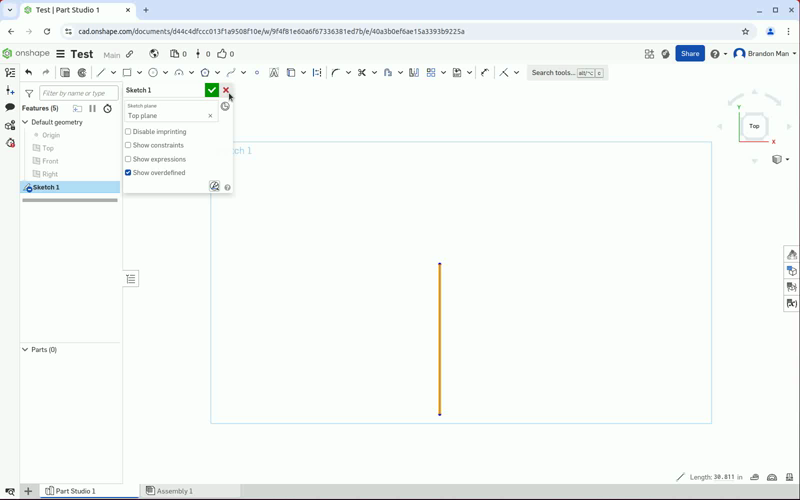
key(shift+h)
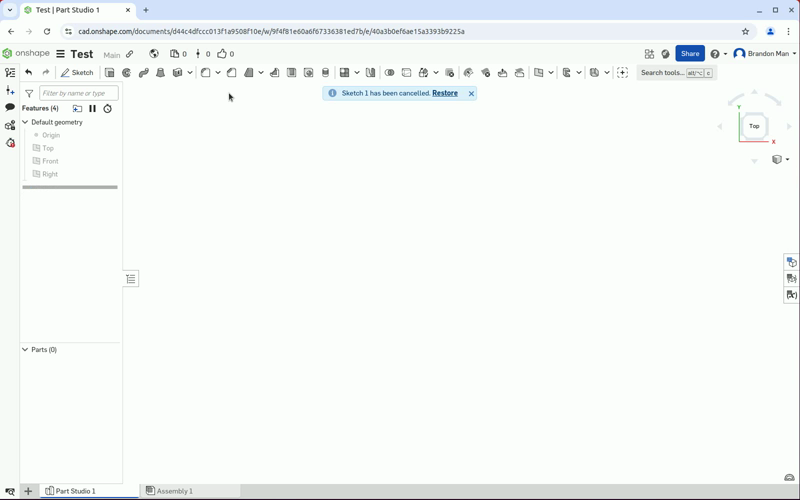
mouse_move(73, 352)
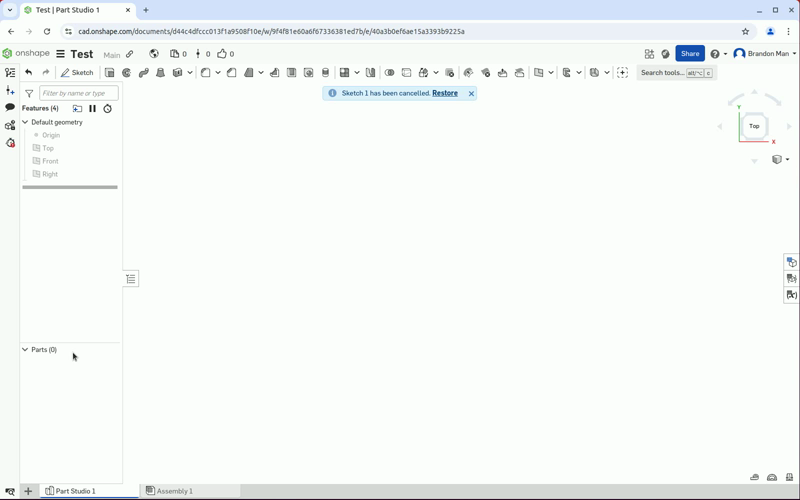
key(y)
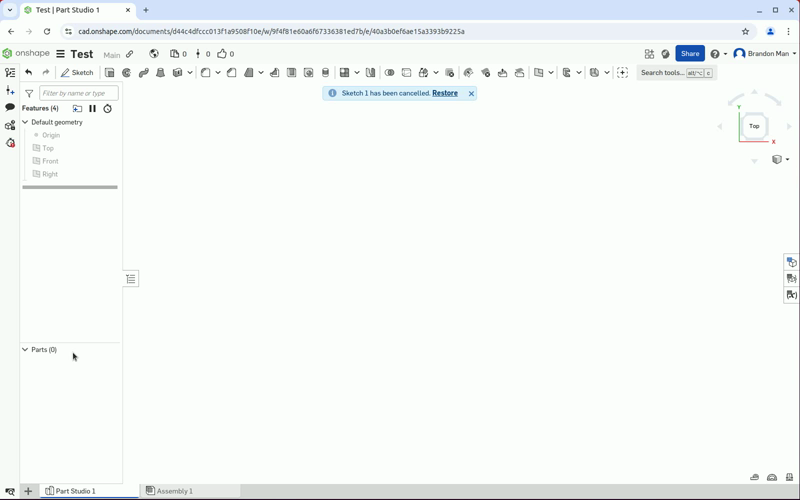
key(shift+p)
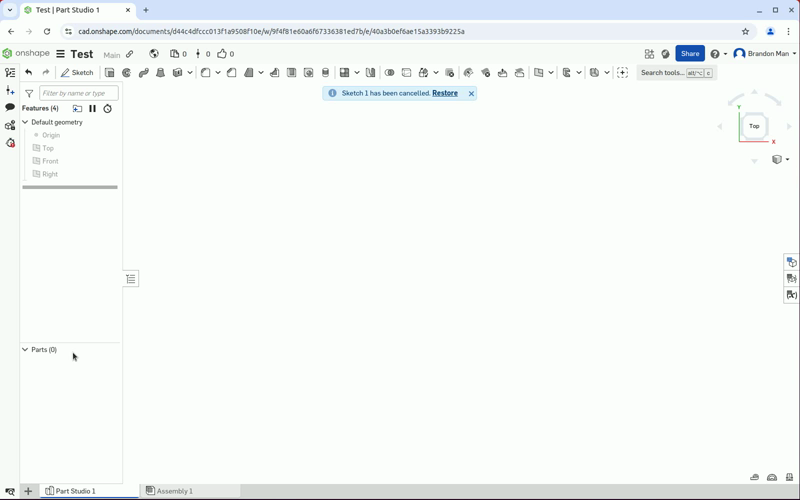
key(space)
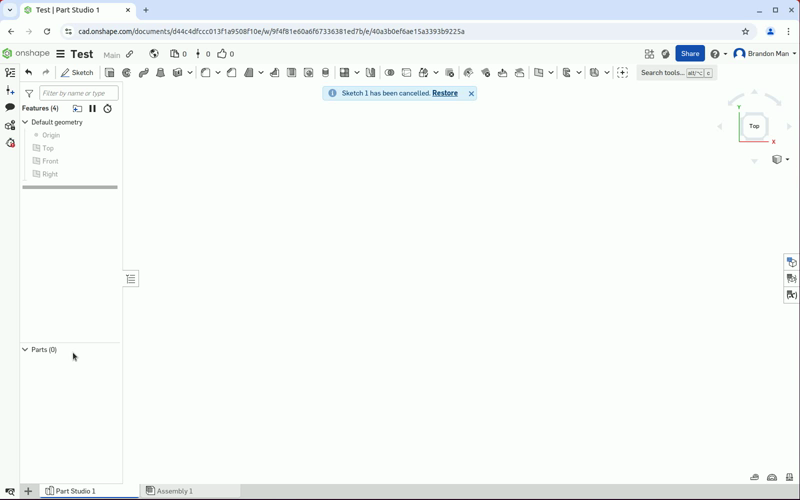
key_down(shift)
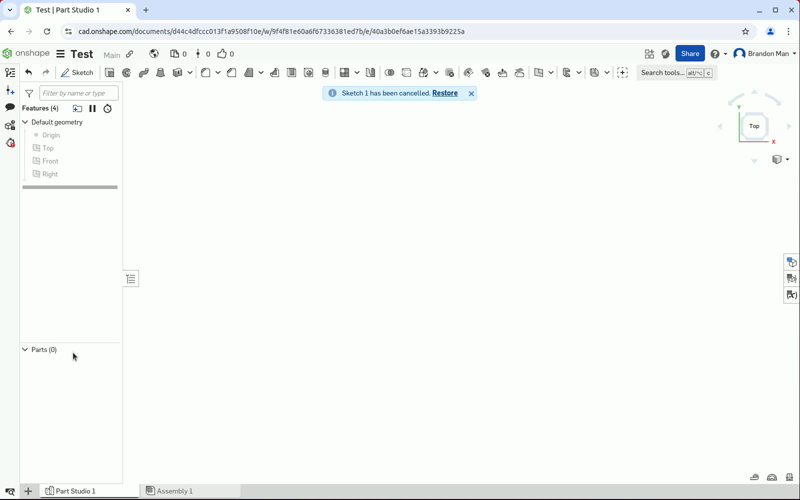
key(up)
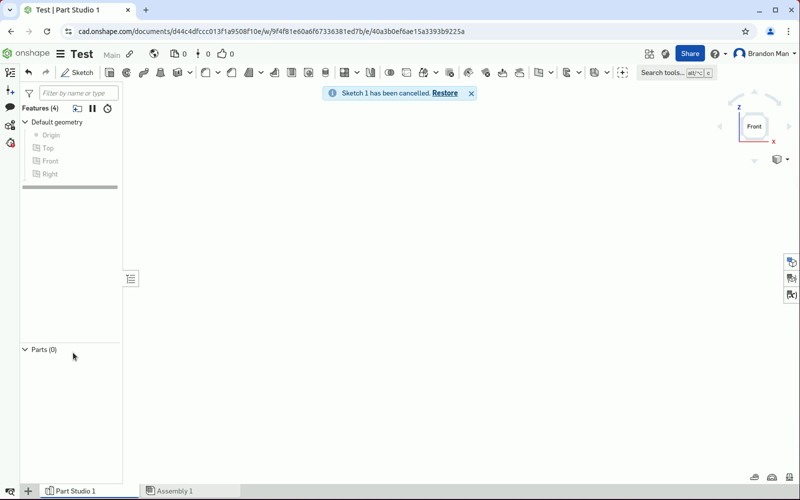
key_up(shift)
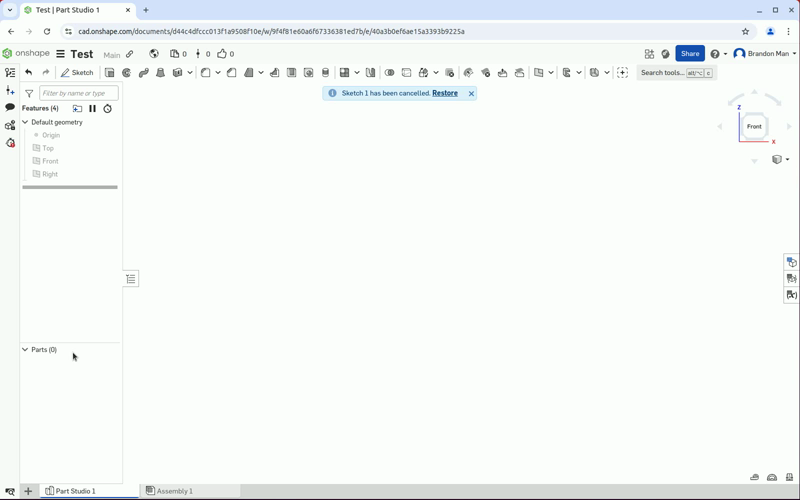
mouse_move(73, 352)
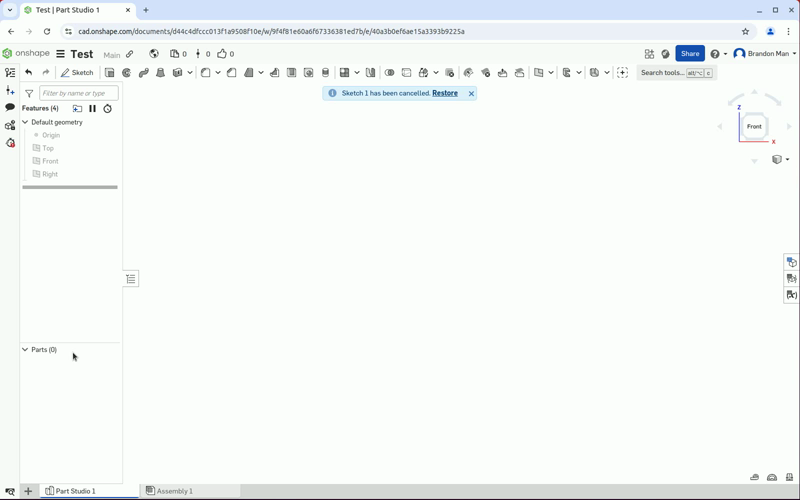
key(shift+y)
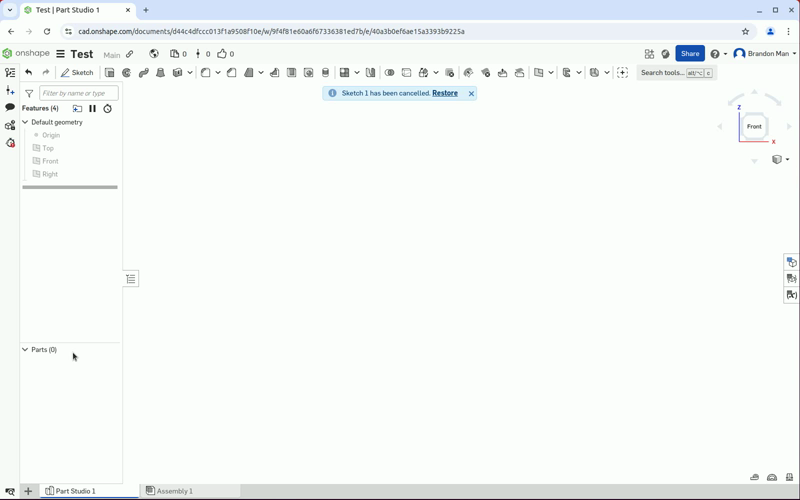
key(shift+s)
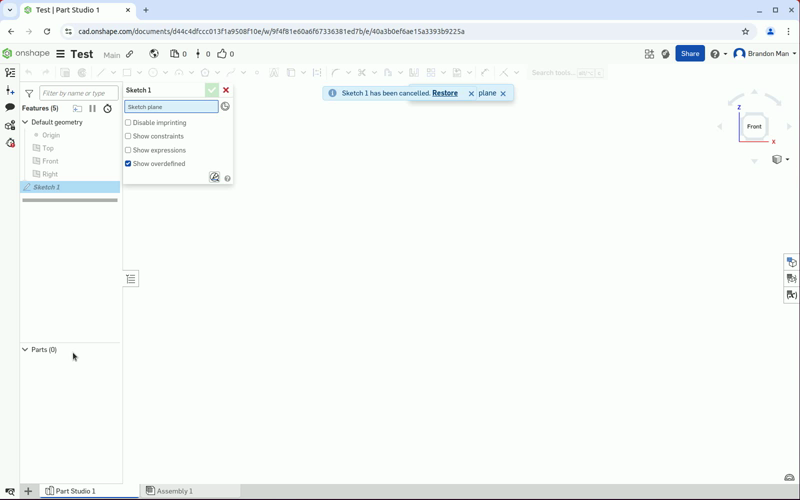
mouse_move(73, 163)
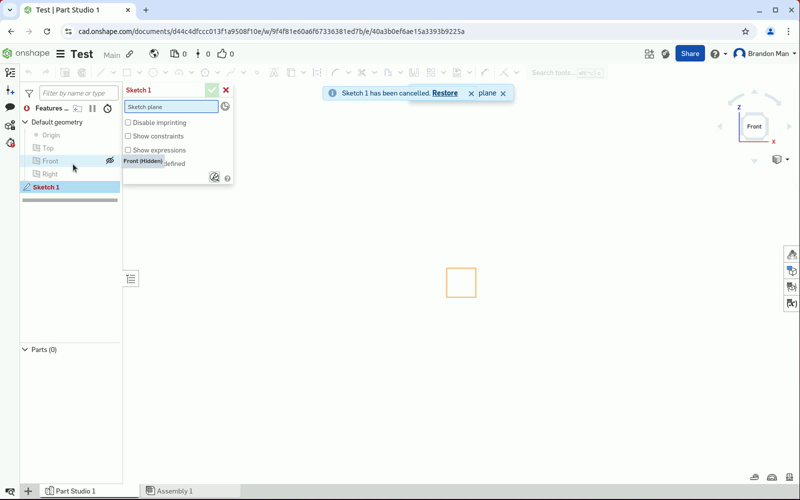
click(73, 163)
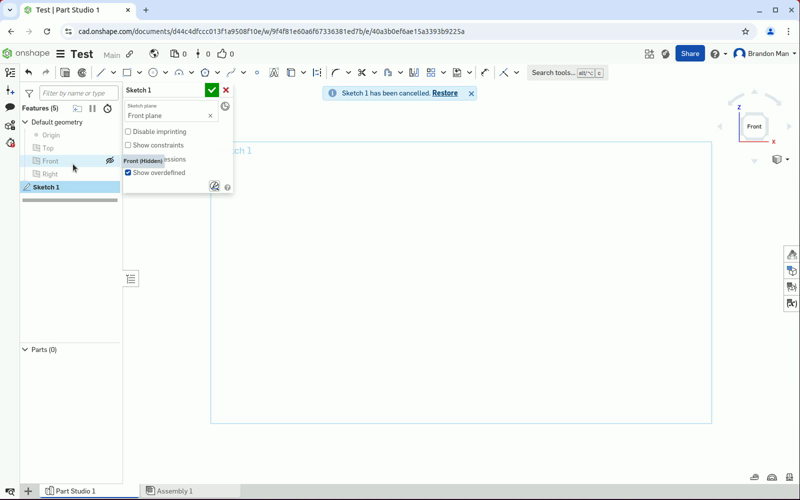
mouse_move(73, 352)
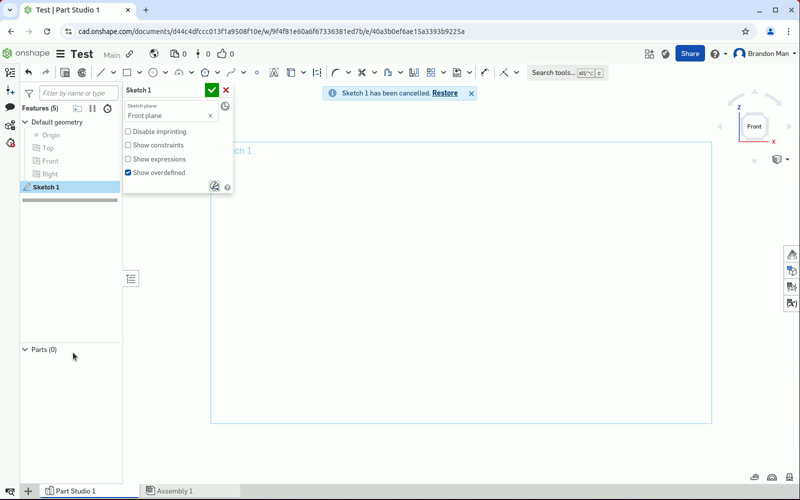
key(y)
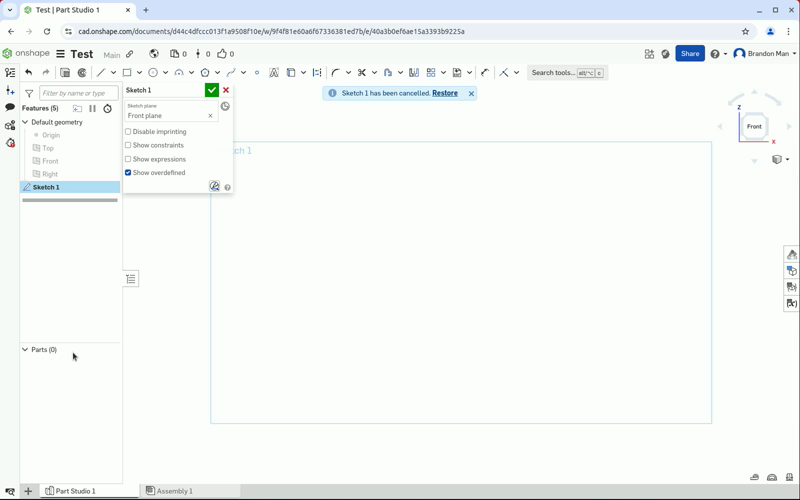
key(l)
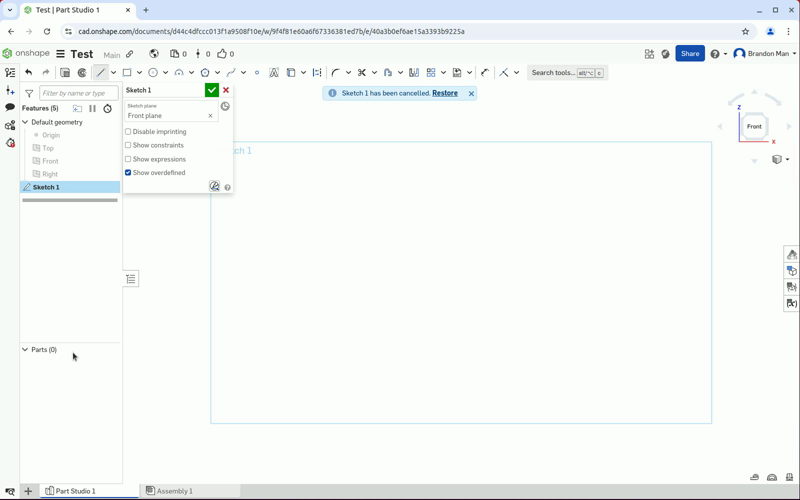
key_down(shift)
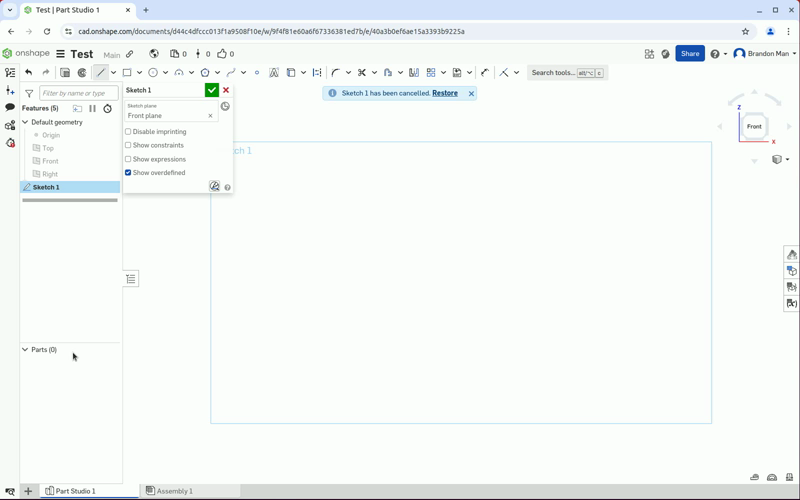
mouse_move(453, 284)
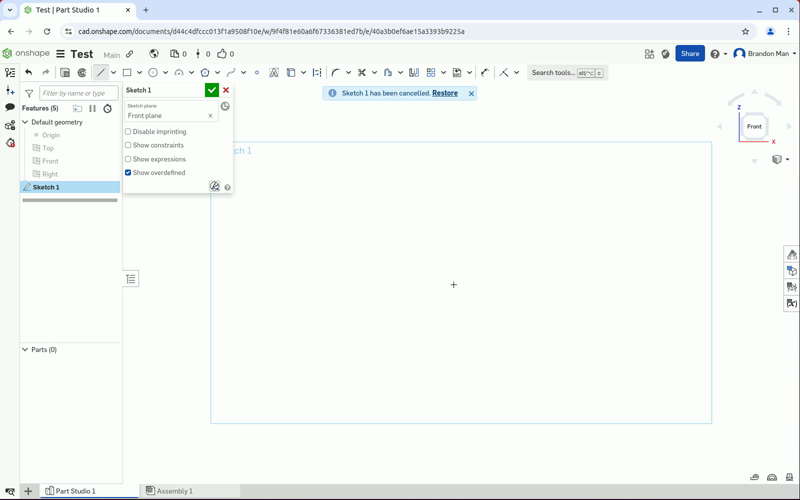
click(453, 284)
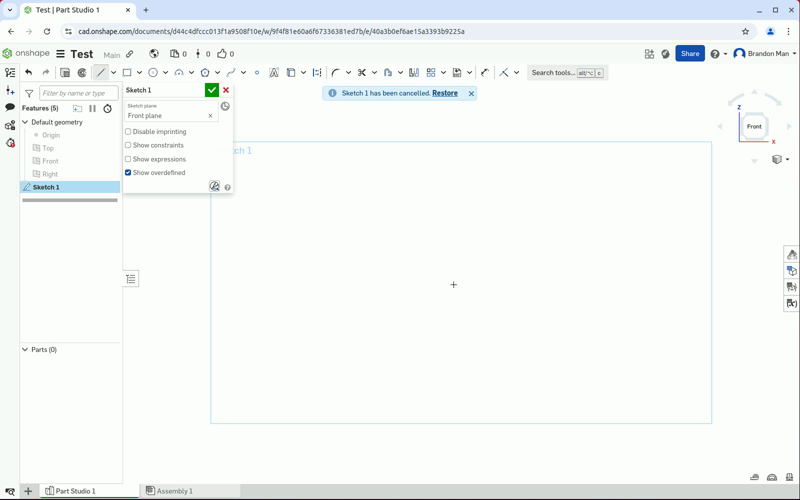
key_up(shift)
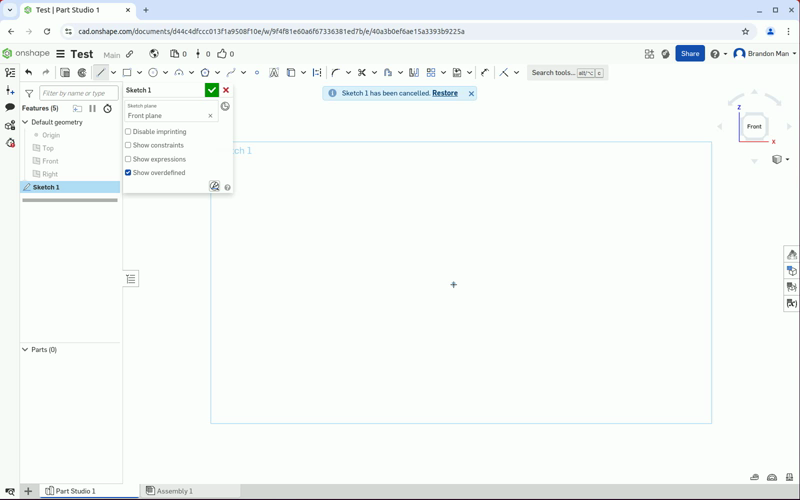
key_down(shift)
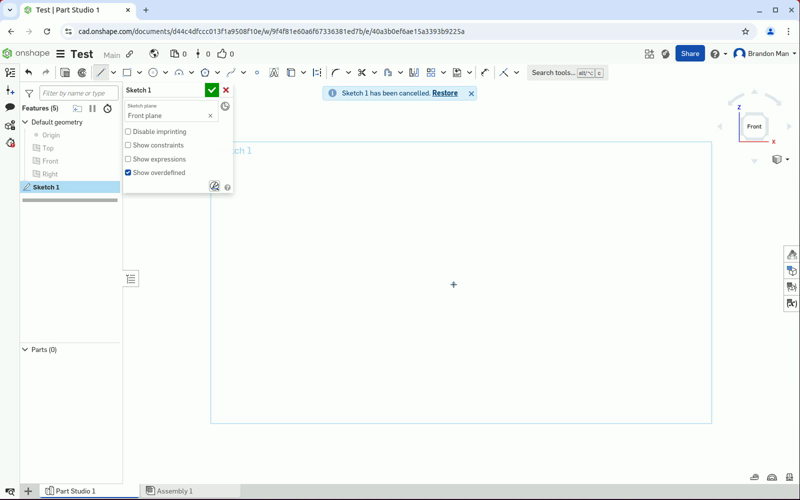
mouse_move(483, 284)
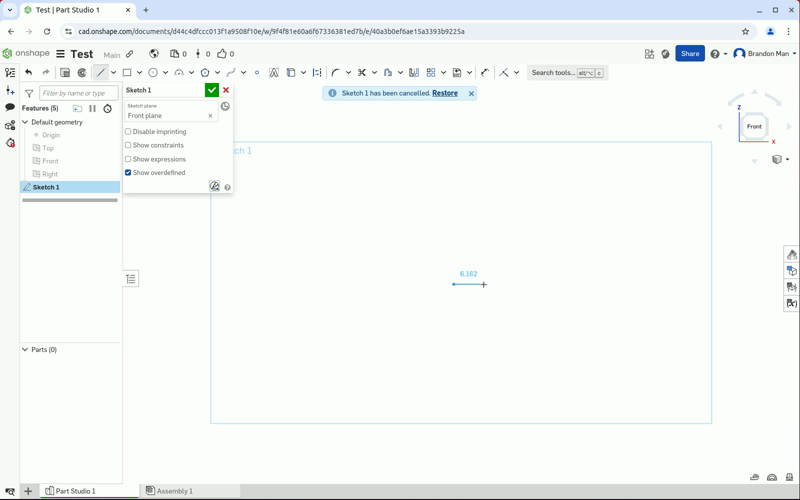
mouse_move(459, 284)
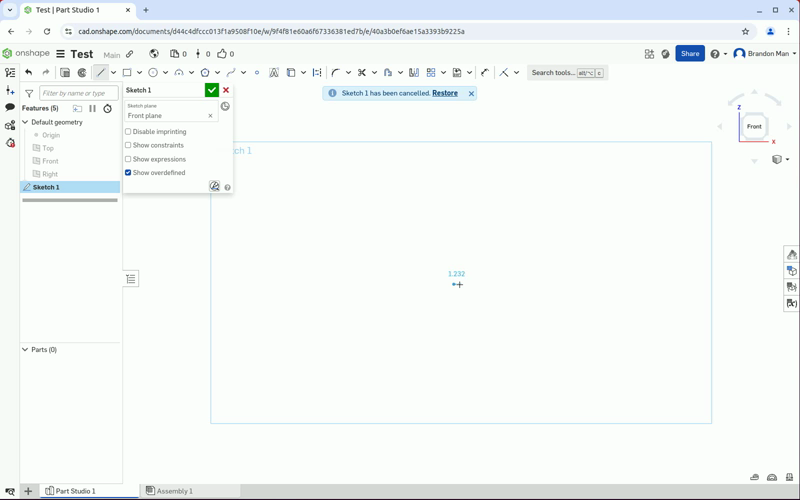
scroll(6)
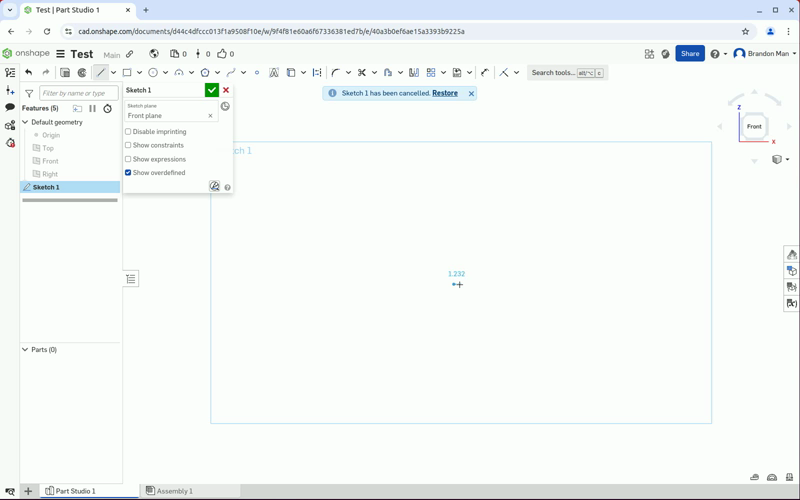
scroll(6)
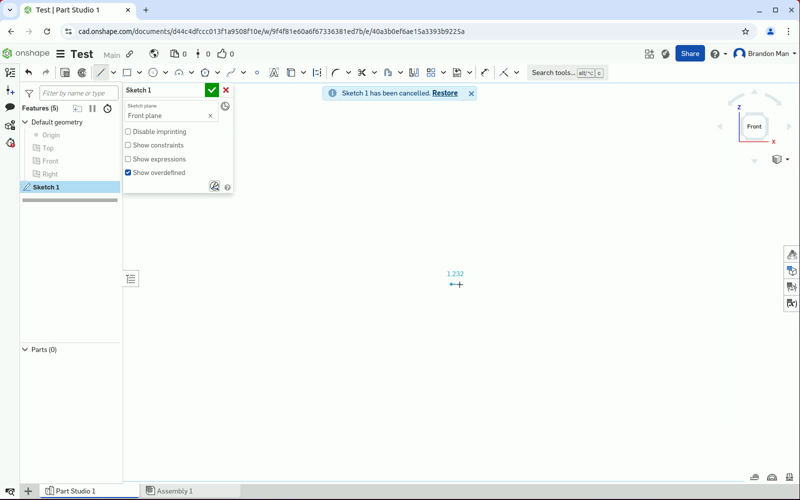
scroll(6)
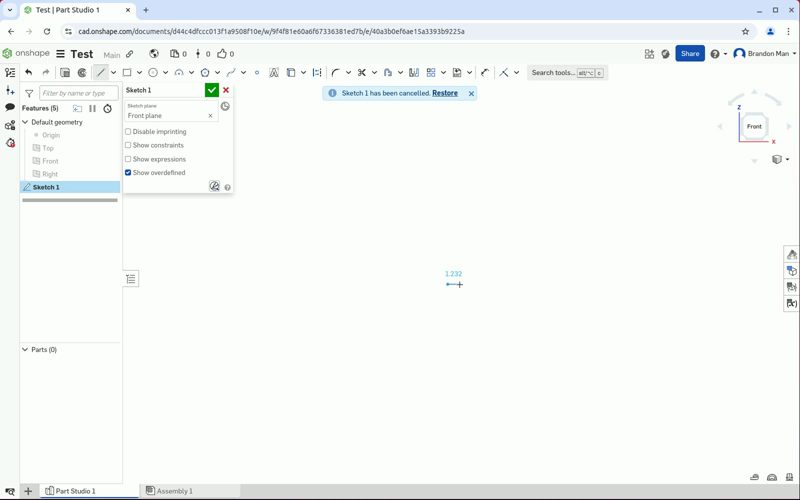
scroll(6)
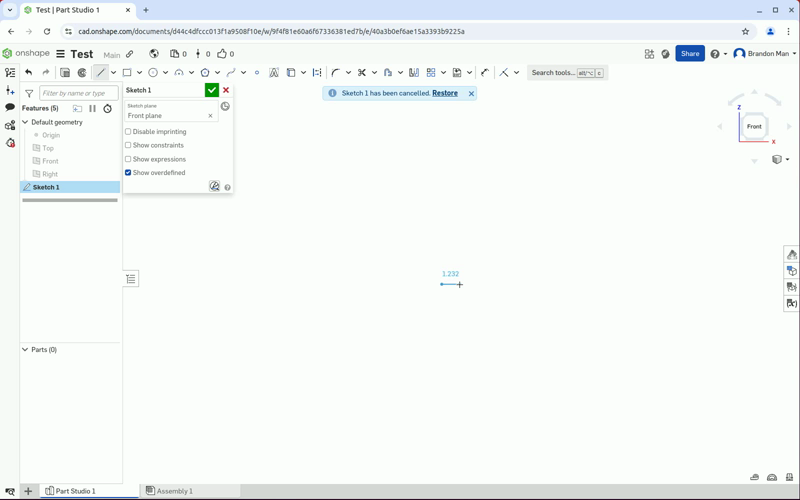
scroll(6)
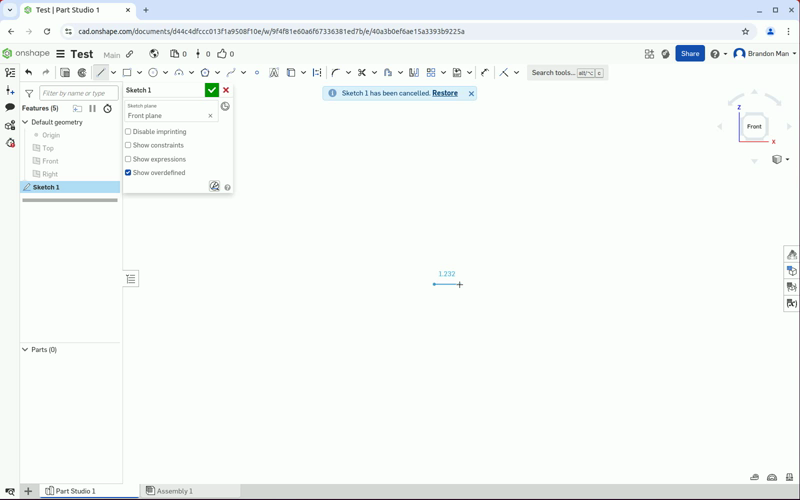
scroll(6)
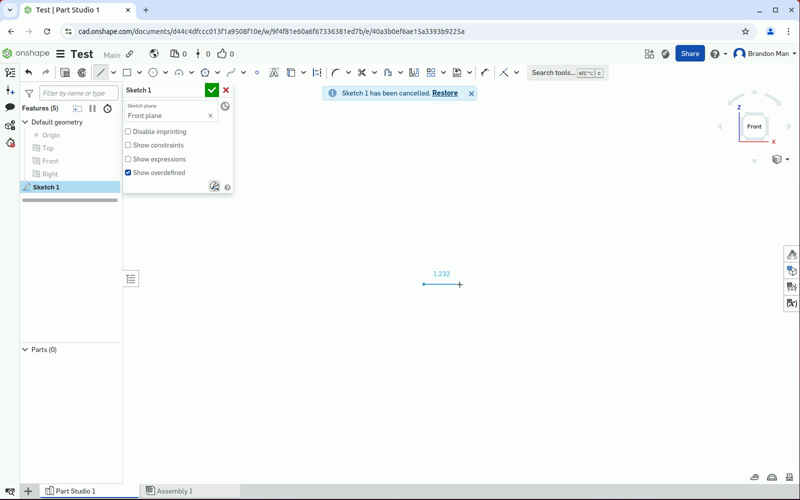
scroll(6)
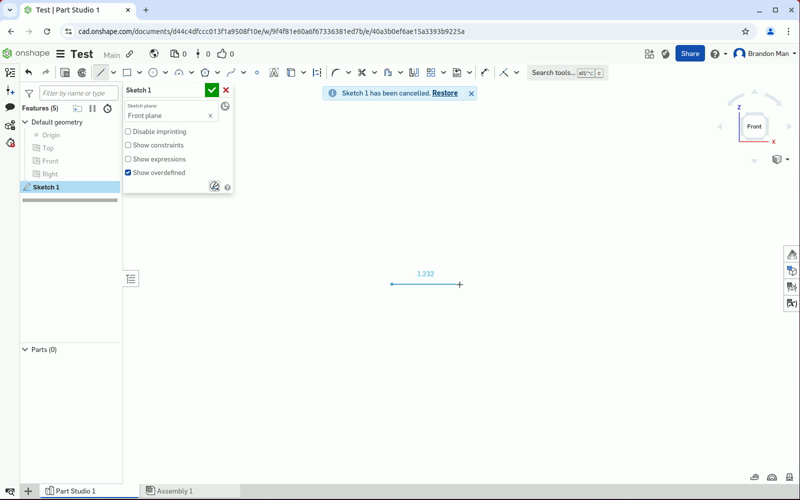
click(459, 284)
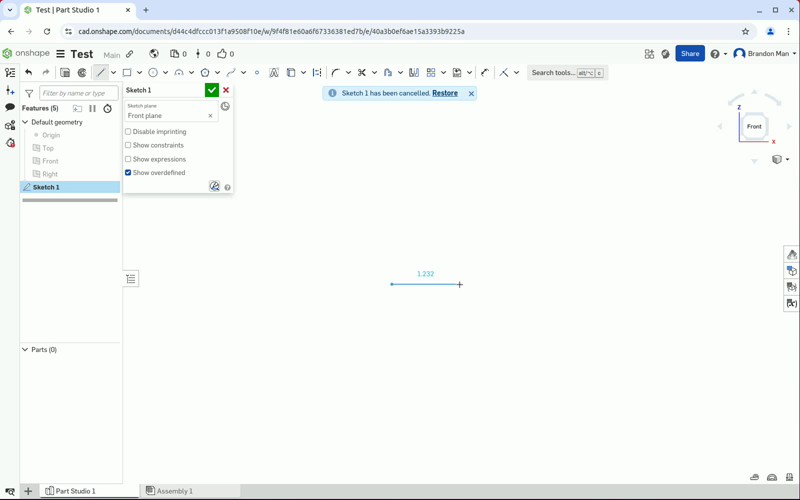
scroll(-6)
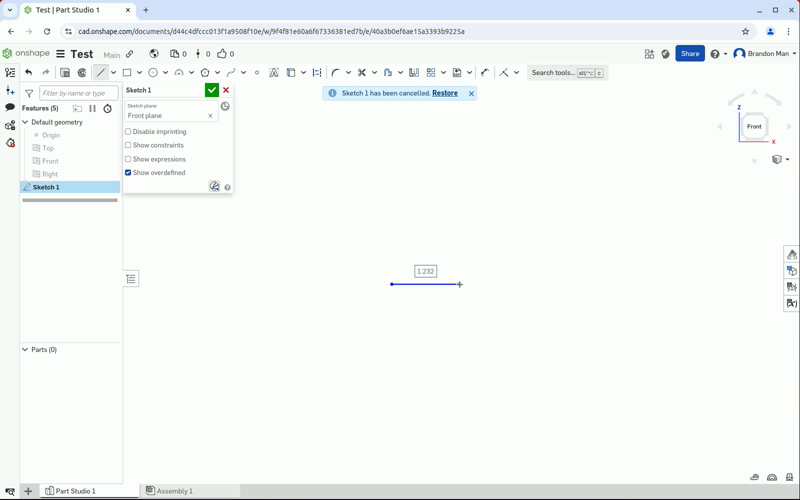
scroll(-6)
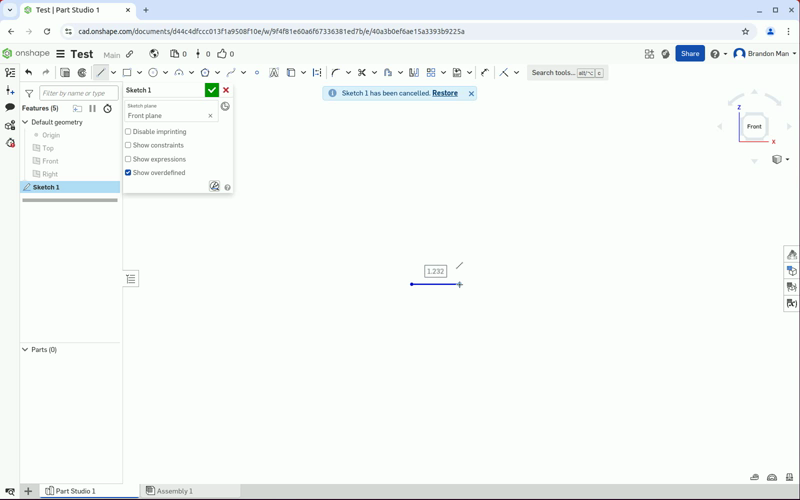
scroll(-6)
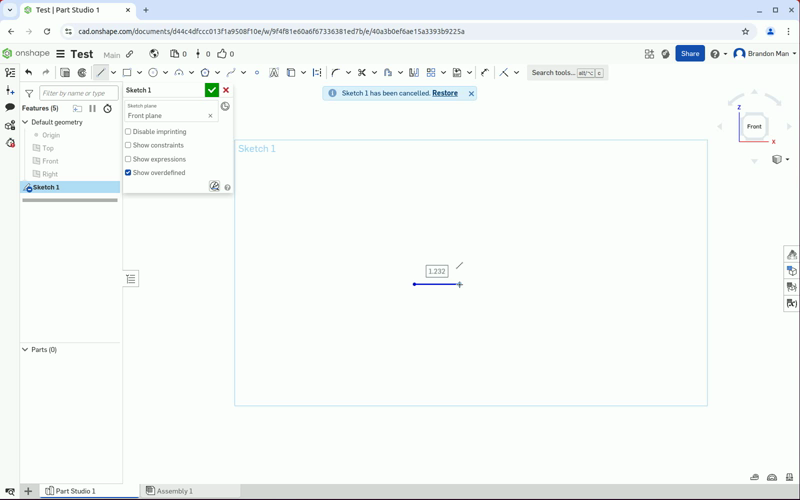
scroll(-6)
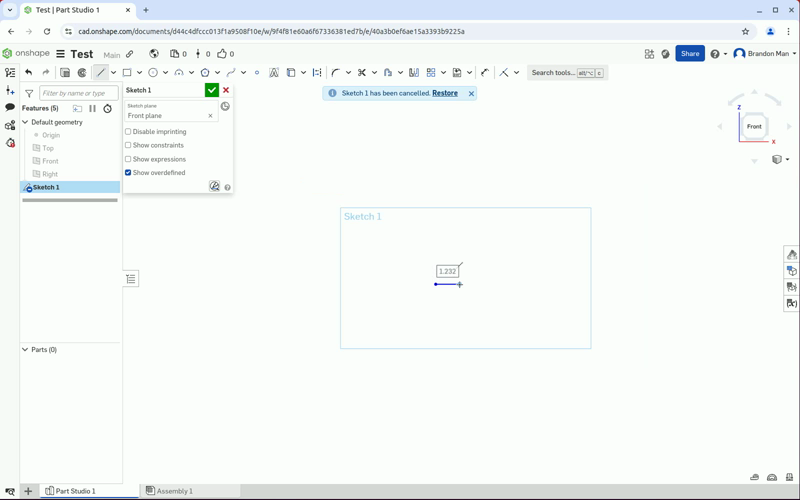
scroll(-6)
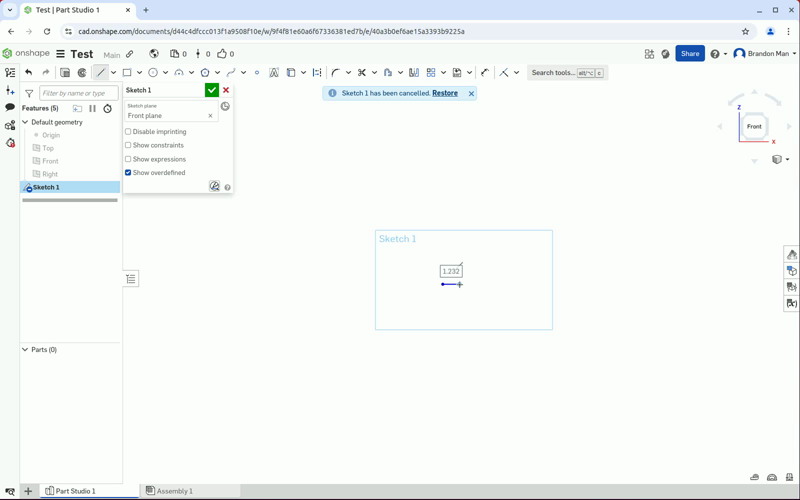
scroll(-6)
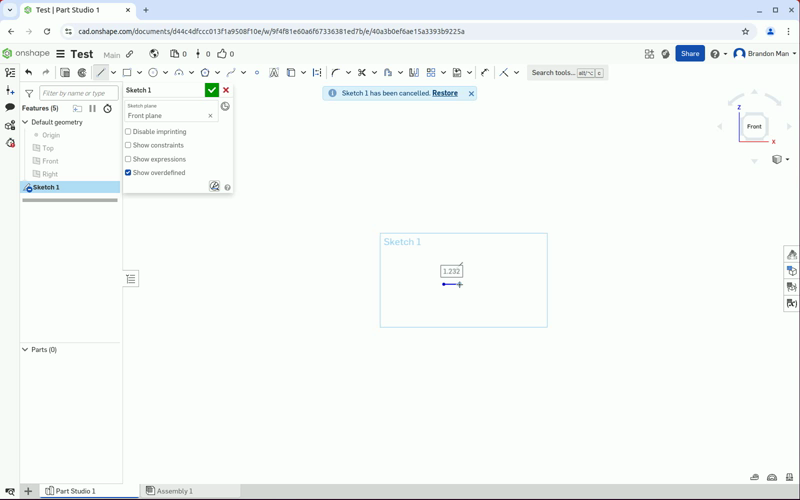
scroll(-6)
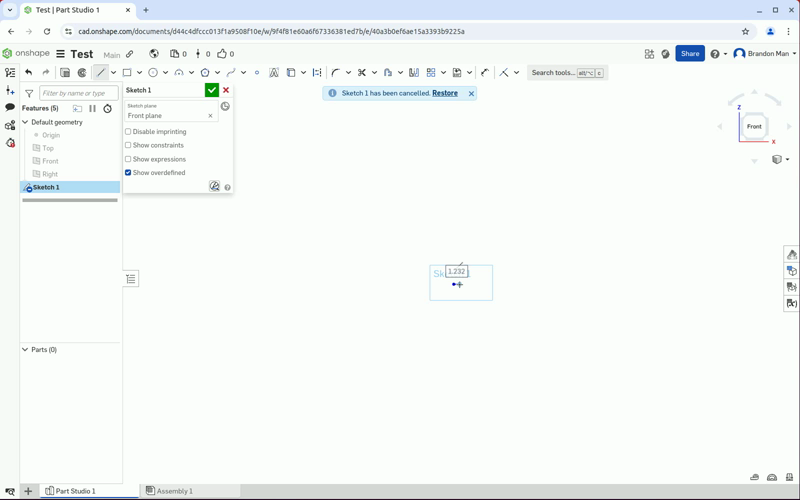
key_up(shift)
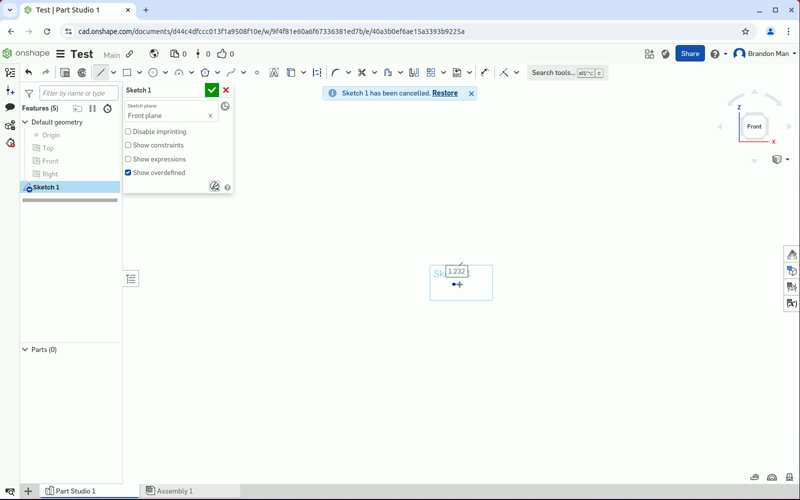
key_down(shift)
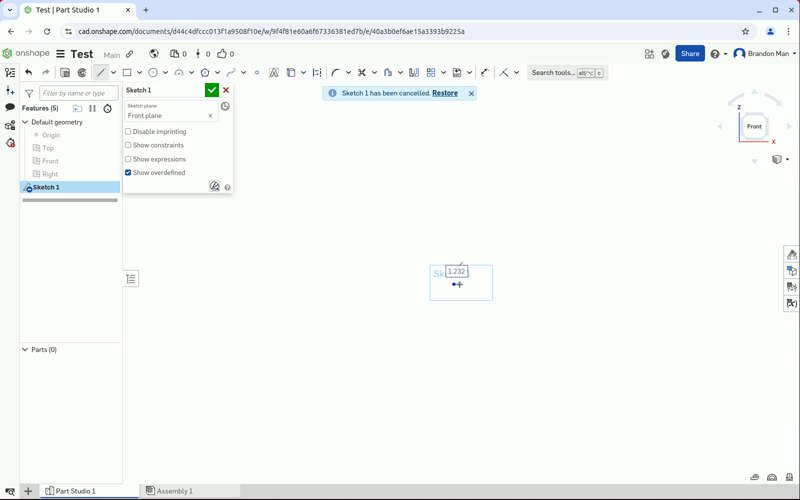
mouse_move(489, 284)
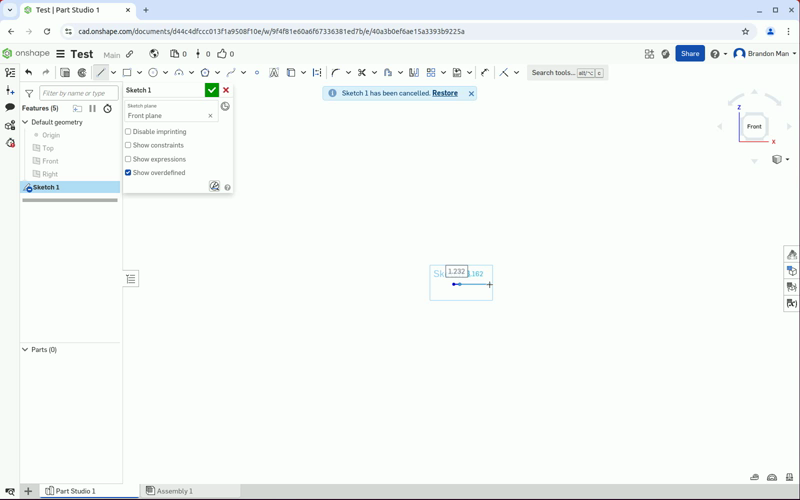
mouse_move(459, 282)
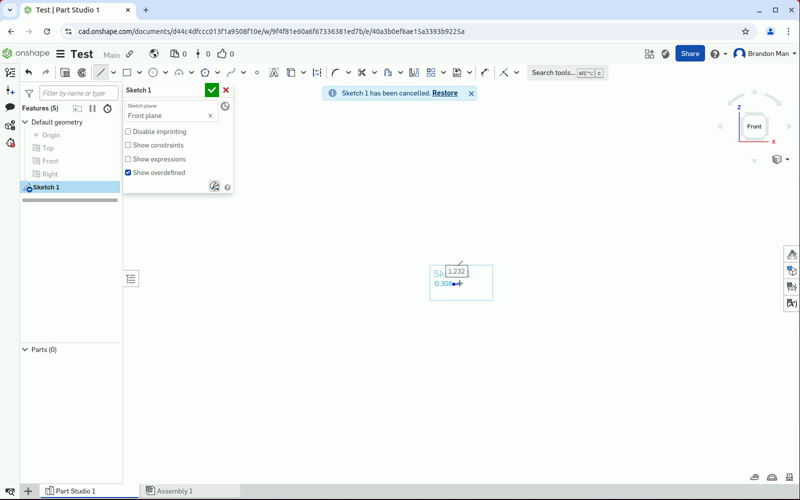
scroll(6)
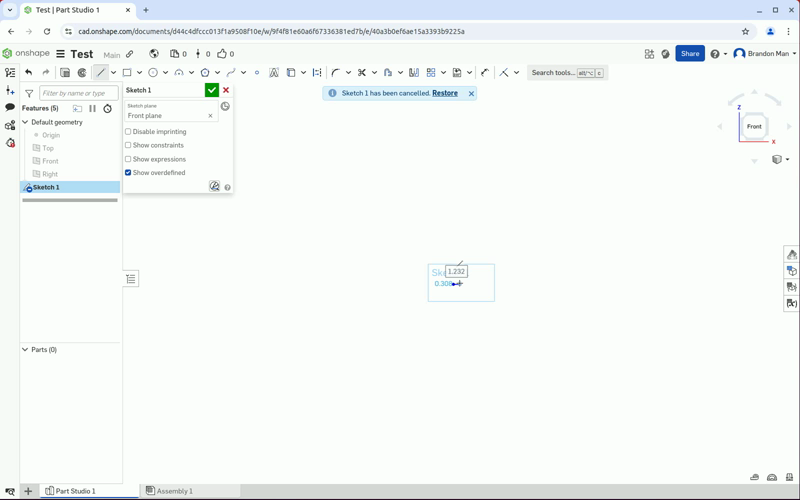
scroll(6)
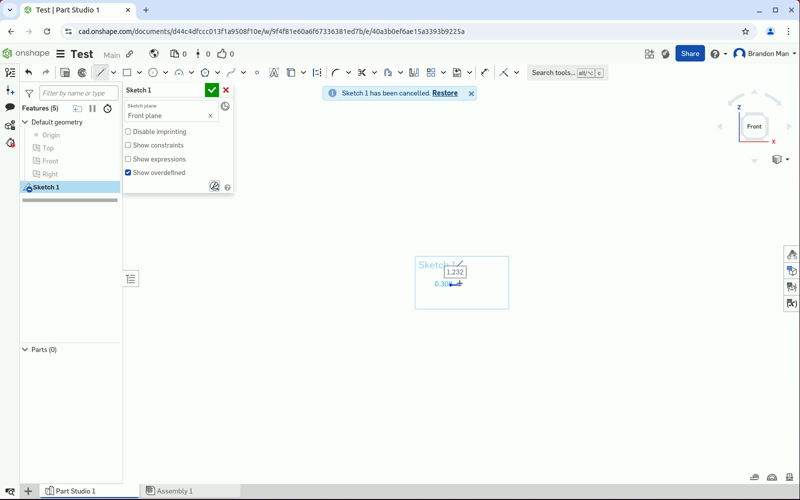
scroll(6)
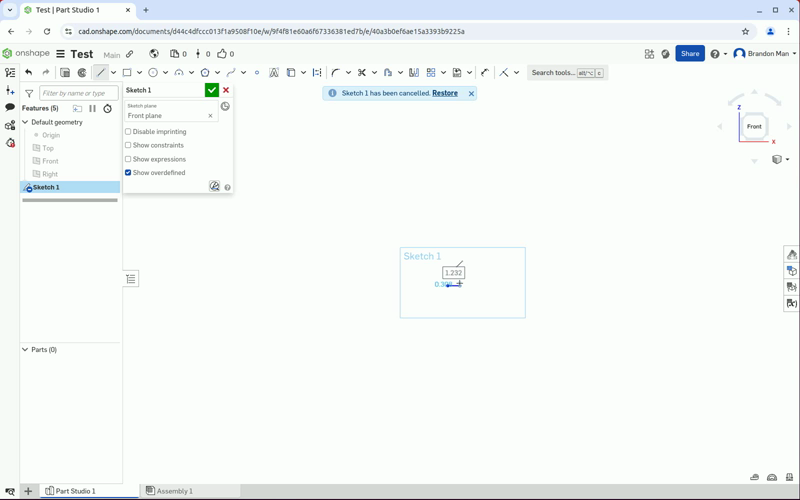
scroll(6)
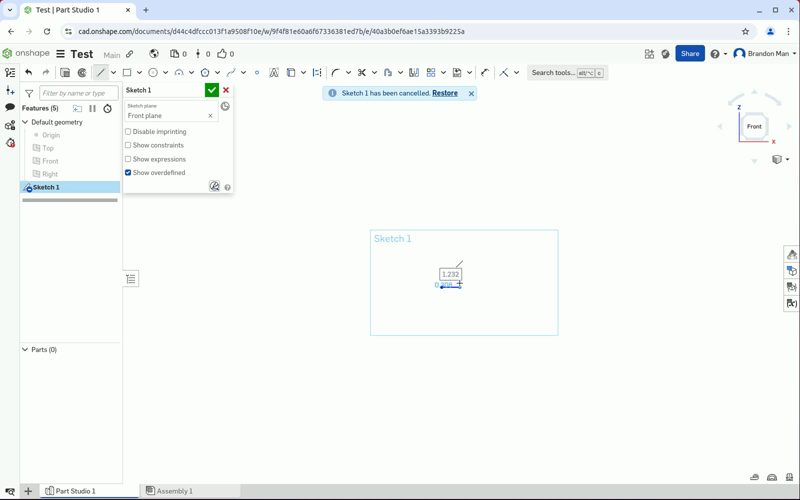
scroll(6)
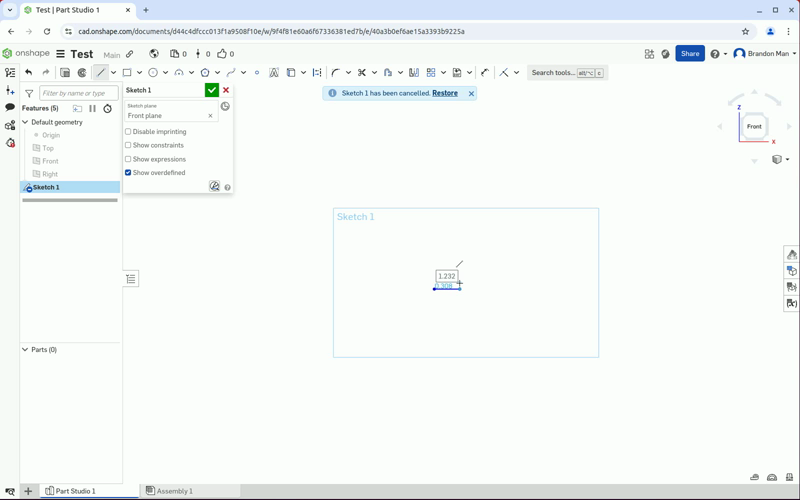
scroll(6)
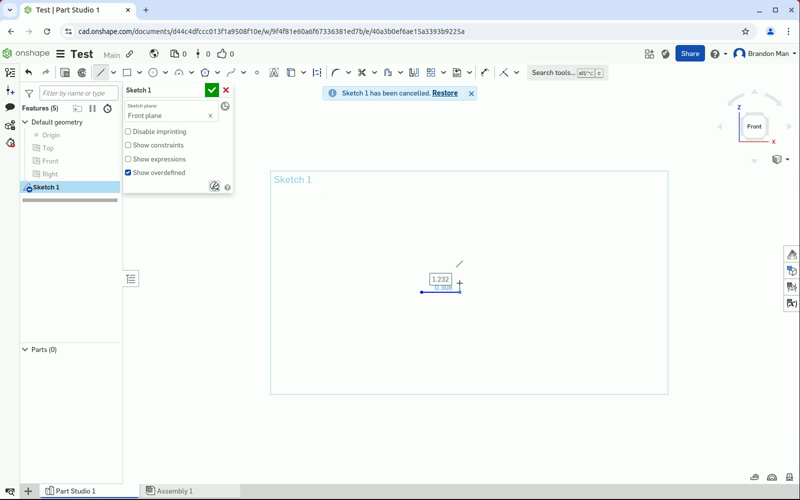
scroll(6)
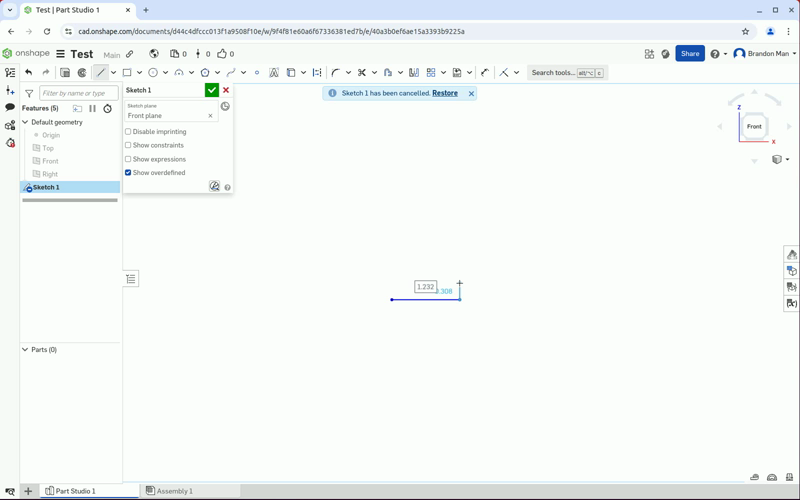
click(459, 282)
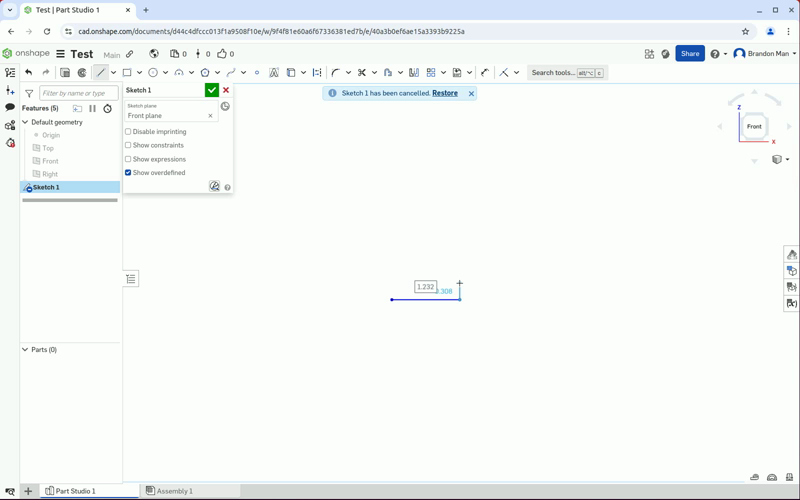
scroll(-6)
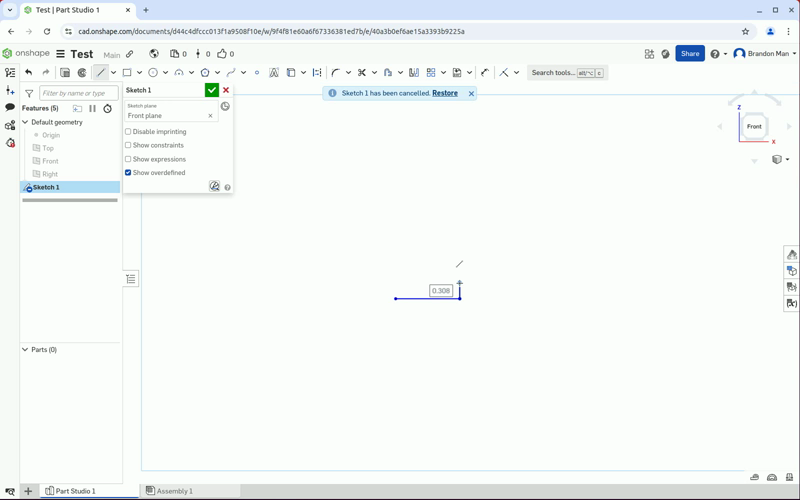
scroll(-6)
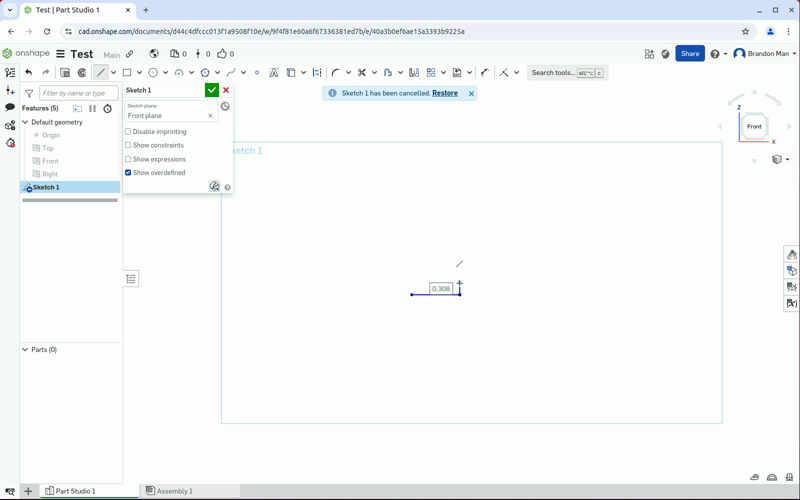
scroll(-6)
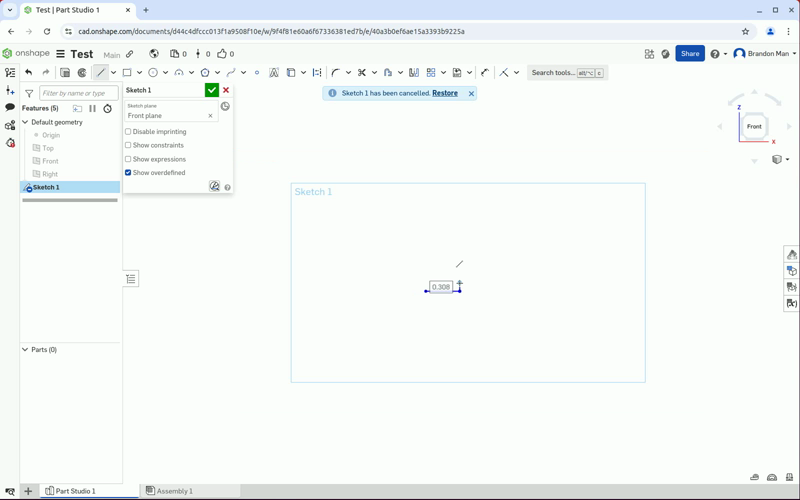
scroll(-6)
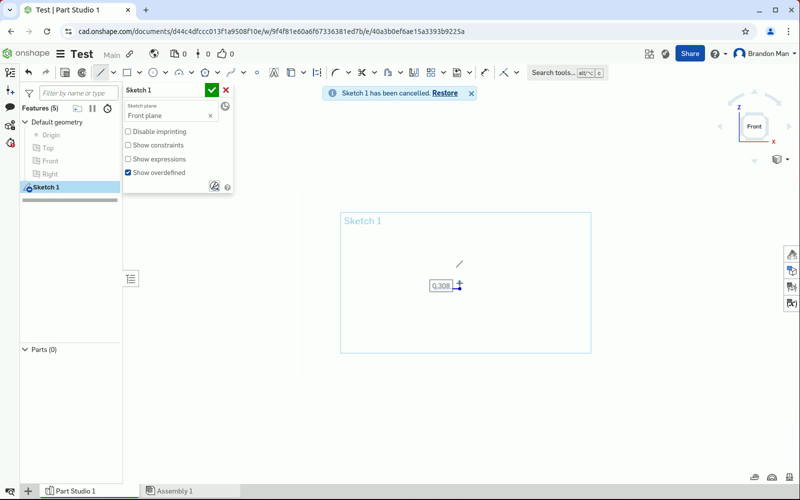
scroll(-6)
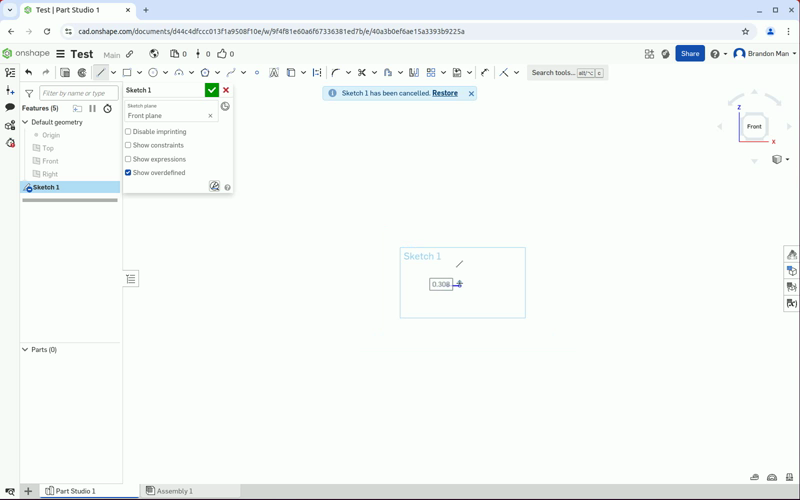
scroll(-6)
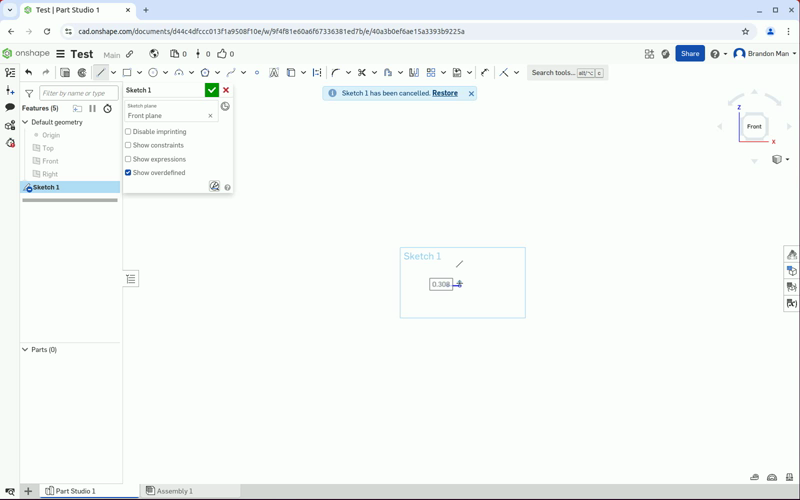
scroll(-6)
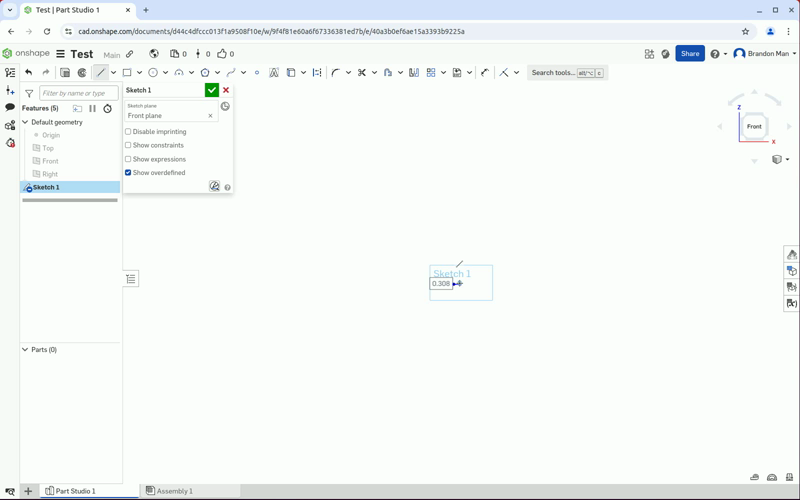
key_up(shift)
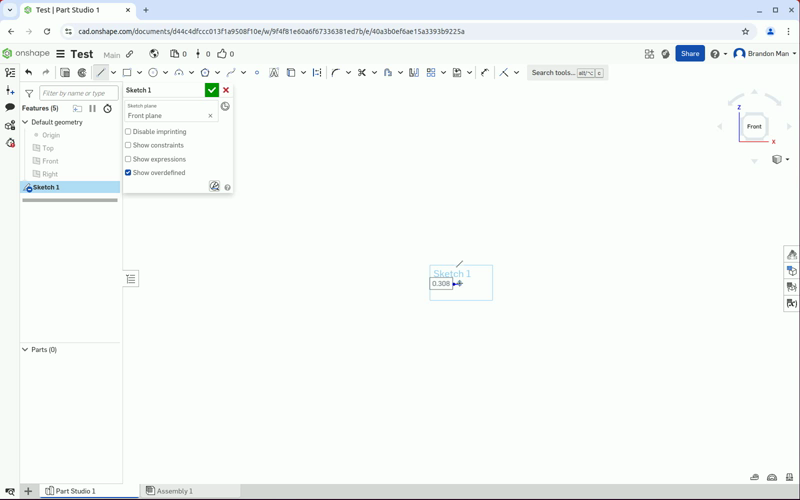
key_down(shift)
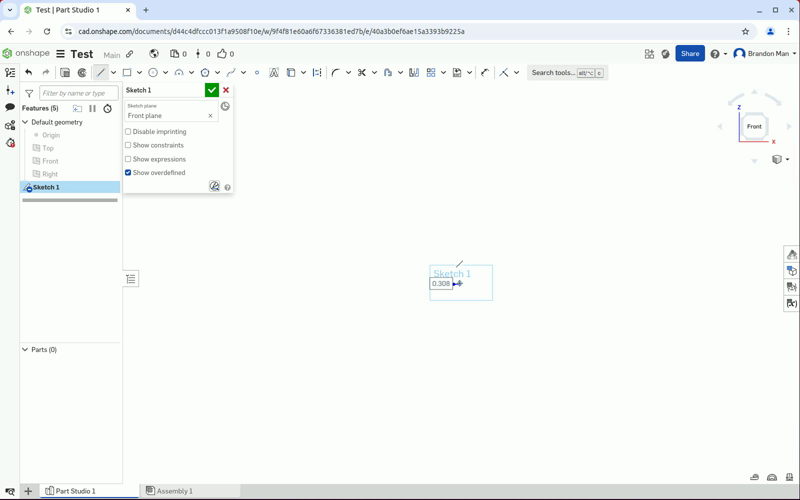
mouse_move(489, 282)
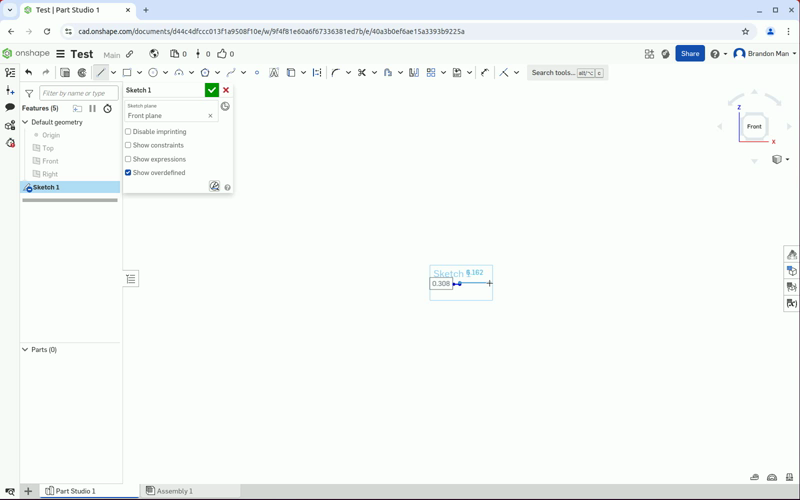
mouse_move(453, 282)
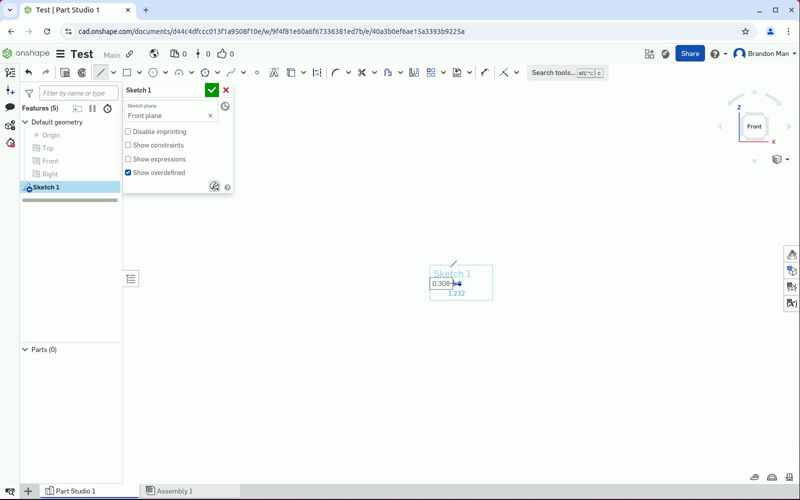
scroll(6)
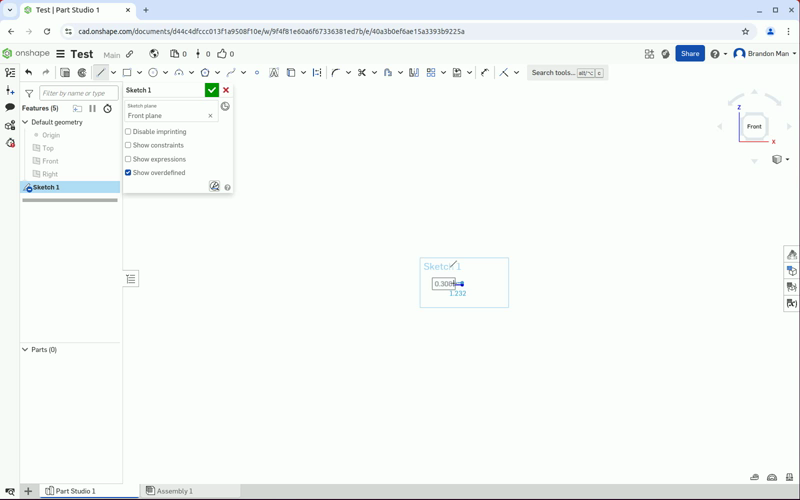
scroll(6)
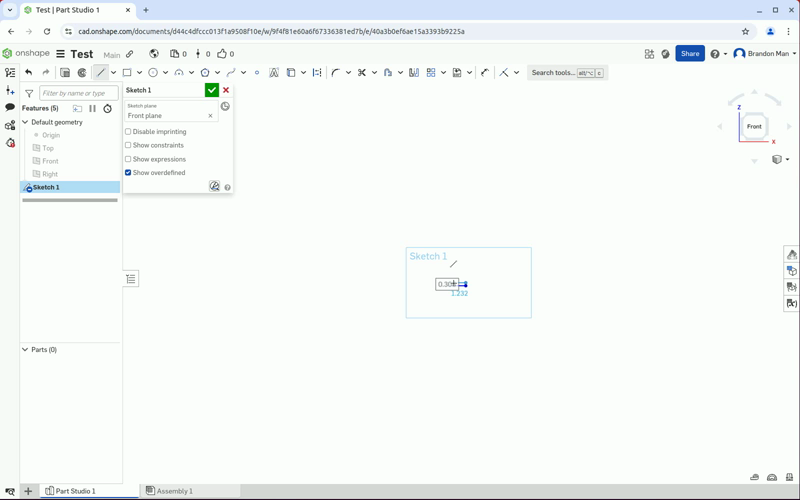
scroll(6)
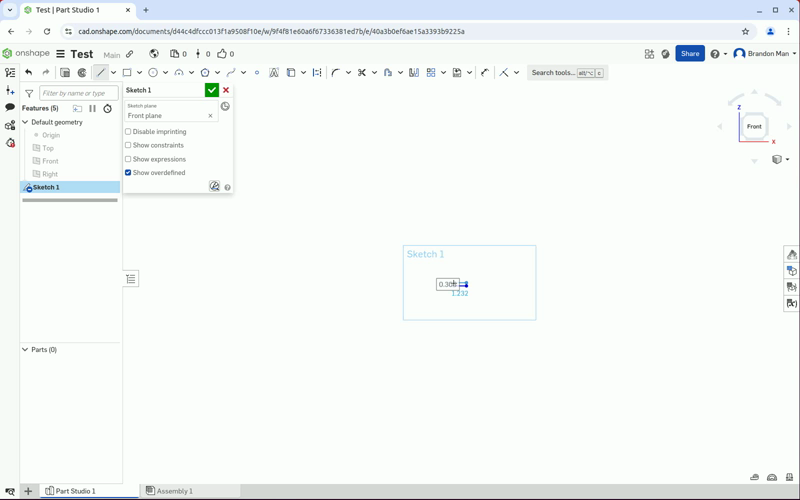
scroll(6)
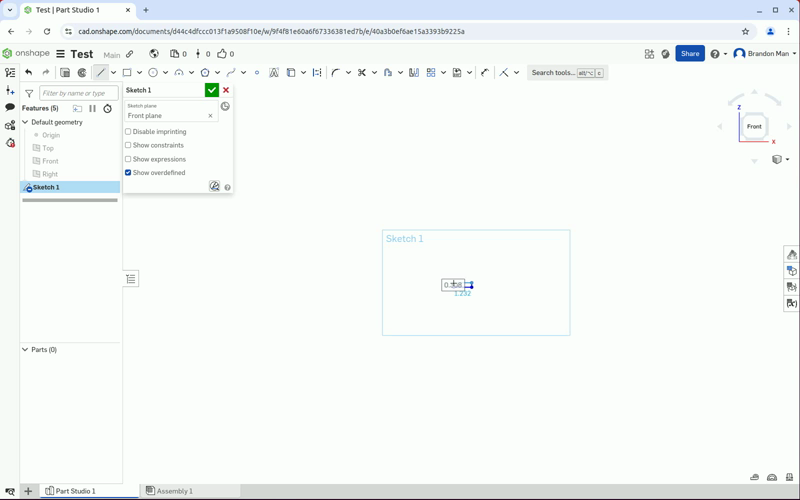
scroll(6)
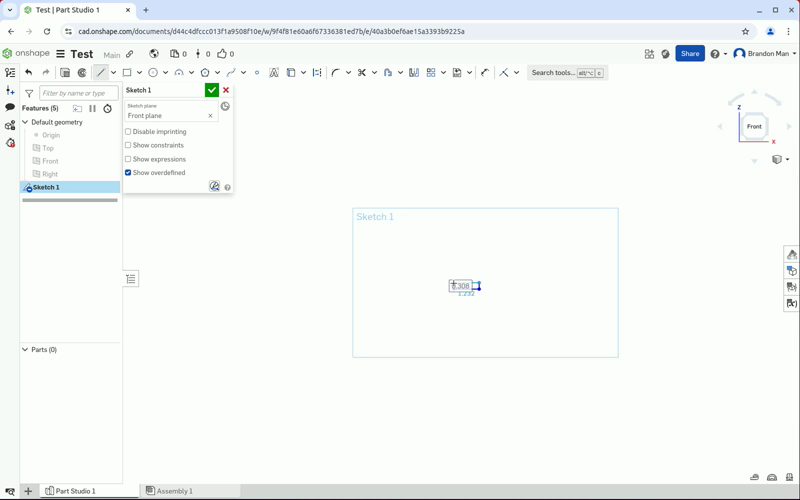
scroll(6)
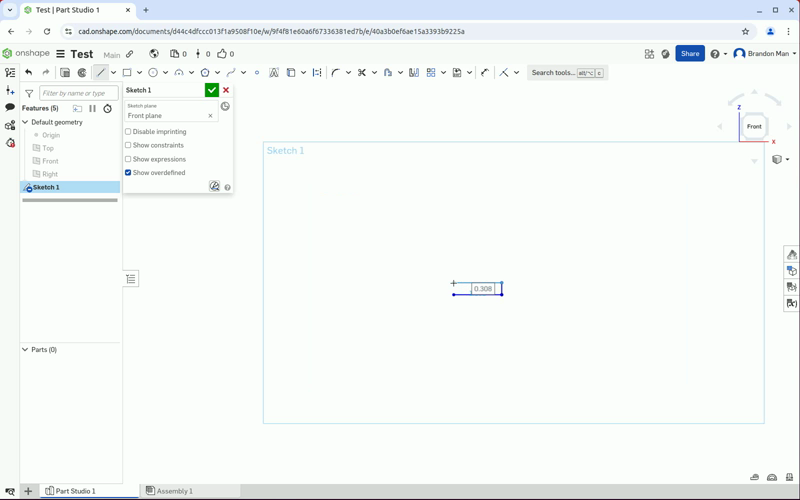
scroll(6)
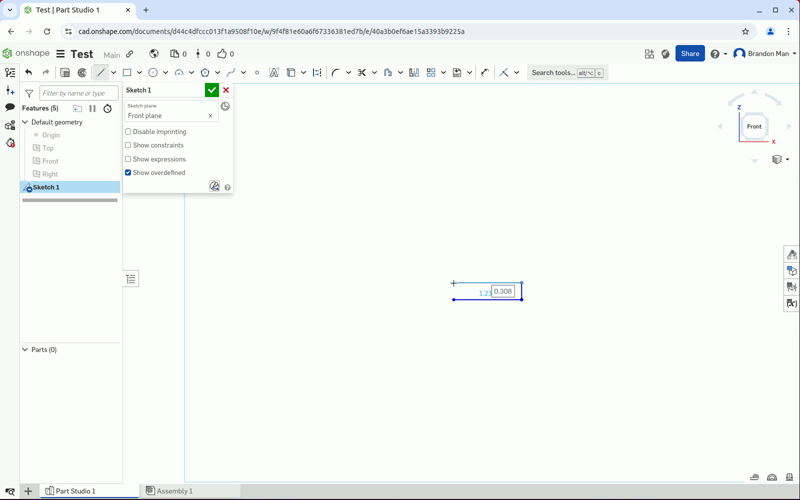
click(453, 282)
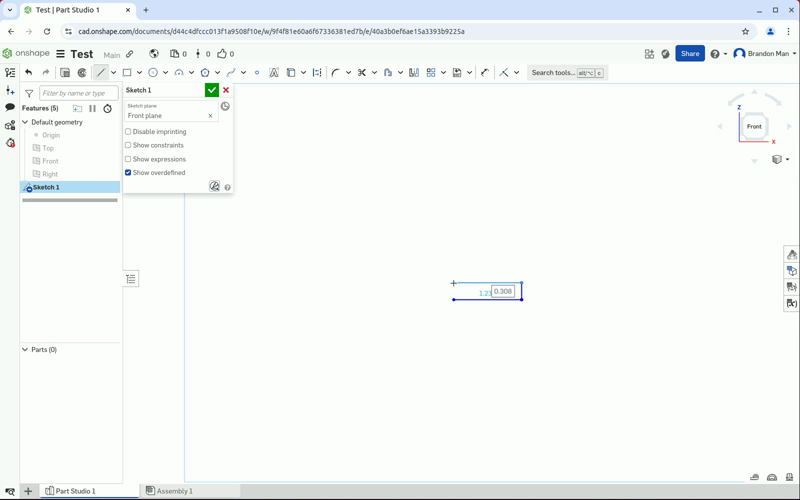
scroll(-6)
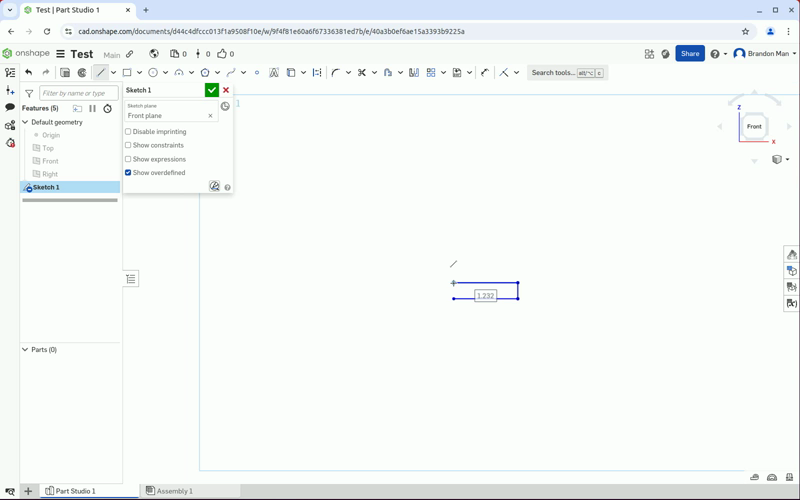
scroll(-6)
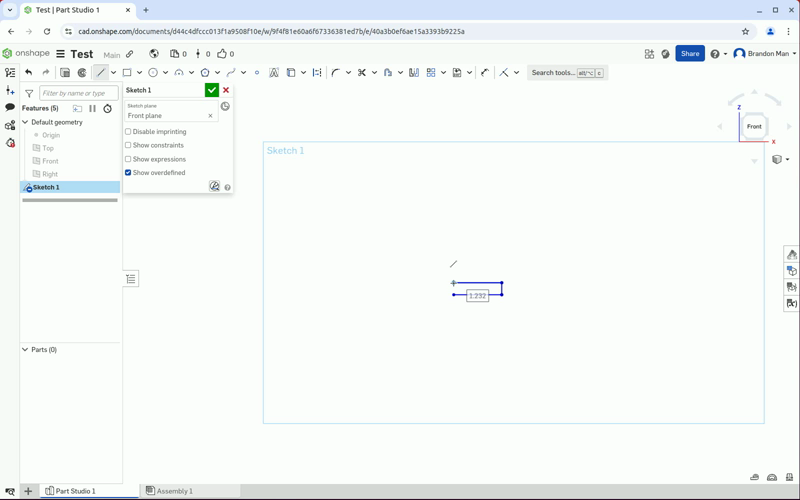
scroll(-6)
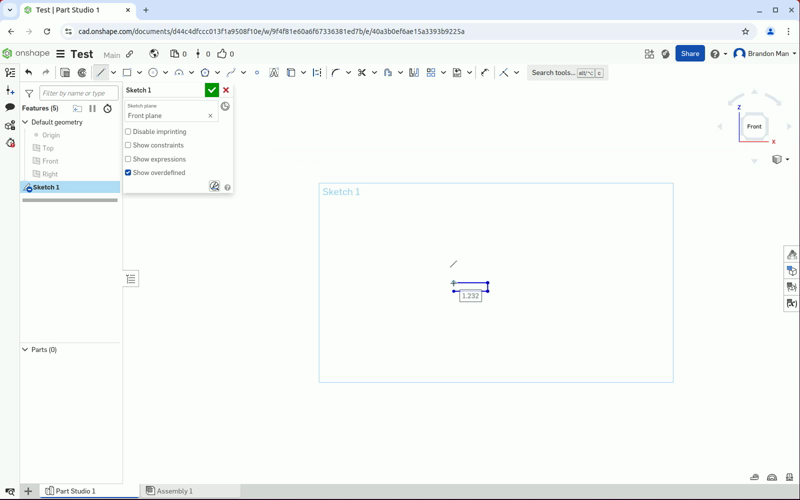
scroll(-6)
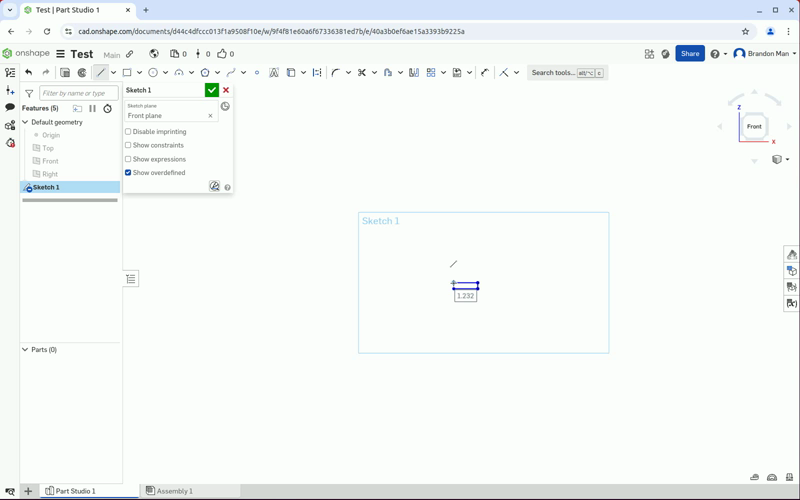
scroll(-6)
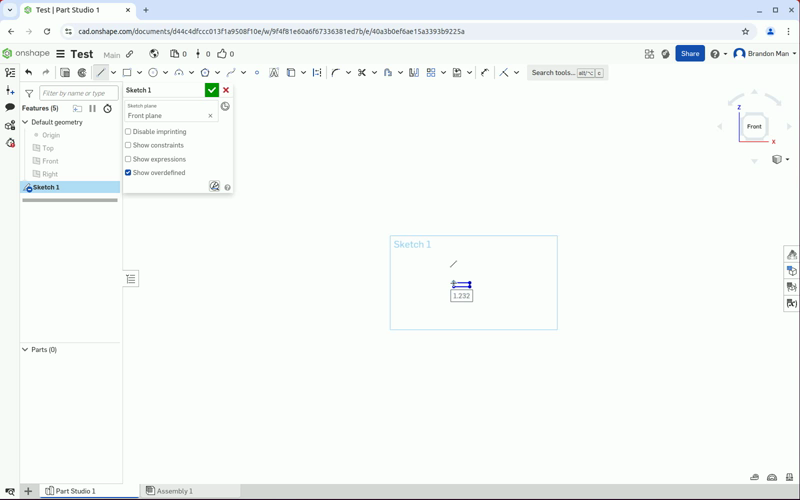
scroll(-6)
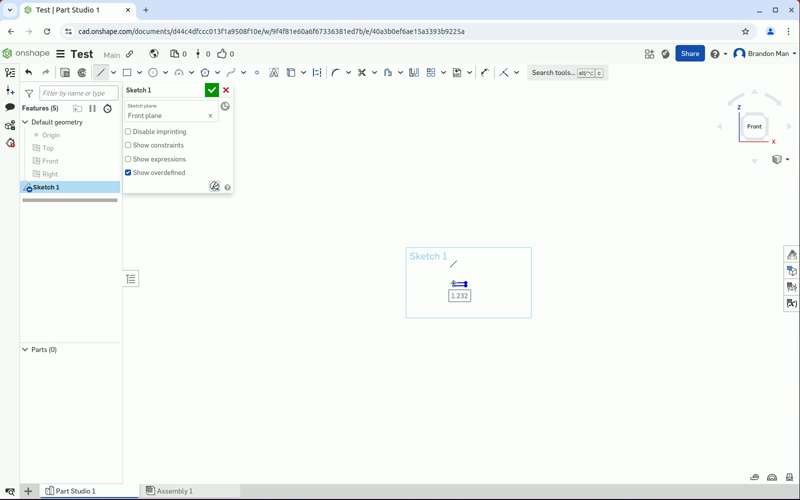
scroll(-6)
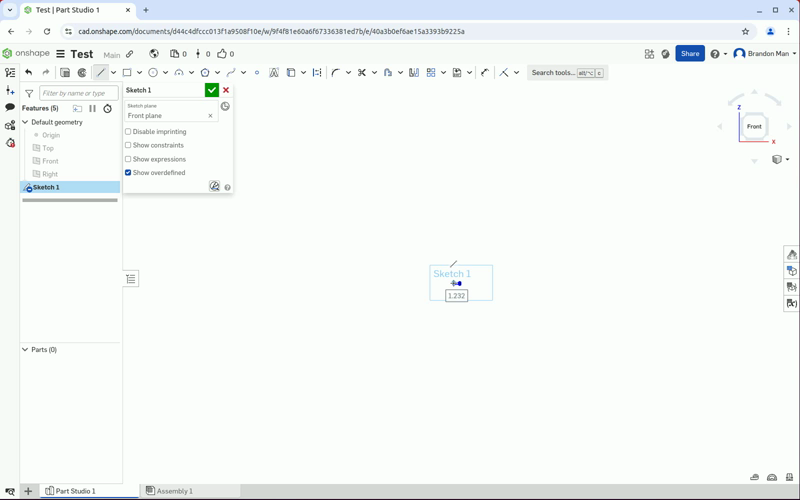
key_up(shift)
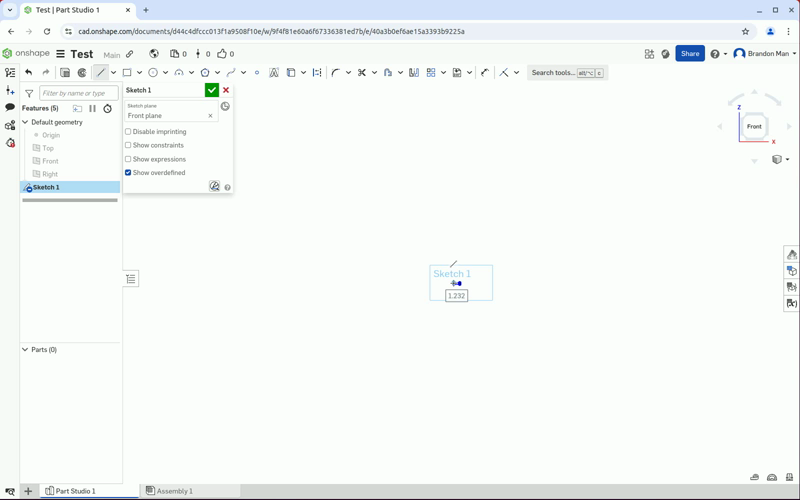
mouse_move(483, 282)
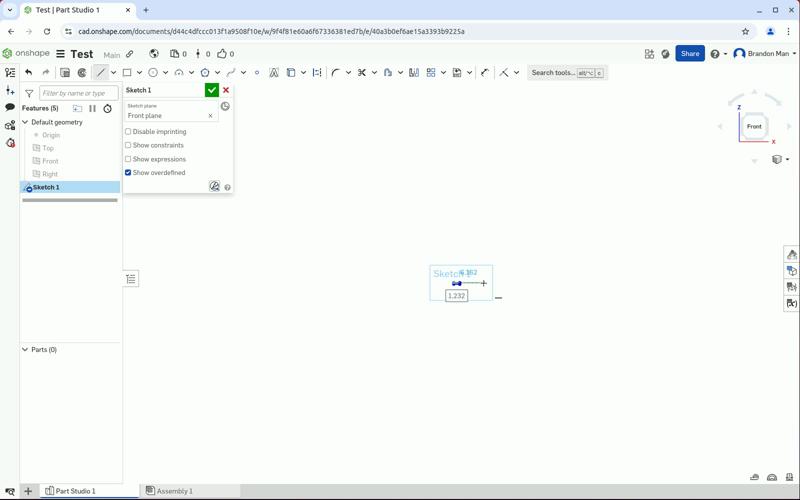
key_down(shift)
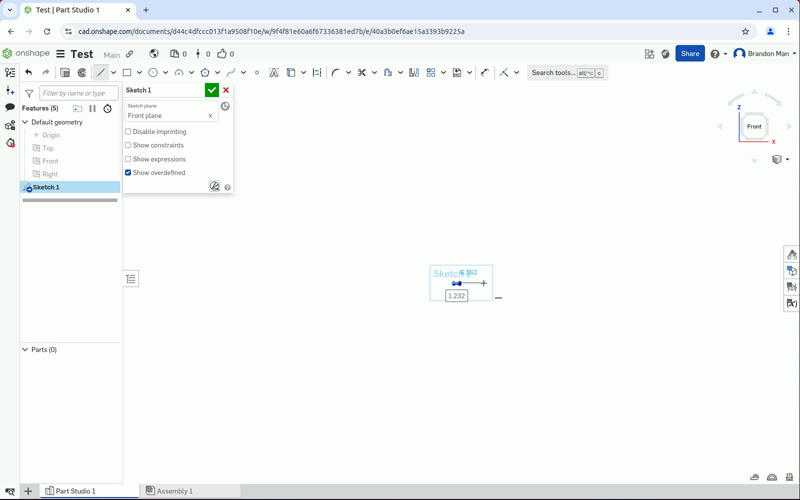
mouse_move(453, 284)
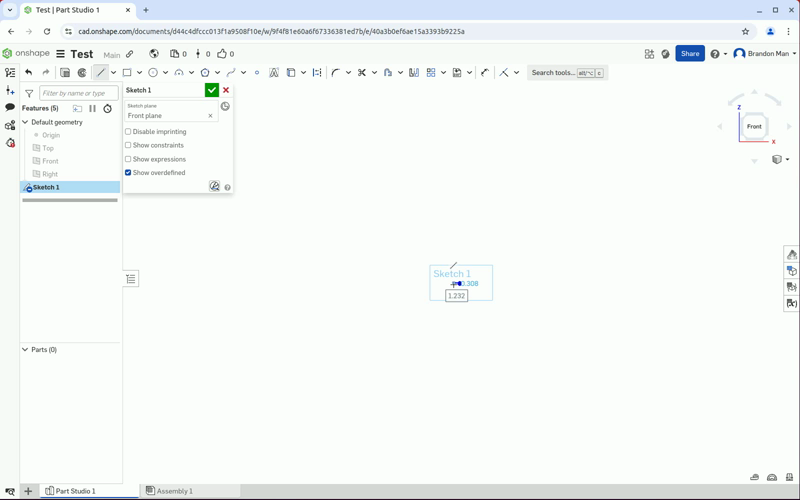
scroll(6)
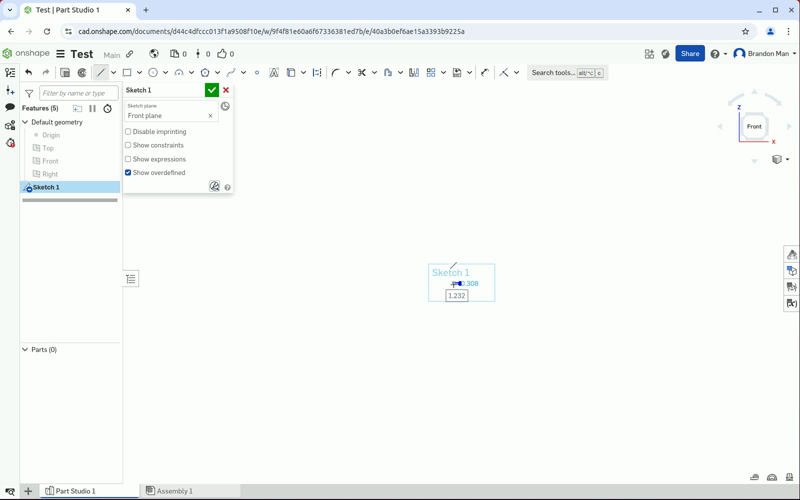
scroll(6)
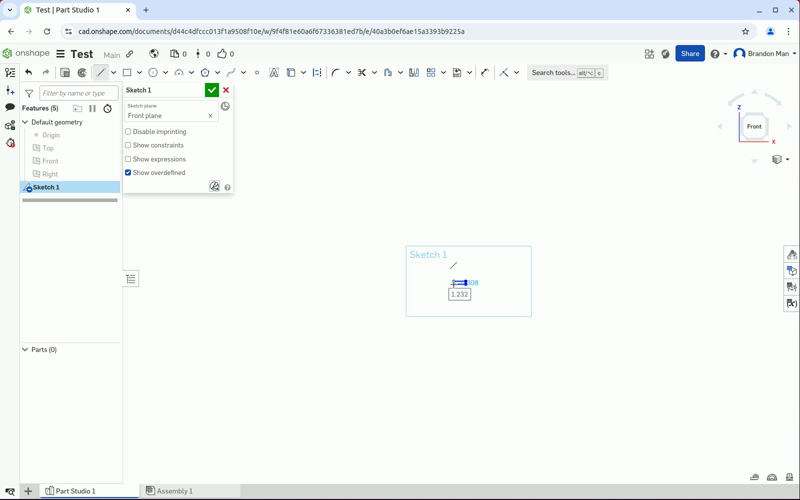
scroll(6)
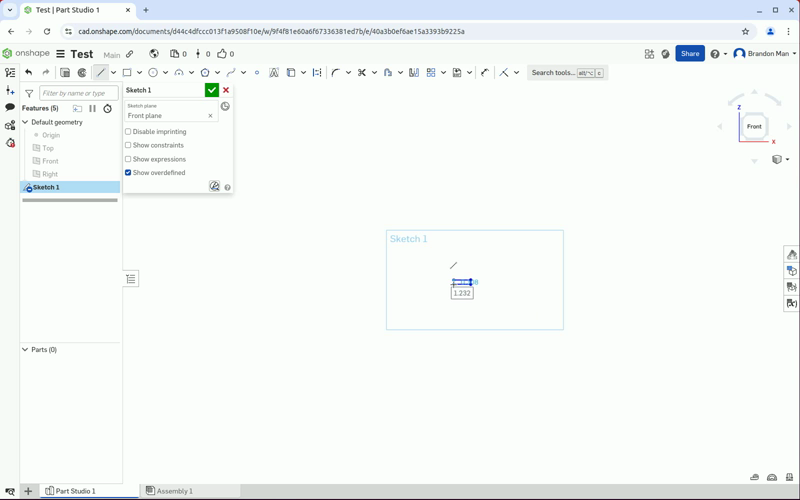
scroll(6)
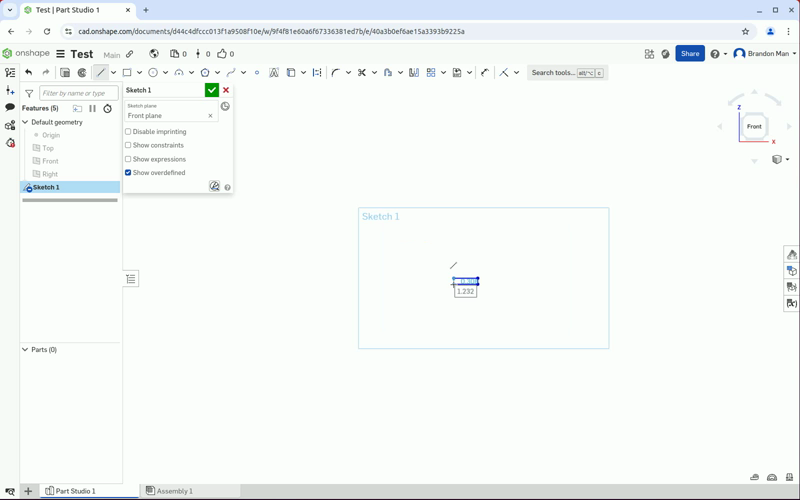
scroll(6)
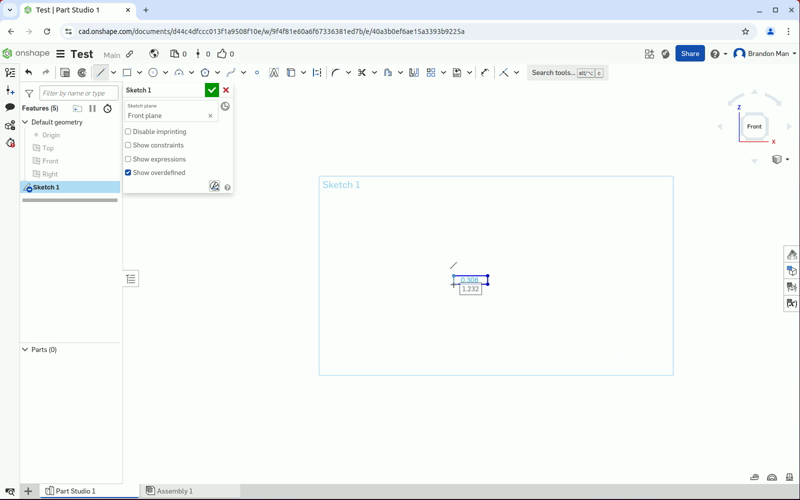
scroll(6)
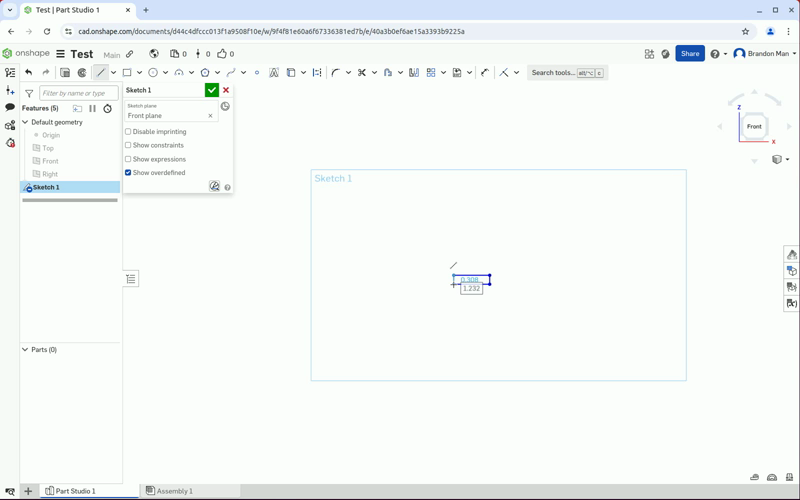
scroll(6)
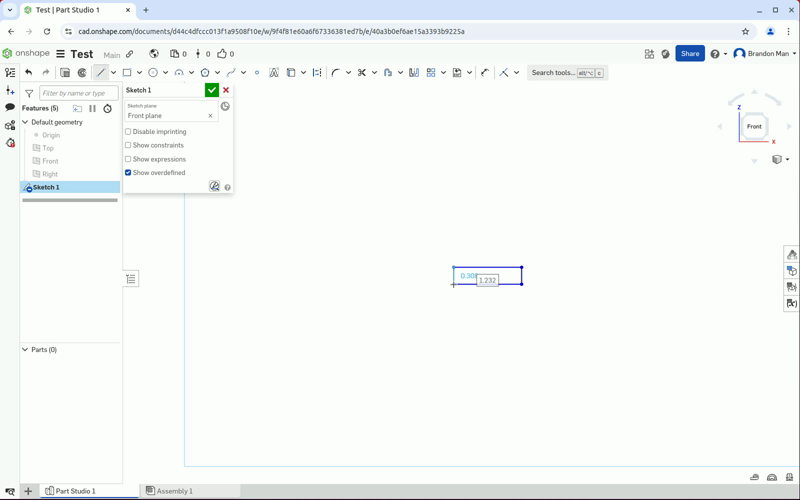
key_up(shift)
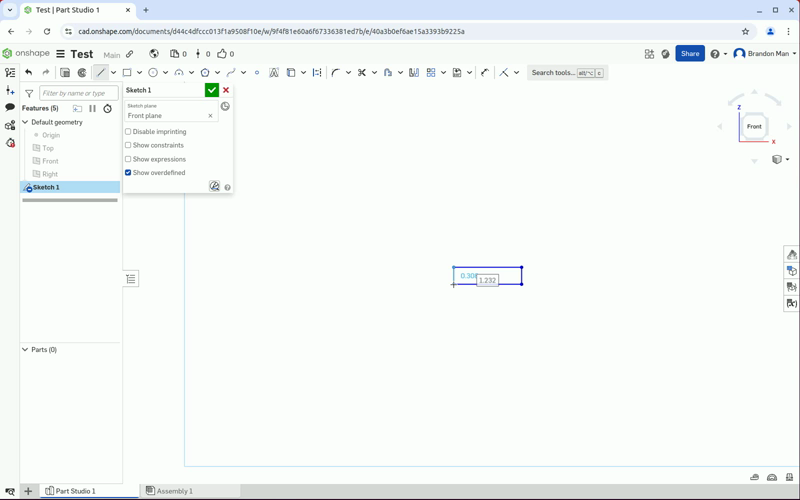
click(453, 284)
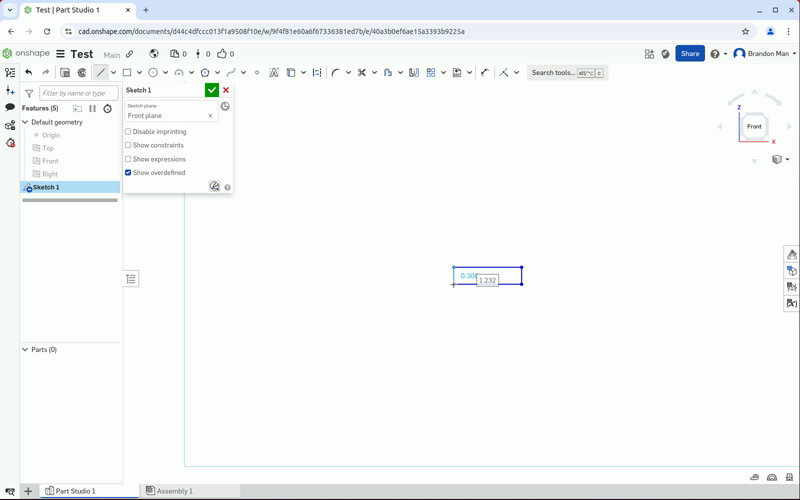
scroll(-6)
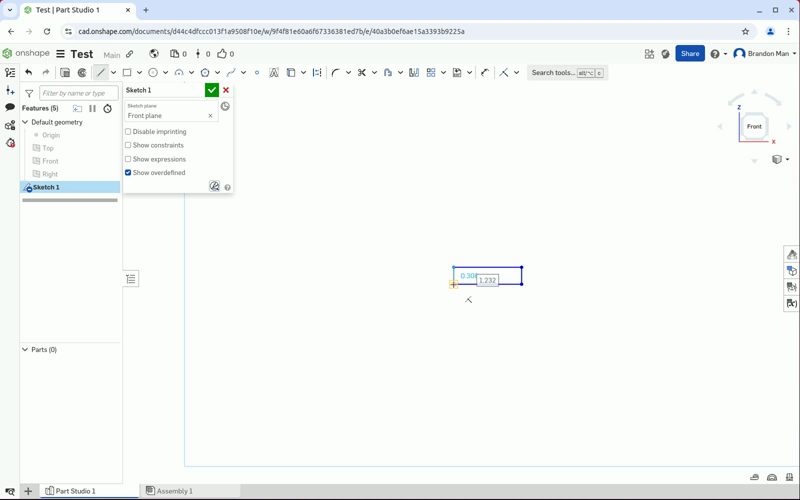
scroll(-6)
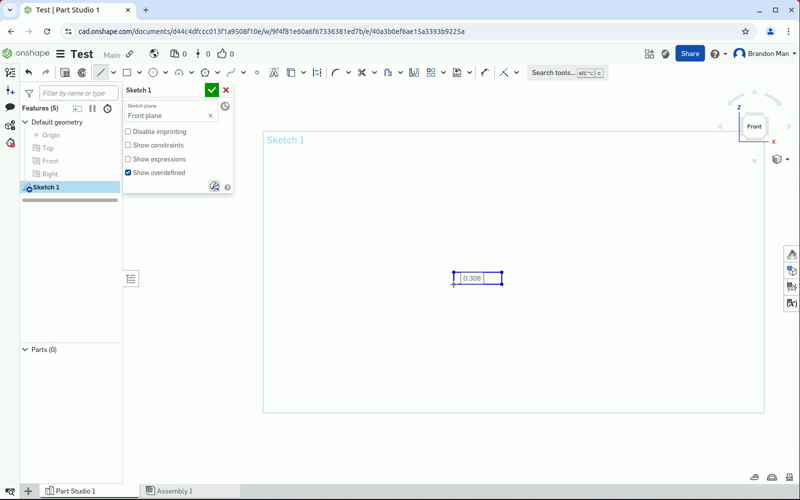
scroll(-6)
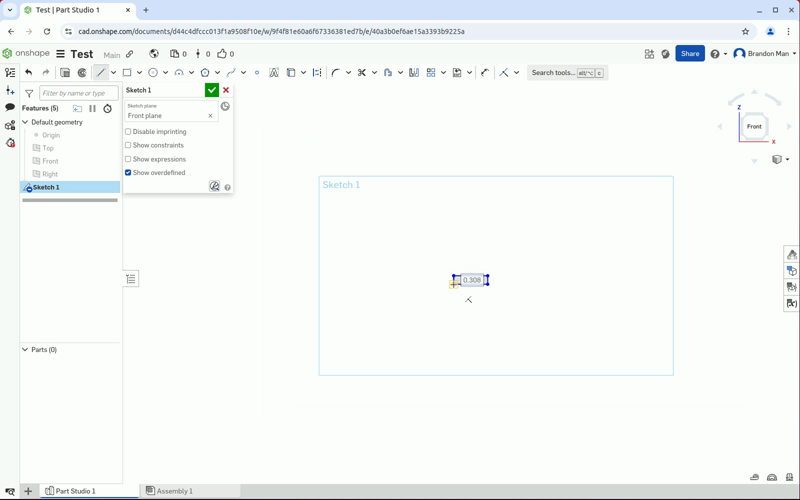
scroll(-6)
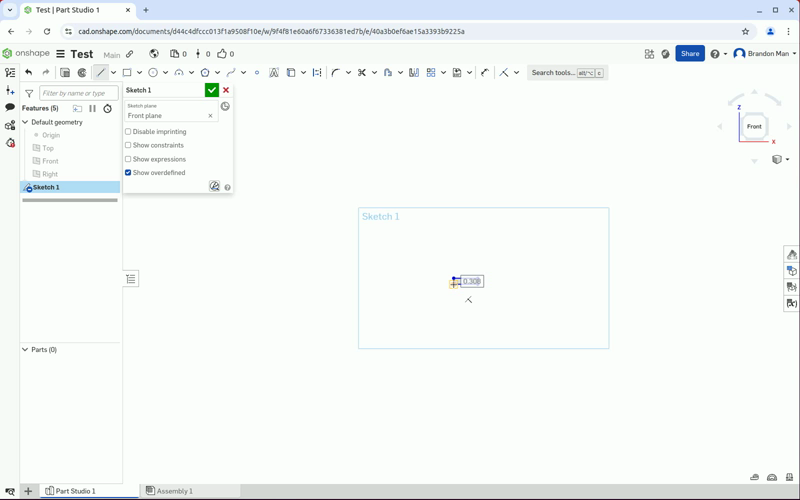
scroll(-6)
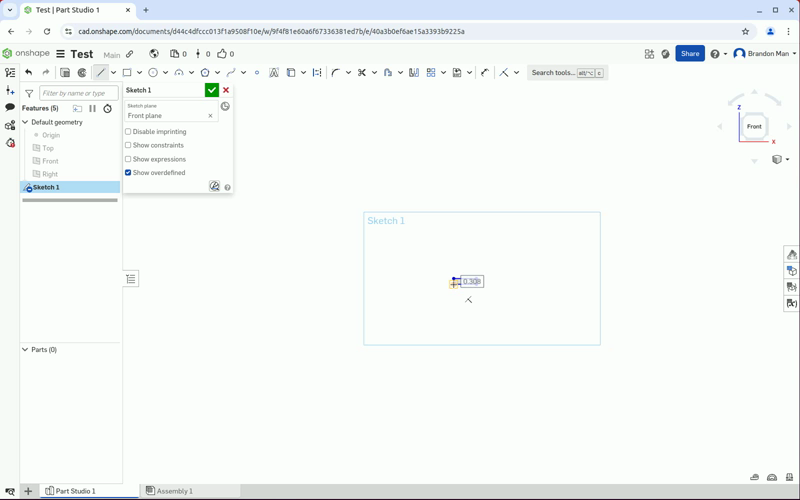
scroll(-6)
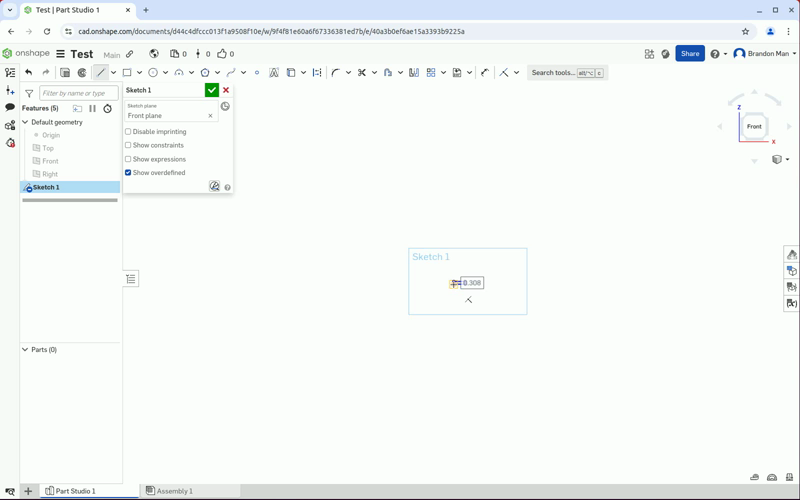
scroll(-6)
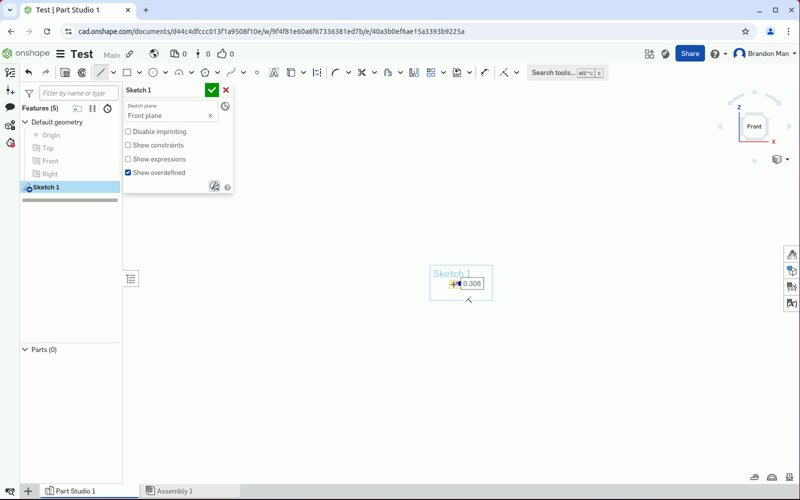
key(esc)
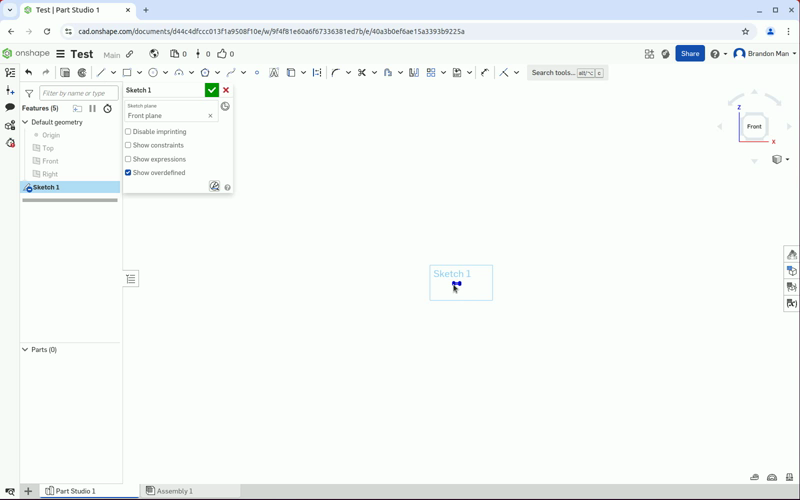
mouse_move(455, 283)
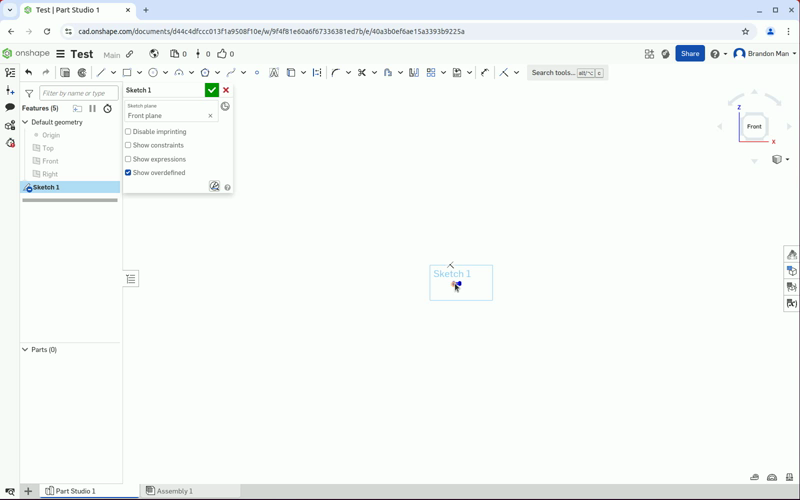
scroll(6)
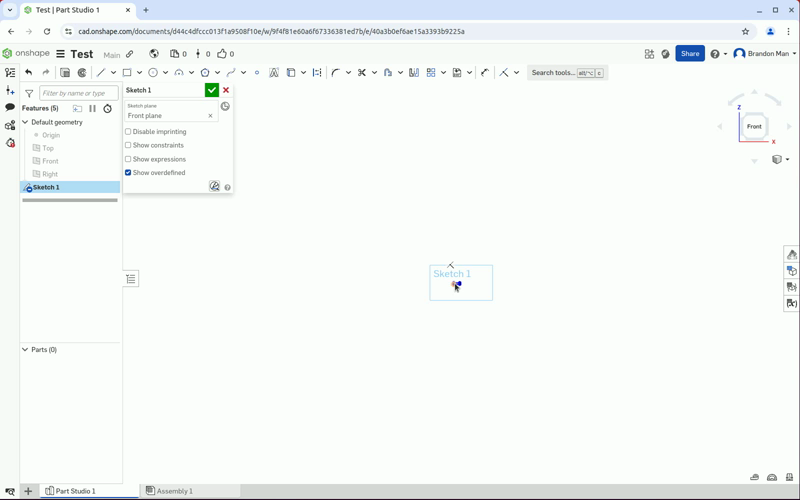
scroll(6)
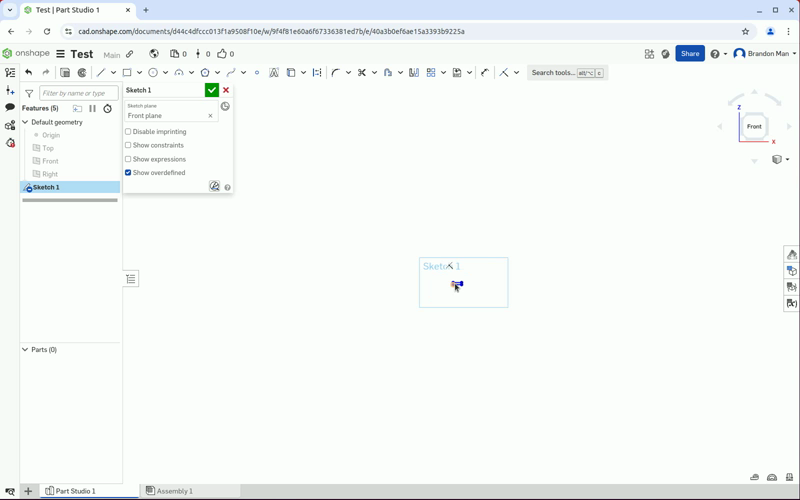
scroll(6)
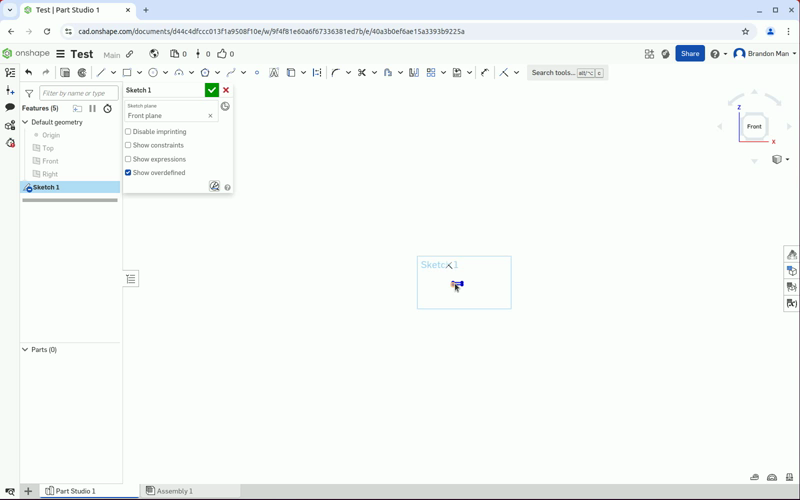
scroll(6)
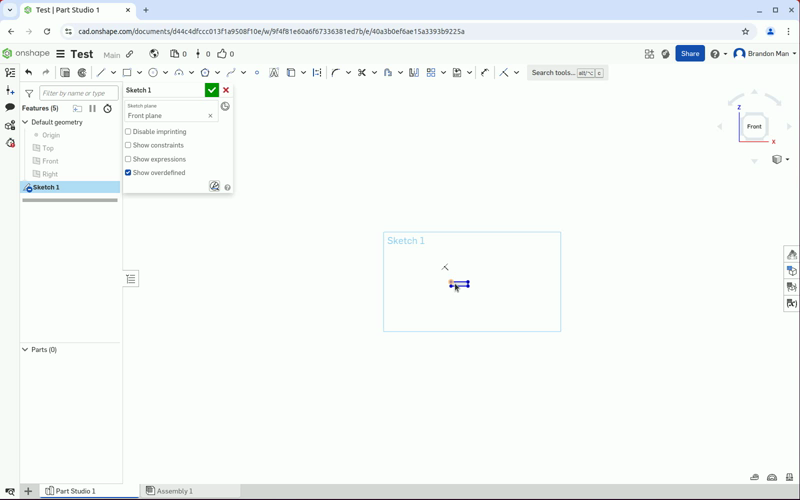
scroll(6)
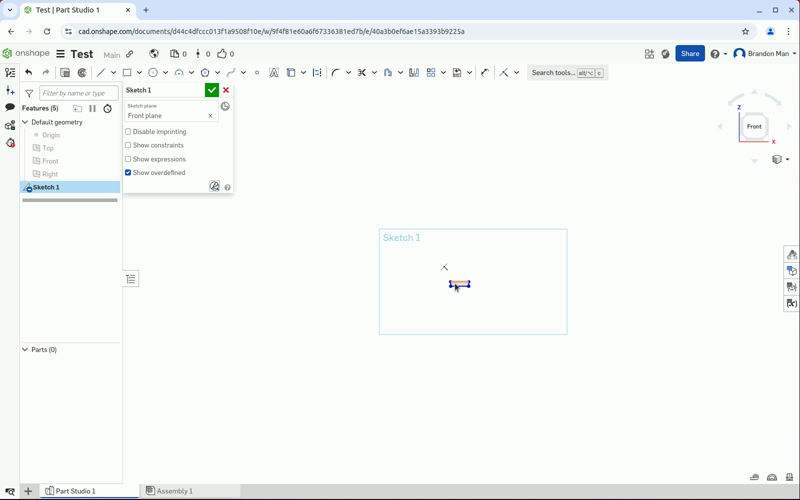
scroll(6)
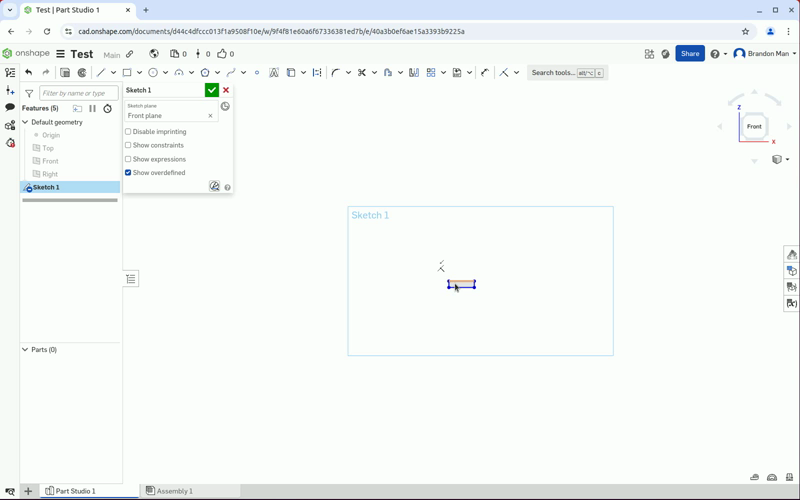
scroll(6)
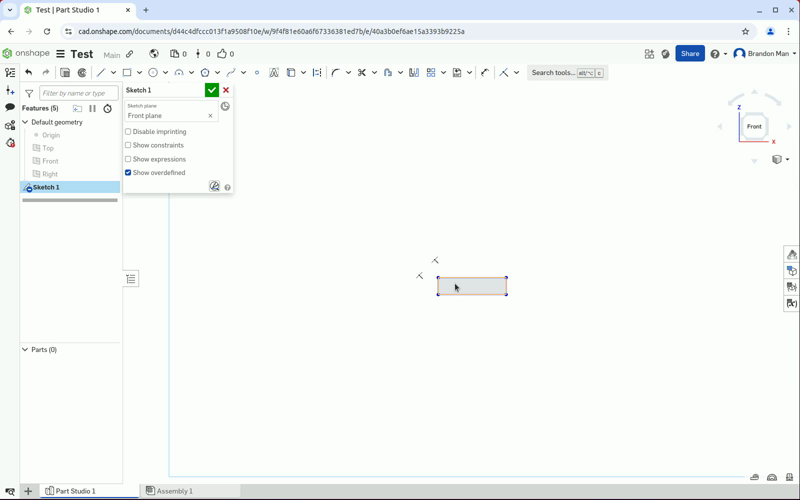
click(455, 283)
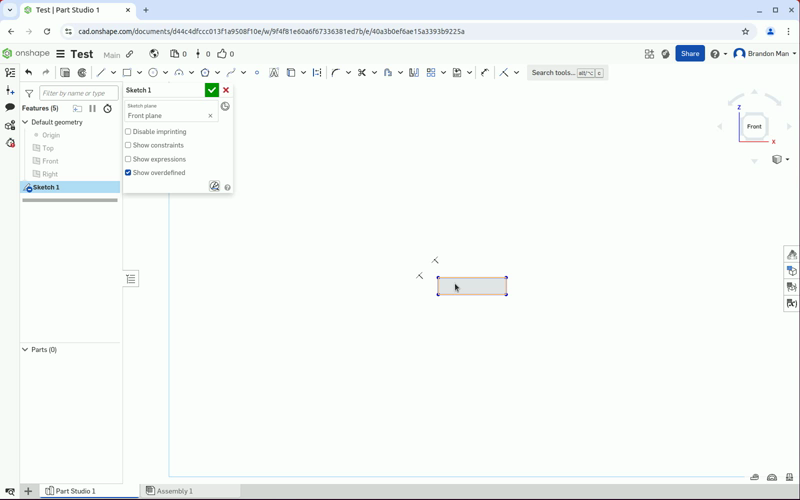
scroll(-6)
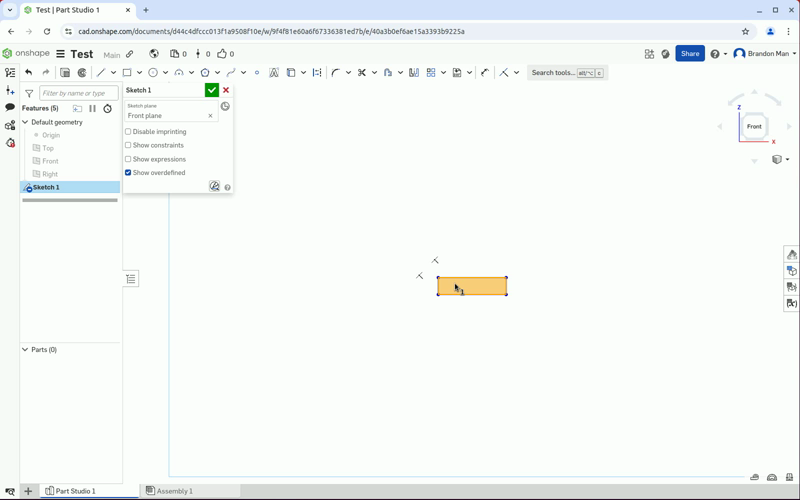
scroll(-6)
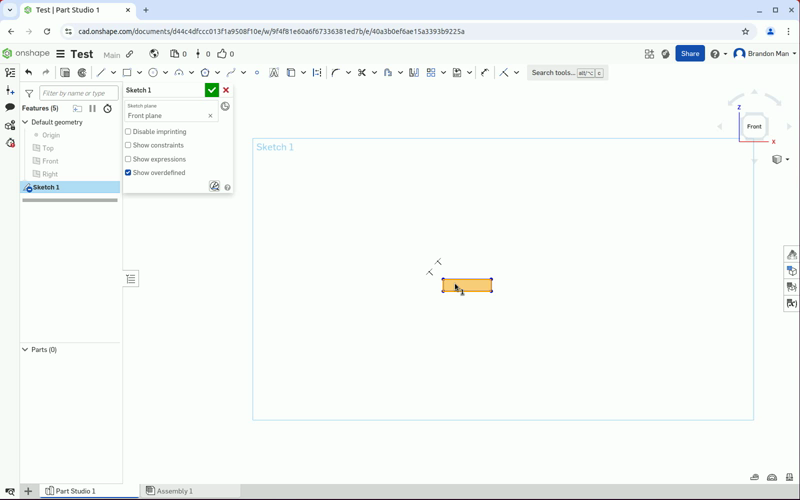
scroll(-6)
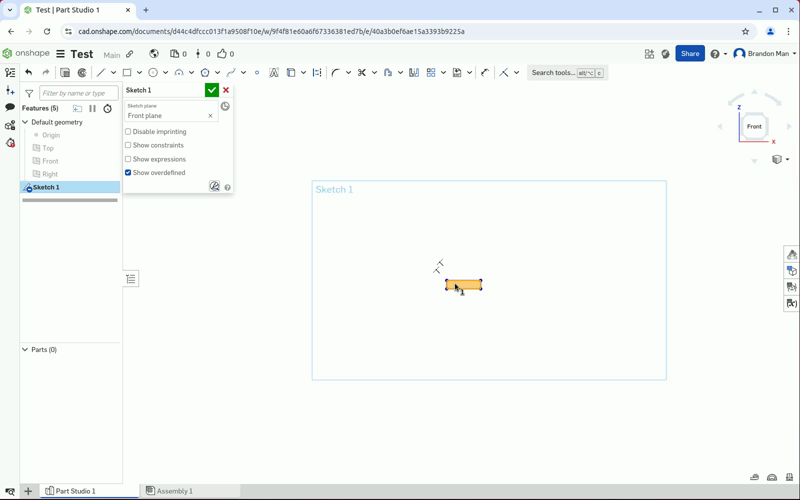
scroll(-6)
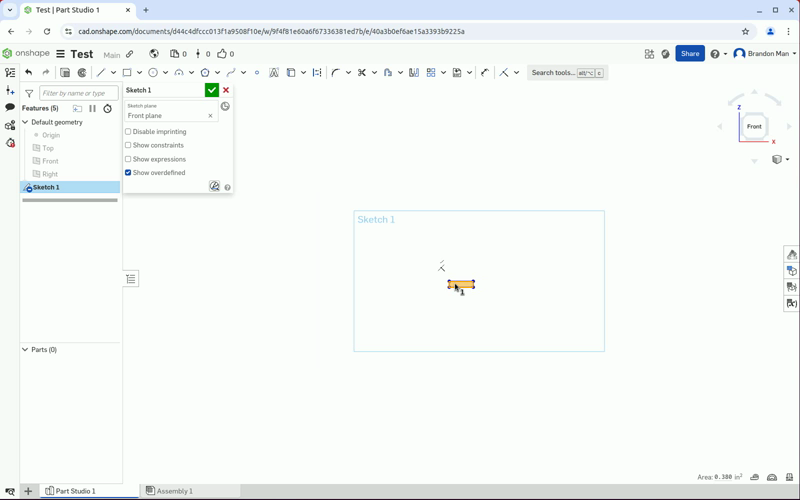
scroll(-6)
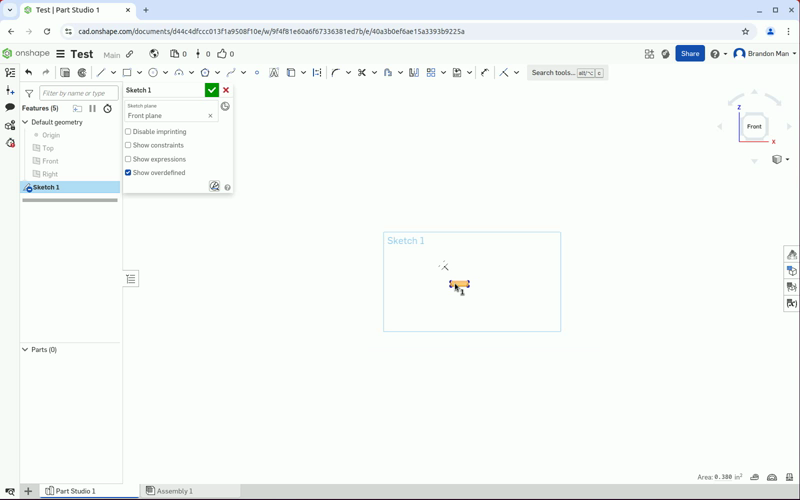
scroll(-6)
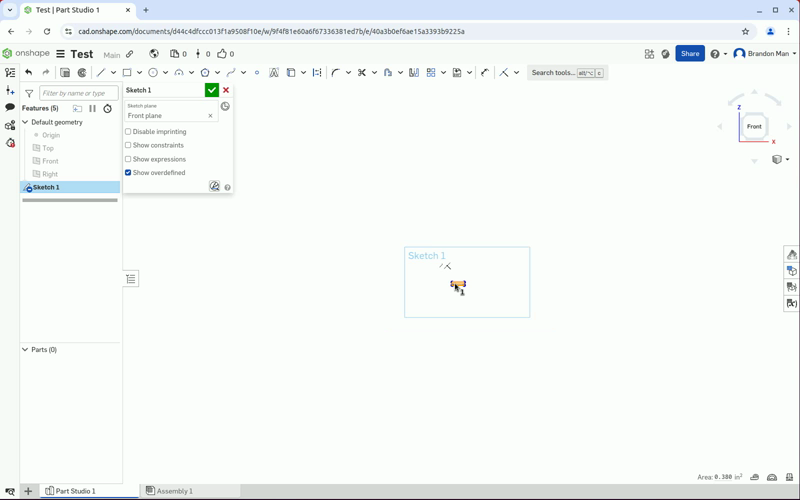
scroll(-6)
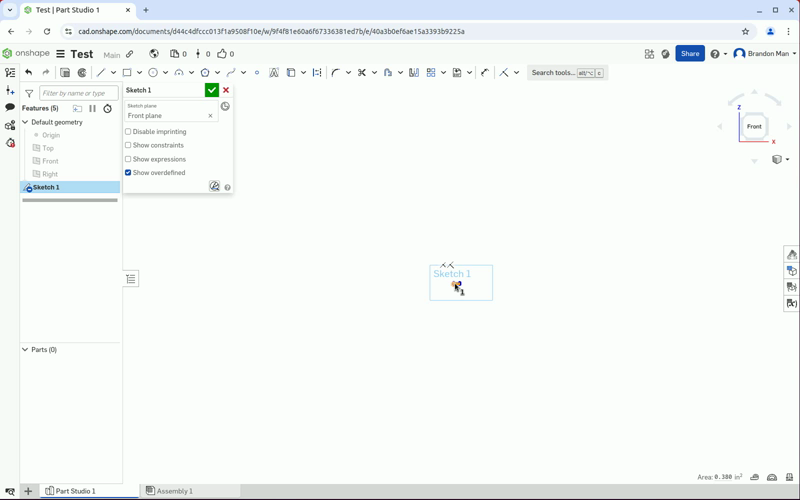
mouse_move(73, 352)
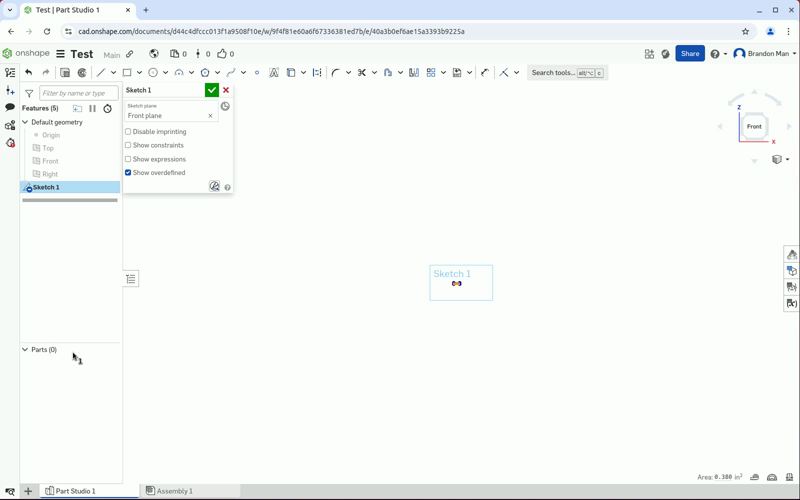
key(shift+y)
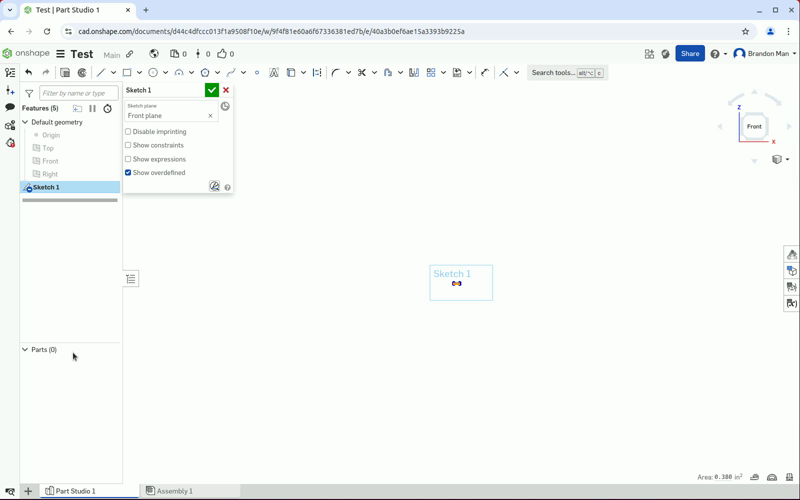
key(shift+e)
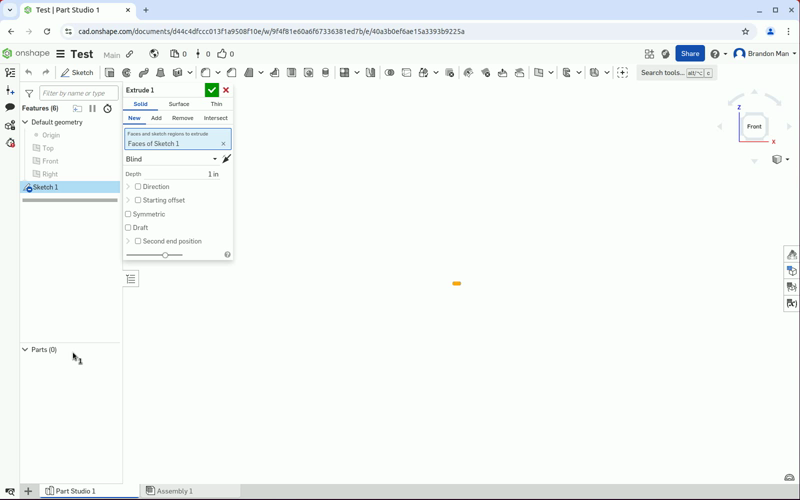
mouse_move(143, 106)
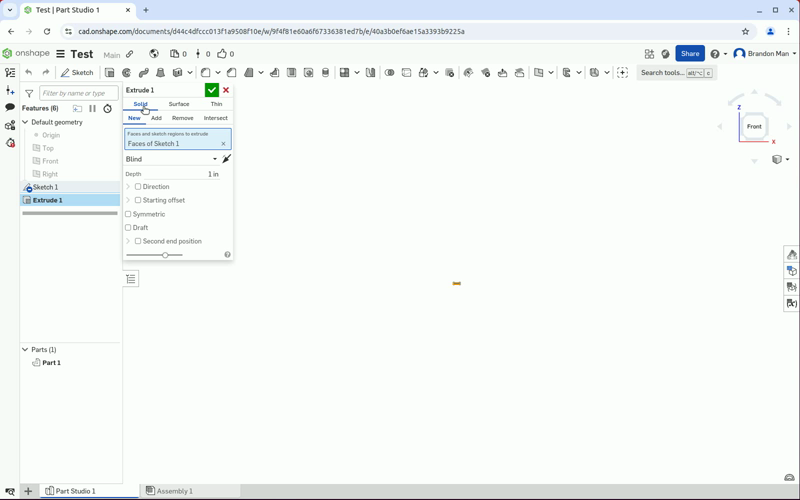
click(143, 106)
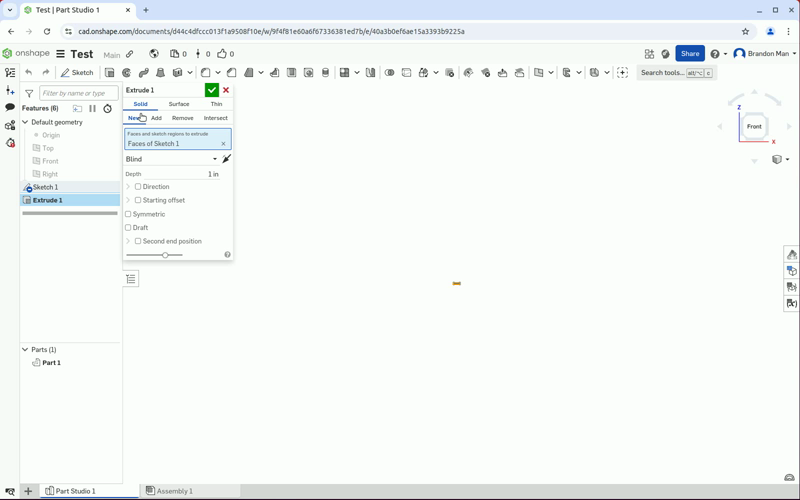
mouse_move(137, 120)
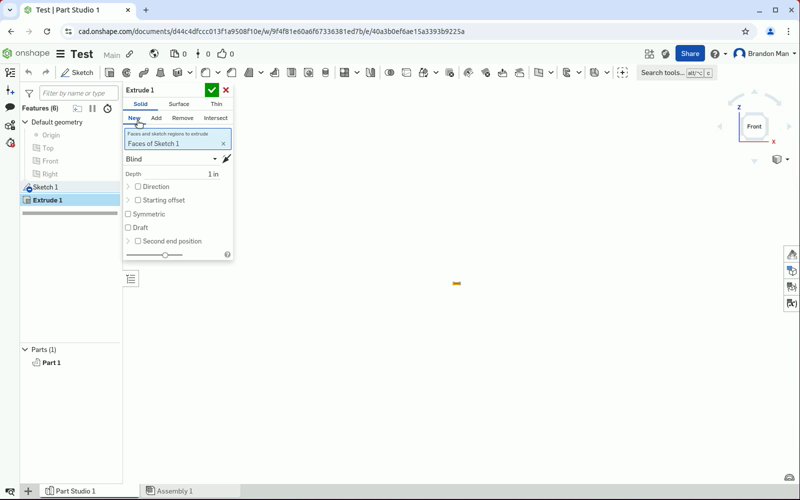
click(137, 120)
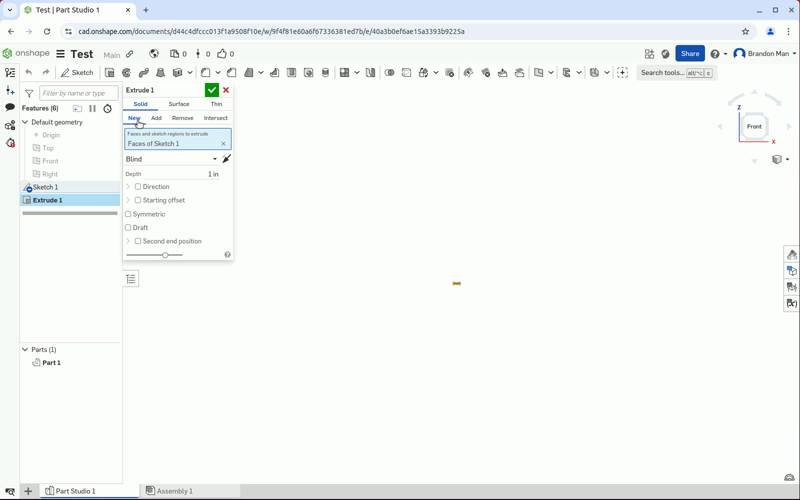
key(tab, 4)
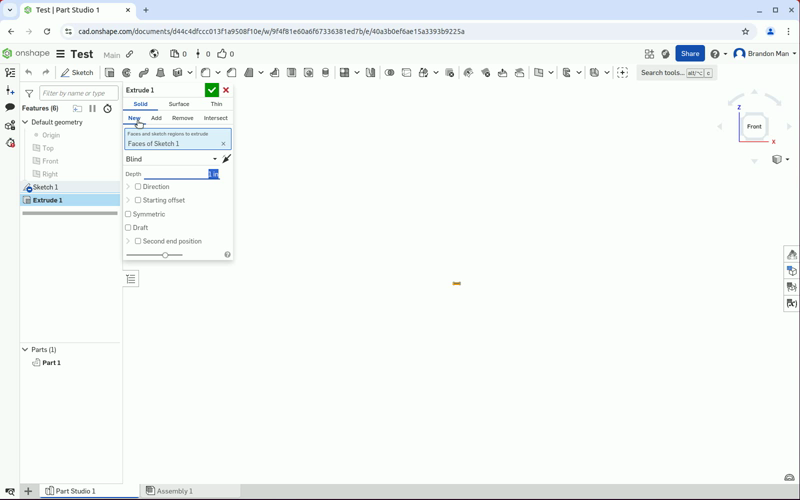
text(23.108)
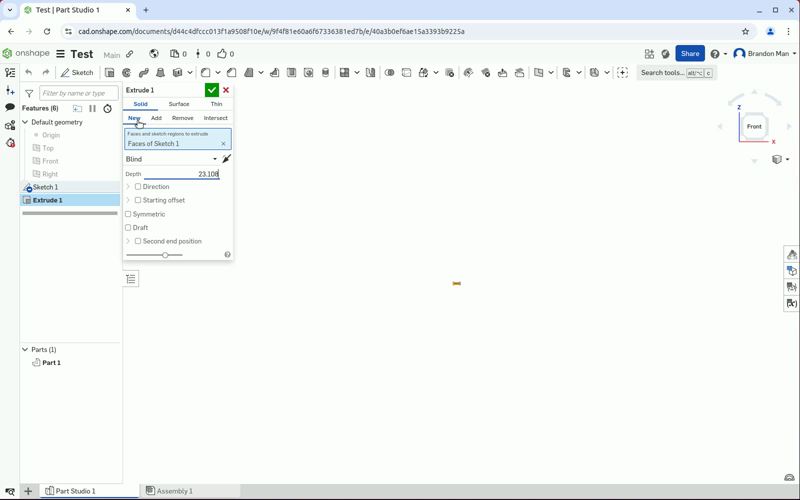
key(enter)
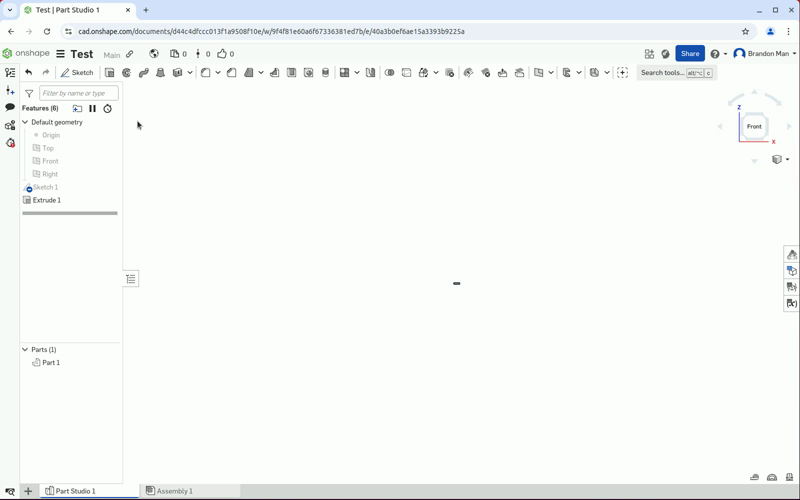
key(shift+h)
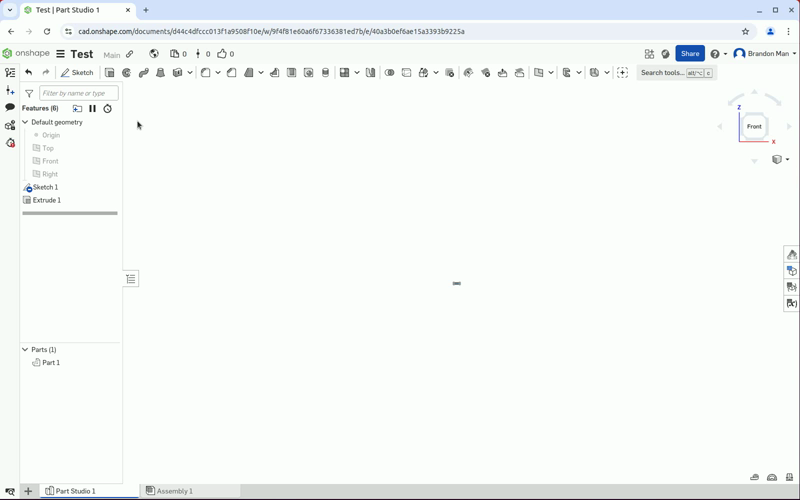
key(shift+h)
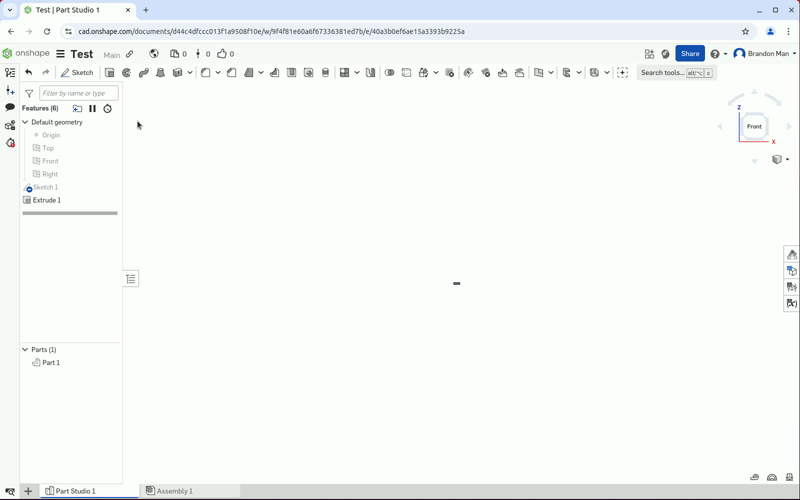
mouse_move(73, 189)
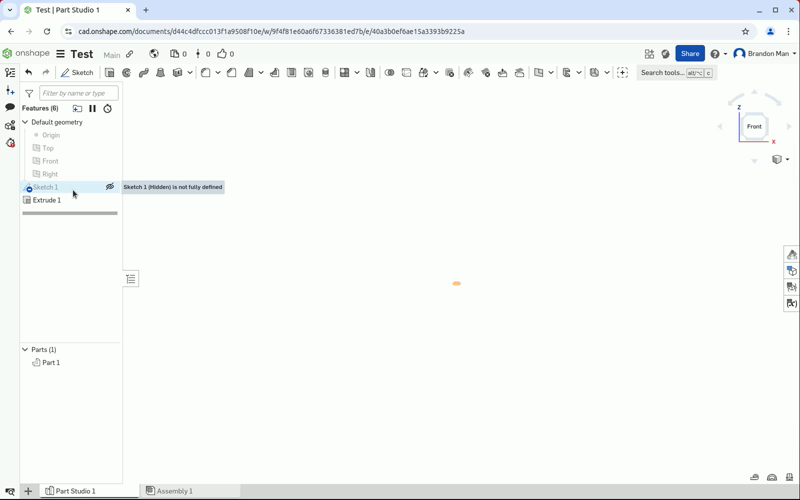
click(73, 189)
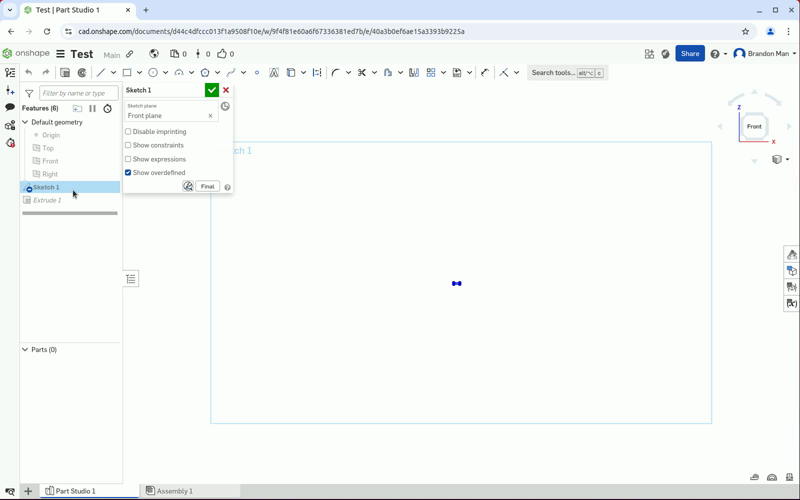
mouse_move(229, 92)
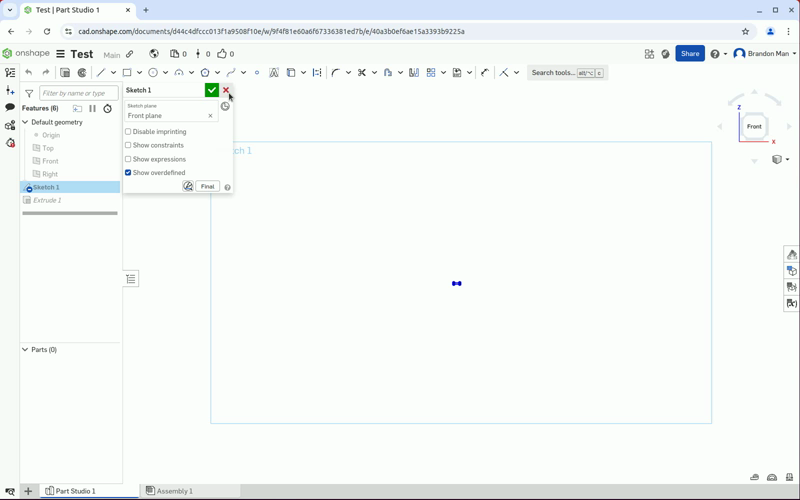
click(229, 92)
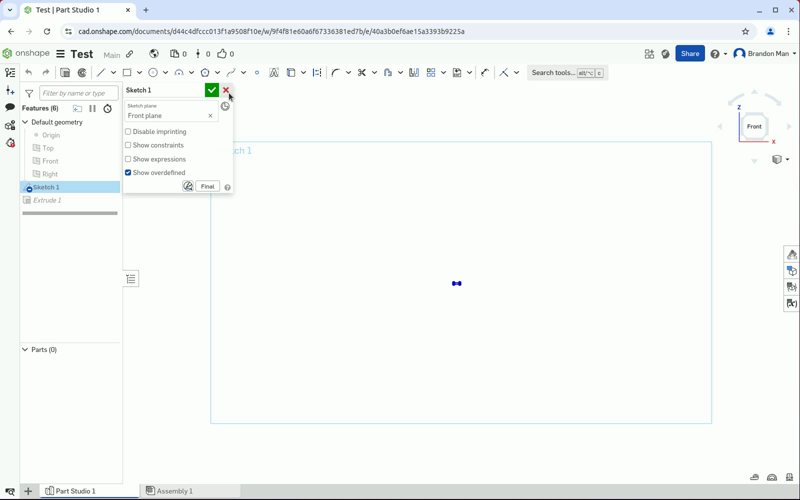
key(shift+s)
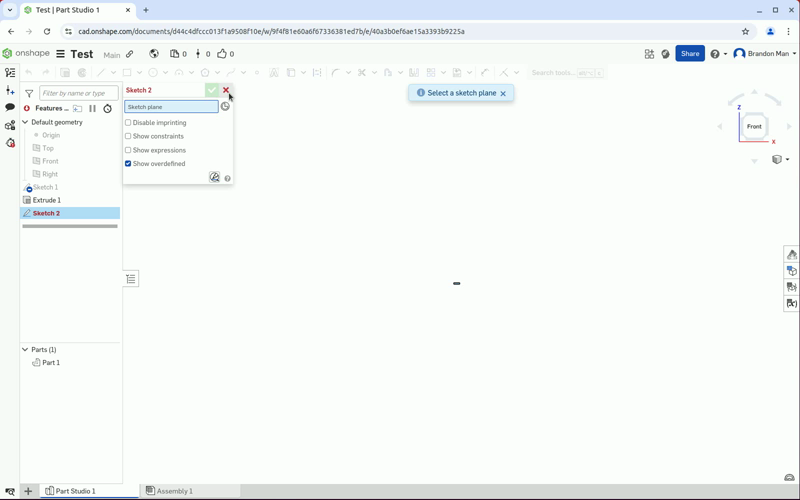
mouse_move(73, 163)
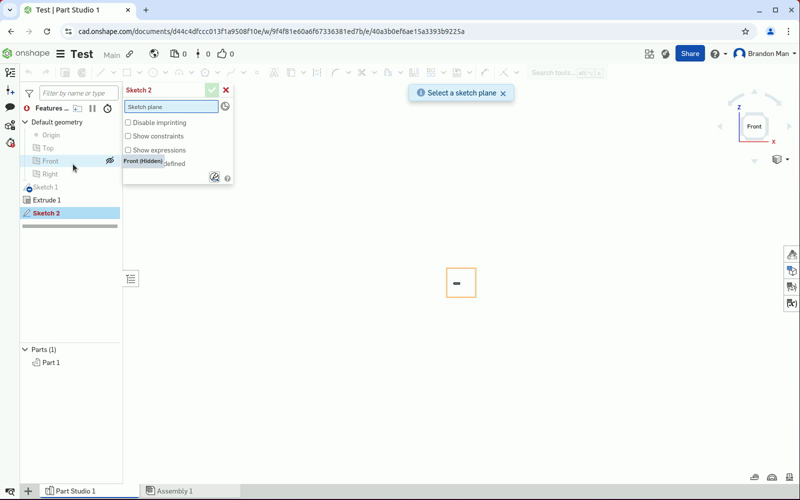
click(73, 163)
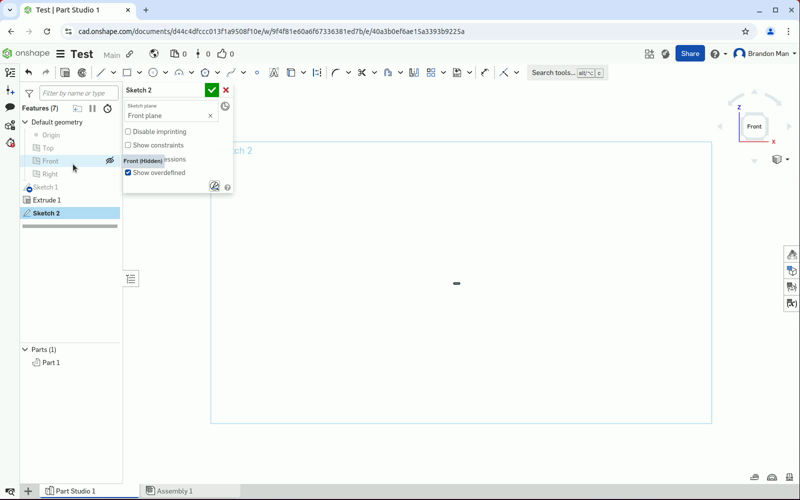
mouse_move(73, 352)
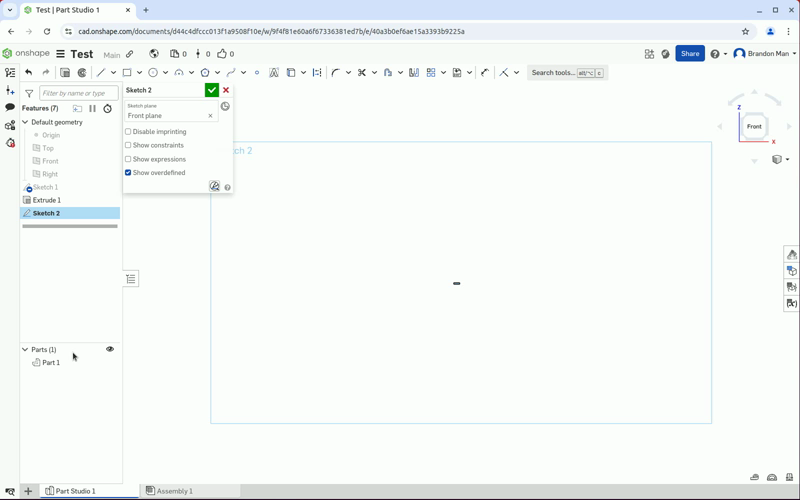
key(y)
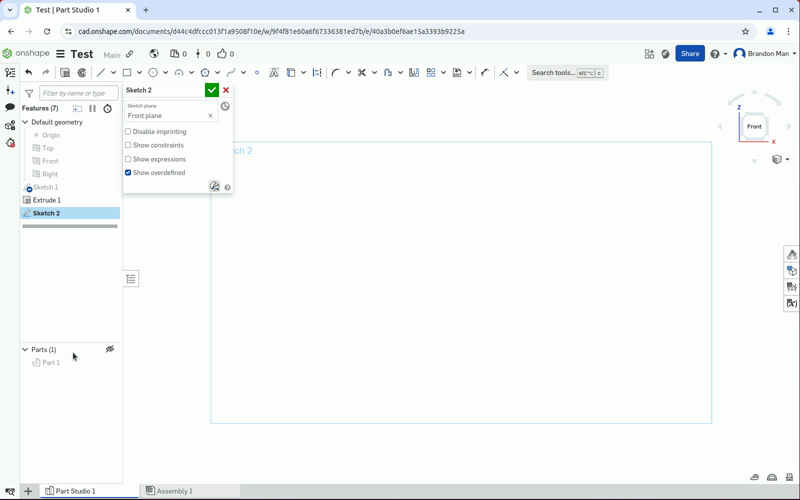
key(l)
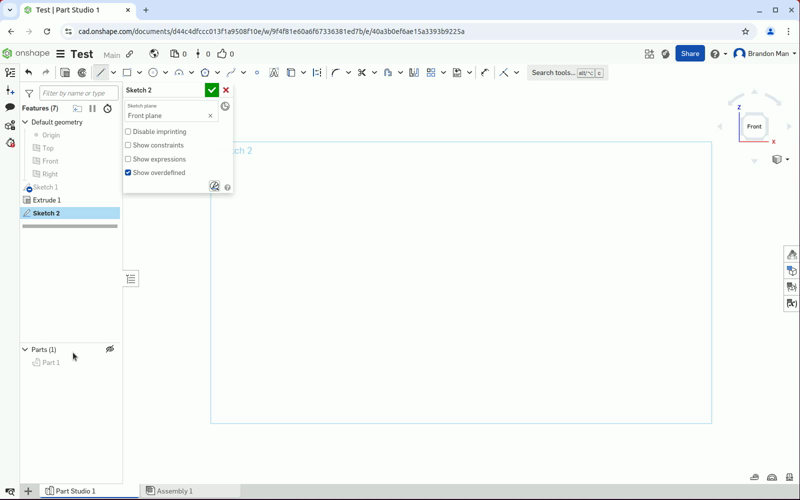
key_down(shift)
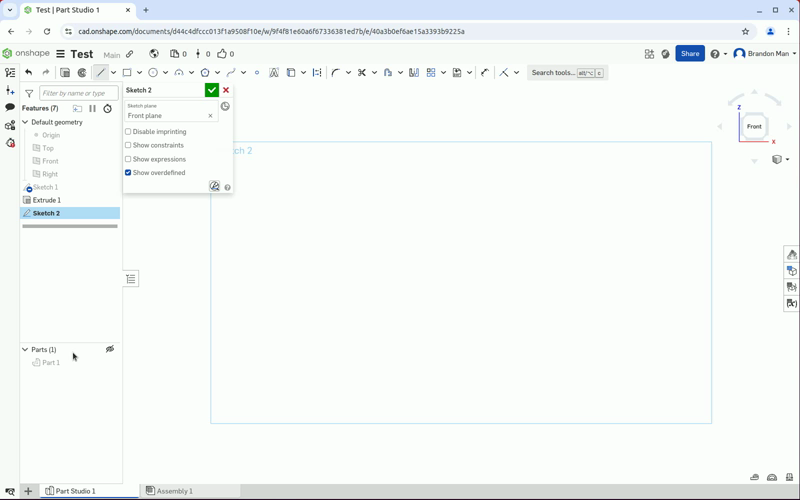
mouse_move(463, 284)
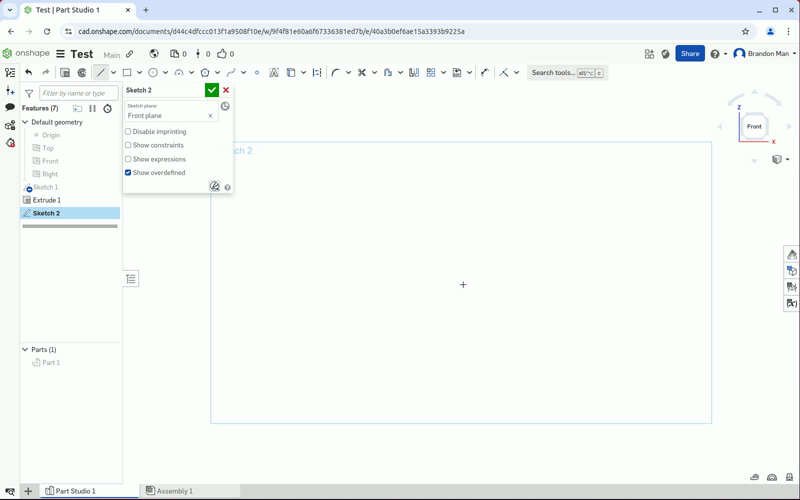
click(463, 284)
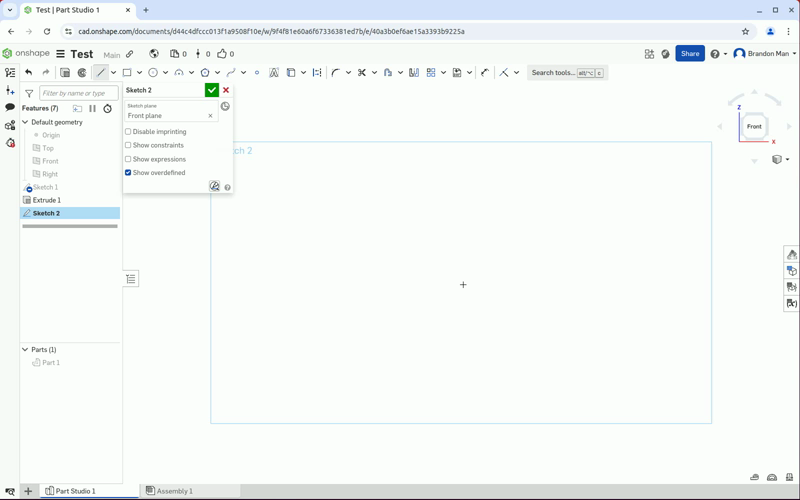
key_up(shift)
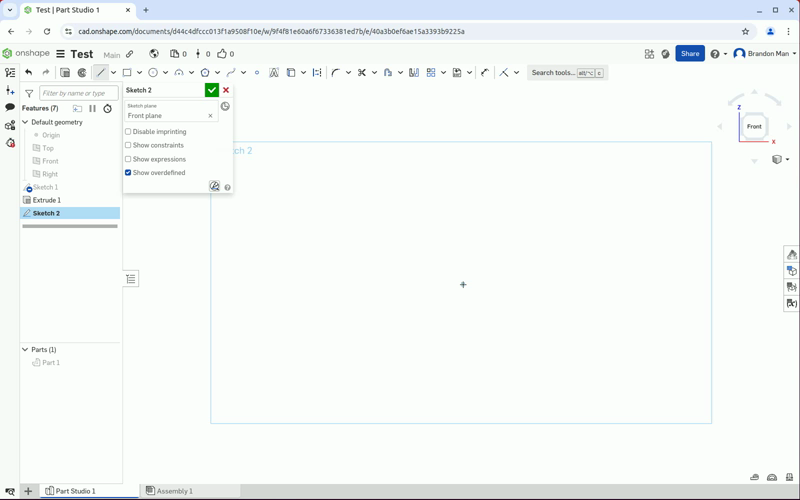
key_down(shift)
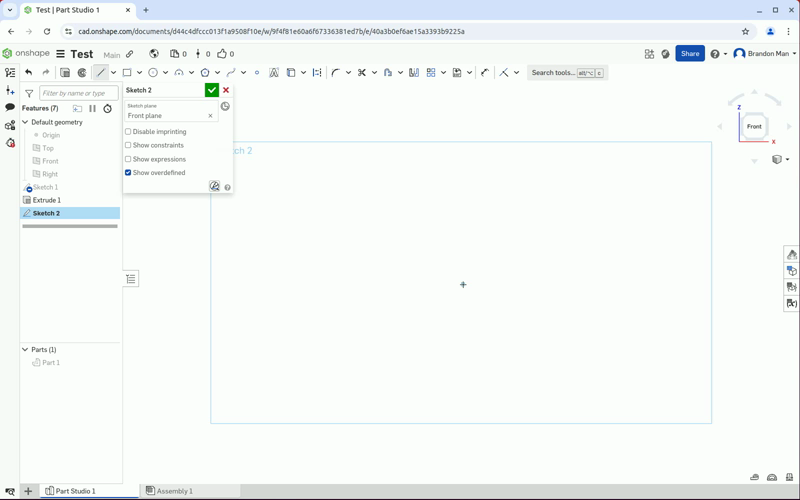
mouse_move(493, 284)
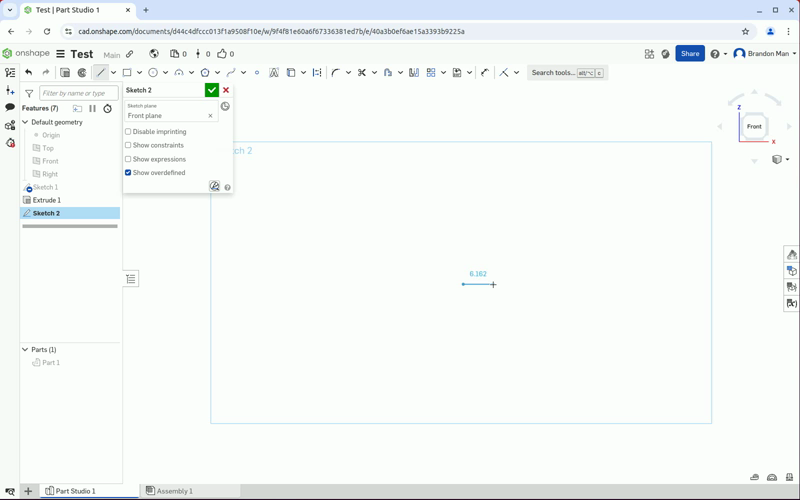
mouse_move(468, 284)
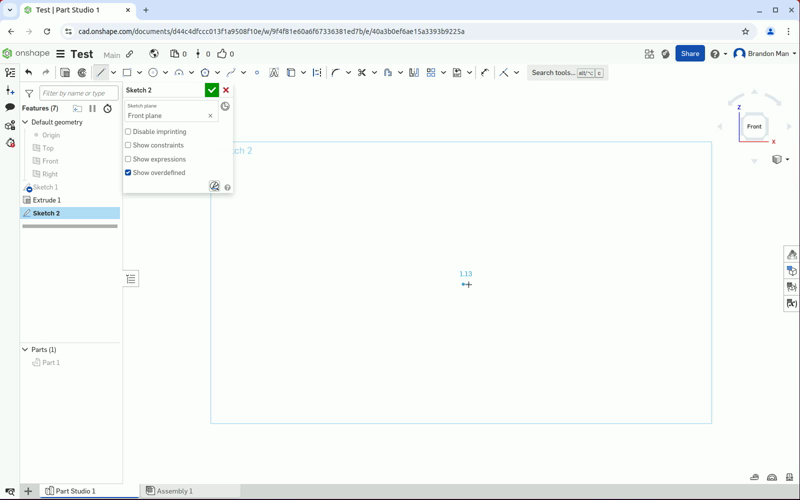
scroll(6)
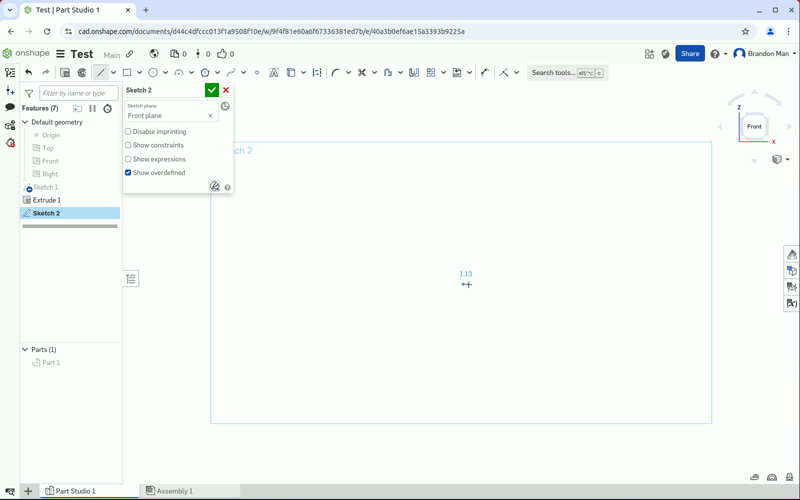
scroll(6)
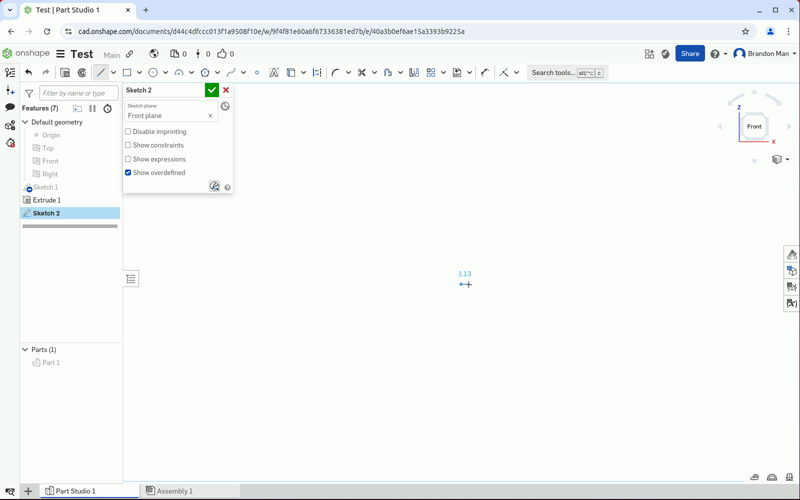
scroll(6)
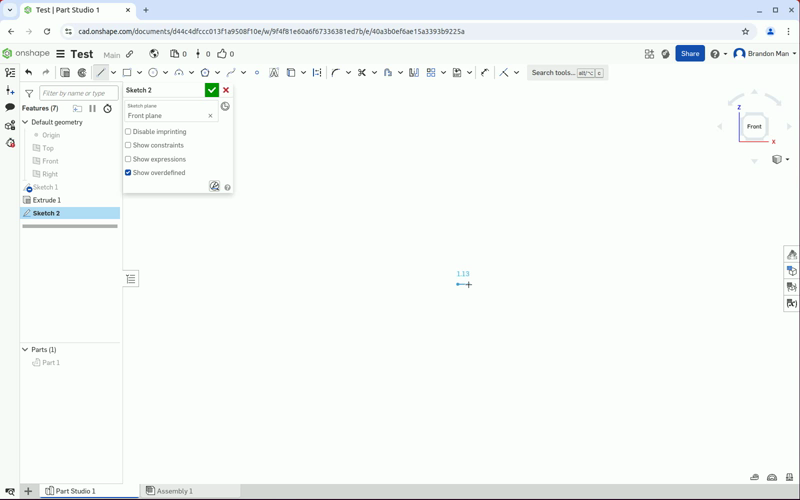
scroll(6)
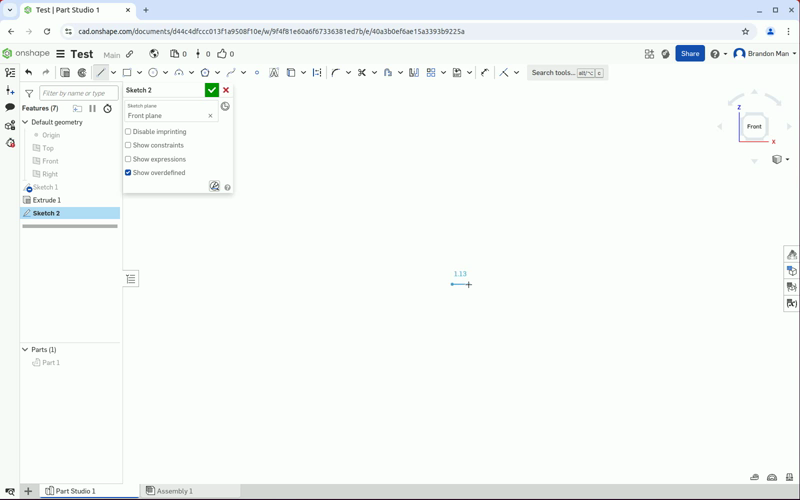
scroll(6)
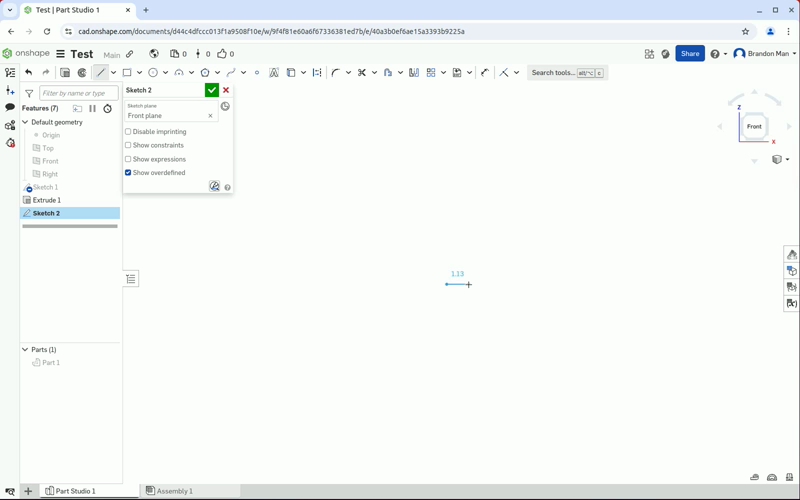
scroll(6)
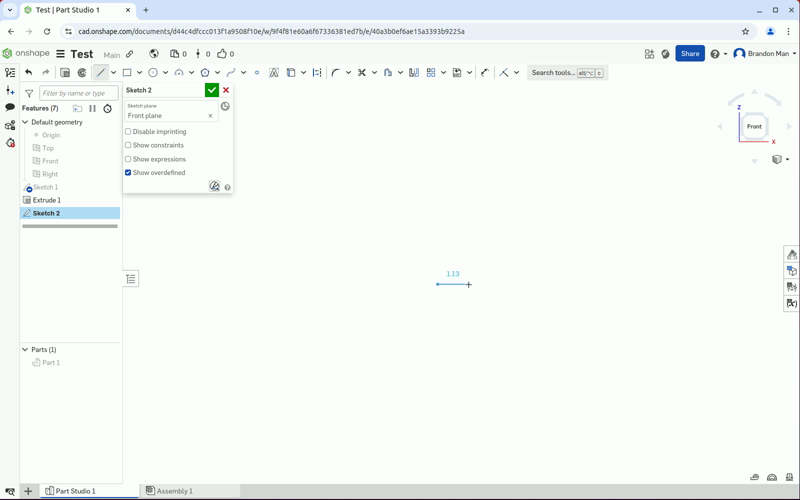
scroll(6)
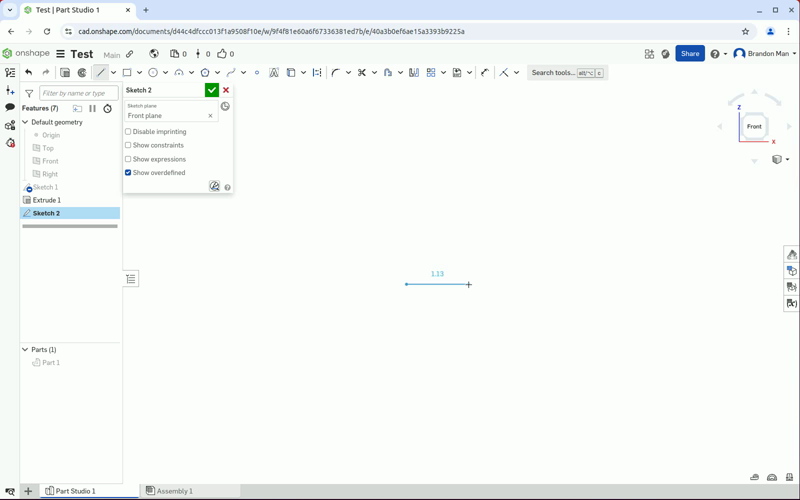
click(468, 284)
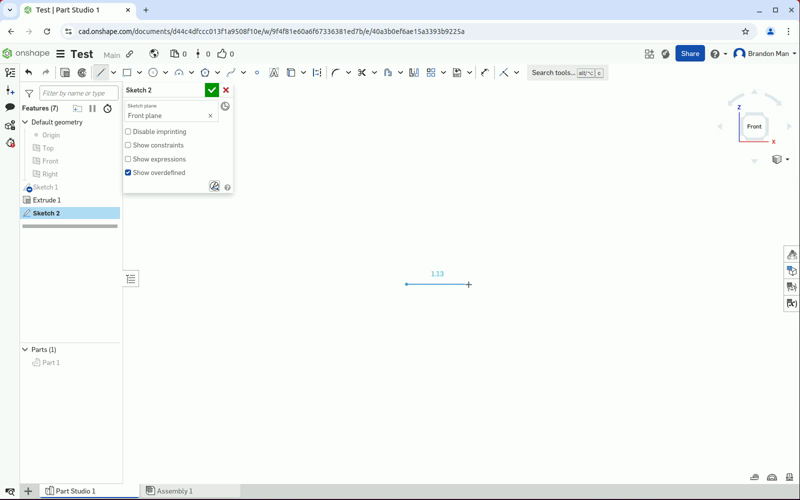
scroll(-6)
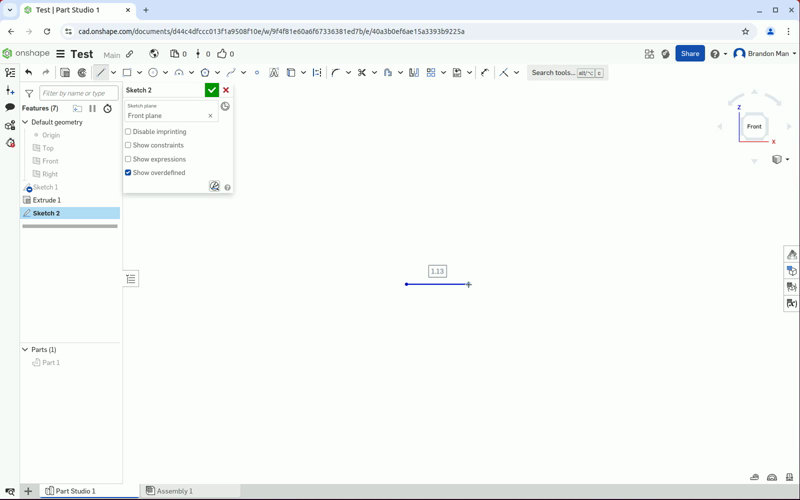
scroll(-6)
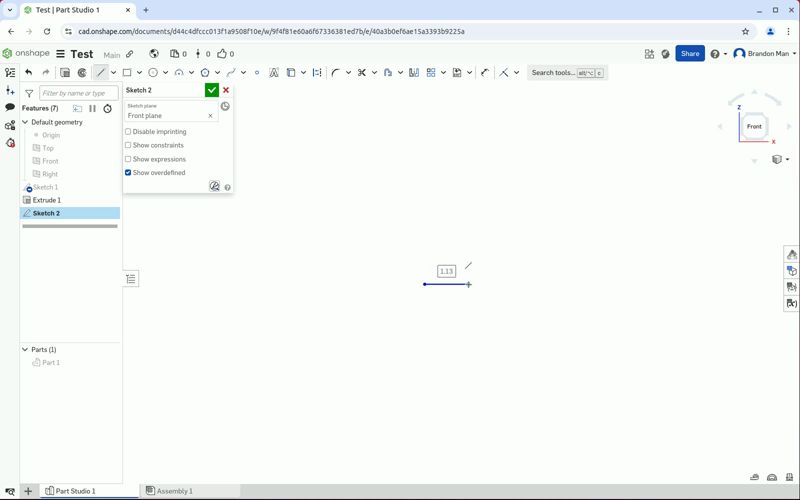
scroll(-6)
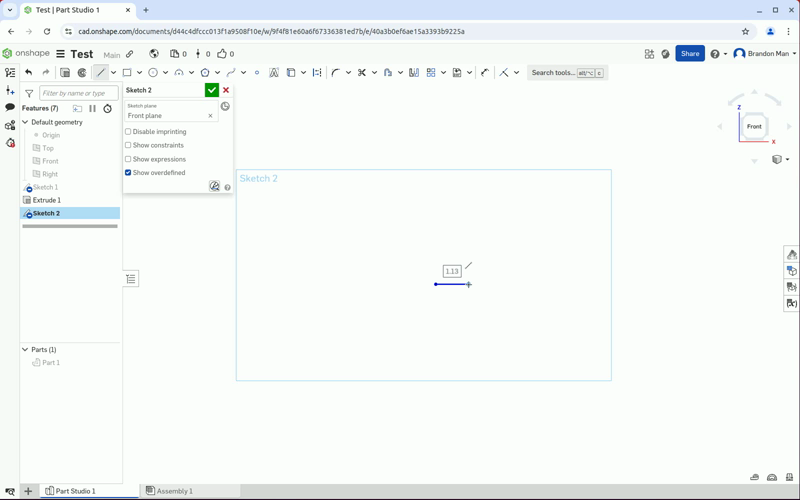
scroll(-6)
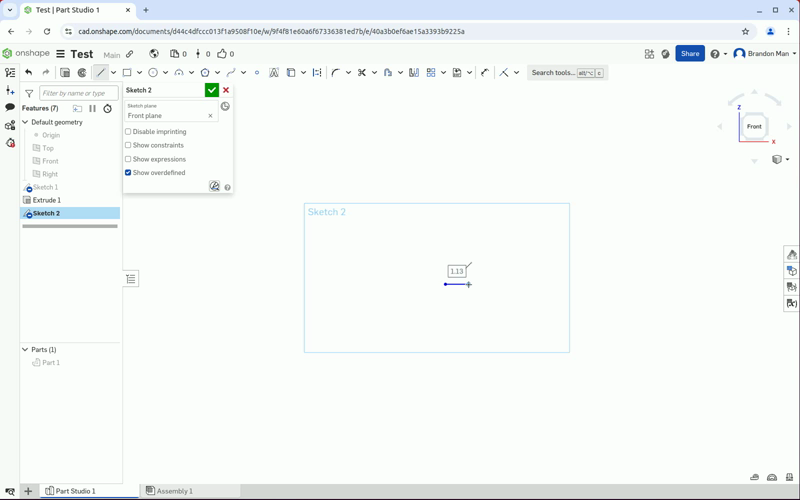
scroll(-6)
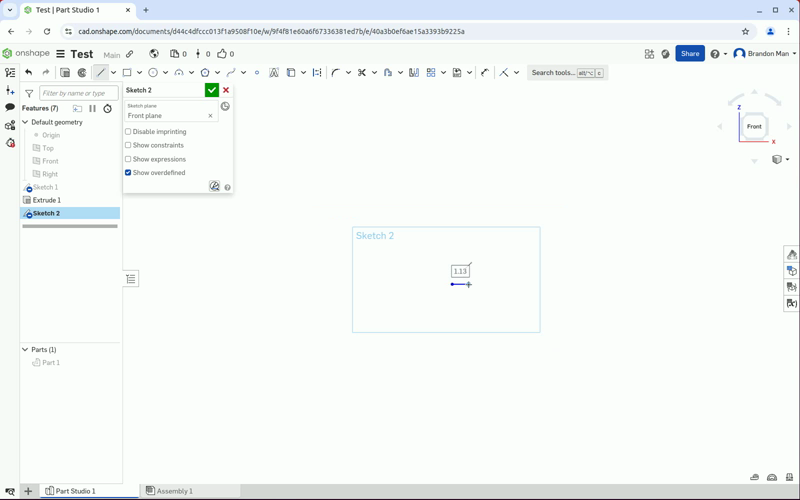
scroll(-6)
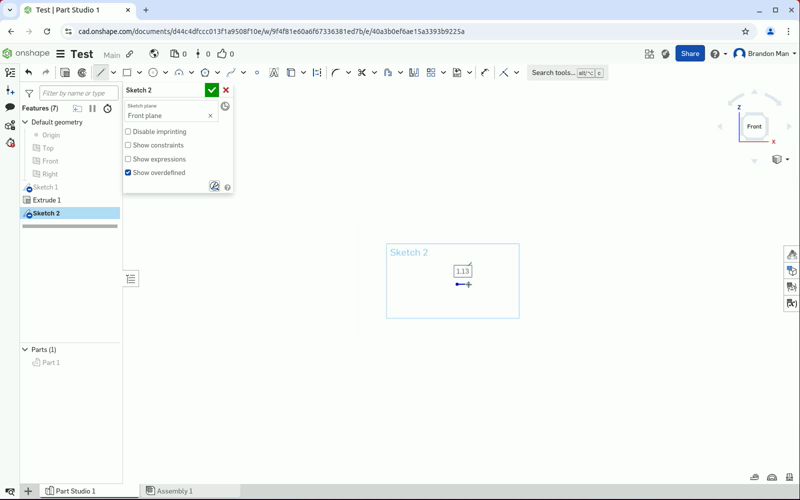
scroll(-6)
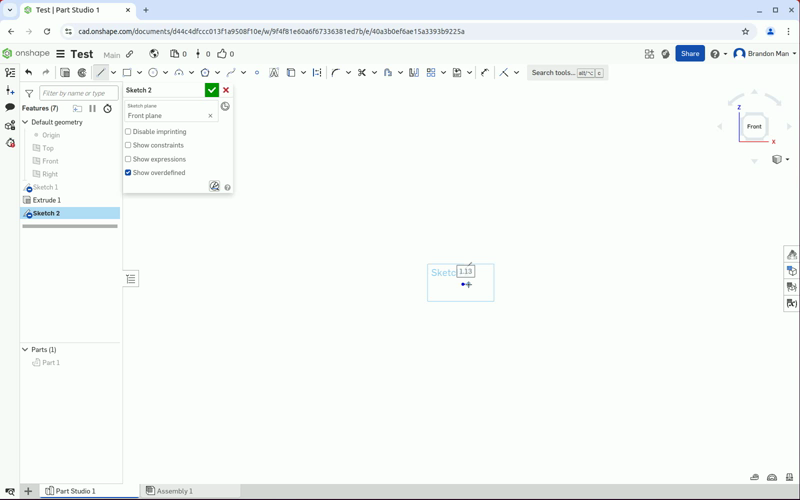
key_up(shift)
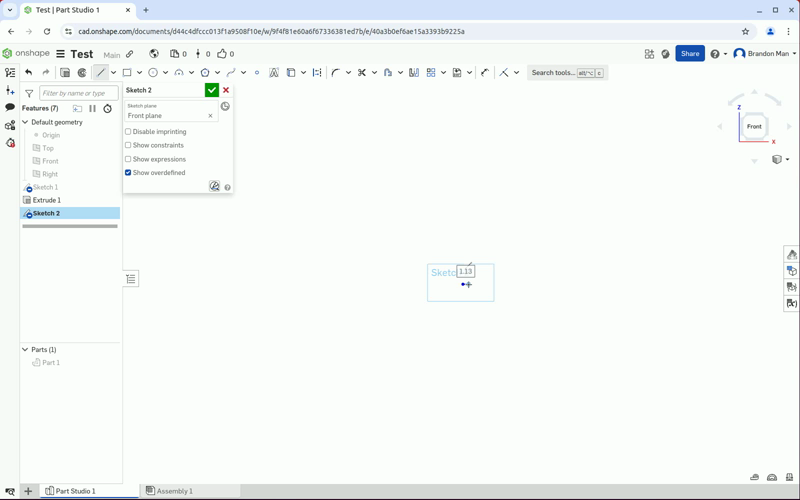
key_down(shift)
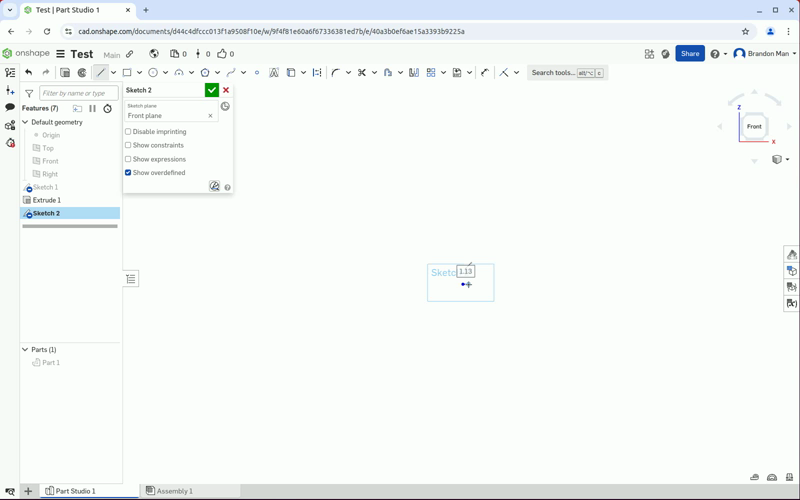
mouse_move(498, 284)
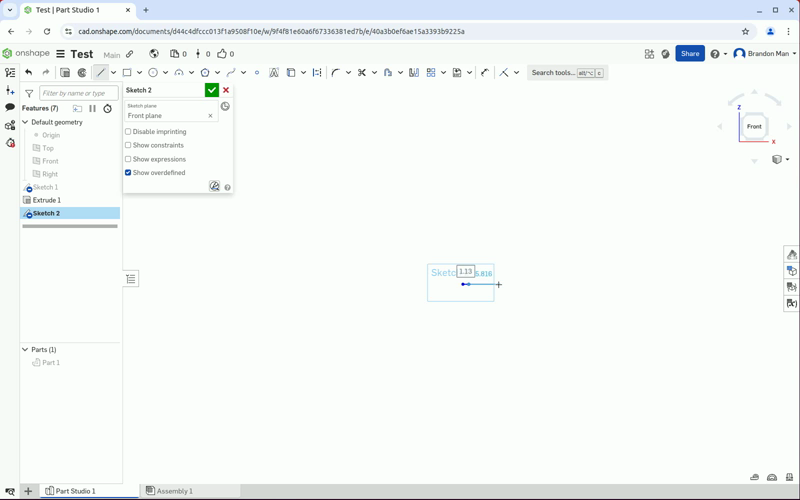
mouse_move(468, 282)
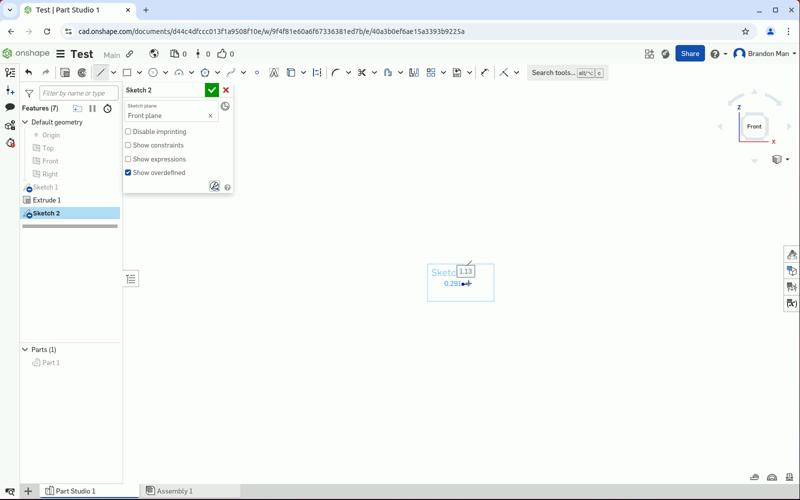
scroll(6)
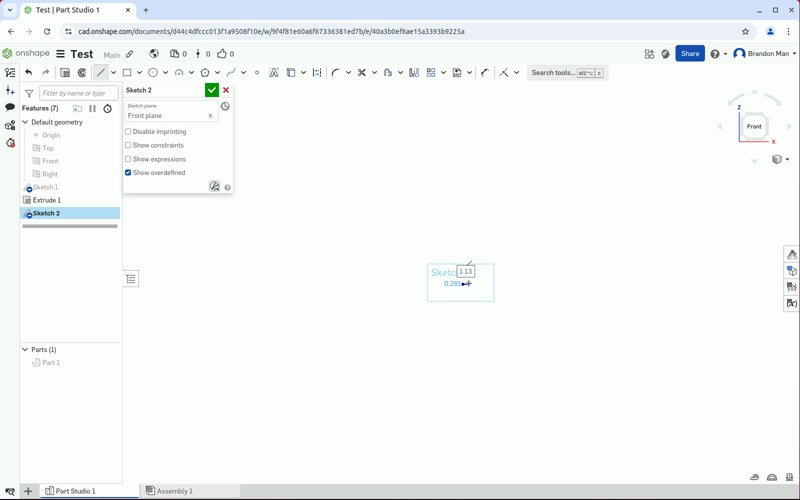
scroll(6)
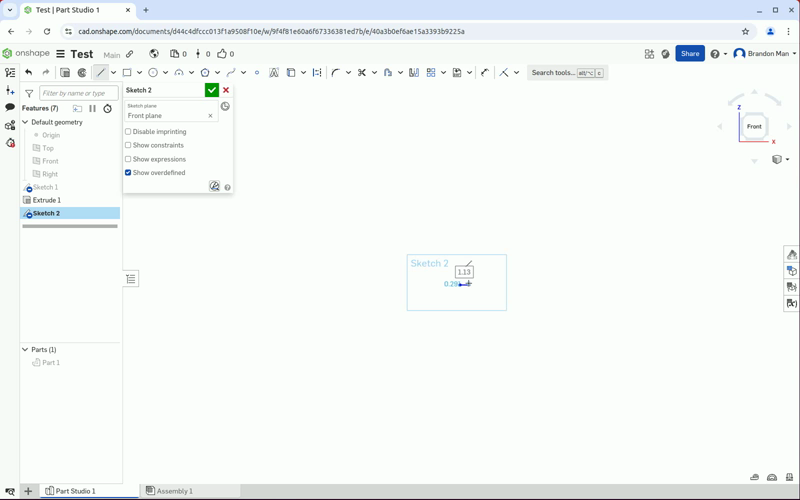
scroll(6)
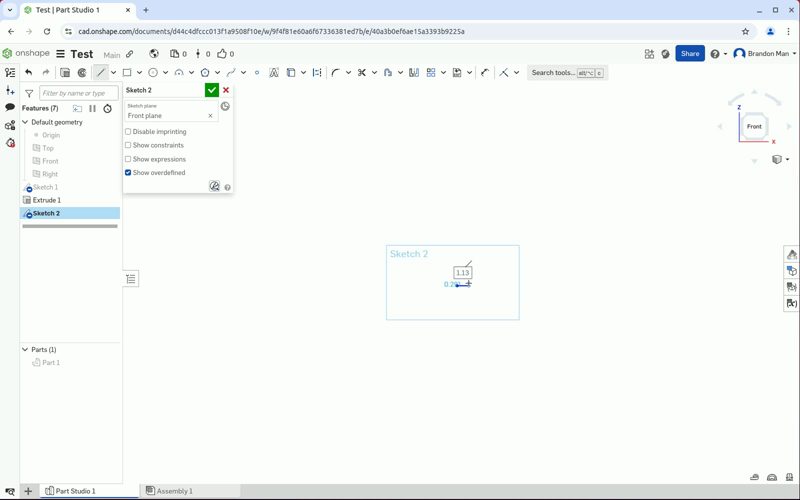
scroll(6)
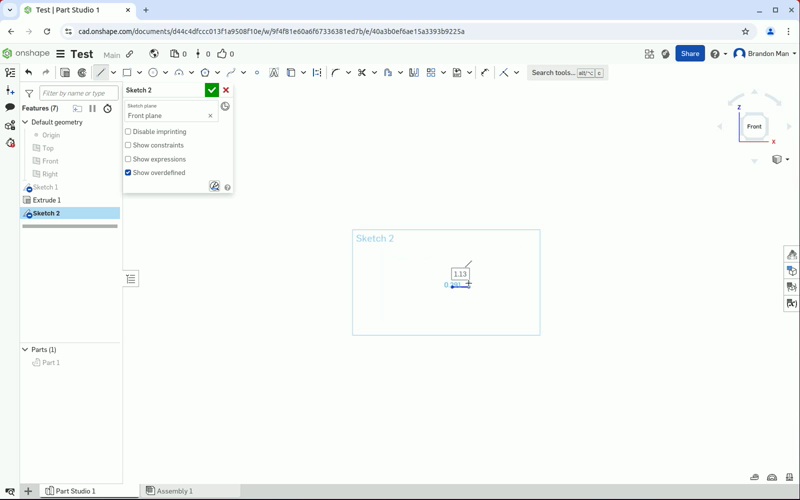
scroll(6)
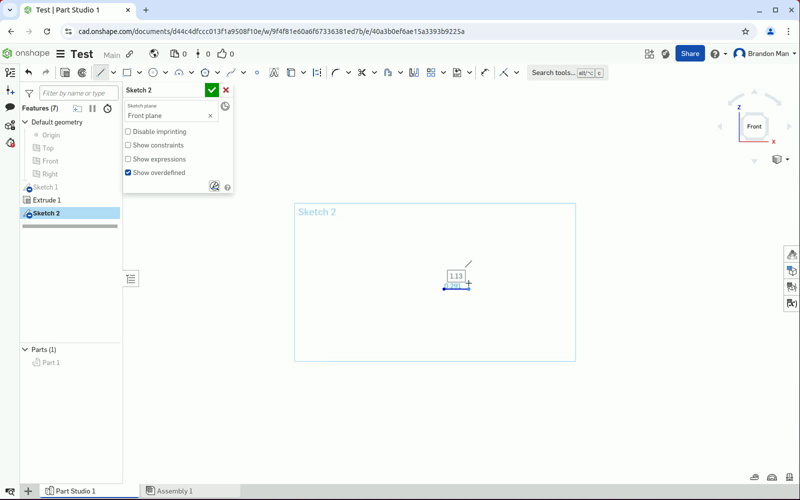
scroll(6)
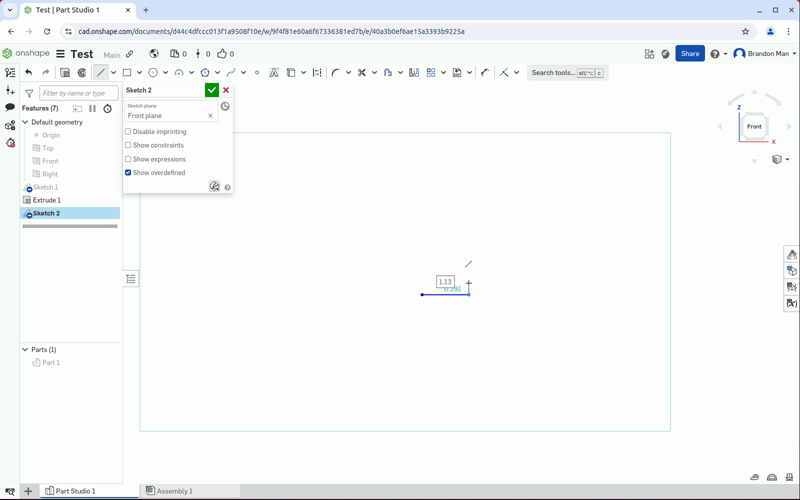
scroll(6)
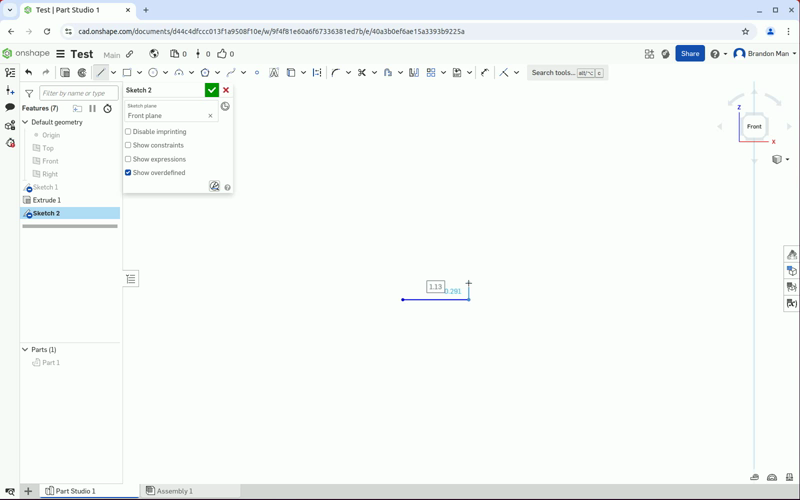
click(468, 282)
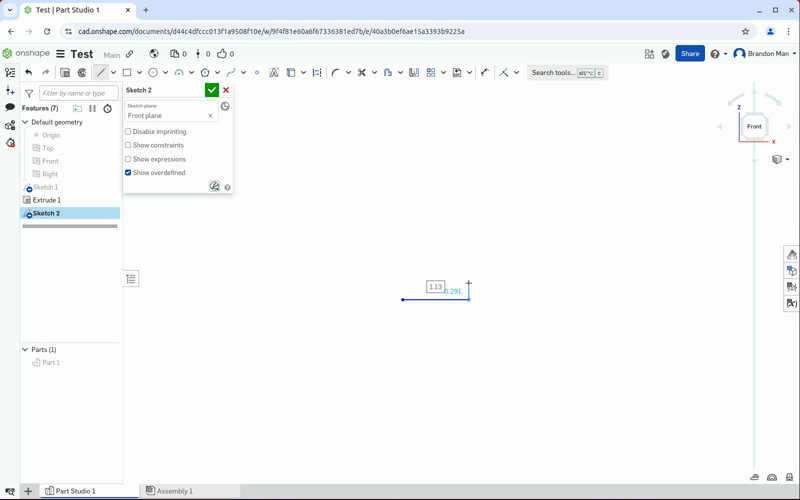
scroll(-6)
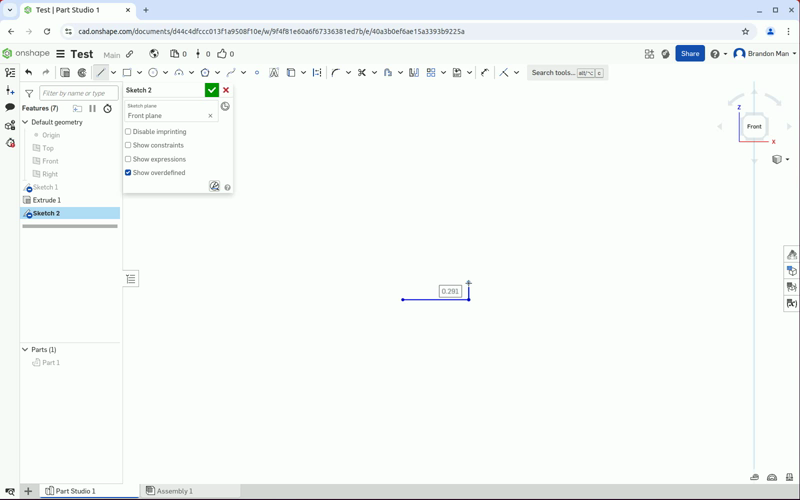
scroll(-6)
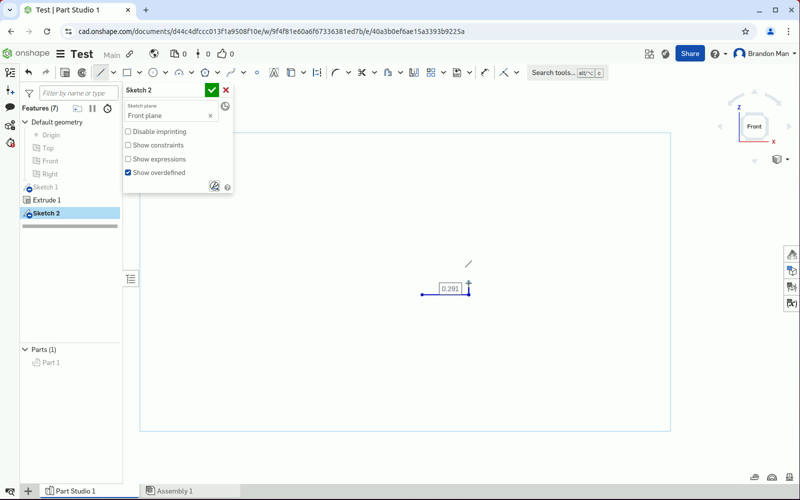
scroll(-6)
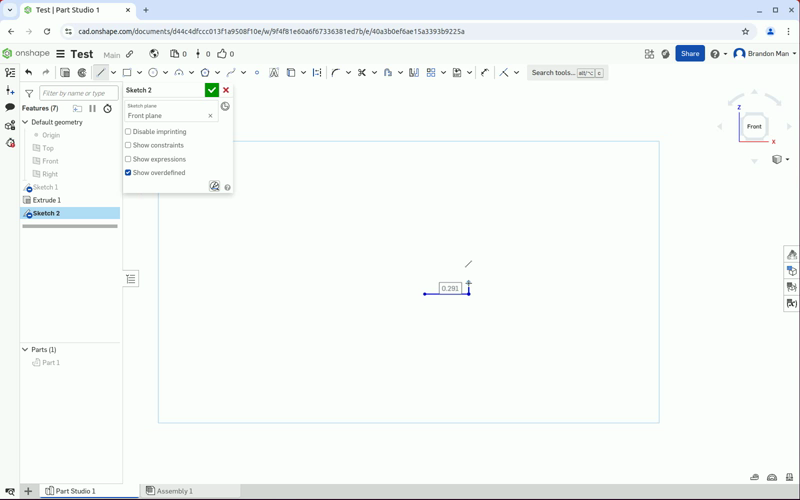
scroll(-6)
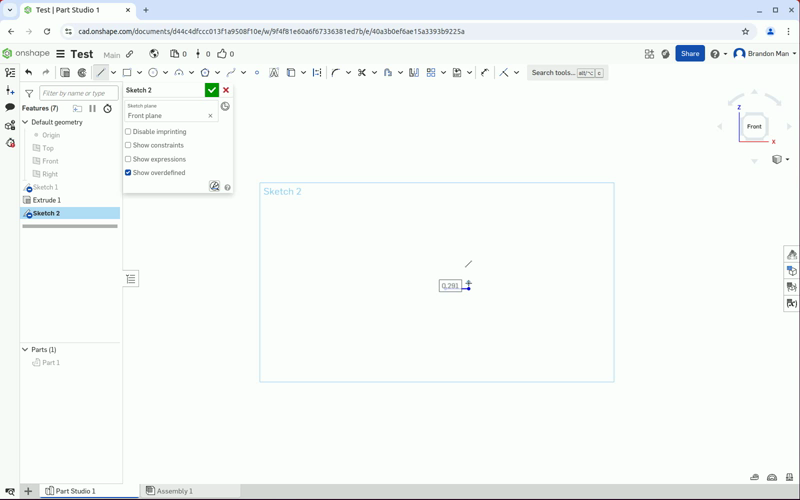
scroll(-6)
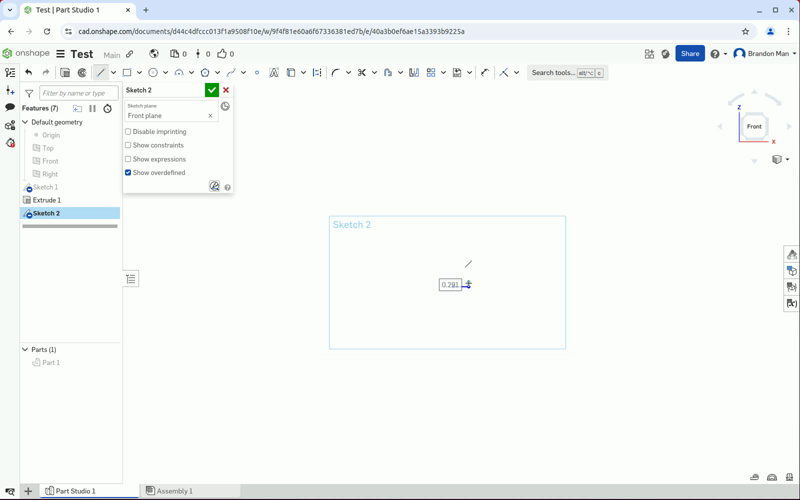
scroll(-6)
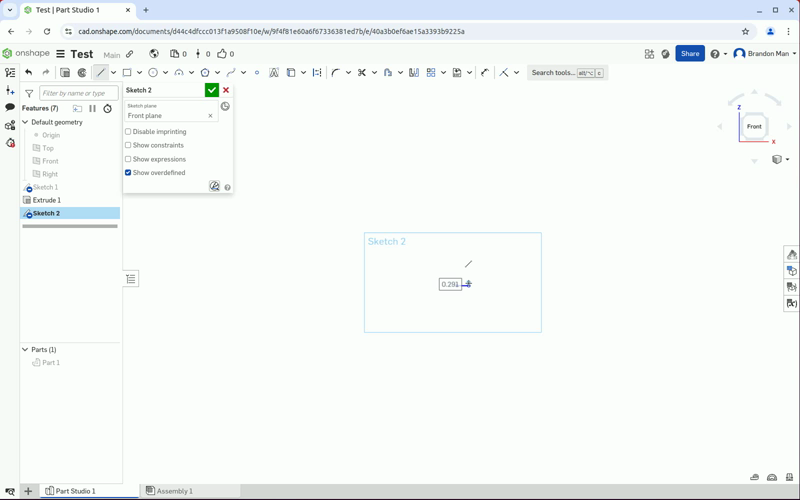
scroll(-6)
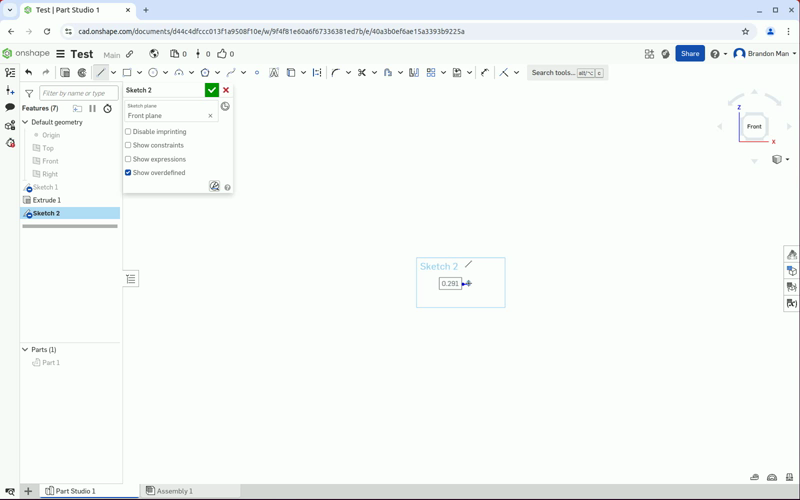
key_up(shift)
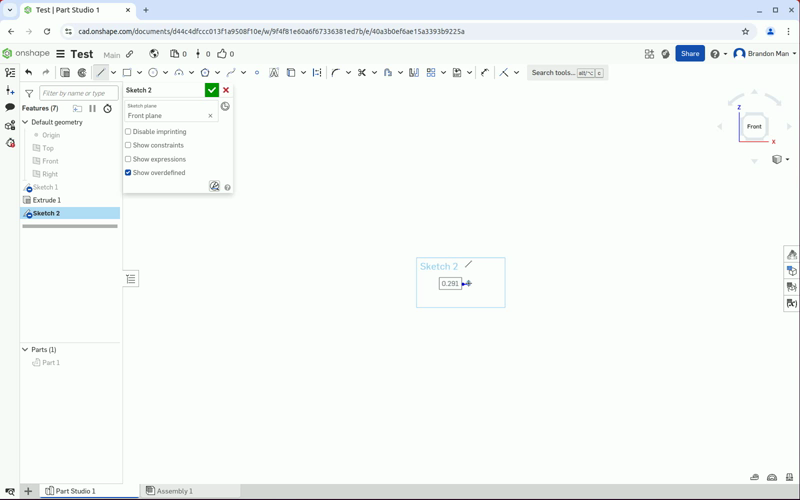
key_down(shift)
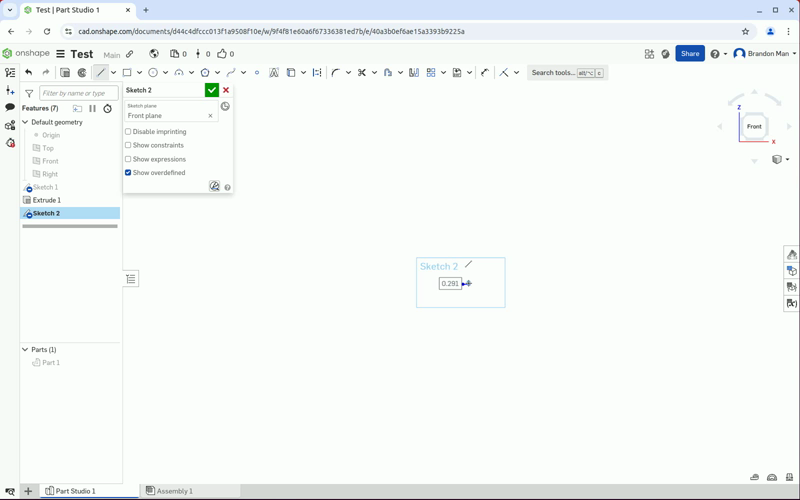
mouse_move(498, 282)
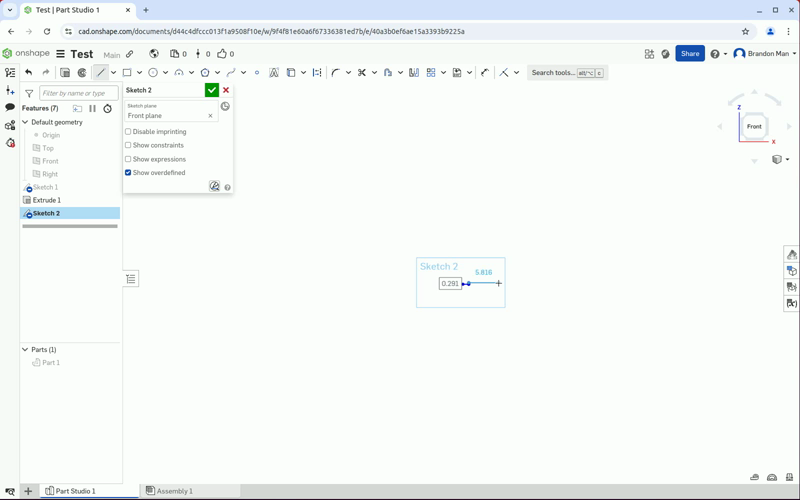
mouse_move(463, 282)
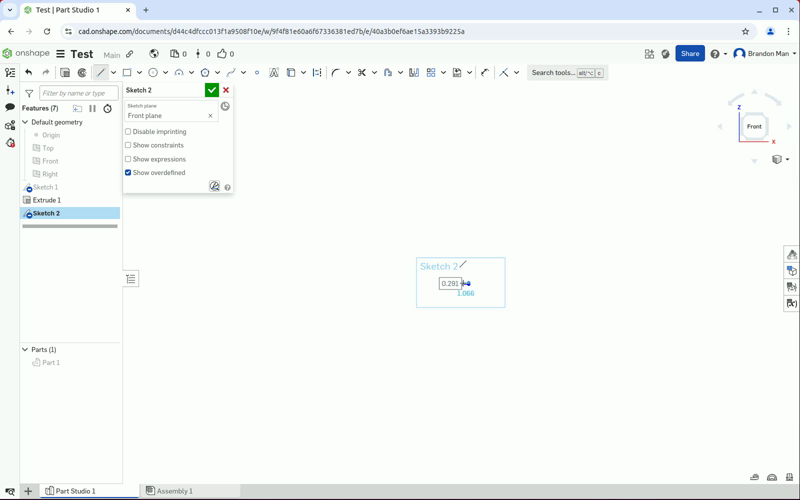
scroll(6)
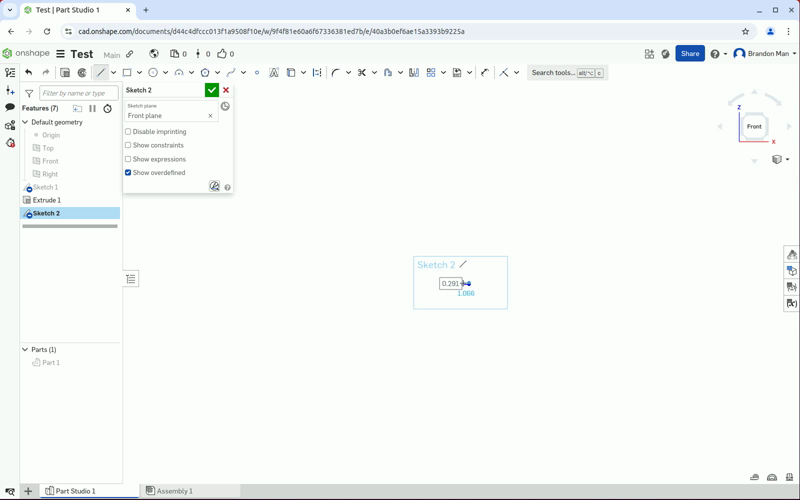
scroll(6)
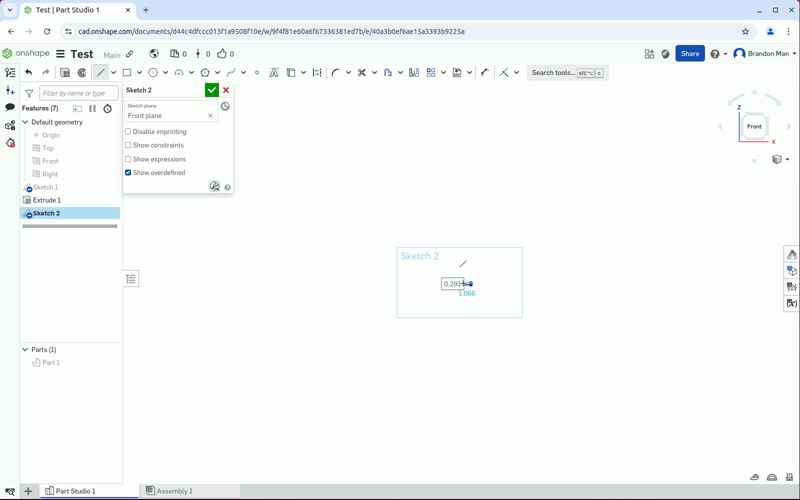
scroll(6)
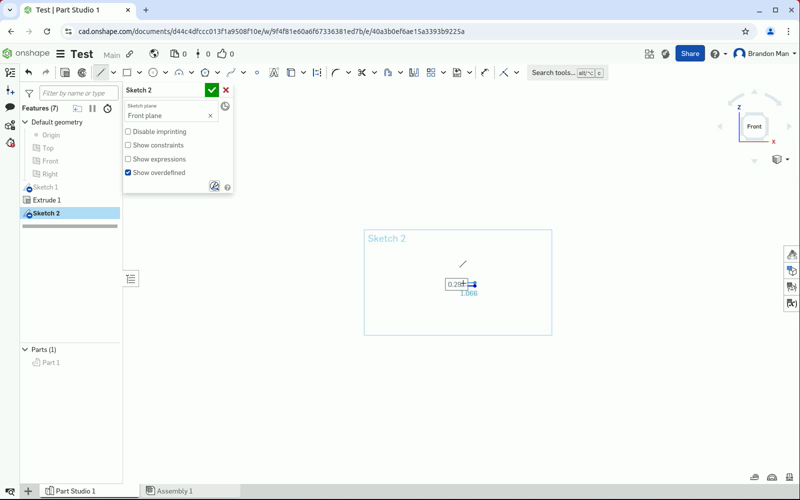
scroll(6)
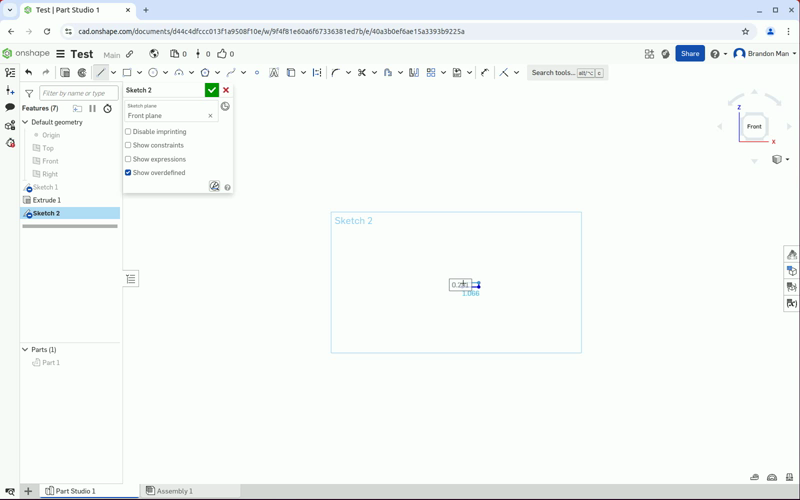
scroll(6)
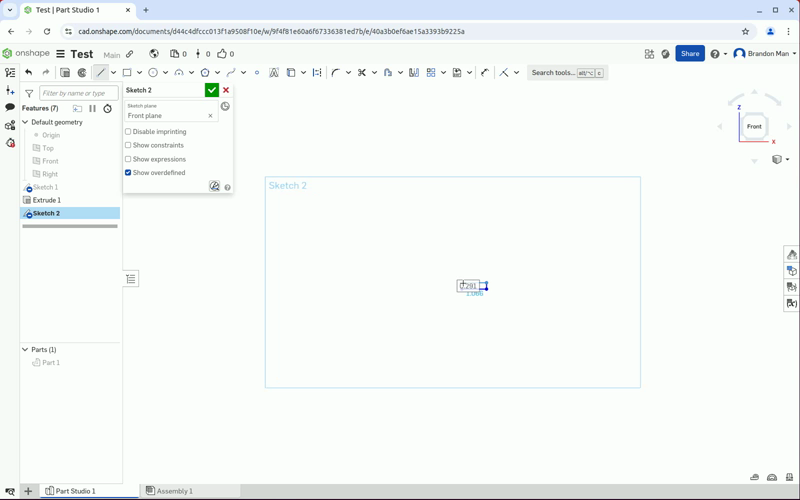
scroll(6)
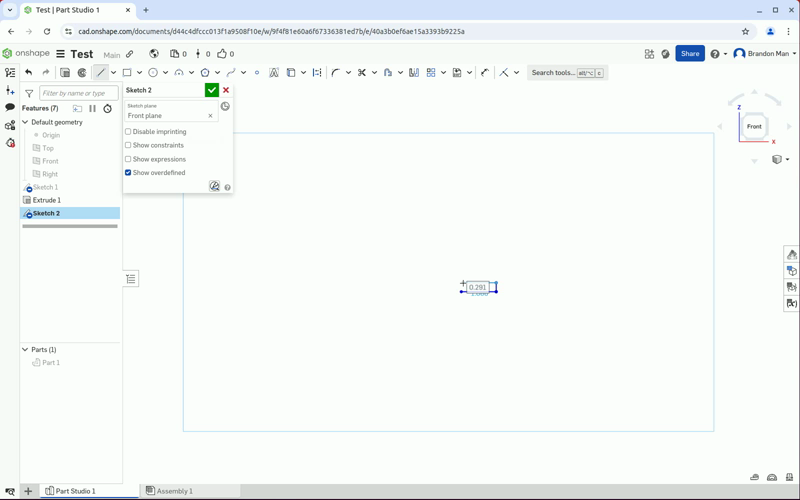
scroll(6)
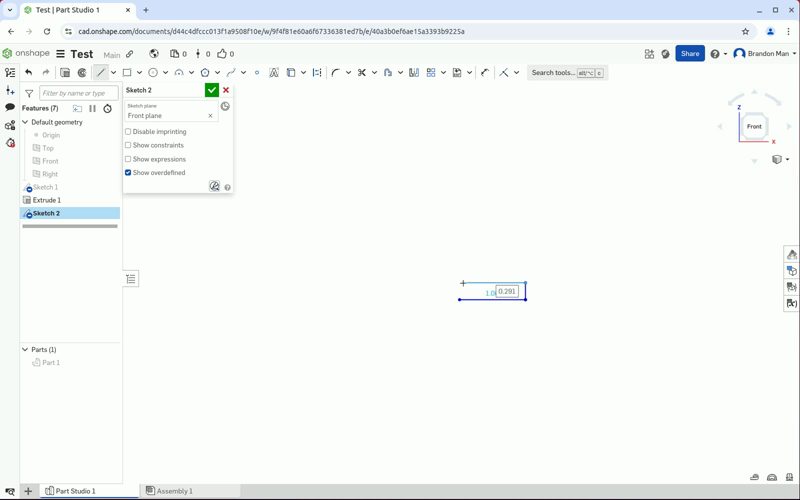
click(463, 282)
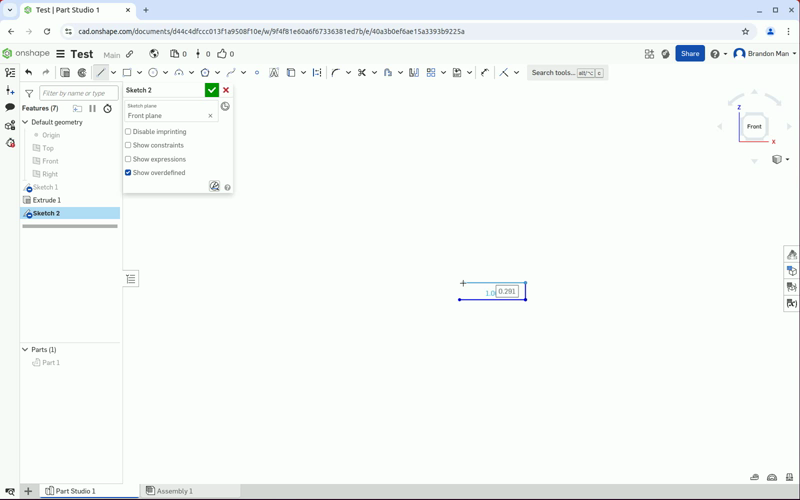
scroll(-6)
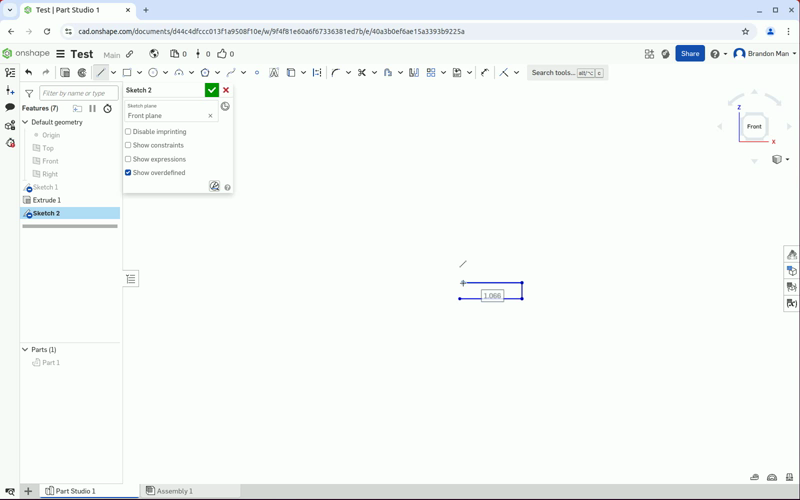
scroll(-6)
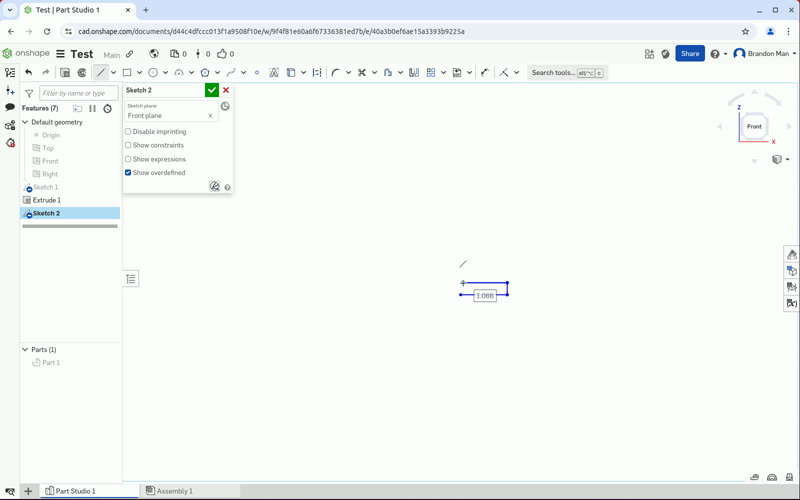
scroll(-6)
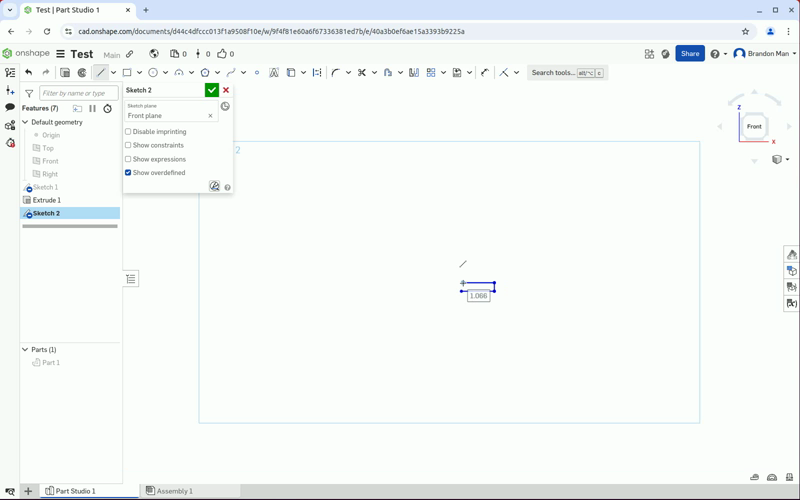
scroll(-6)
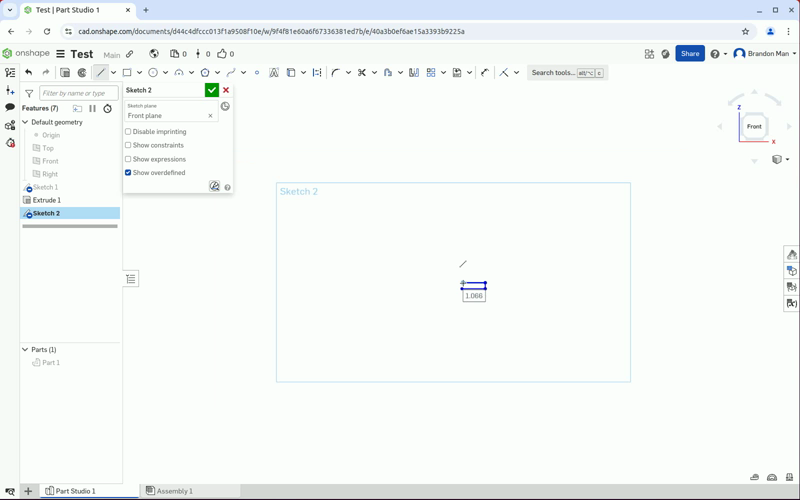
scroll(-6)
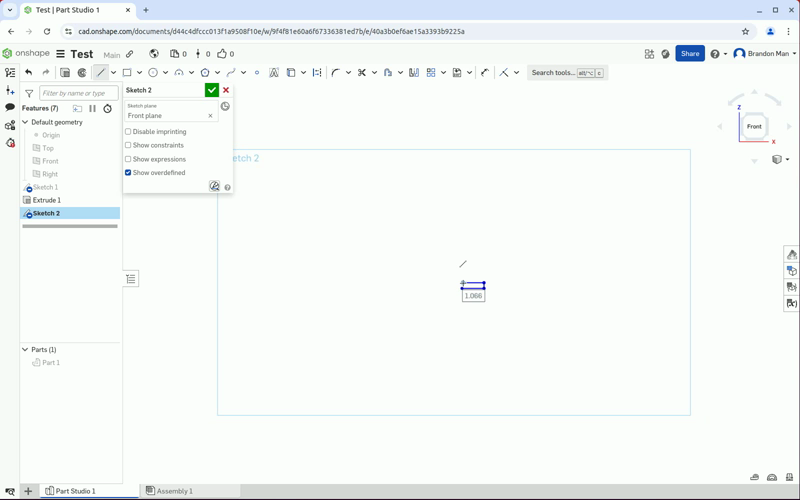
scroll(-6)
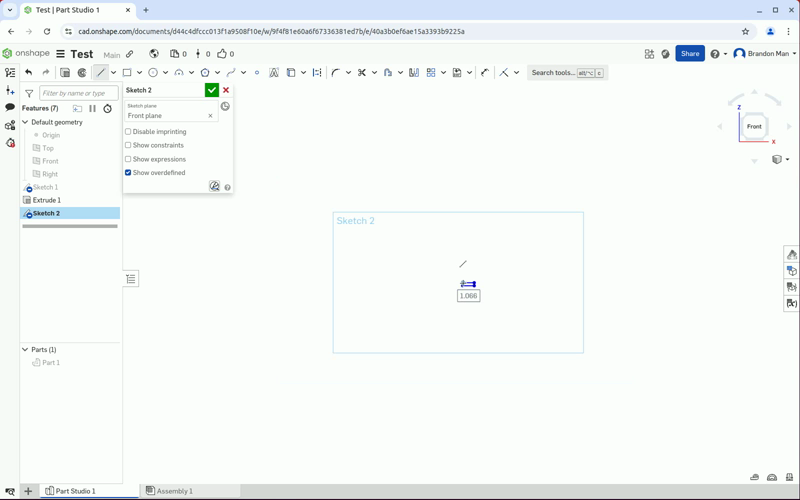
scroll(-6)
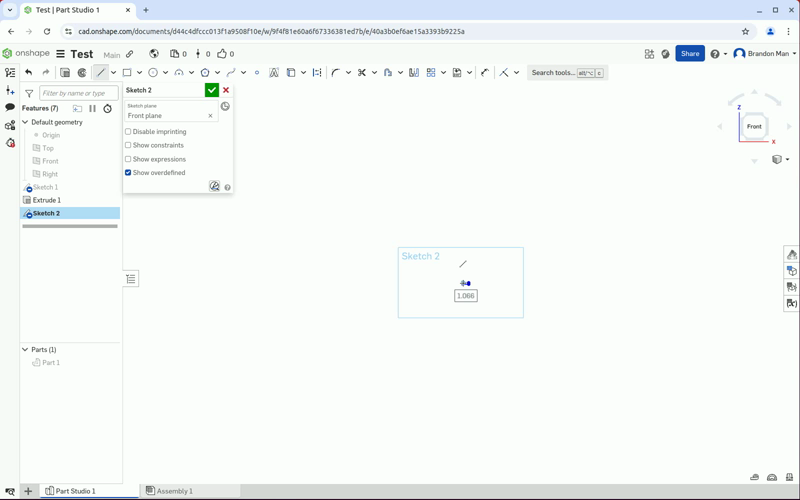
key_up(shift)
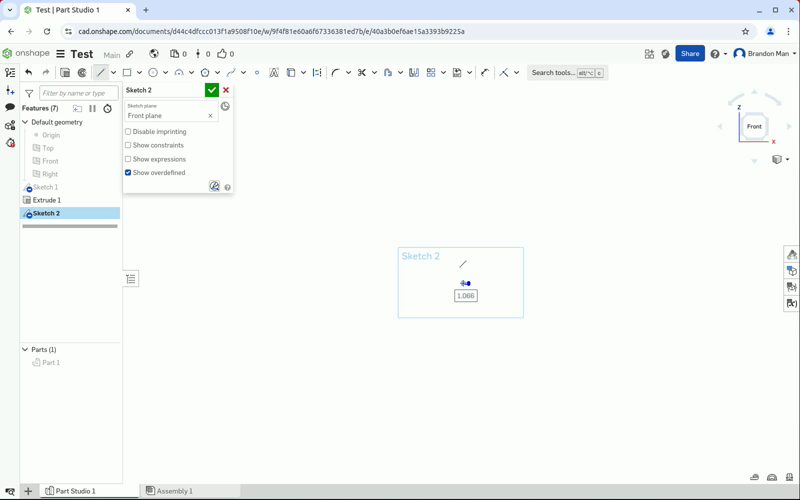
mouse_move(493, 282)
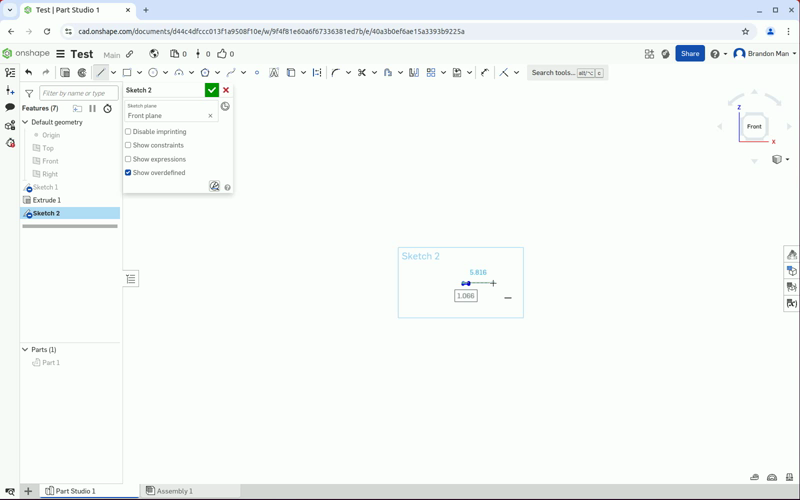
key_down(shift)
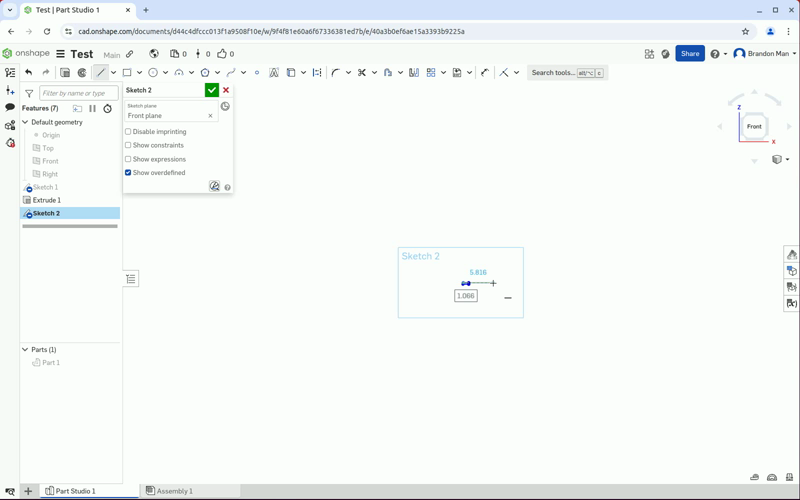
mouse_move(463, 284)
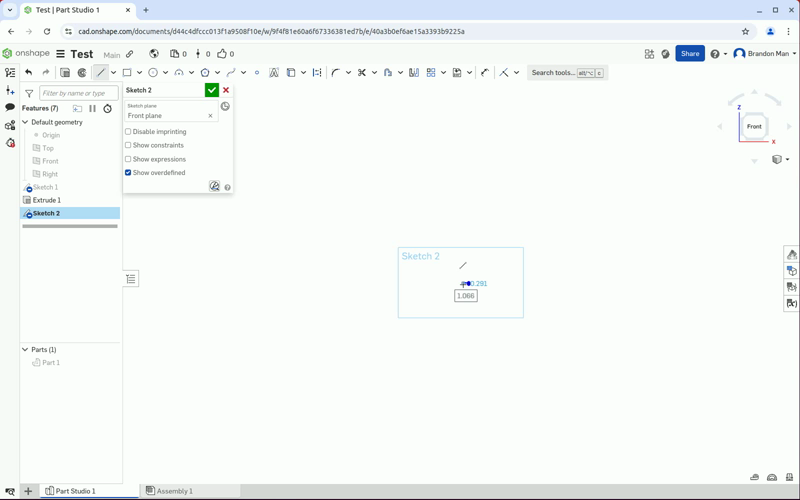
scroll(6)
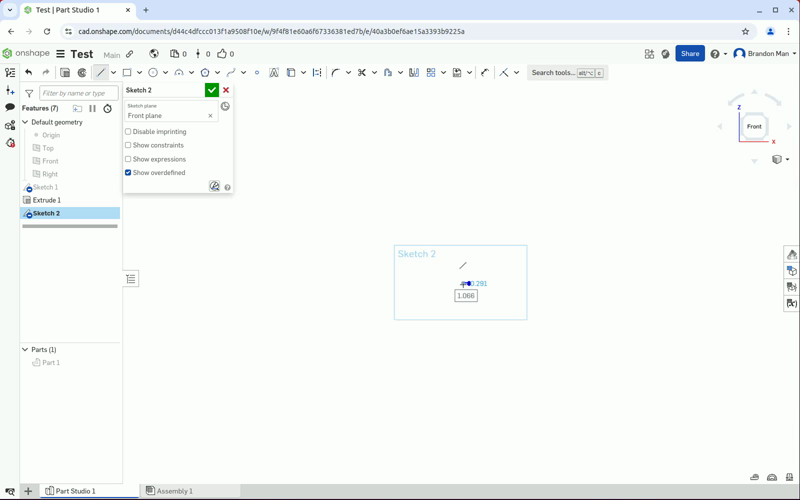
scroll(6)
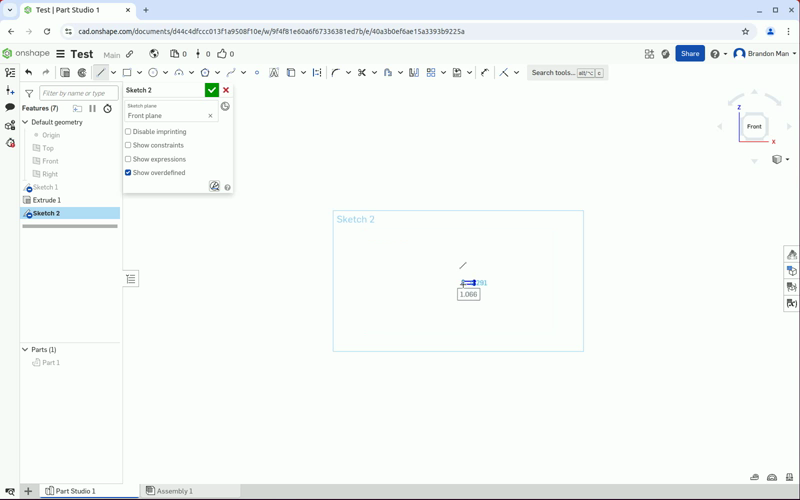
scroll(6)
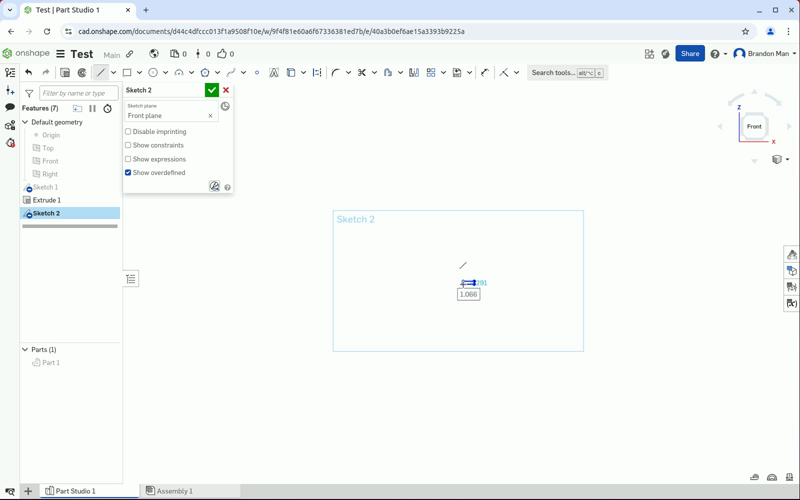
scroll(6)
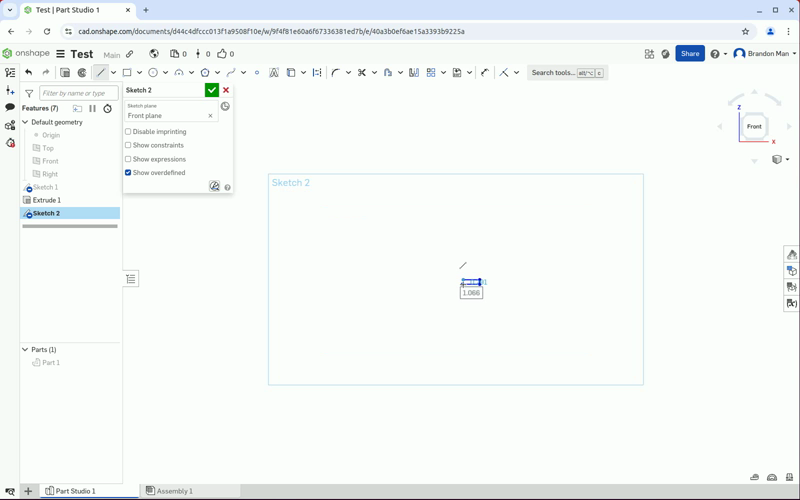
scroll(6)
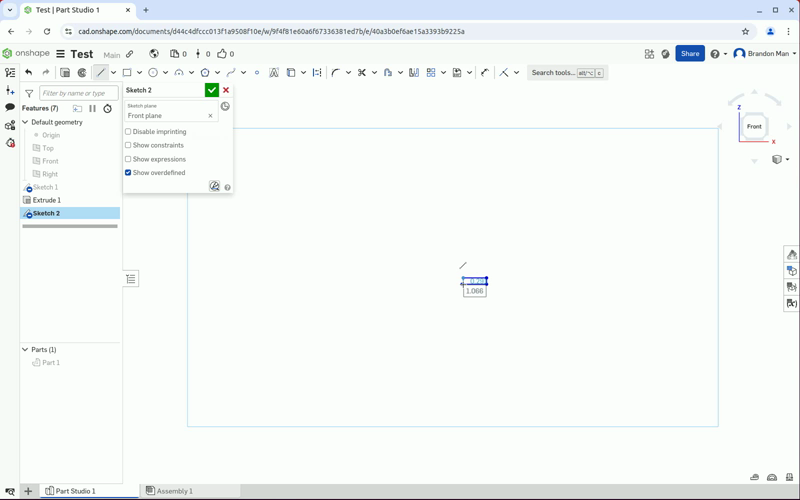
scroll(6)
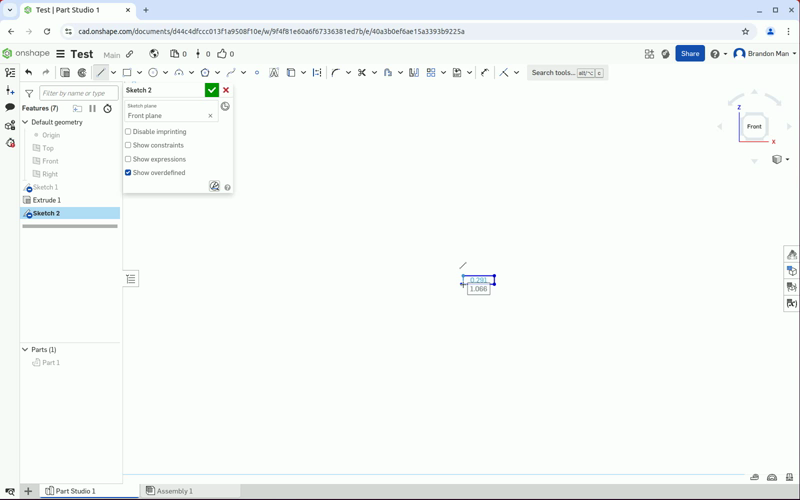
scroll(6)
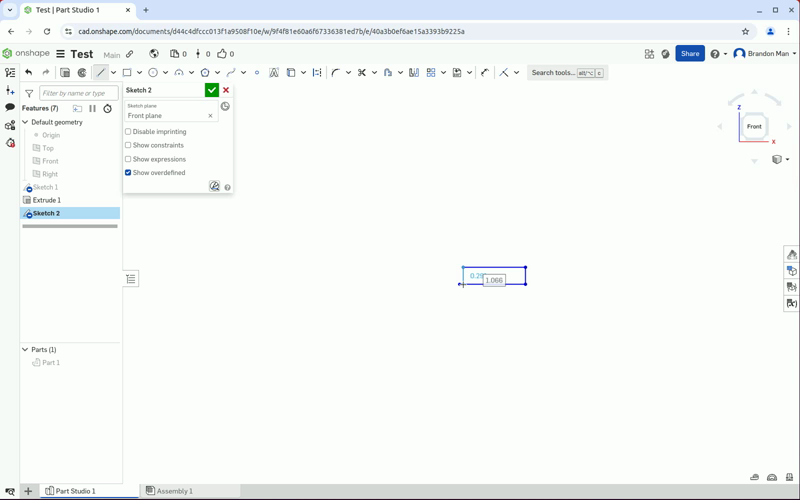
key_up(shift)
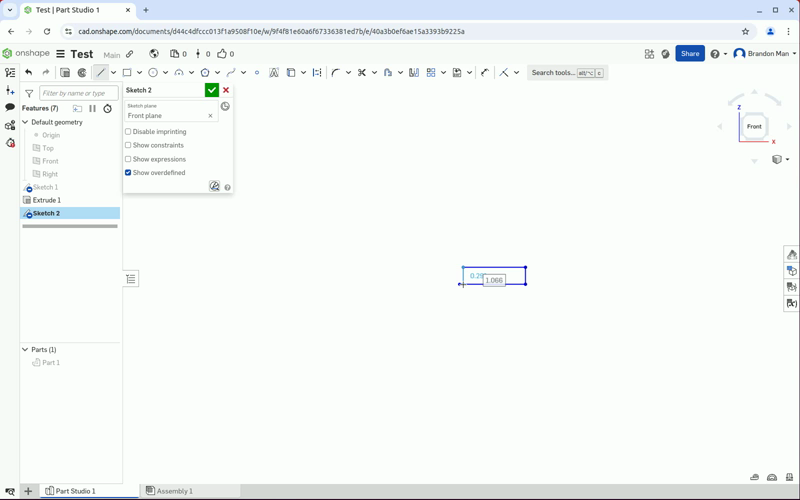
click(463, 284)
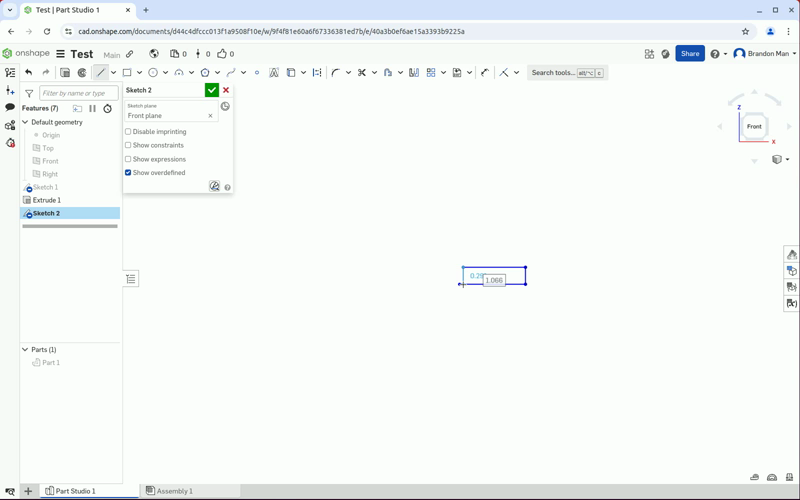
scroll(-6)
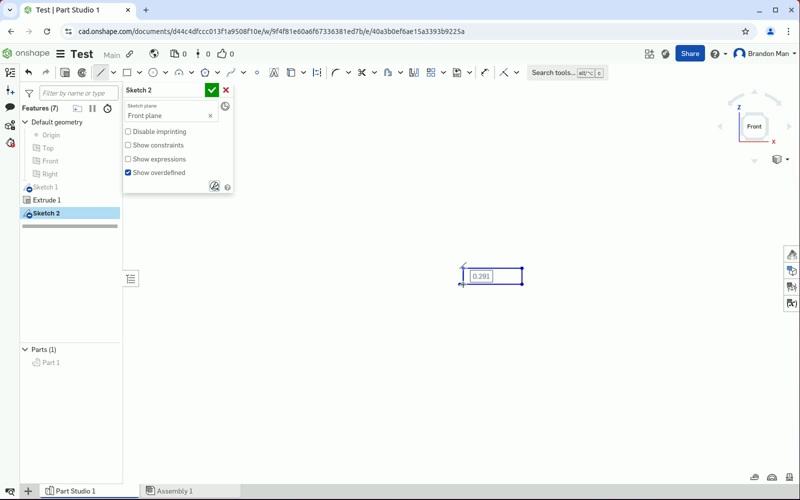
scroll(-6)
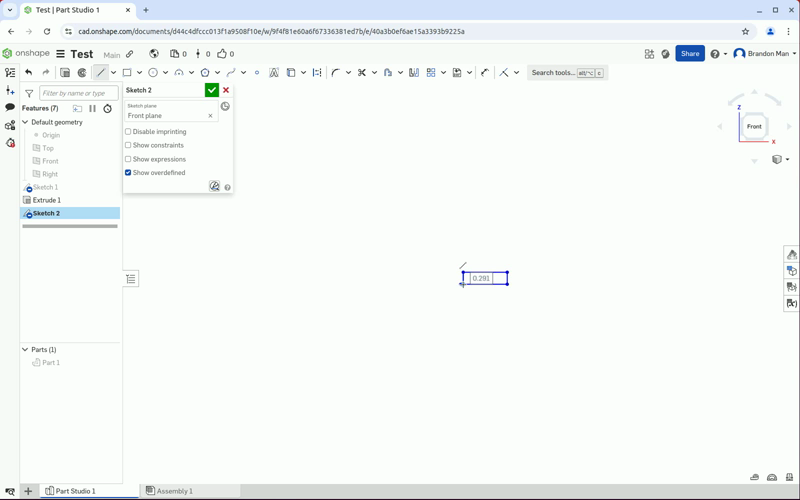
scroll(-6)
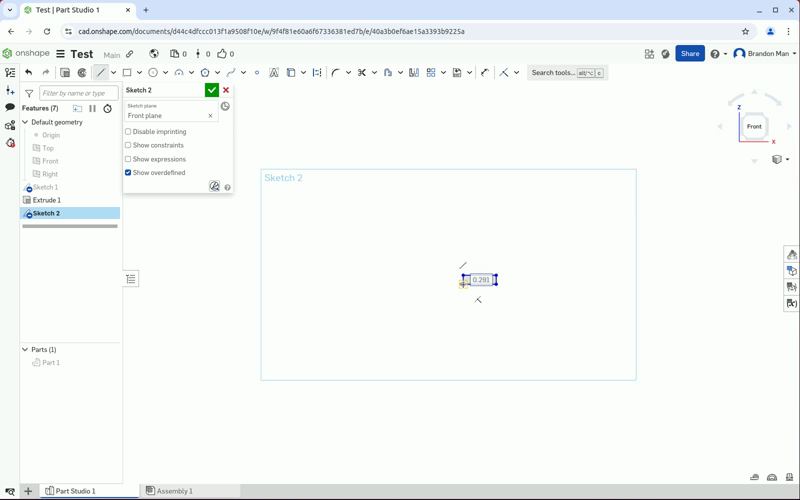
scroll(-6)
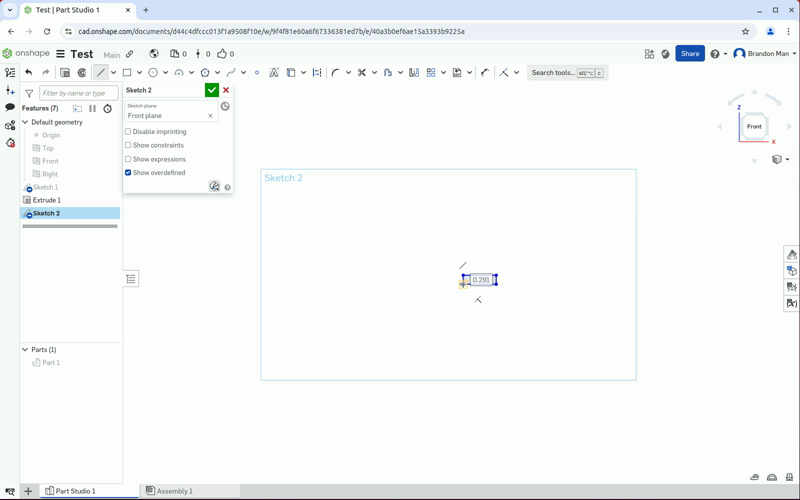
scroll(-6)
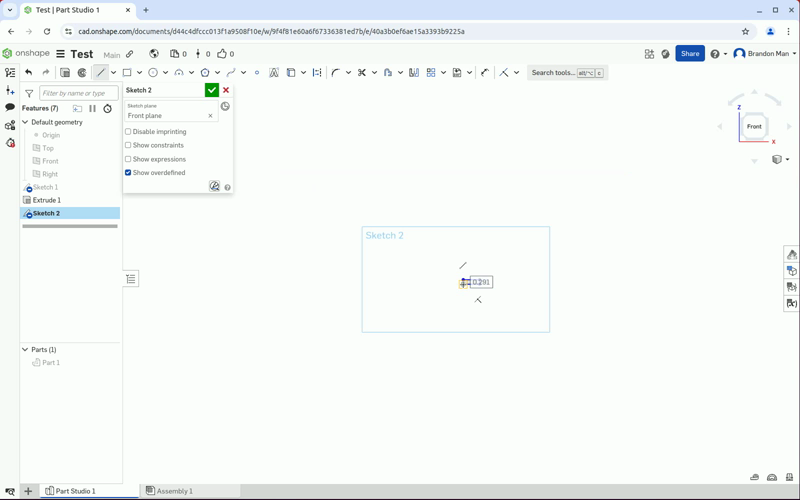
scroll(-6)
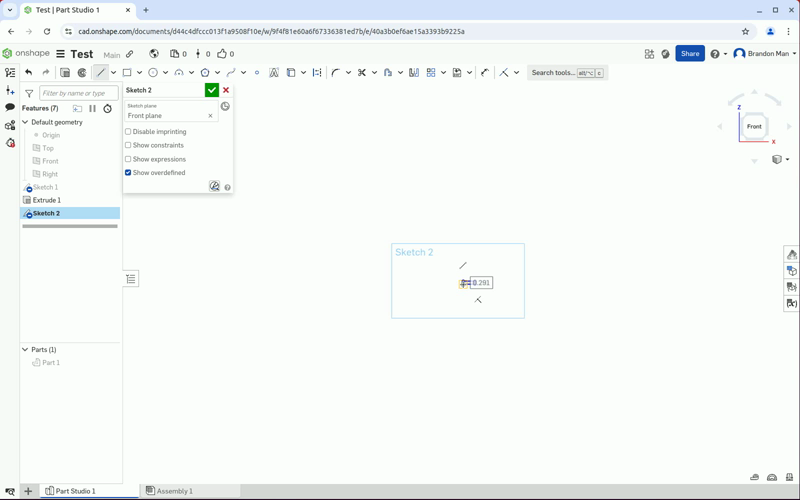
scroll(-6)
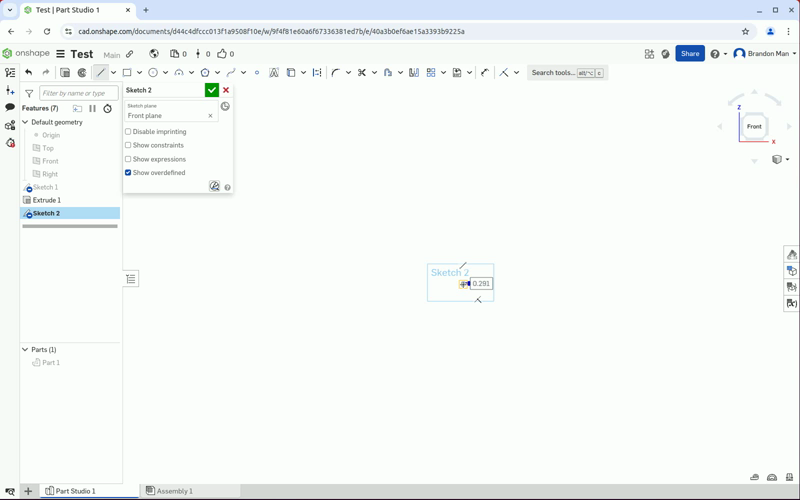
key(esc)
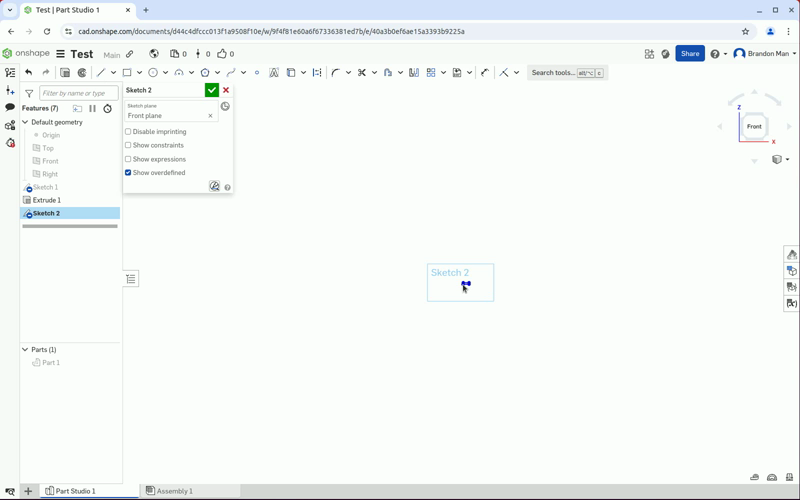
mouse_move(465, 283)
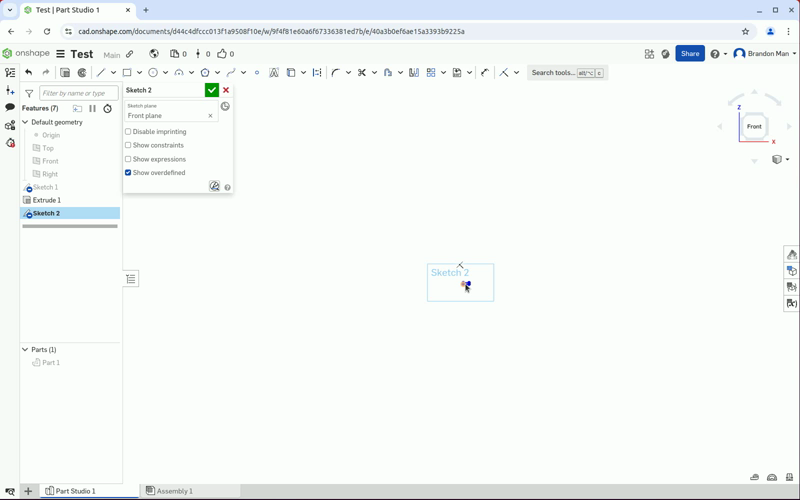
scroll(6)
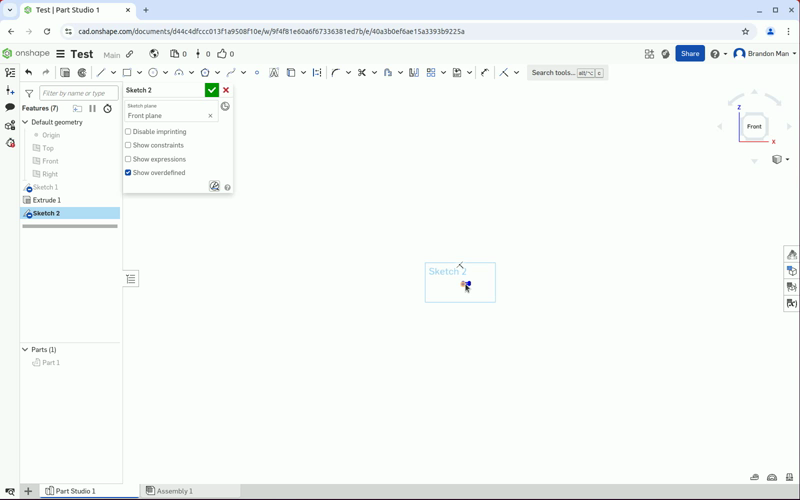
scroll(6)
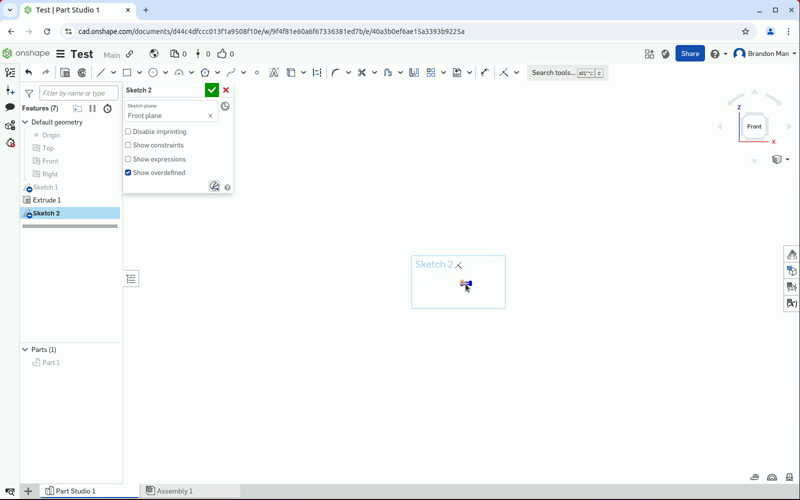
scroll(6)
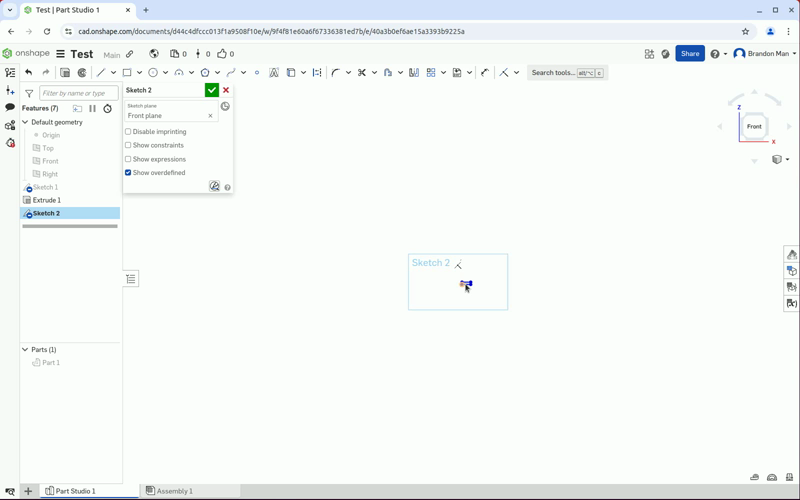
scroll(6)
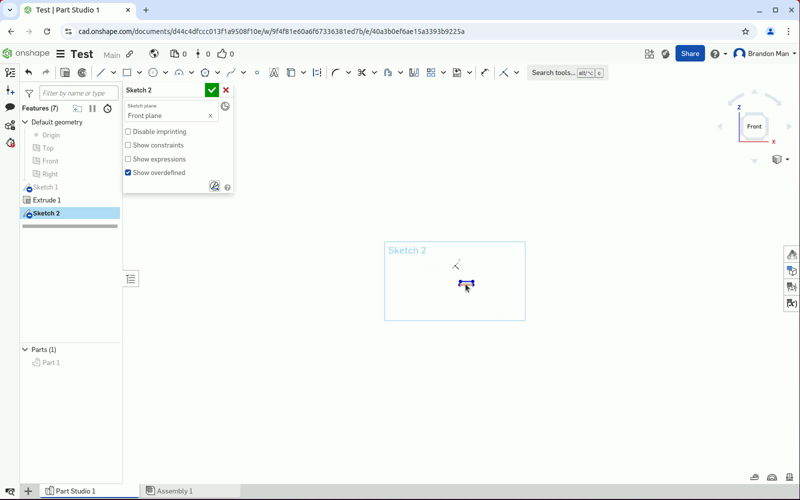
scroll(6)
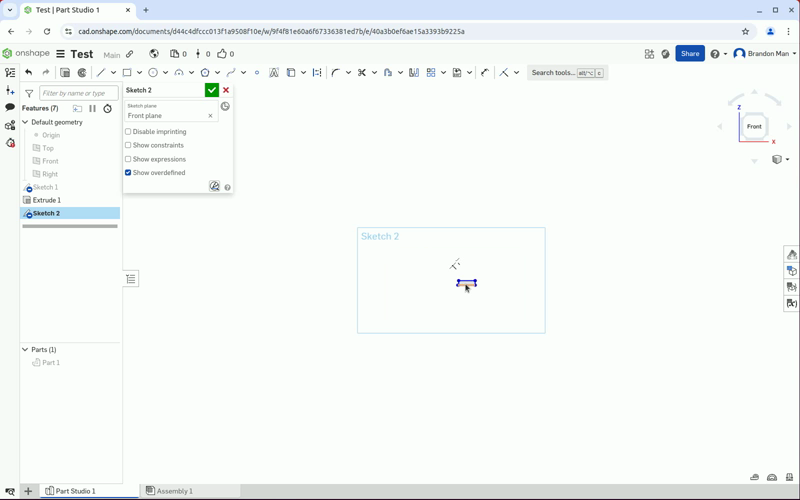
scroll(6)
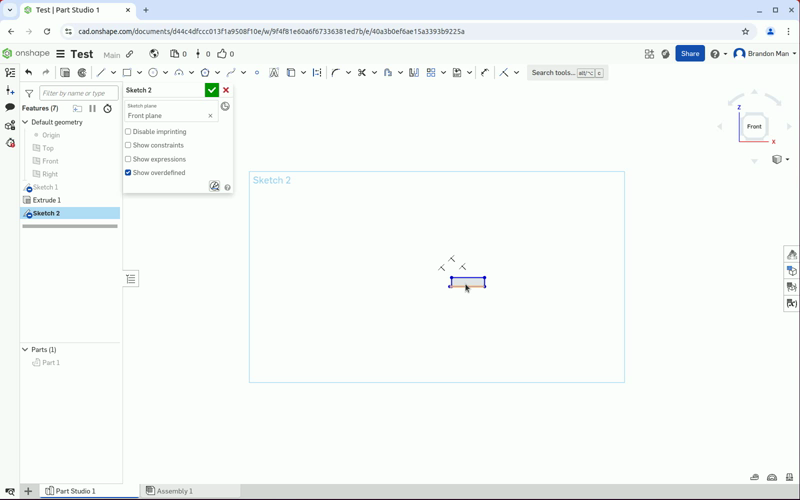
scroll(6)
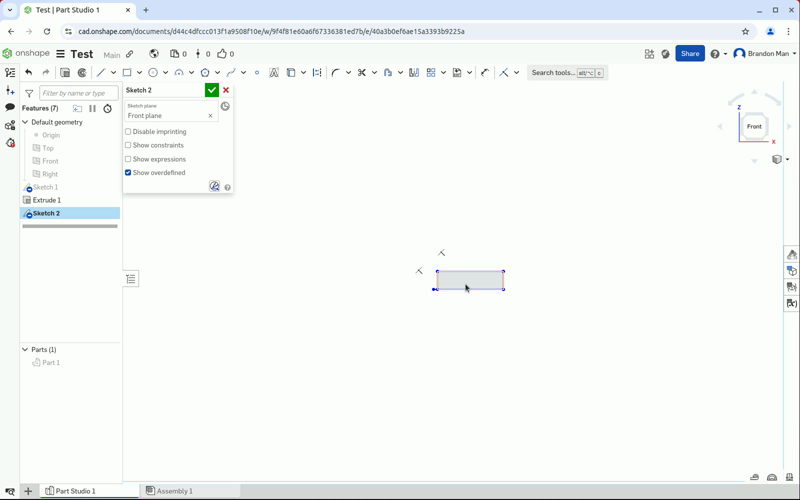
click(465, 283)
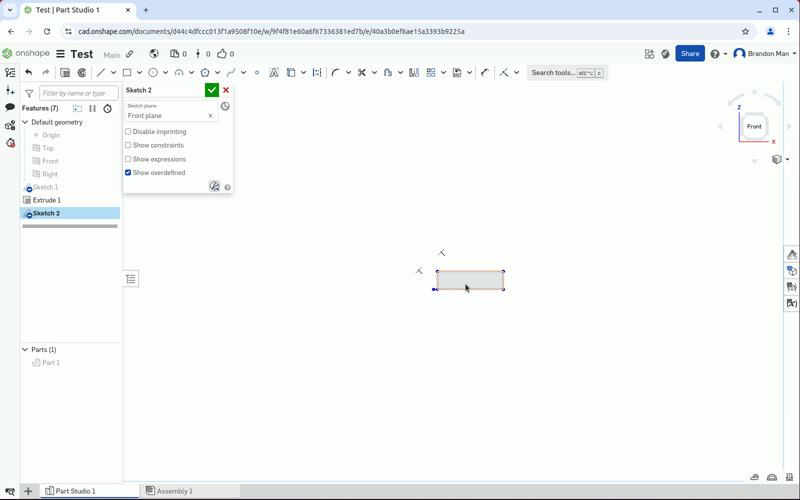
scroll(-6)
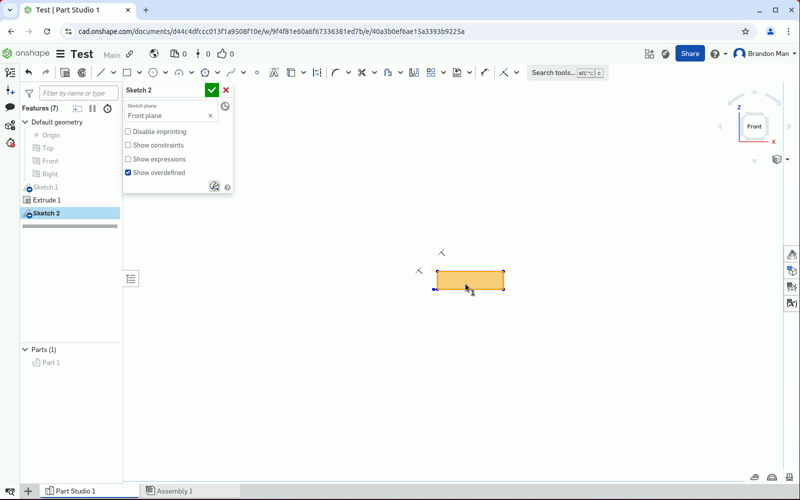
scroll(-6)
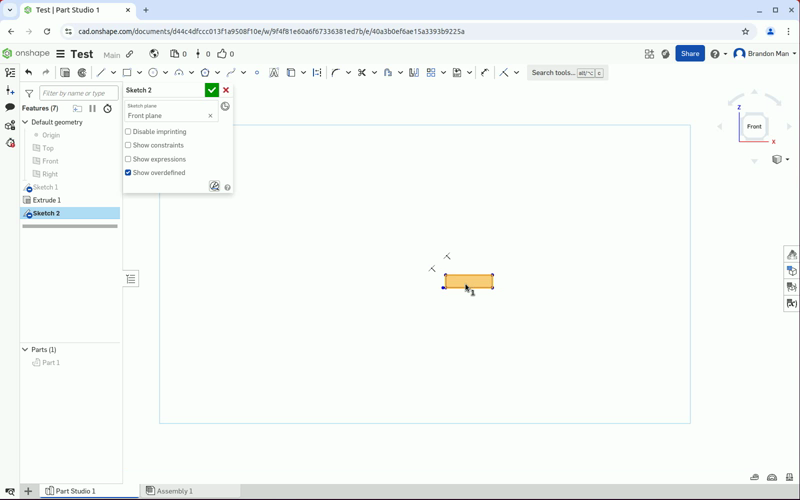
scroll(-6)
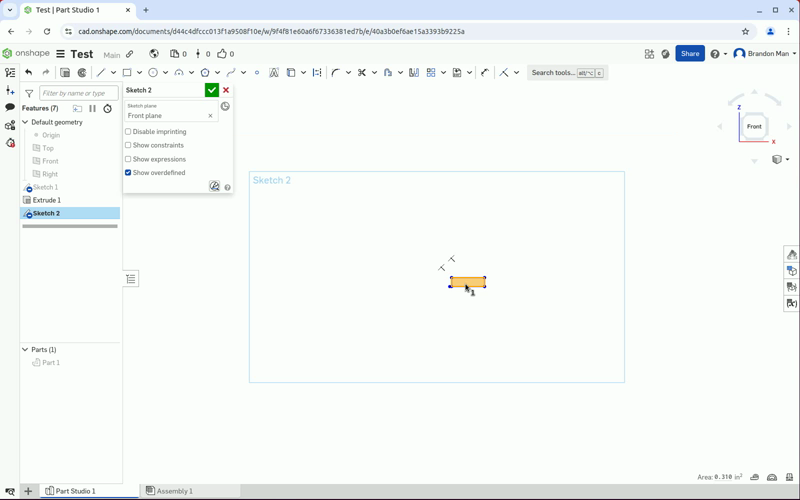
scroll(-6)
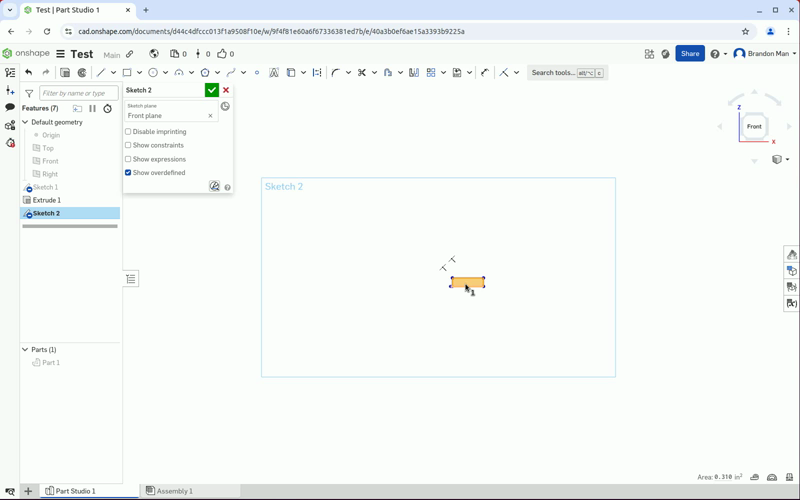
scroll(-6)
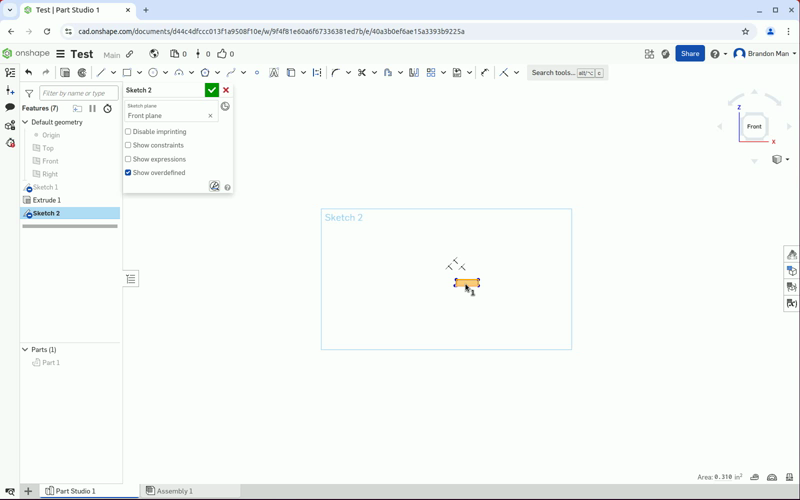
scroll(-6)
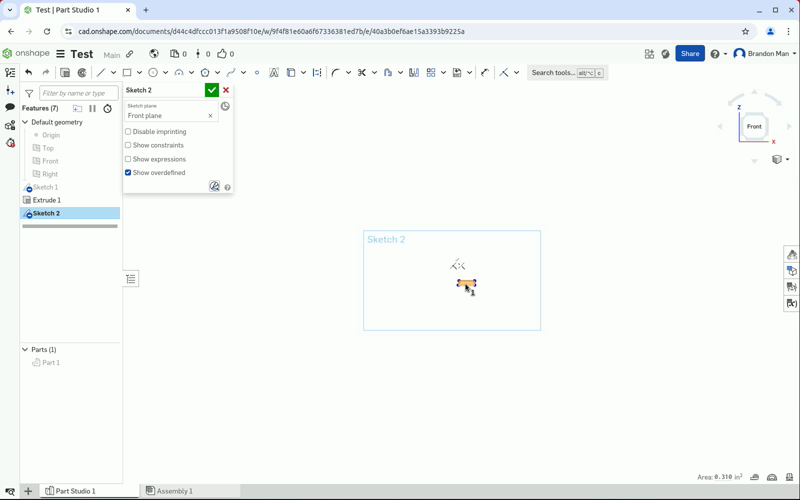
scroll(-6)
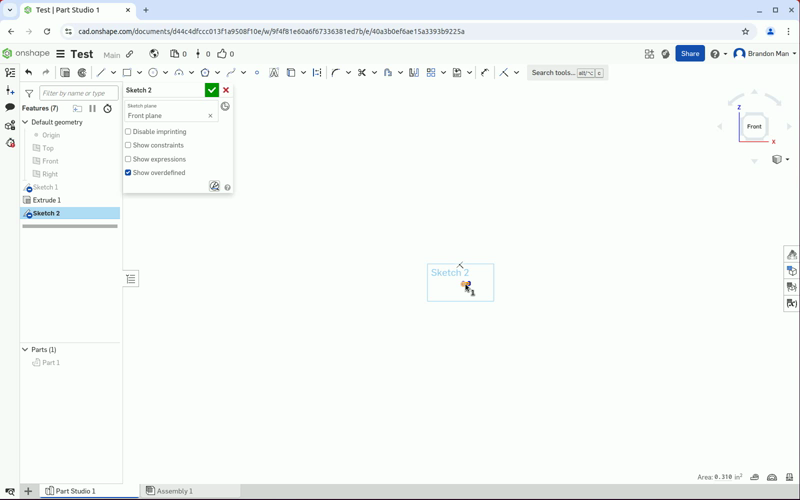
mouse_move(73, 352)
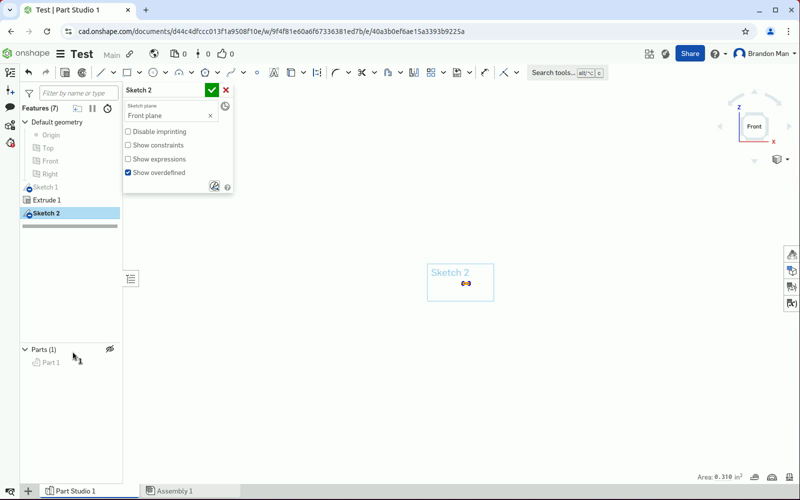
key(shift+y)
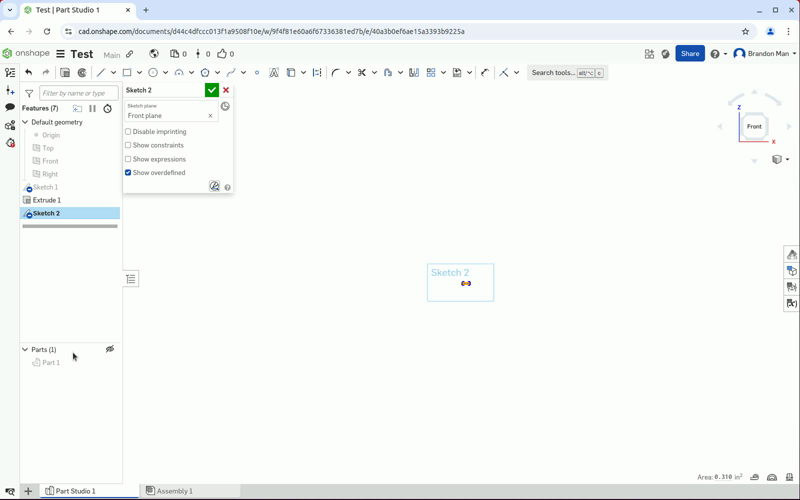
key(shift+e)
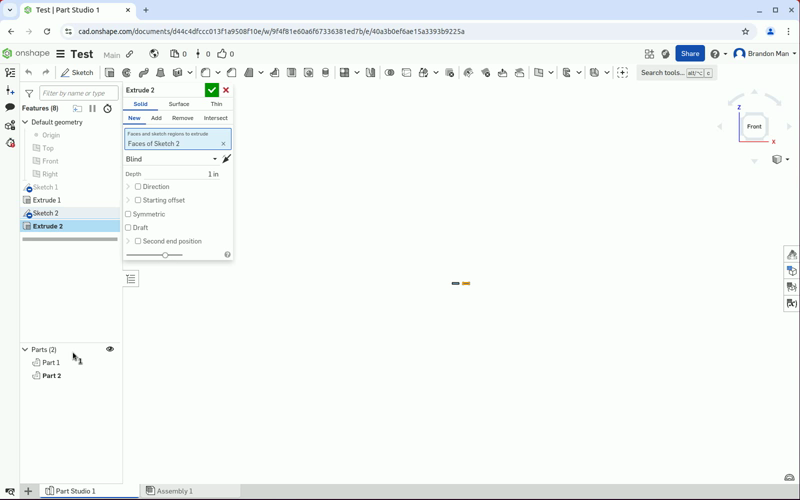
mouse_move(143, 106)
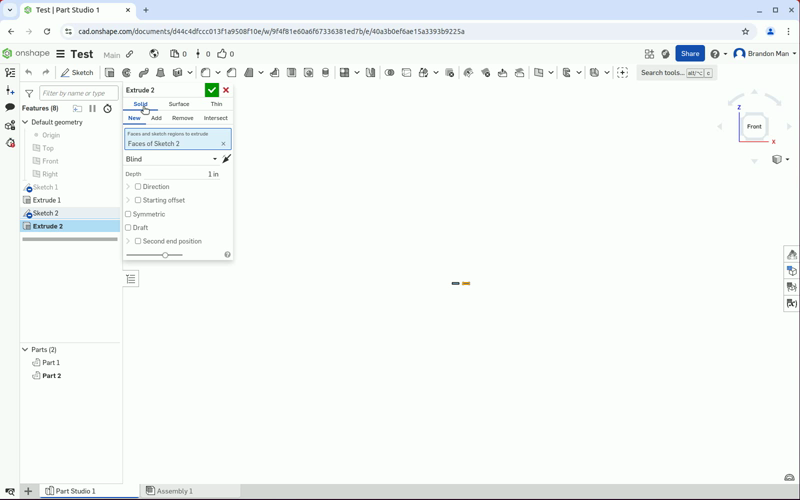
click(143, 106)
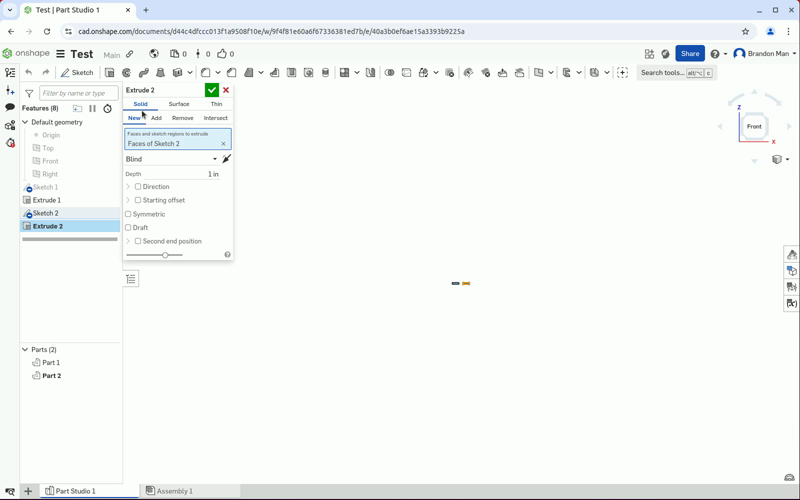
mouse_move(137, 120)
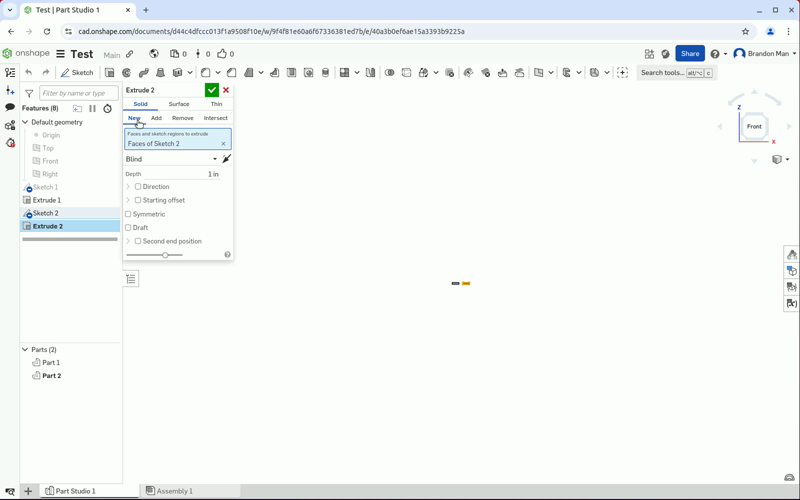
click(137, 120)
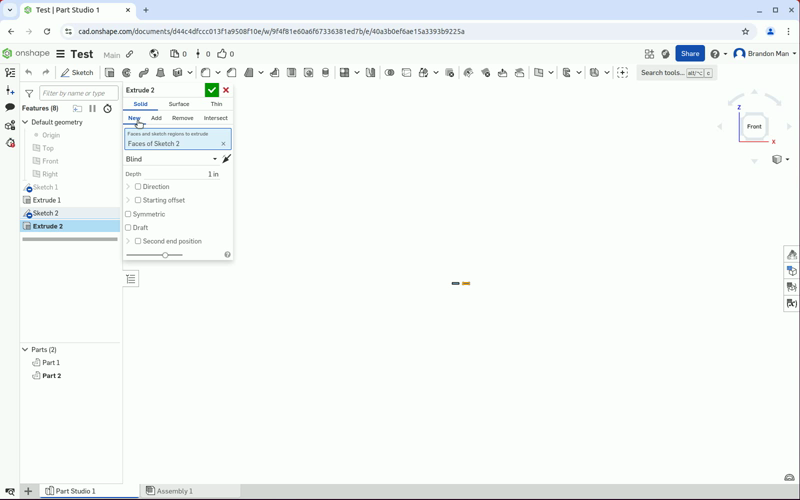
key(tab, 4)
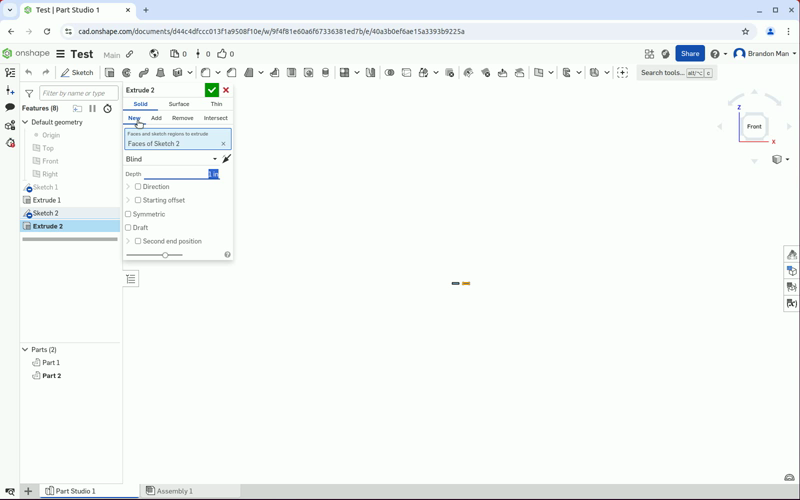
text(23.108)
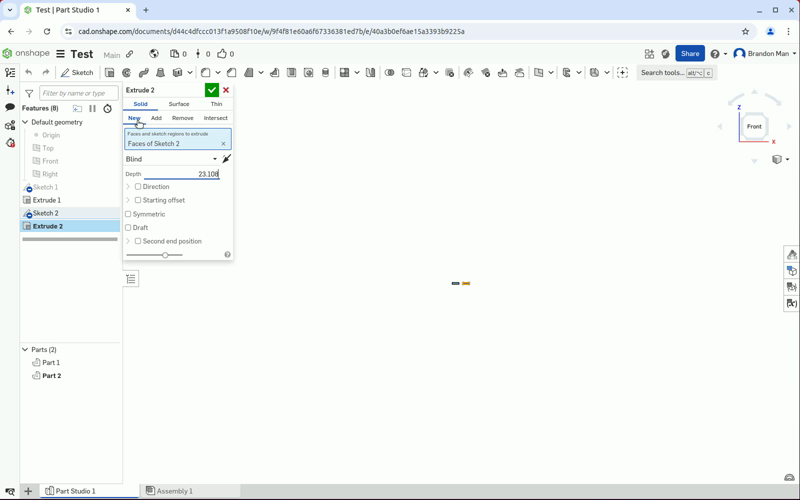
key(enter)
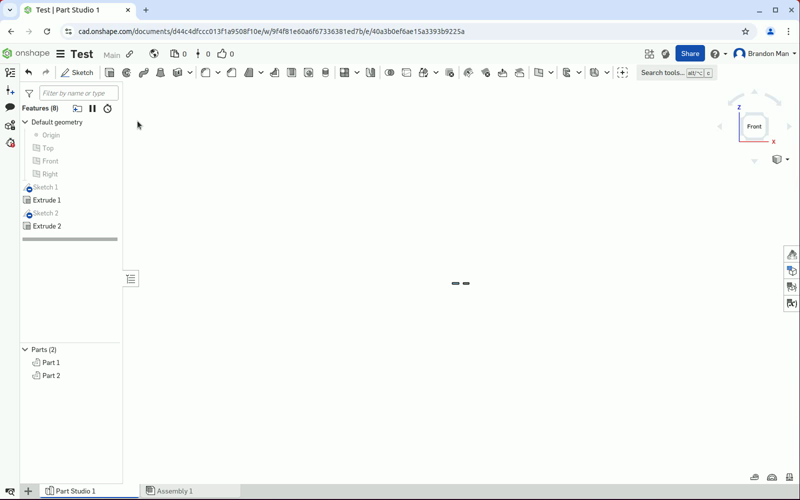
key(shift+h)
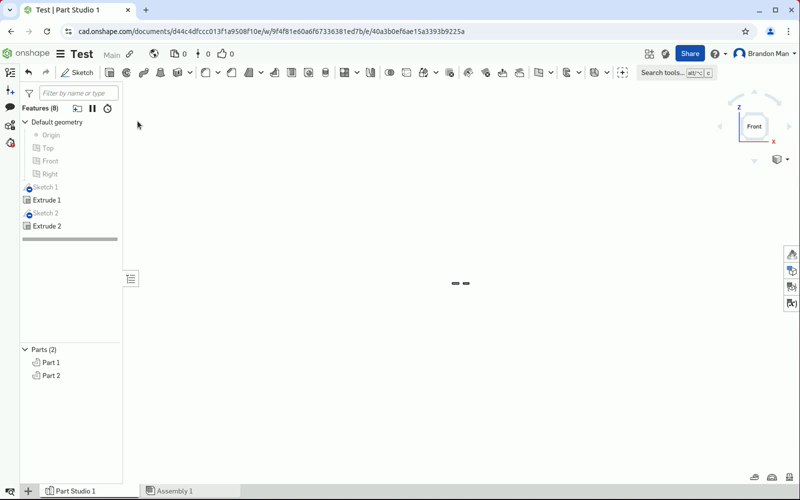
key(shift+h)
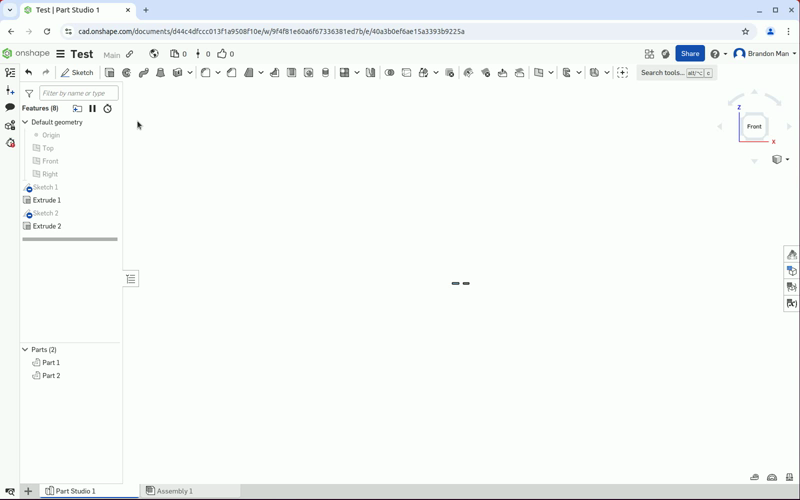
mouse_move(73, 189)
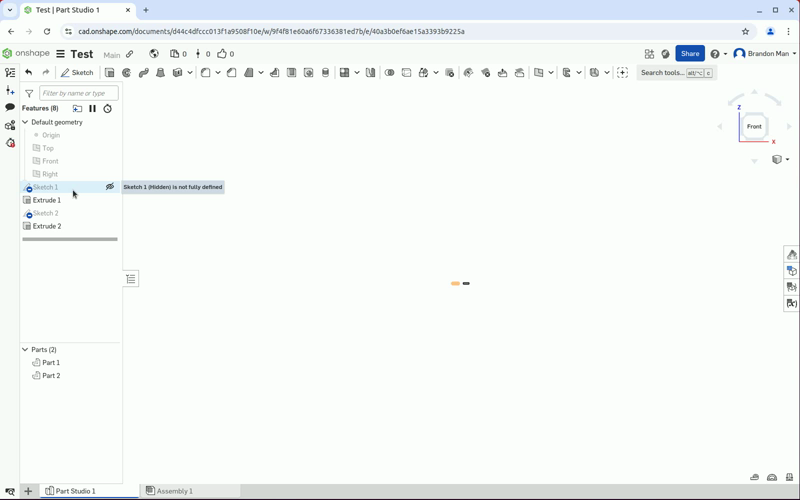
click(73, 189)
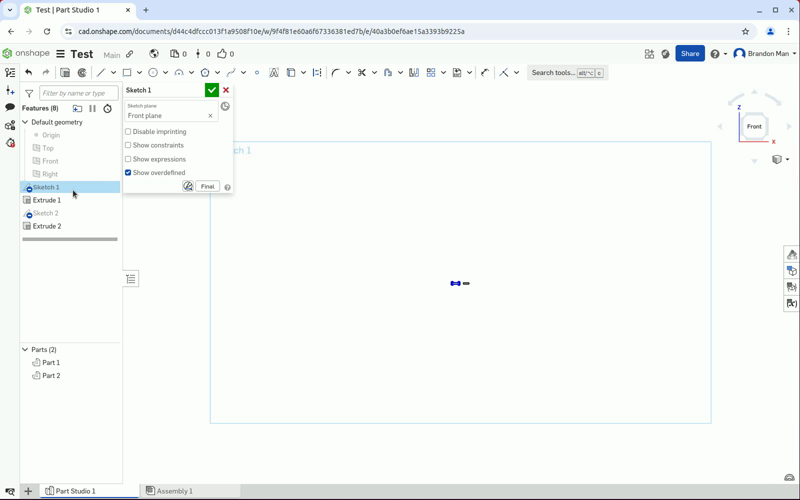
mouse_move(229, 92)
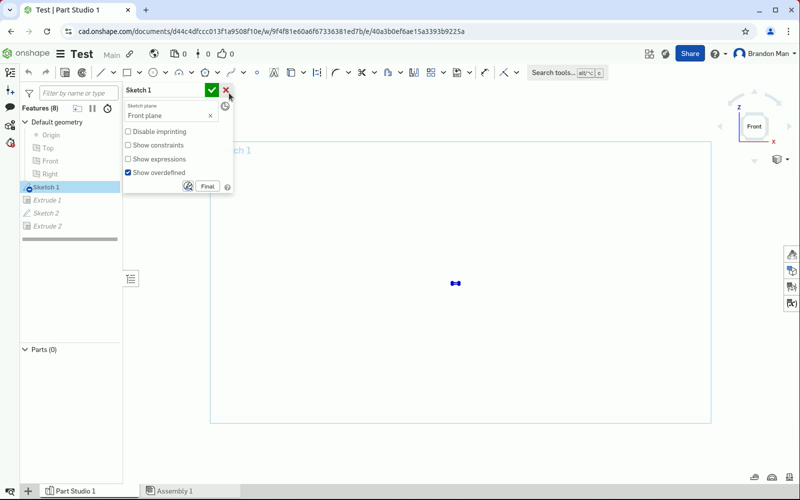
click(229, 92)
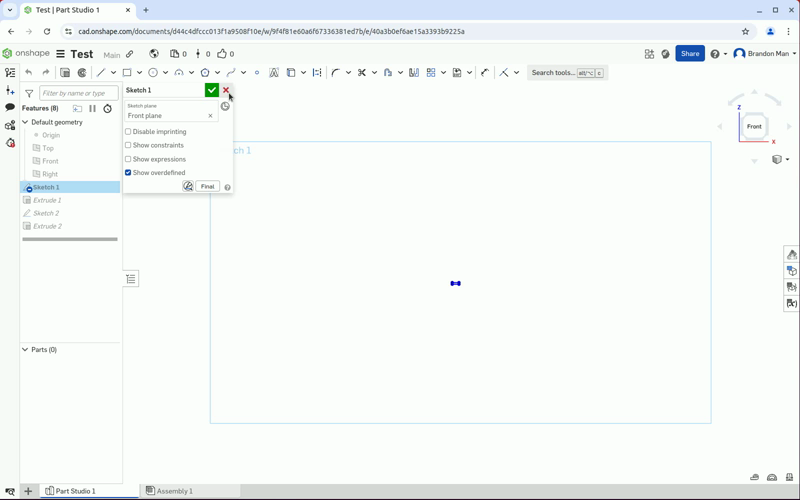
key(shift+s)
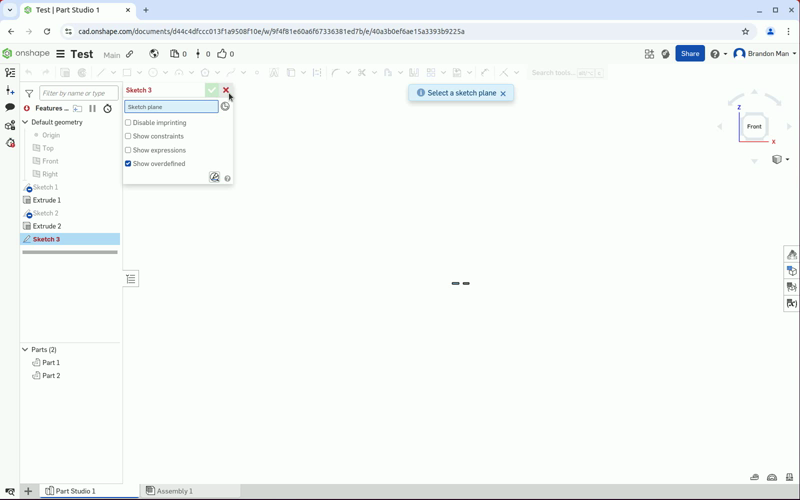
mouse_move(73, 163)
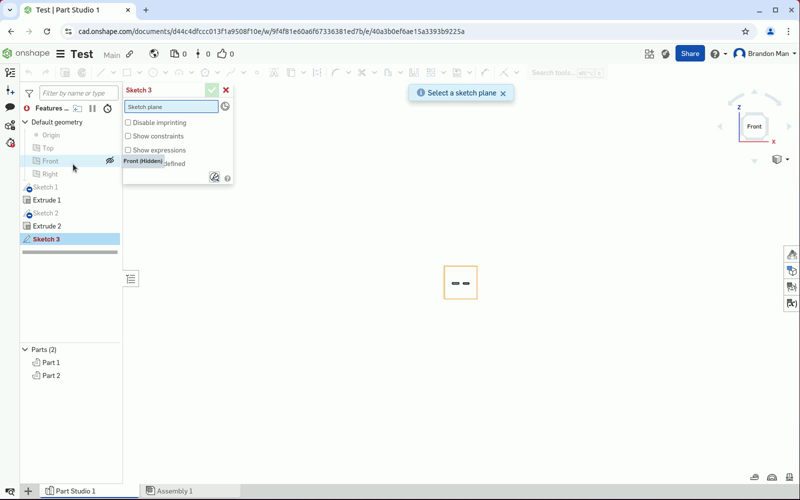
click(73, 163)
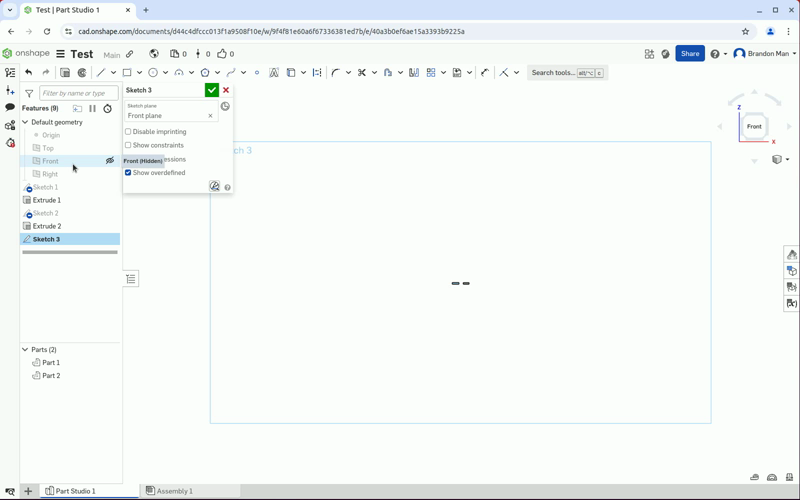
mouse_move(73, 352)
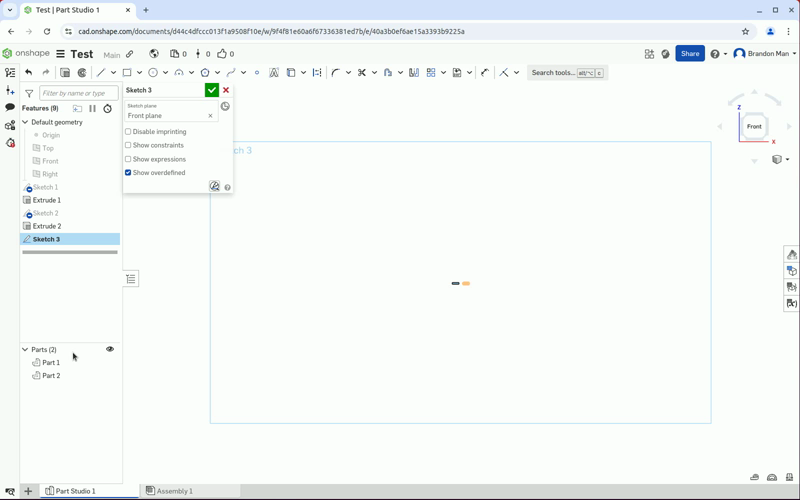
key(y)
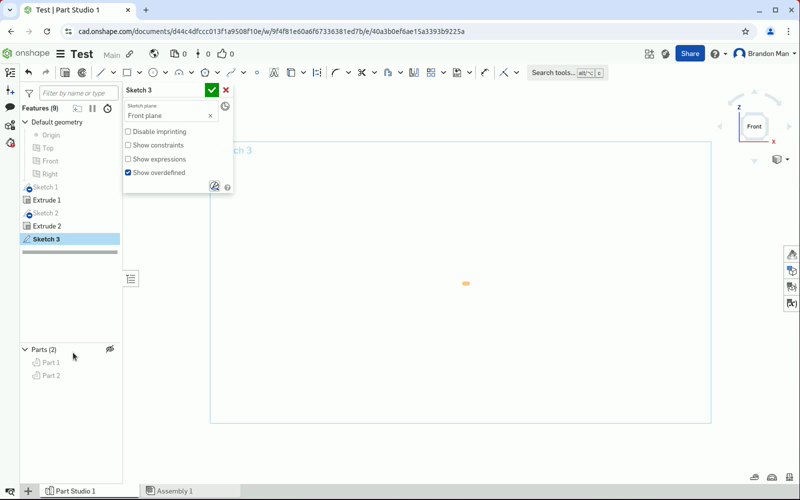
key(l)
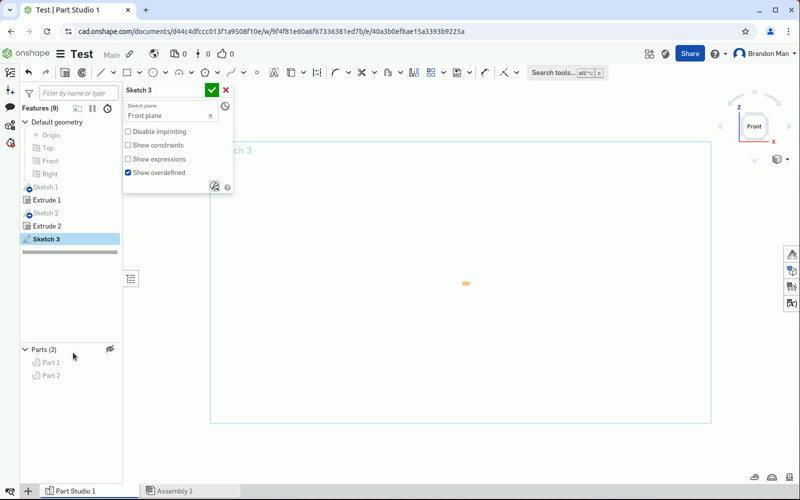
key_down(shift)
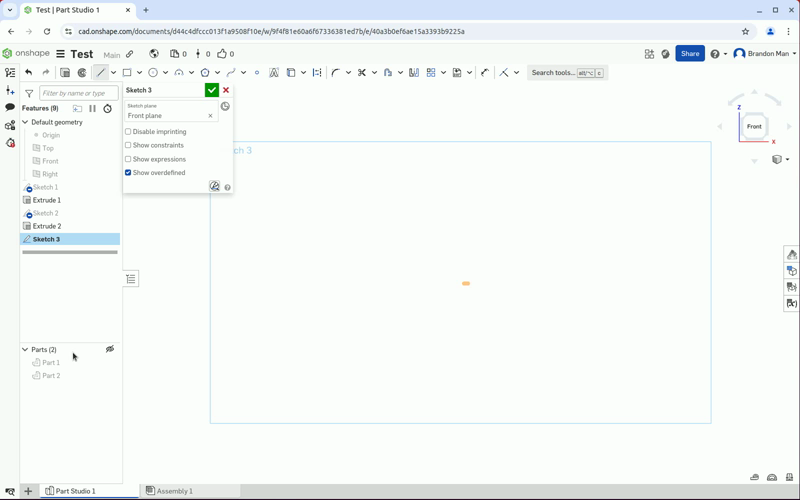
mouse_move(445, 284)
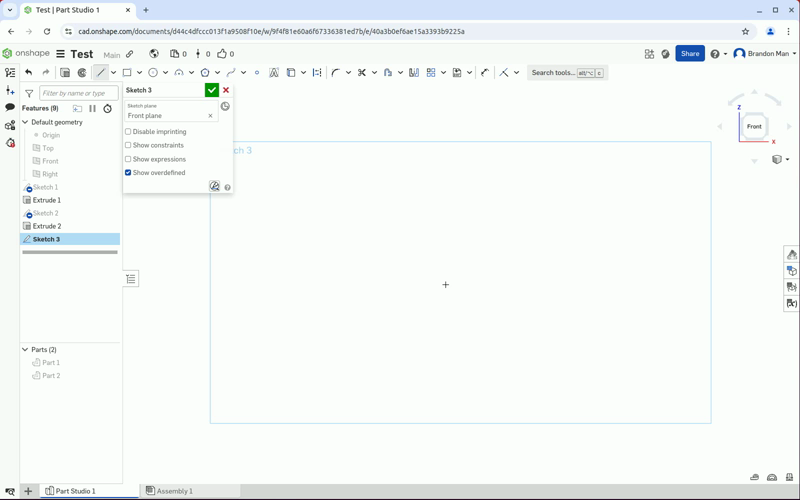
click(445, 284)
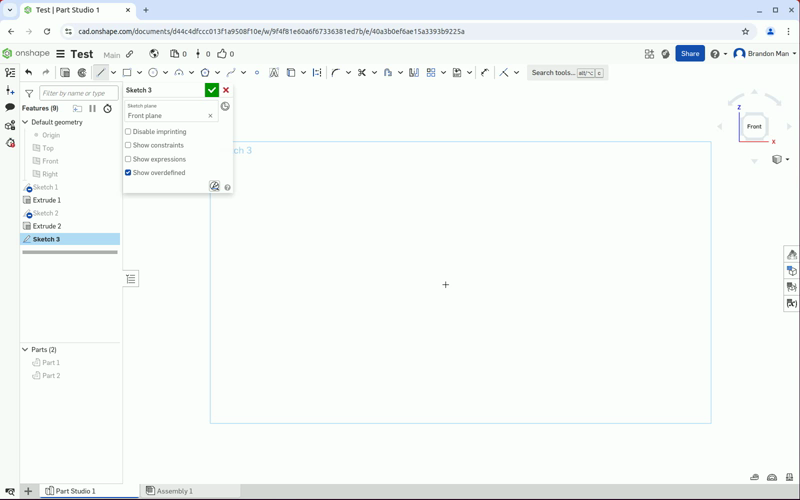
key_up(shift)
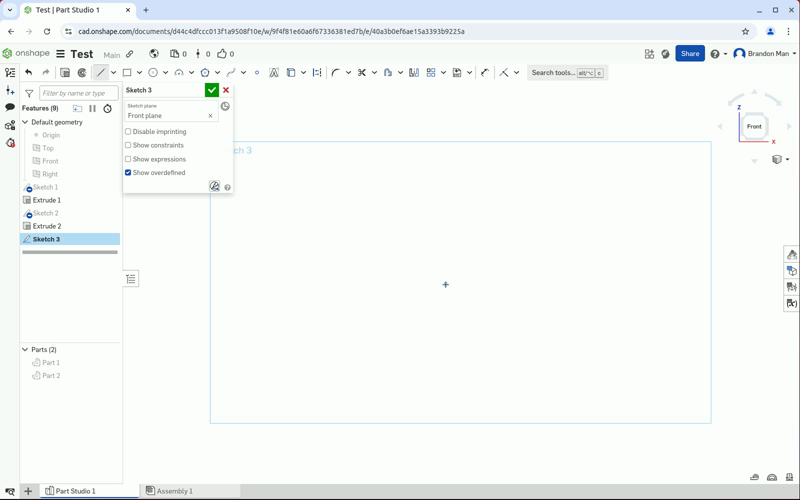
key_down(shift)
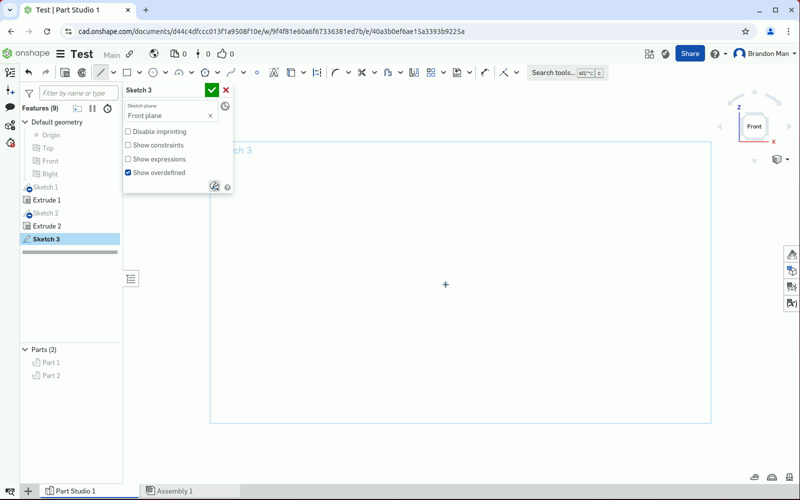
mouse_move(475, 284)
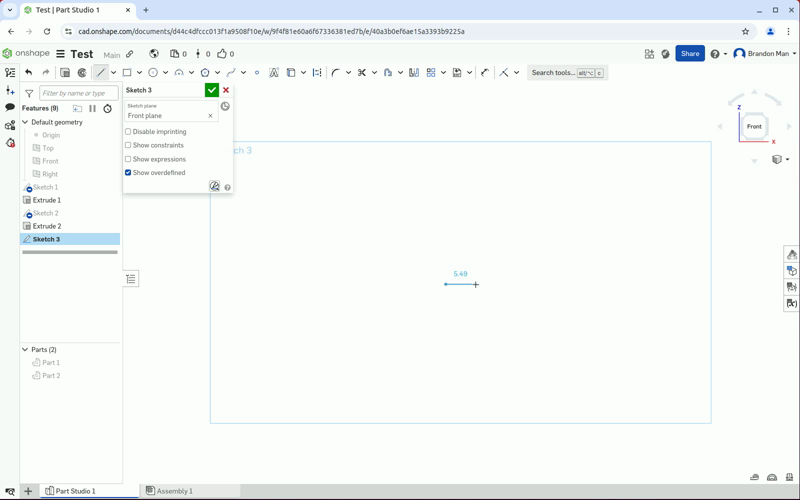
mouse_move(450, 284)
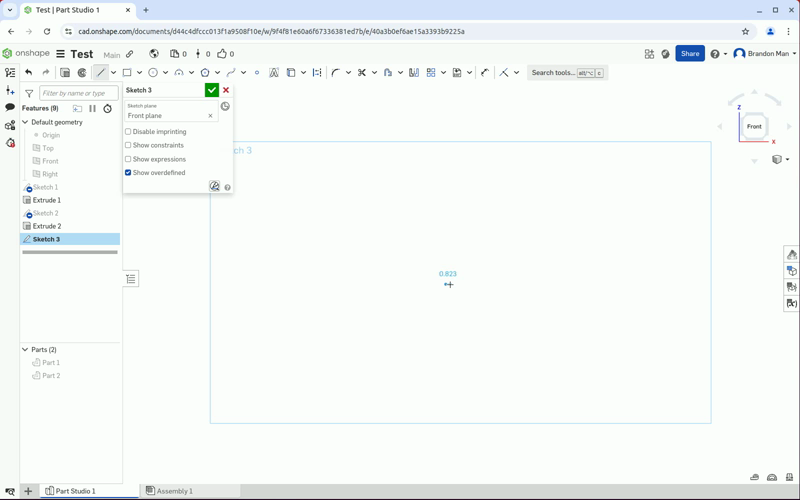
scroll(6)
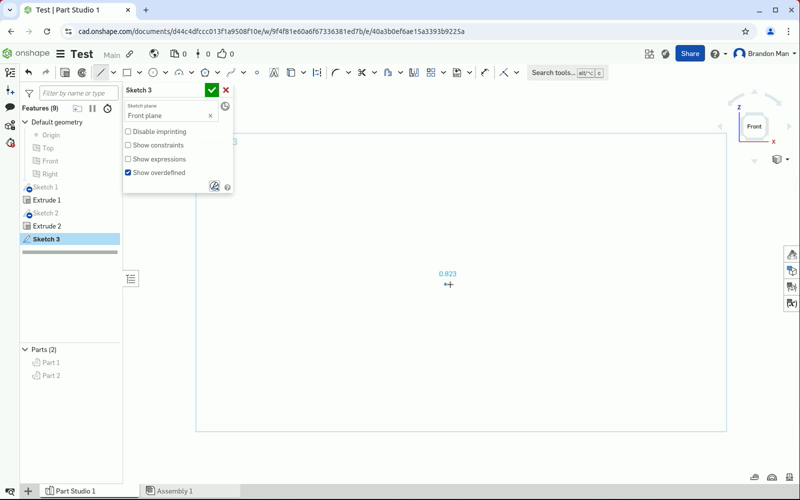
scroll(6)
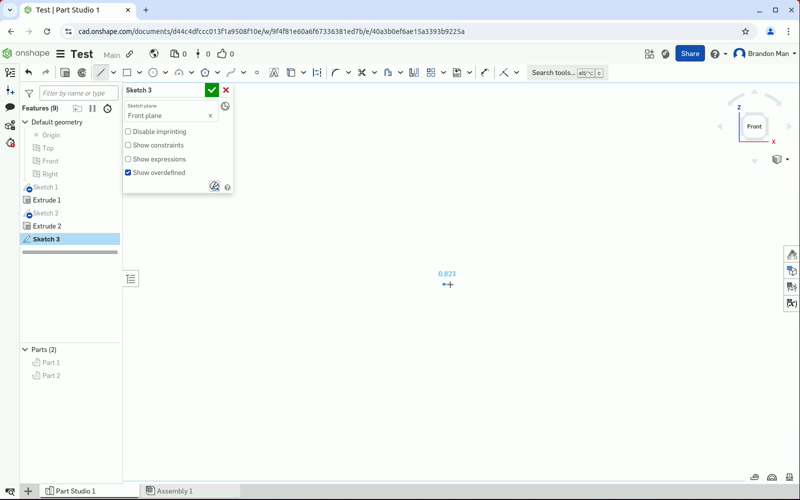
scroll(6)
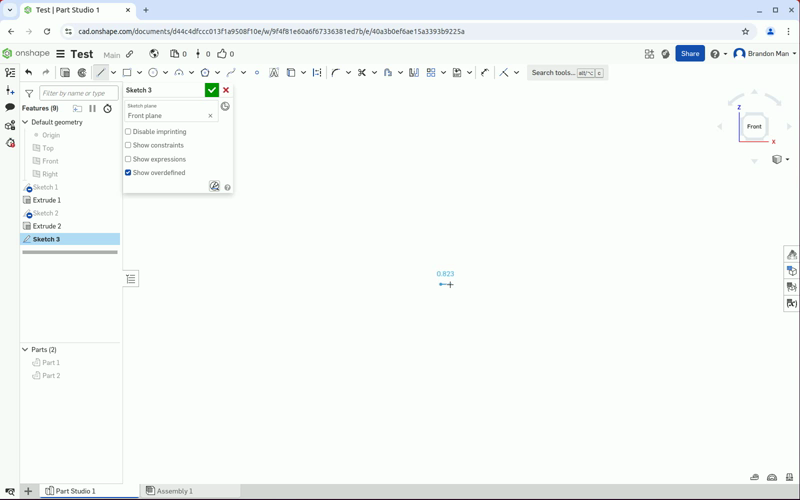
scroll(6)
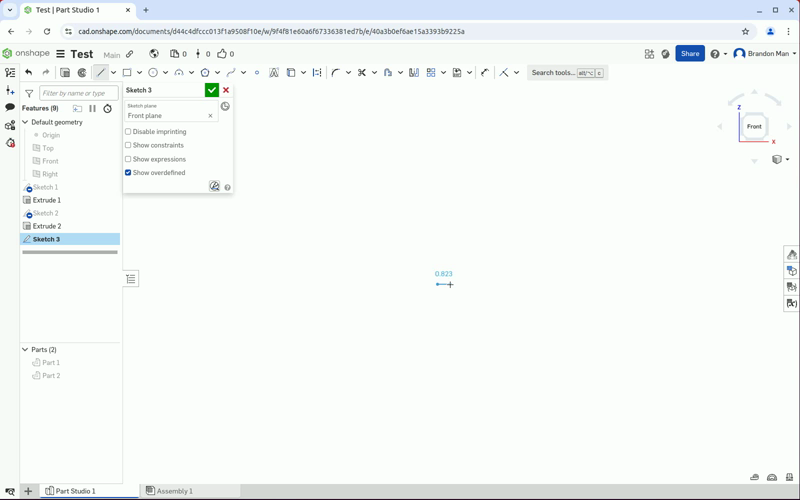
scroll(6)
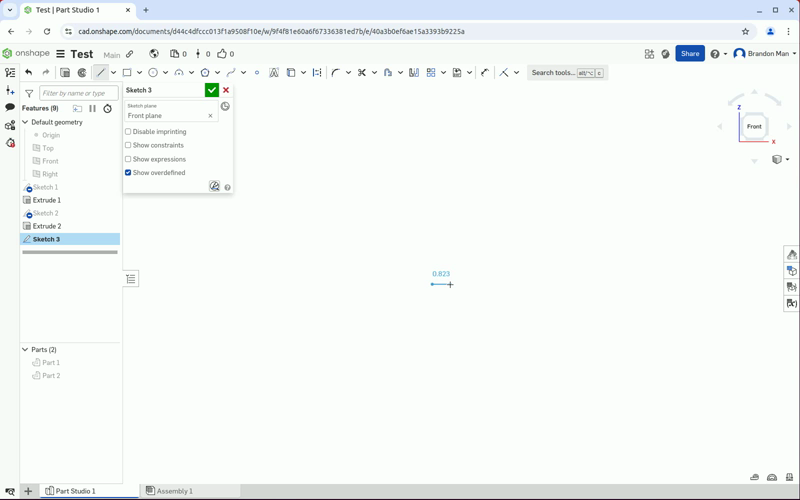
scroll(6)
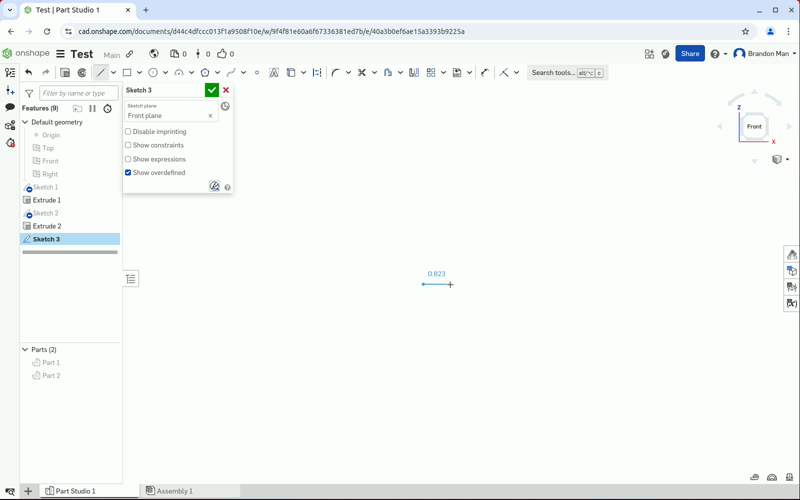
scroll(6)
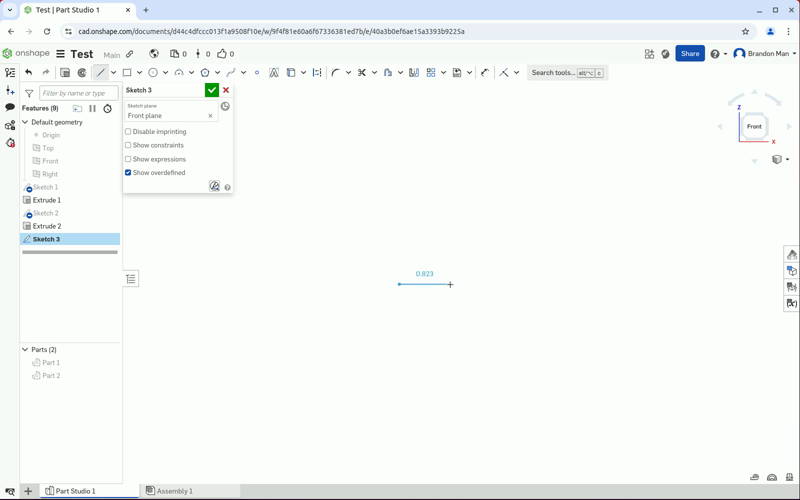
click(450, 284)
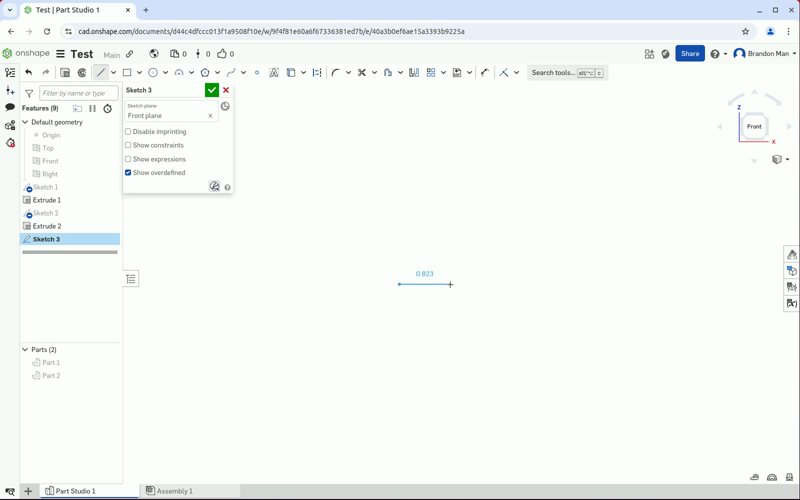
scroll(-6)
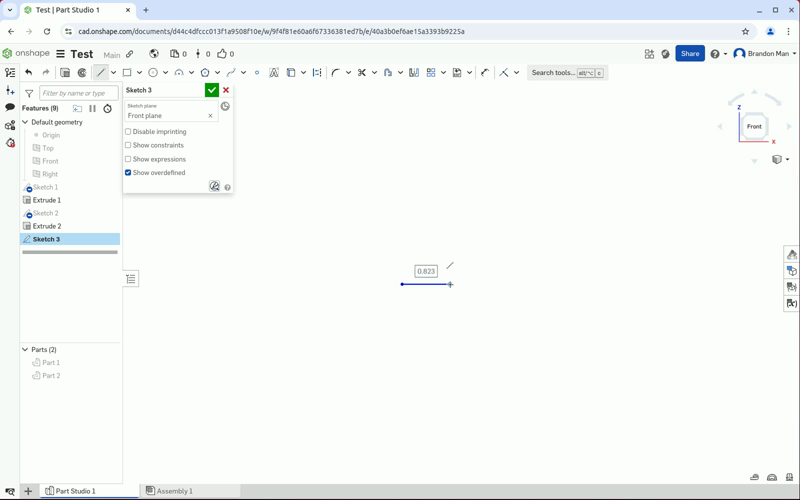
scroll(-6)
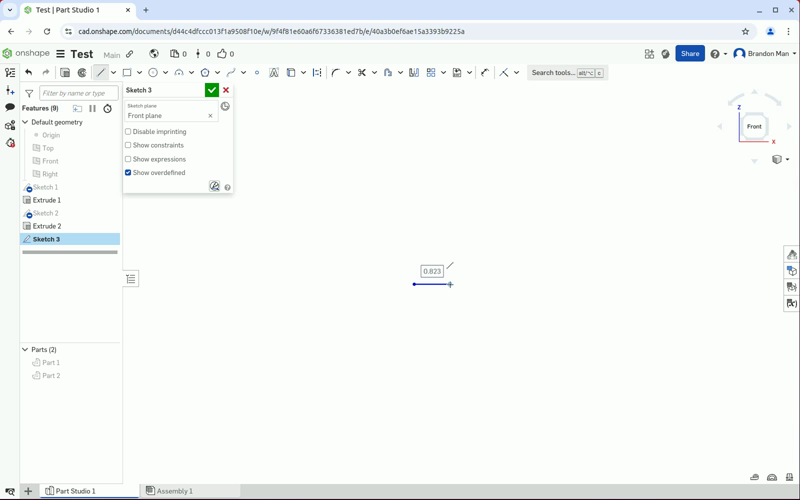
scroll(-6)
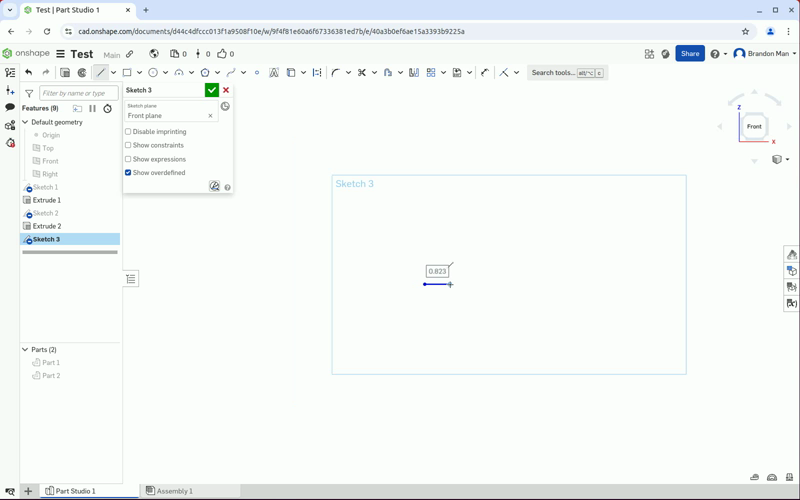
scroll(-6)
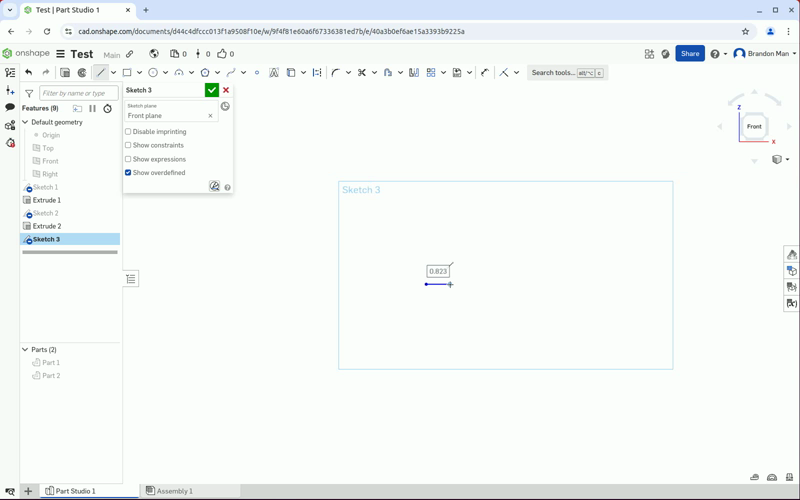
scroll(-6)
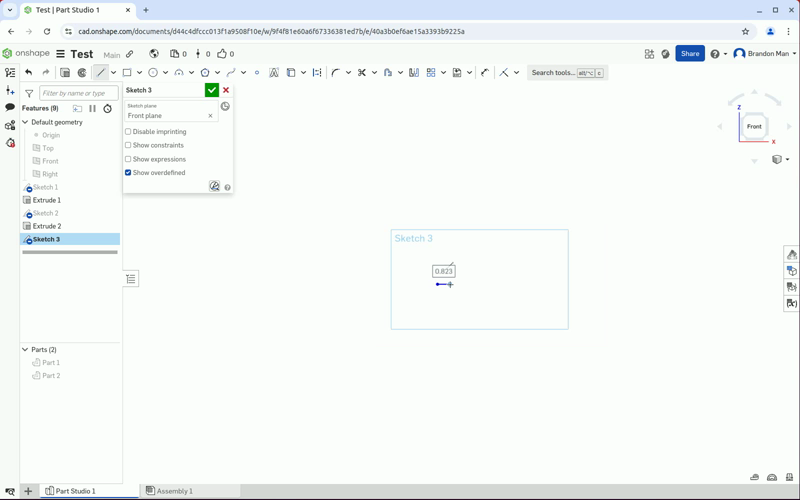
scroll(-6)
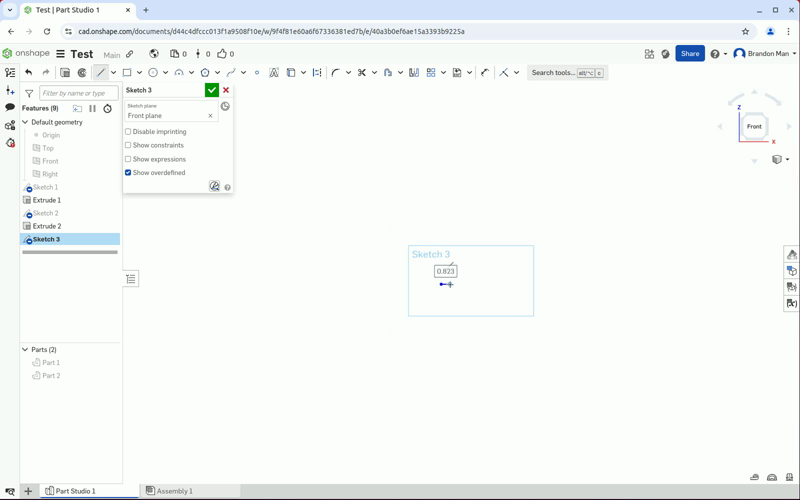
scroll(-6)
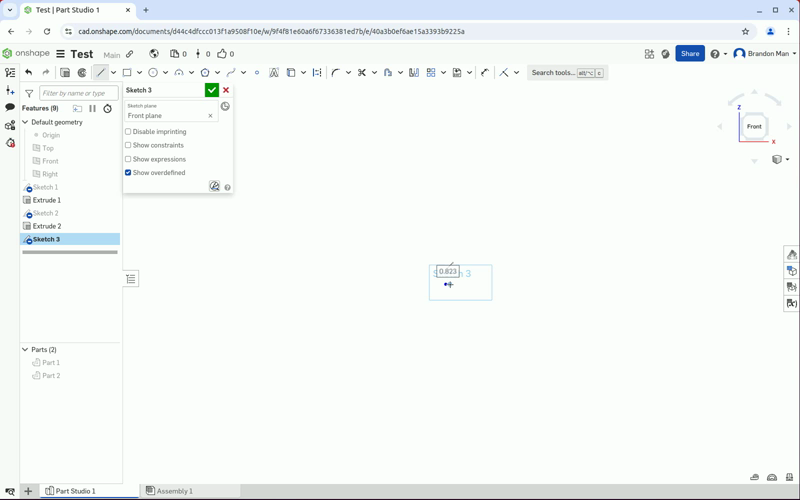
key_up(shift)
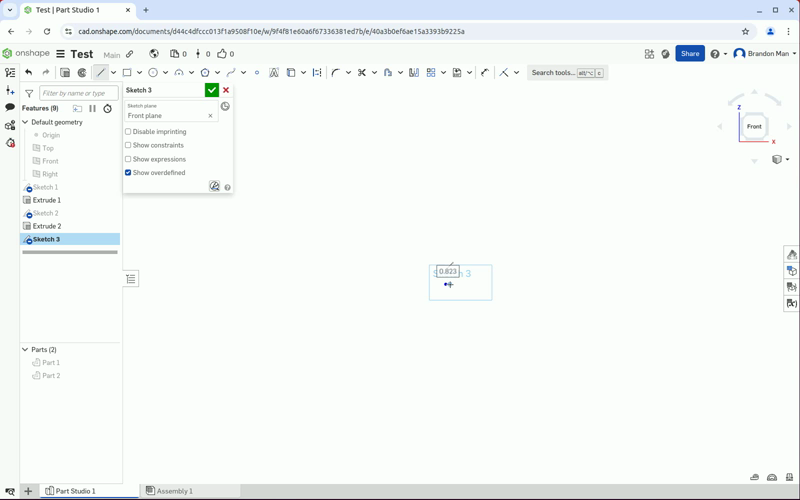
key_down(shift)
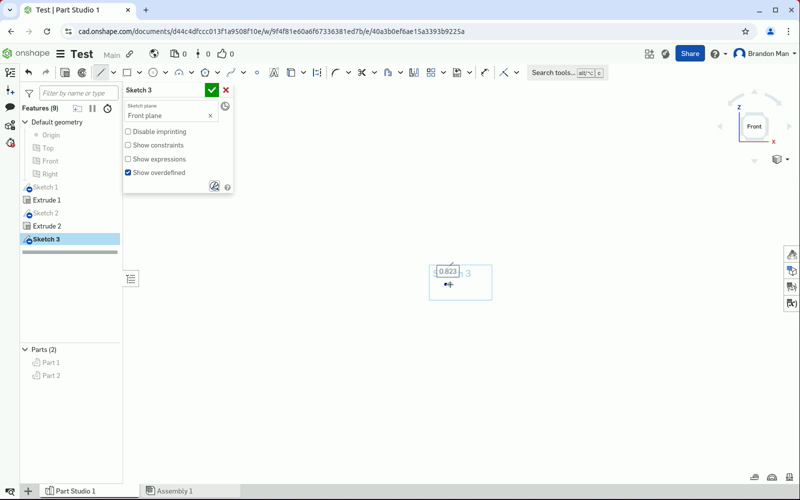
mouse_move(480, 284)
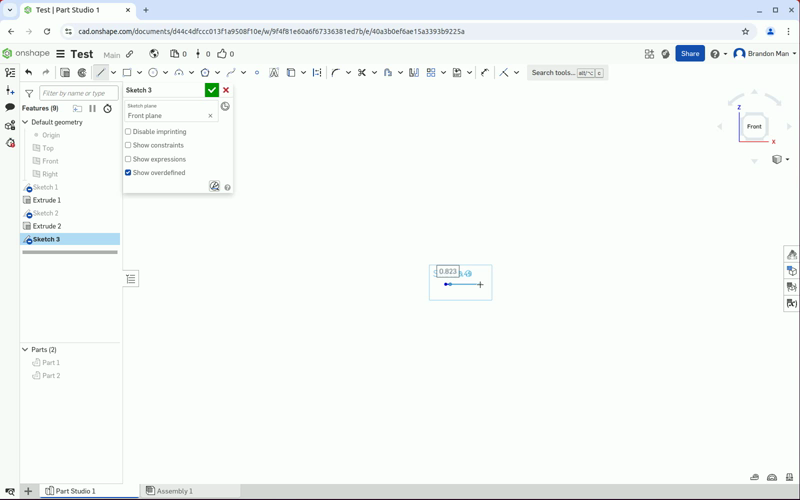
mouse_move(450, 283)
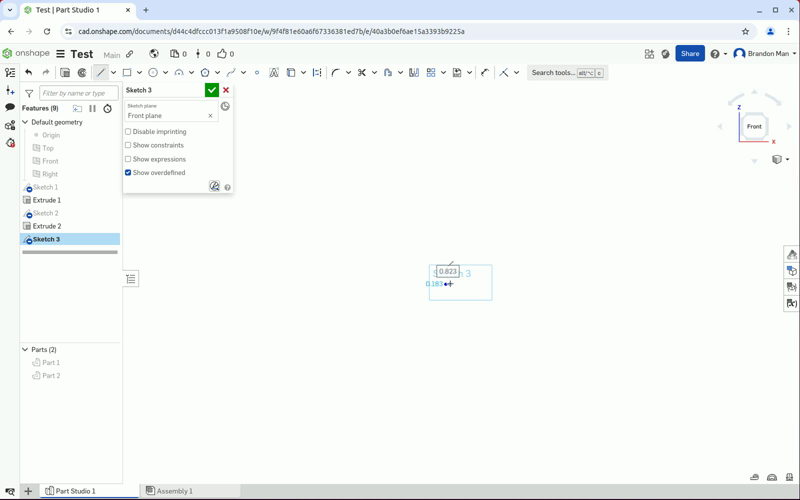
scroll(6)
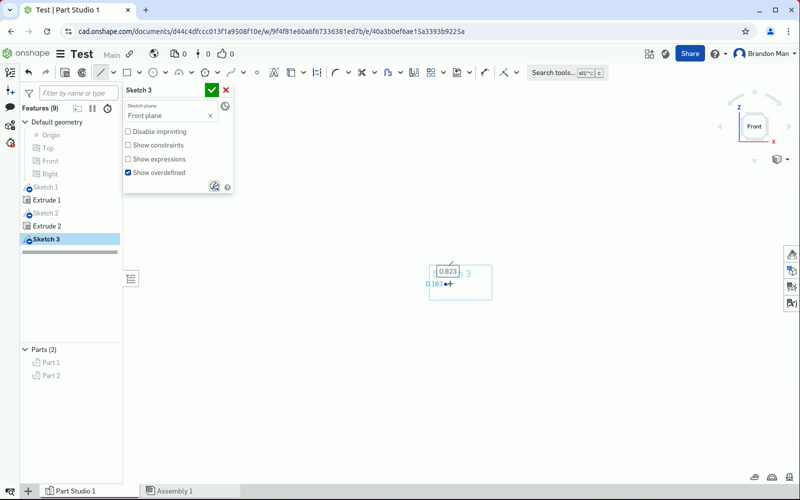
scroll(6)
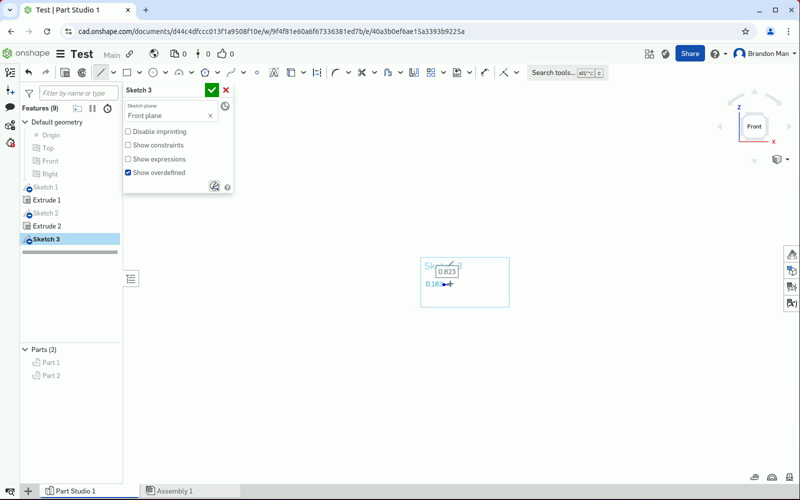
scroll(6)
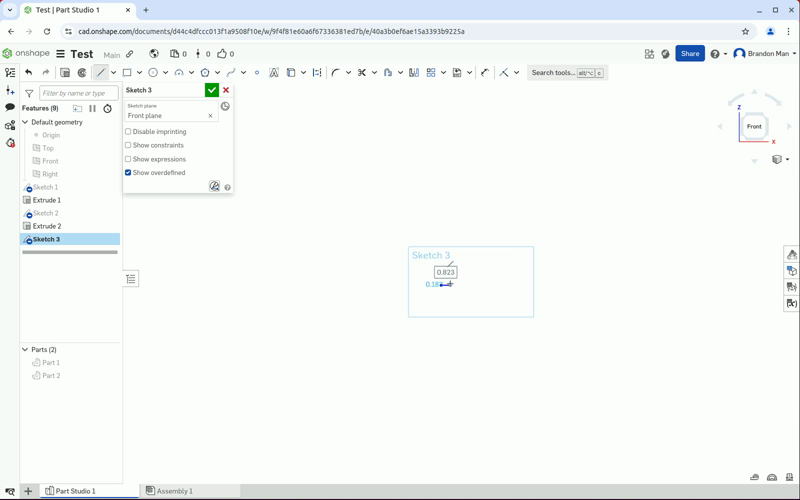
scroll(6)
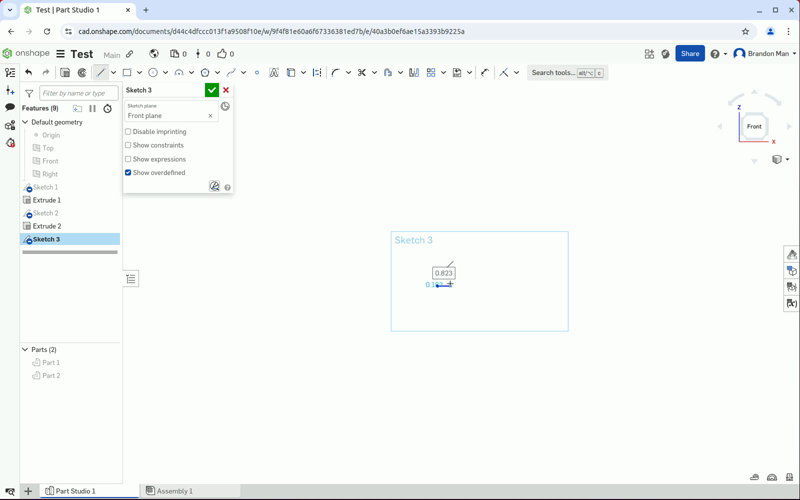
scroll(6)
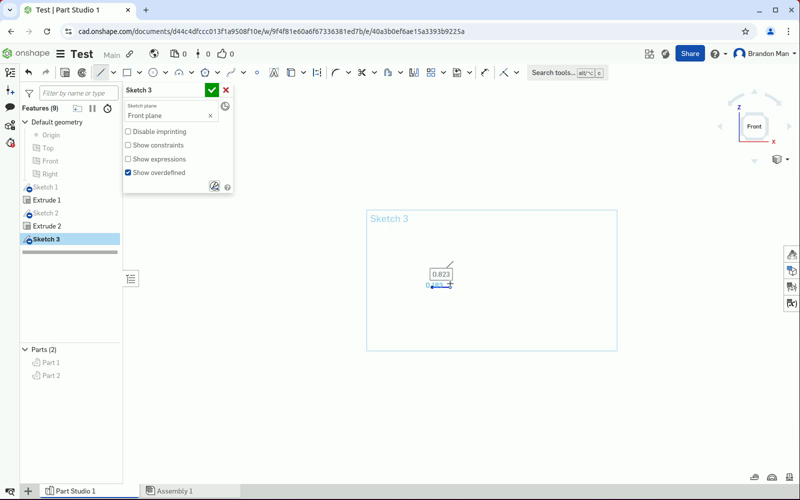
scroll(6)
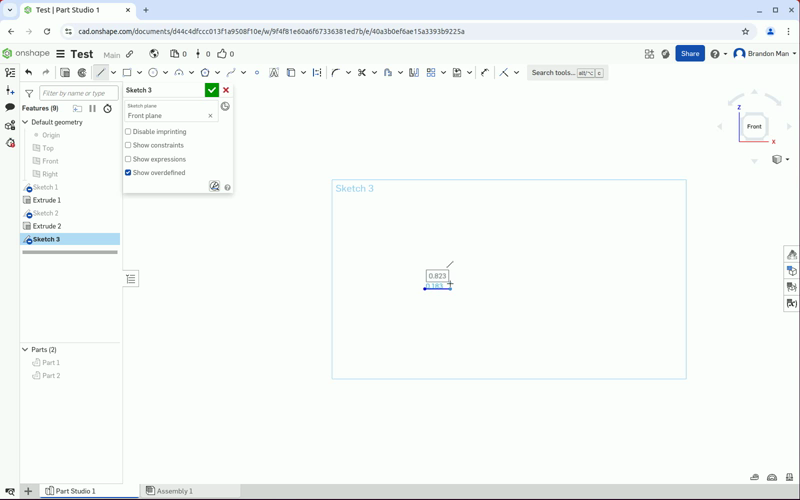
scroll(6)
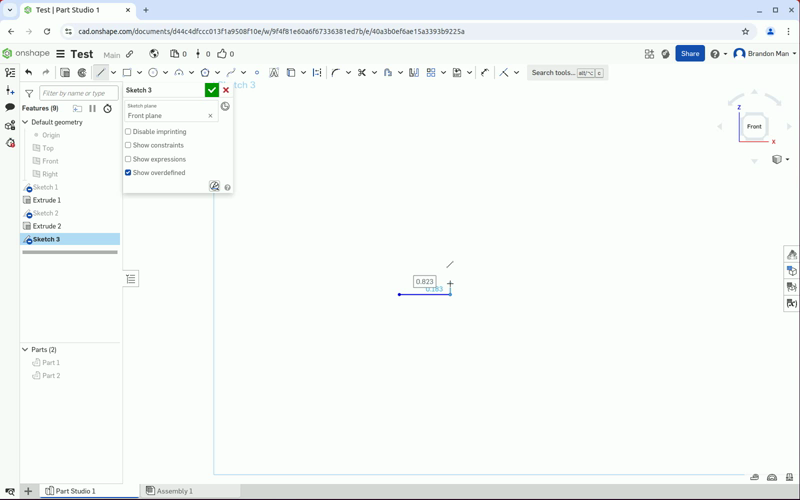
click(450, 283)
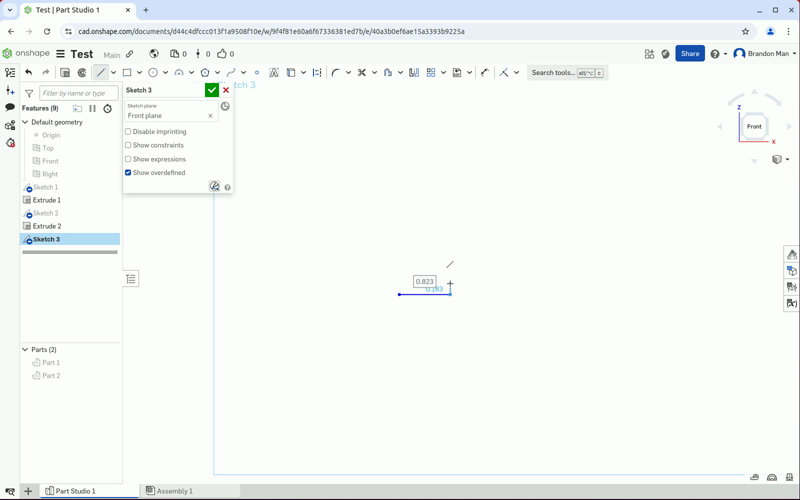
scroll(-6)
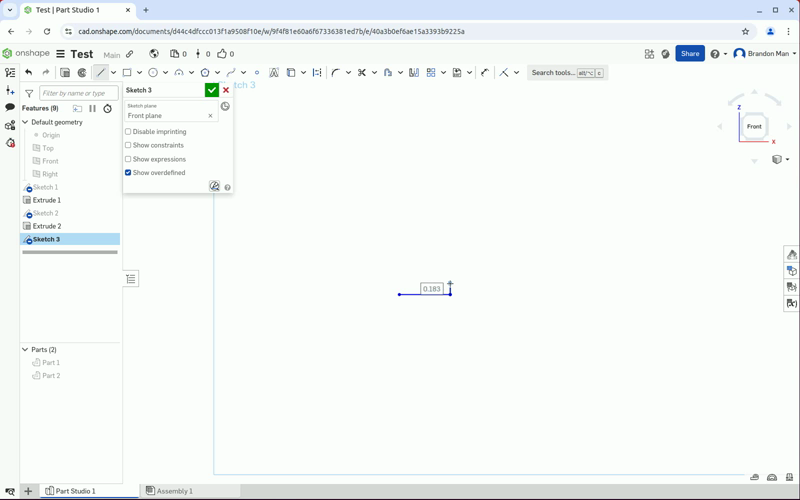
scroll(-6)
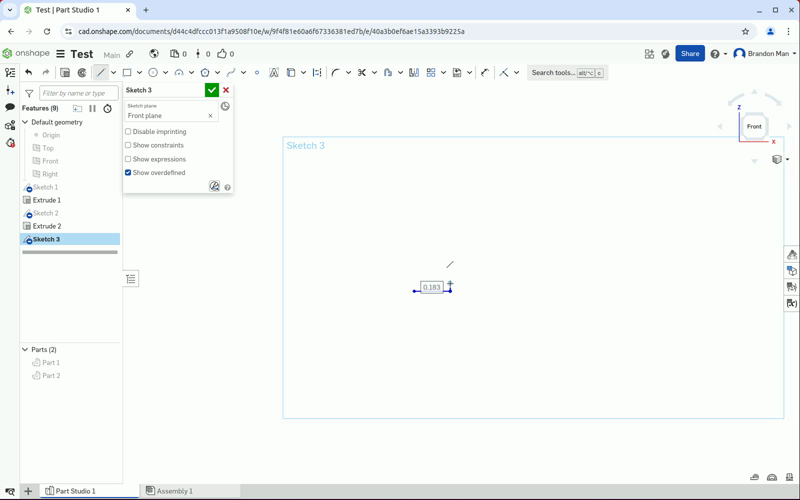
scroll(-6)
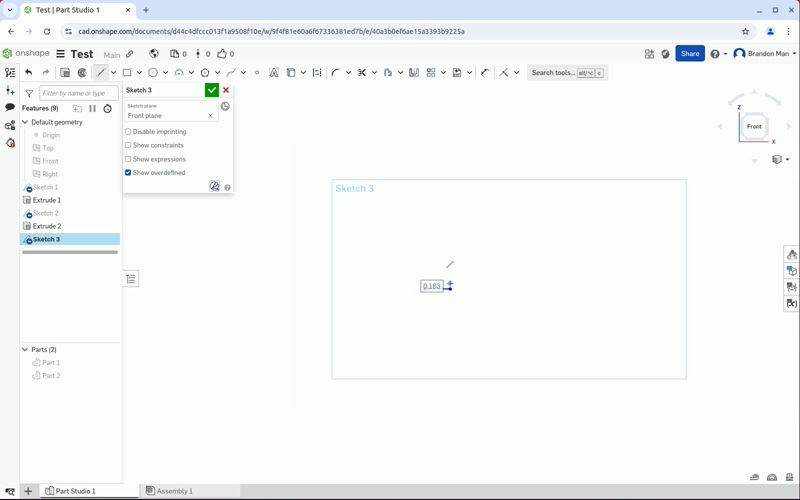
scroll(-6)
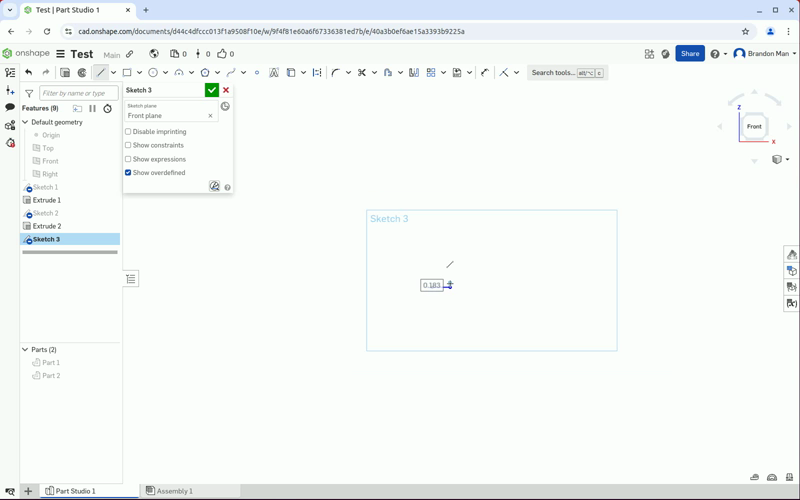
scroll(-6)
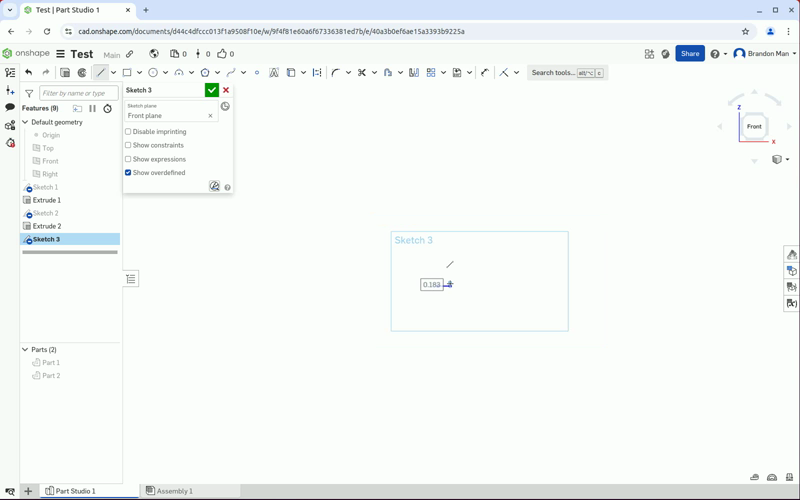
scroll(-6)
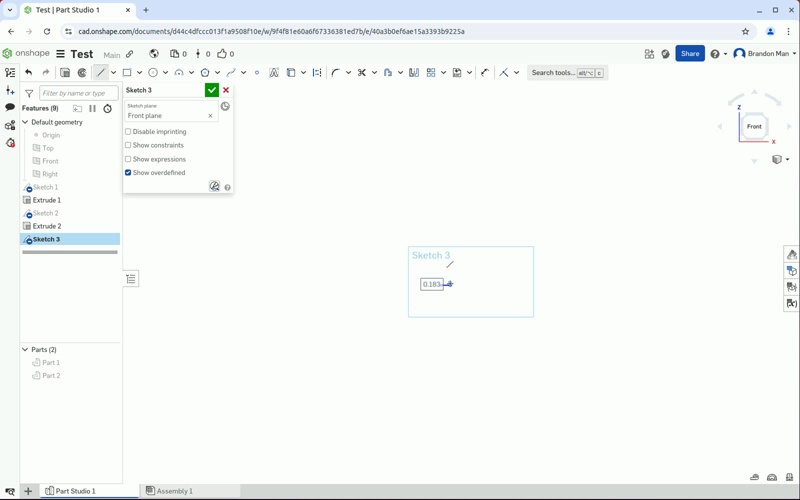
scroll(-6)
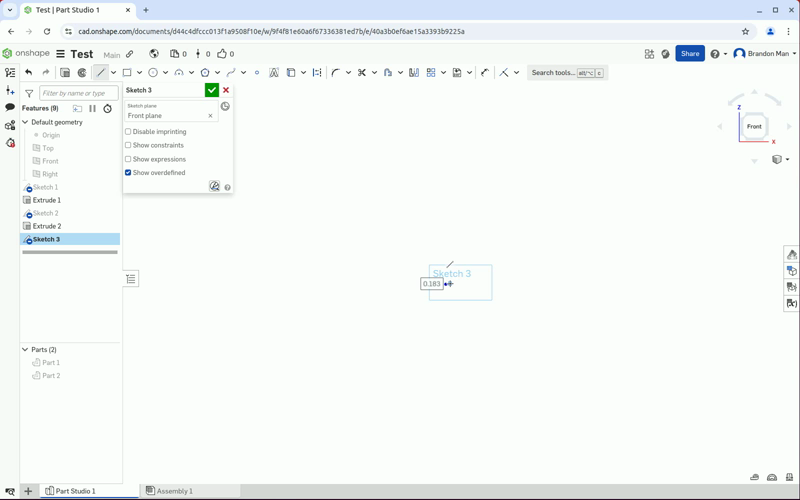
key_up(shift)
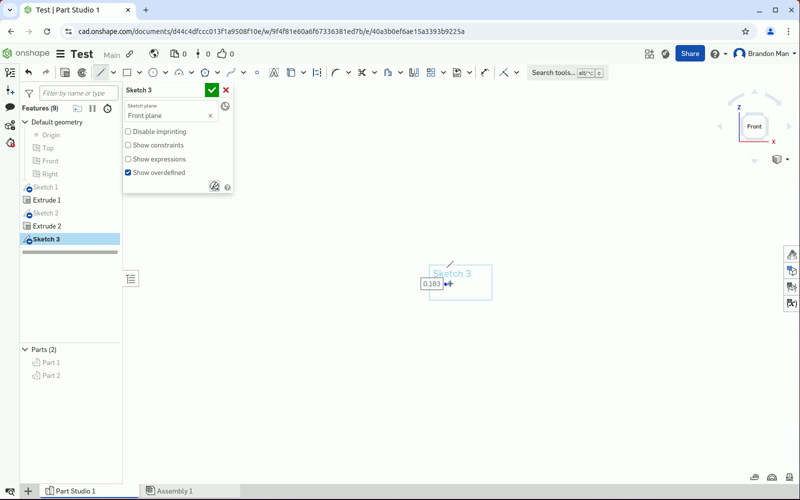
key_down(shift)
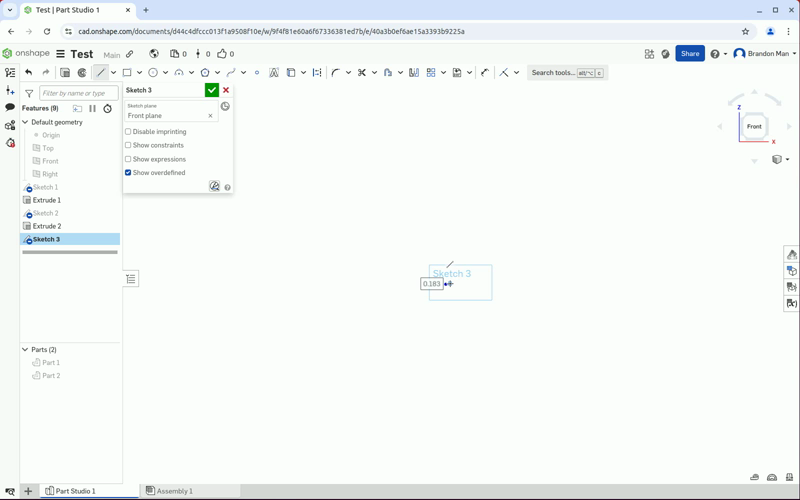
mouse_move(480, 283)
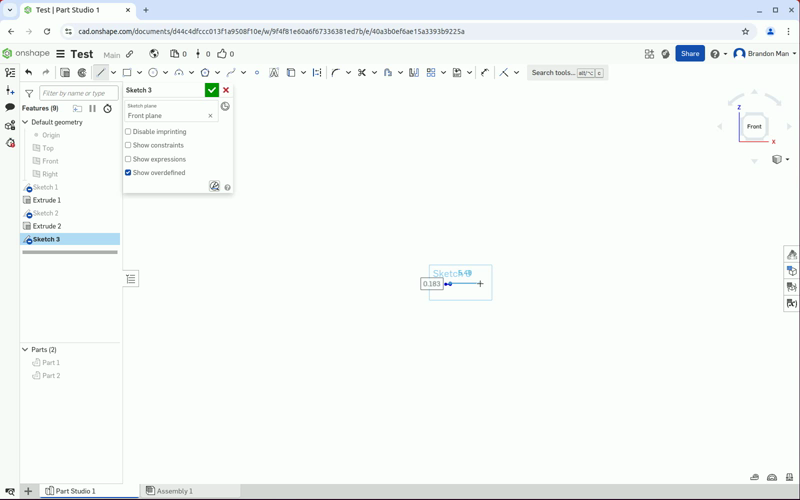
mouse_move(445, 283)
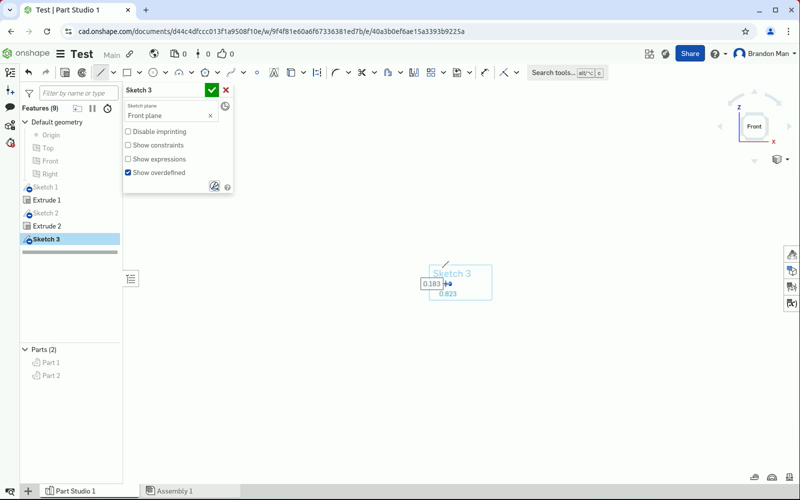
scroll(6)
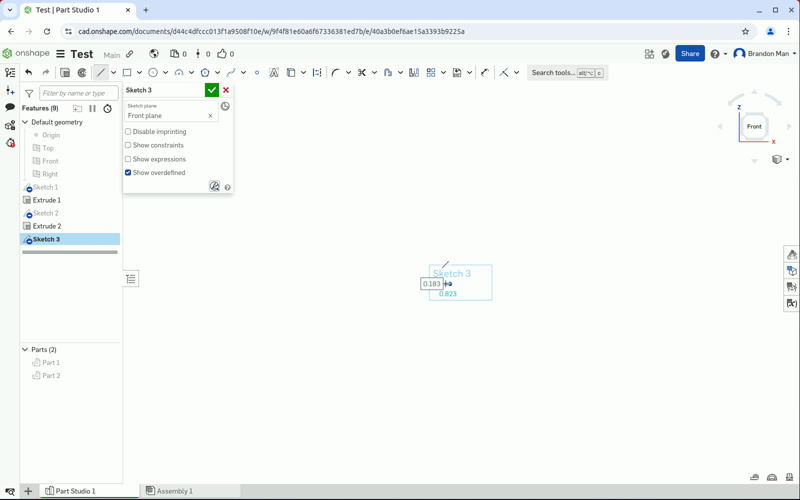
scroll(6)
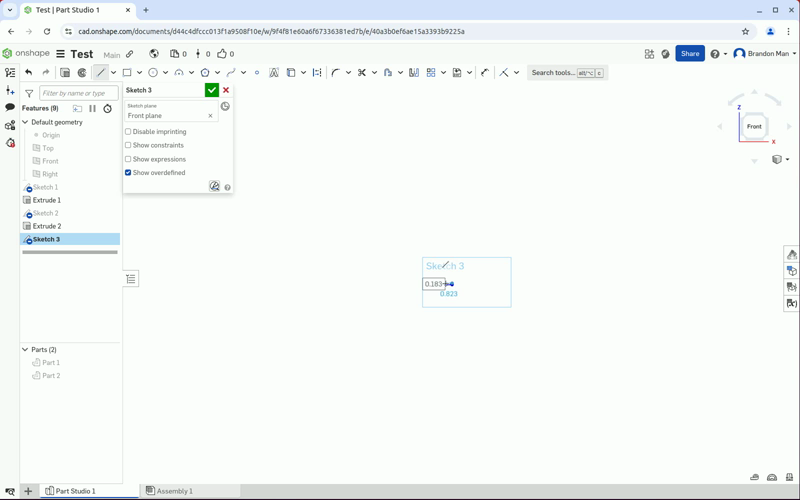
scroll(6)
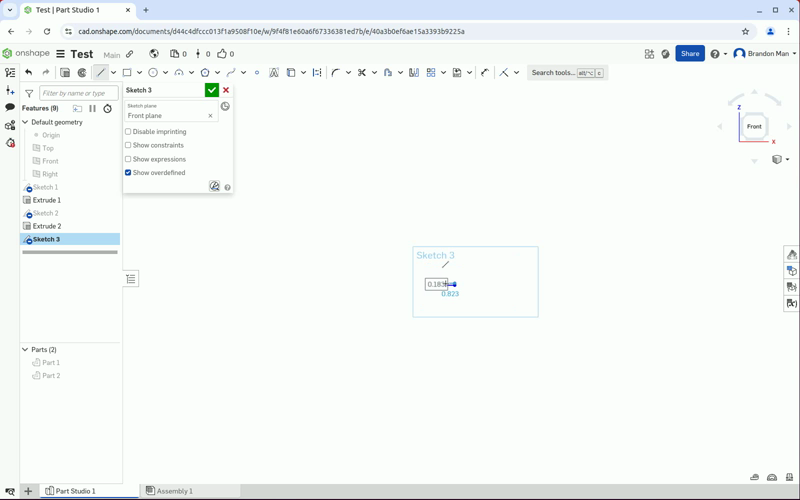
scroll(6)
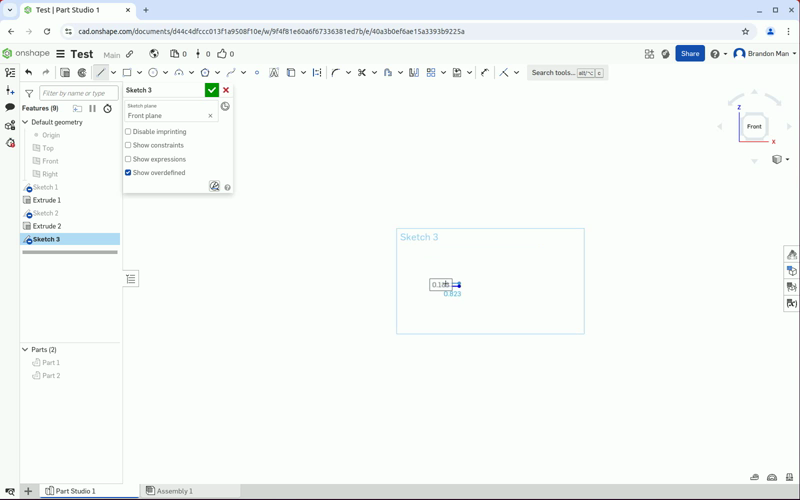
scroll(6)
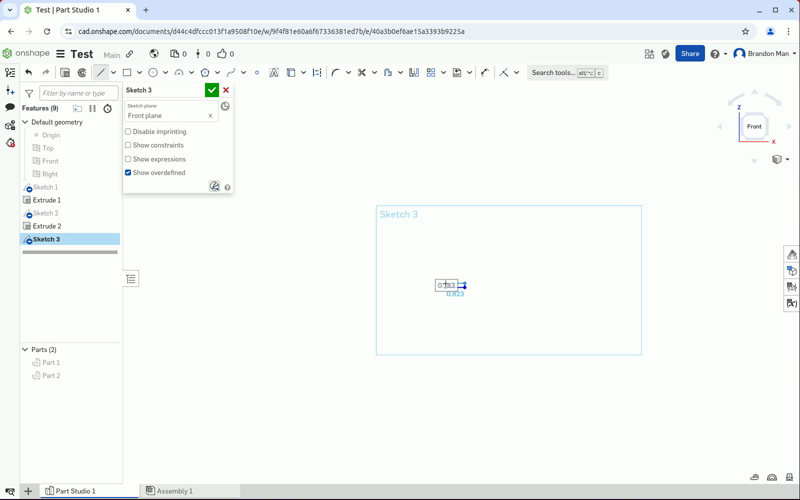
scroll(6)
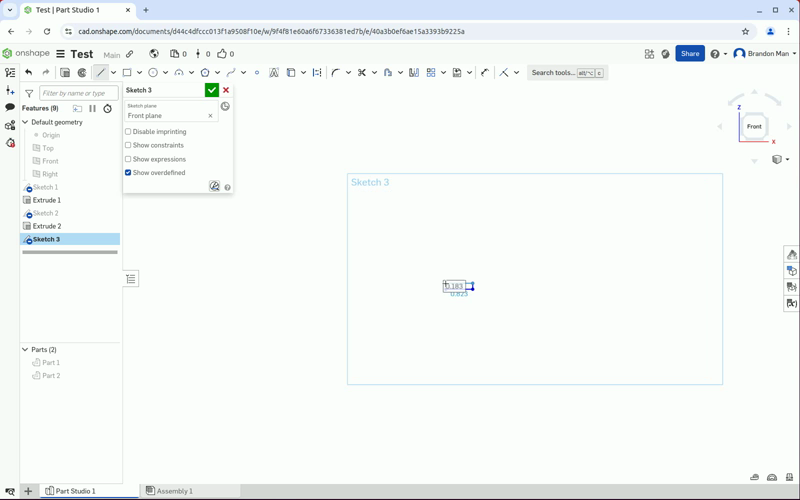
scroll(6)
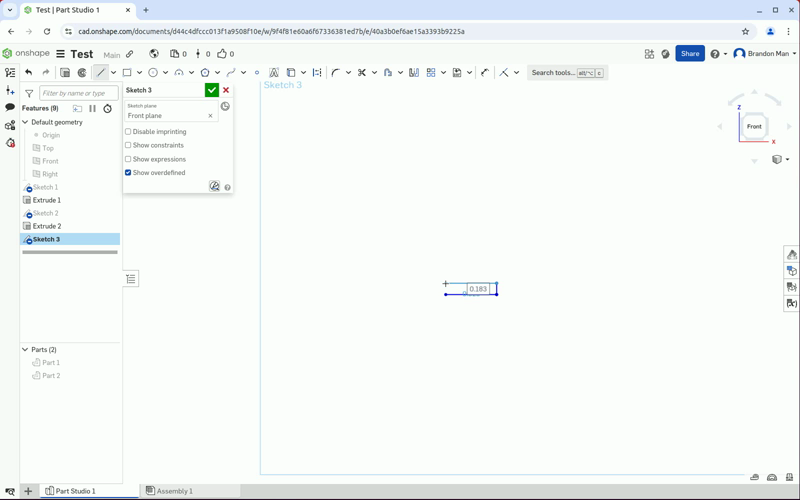
click(445, 283)
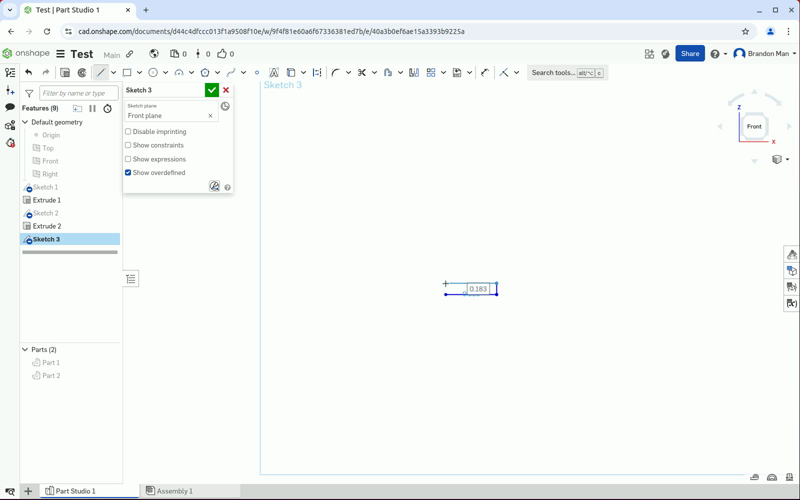
scroll(-6)
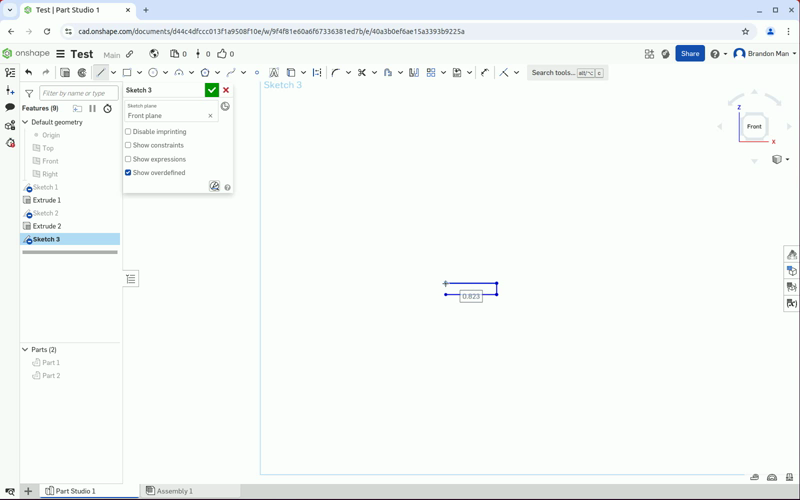
scroll(-6)
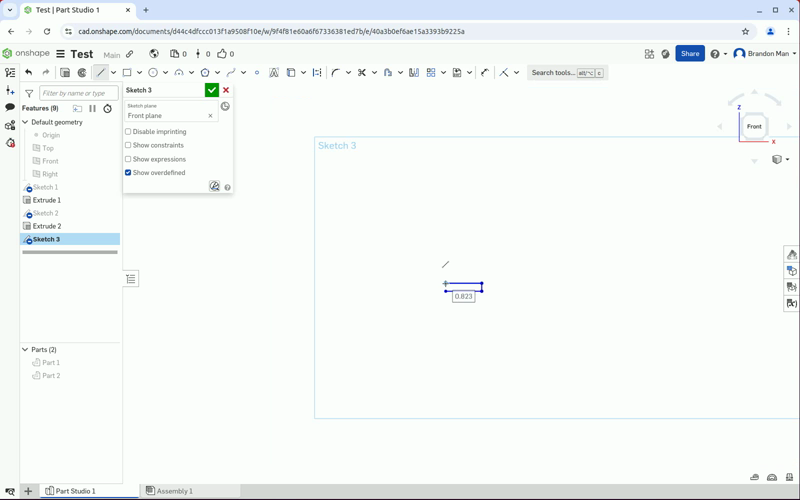
scroll(-6)
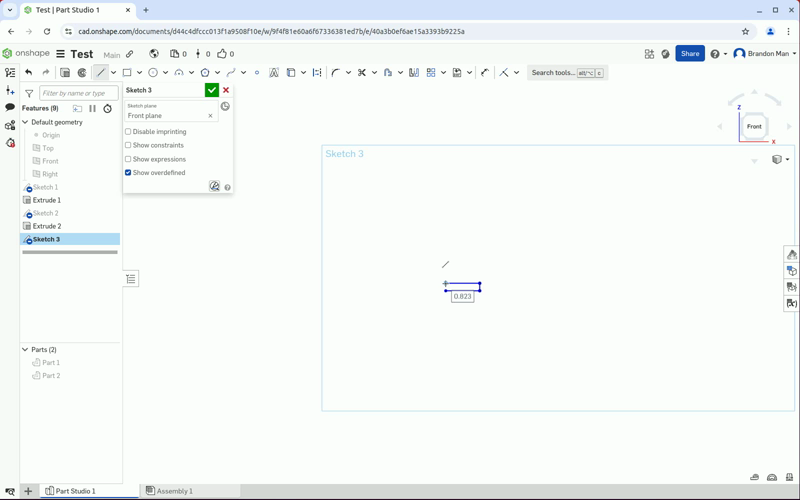
scroll(-6)
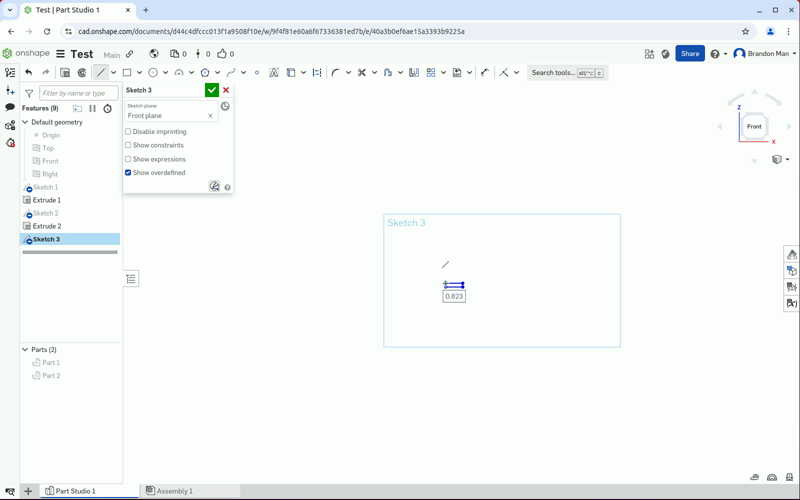
scroll(-6)
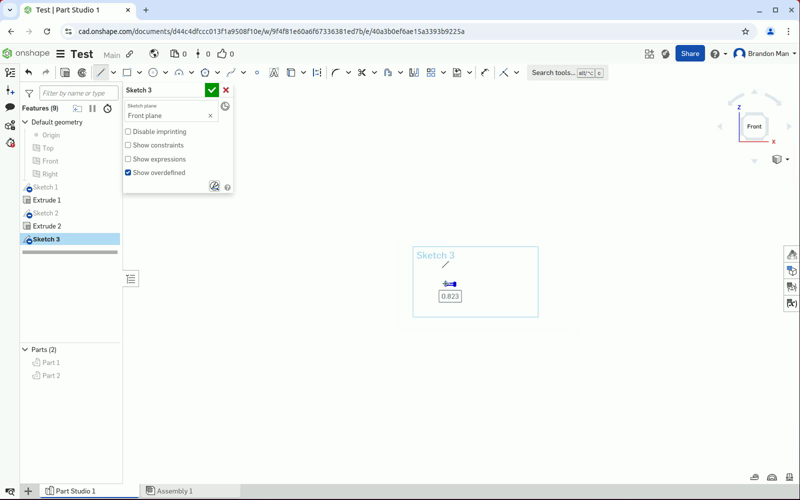
scroll(-6)
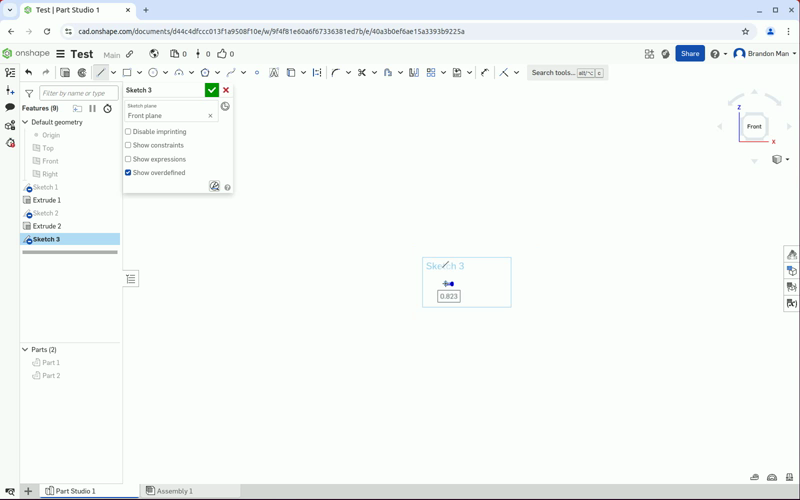
scroll(-6)
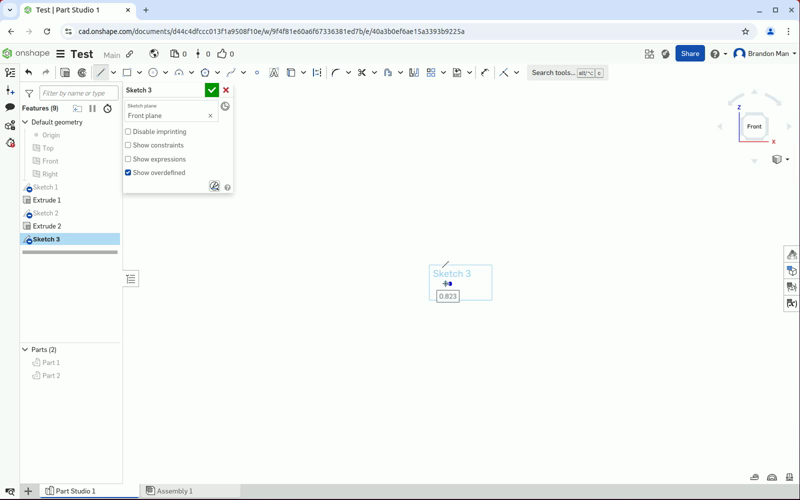
key_up(shift)
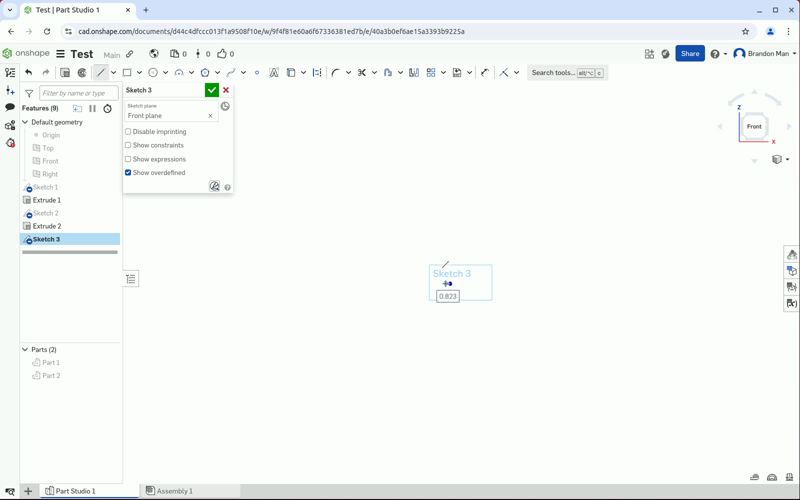
mouse_move(475, 283)
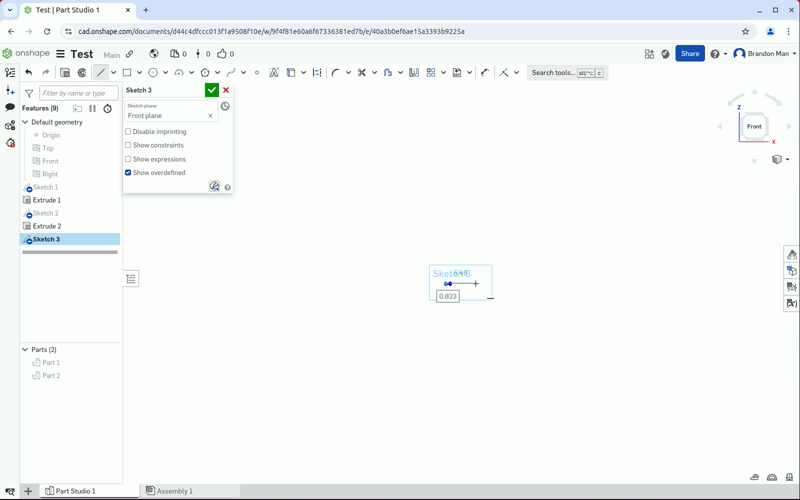
key_down(shift)
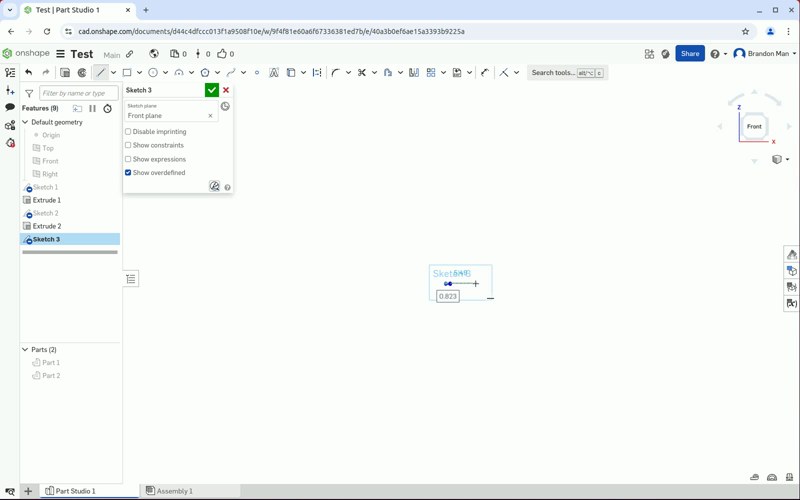
mouse_move(445, 284)
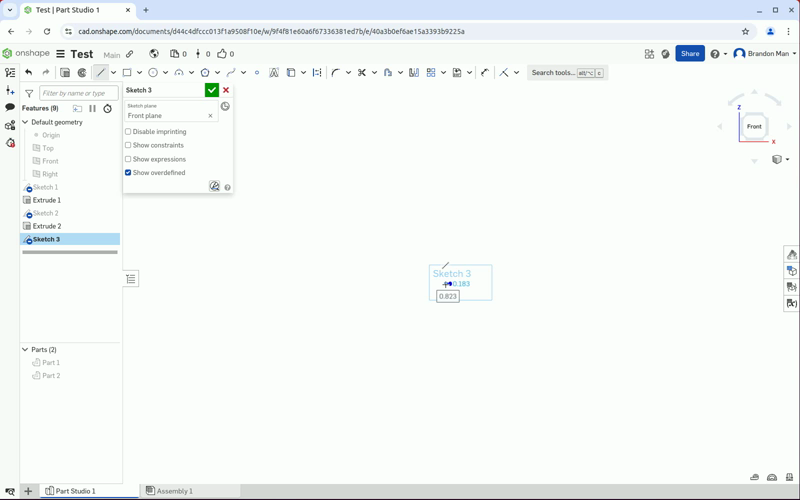
scroll(6)
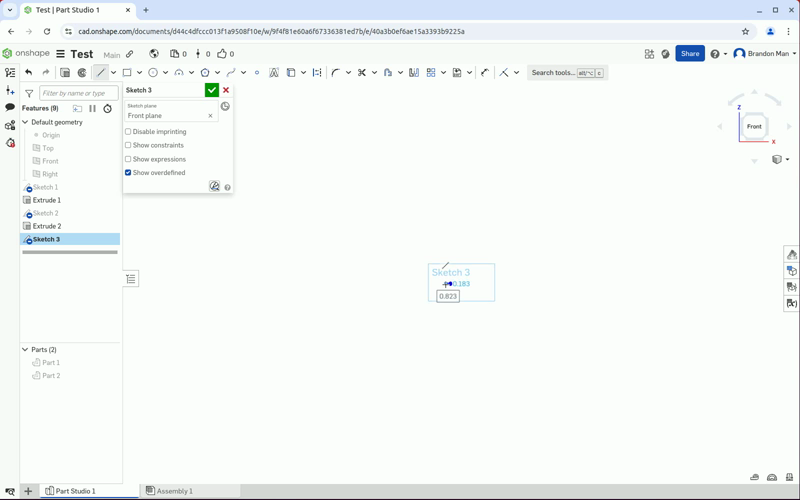
scroll(6)
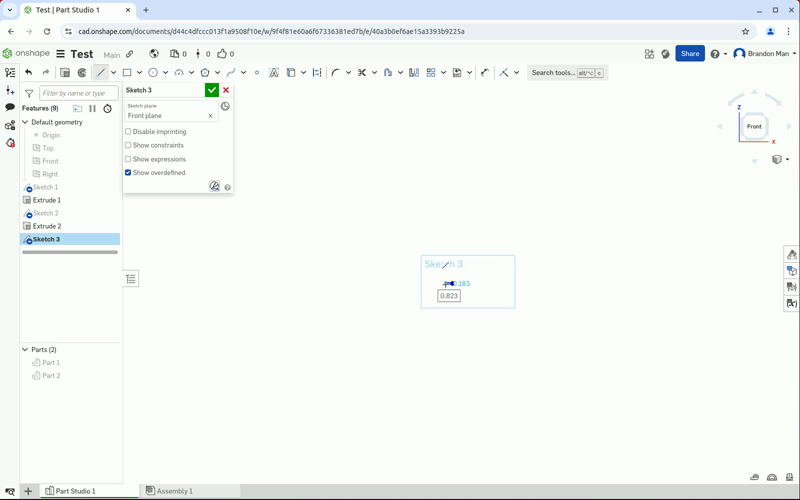
scroll(6)
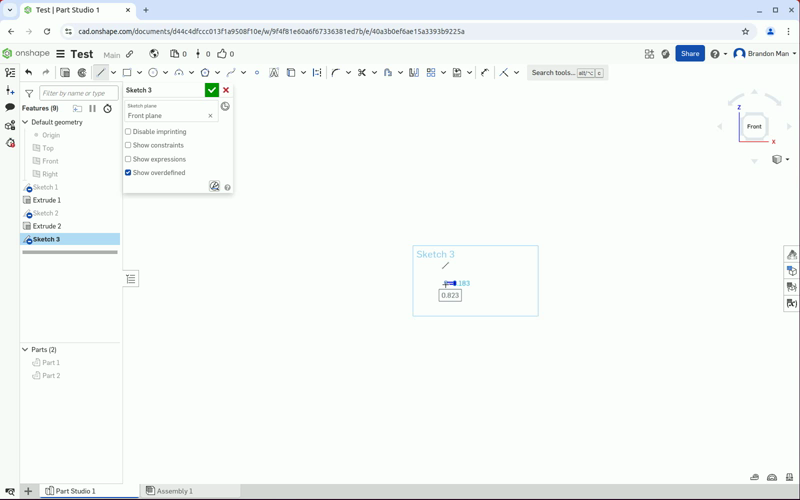
scroll(6)
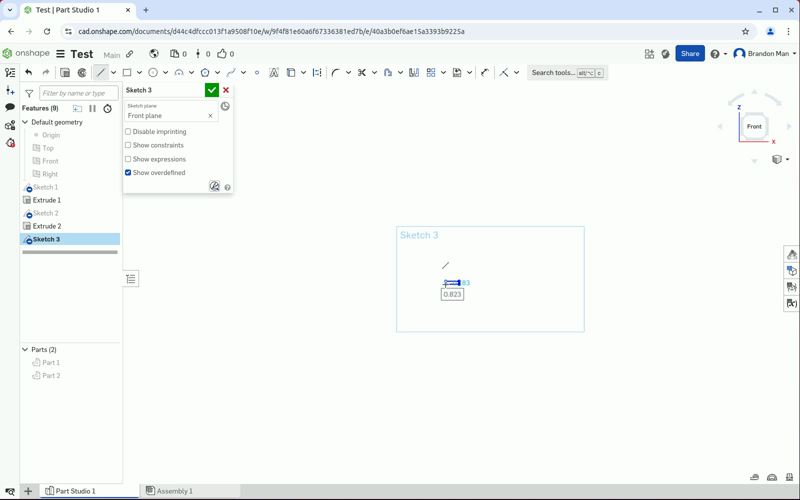
scroll(6)
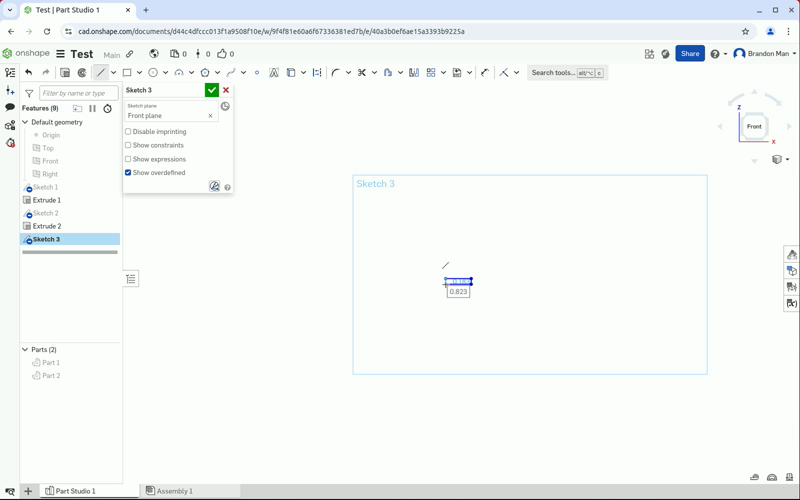
scroll(6)
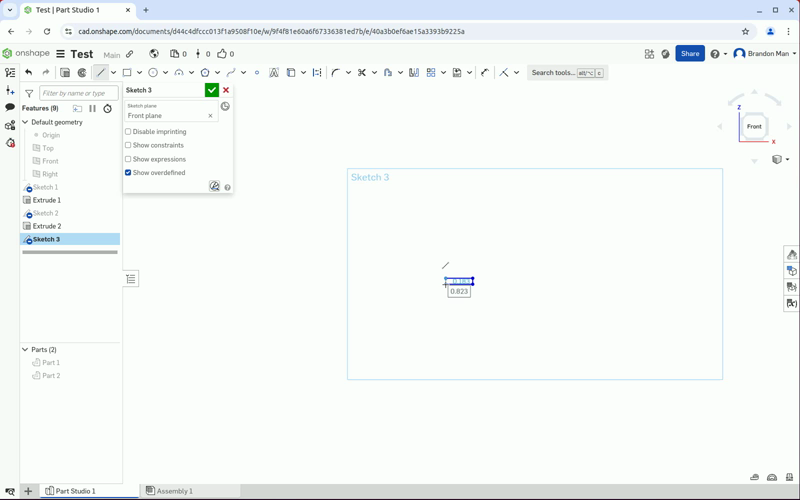
scroll(6)
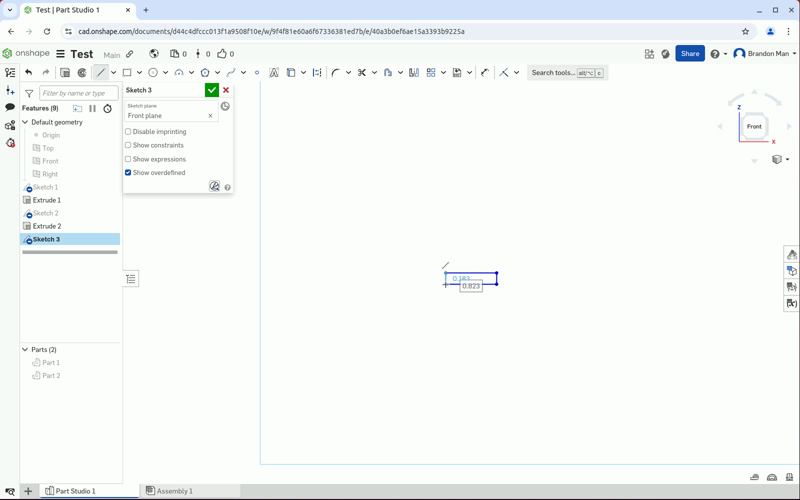
key_up(shift)
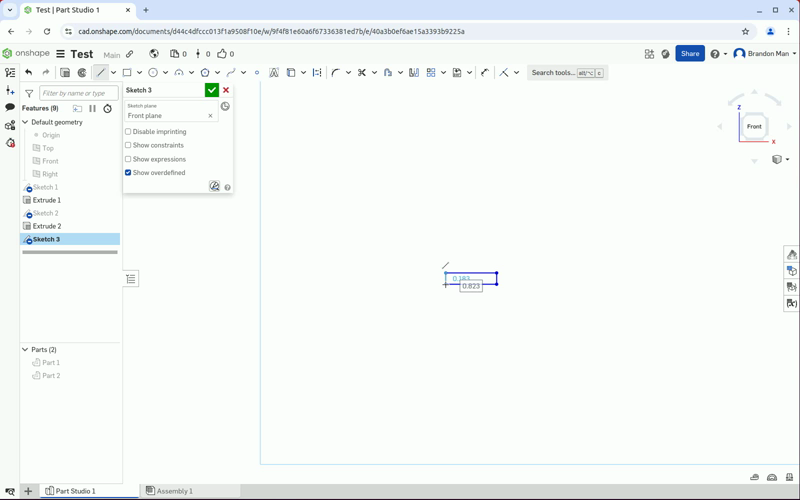
click(445, 284)
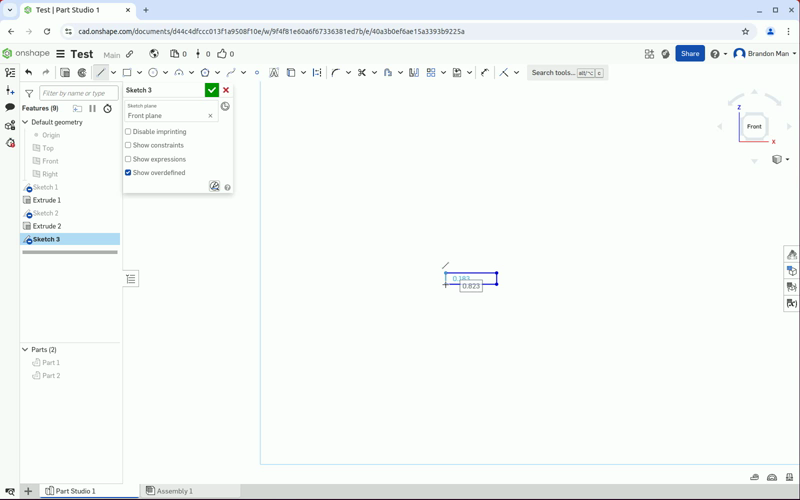
scroll(-6)
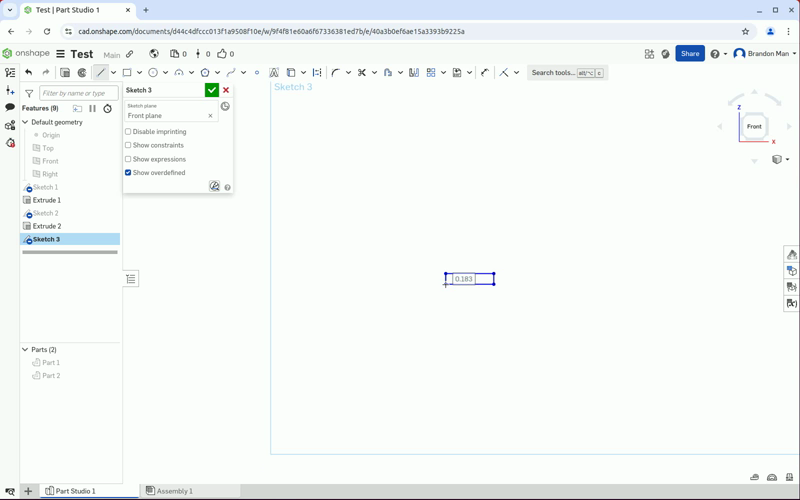
scroll(-6)
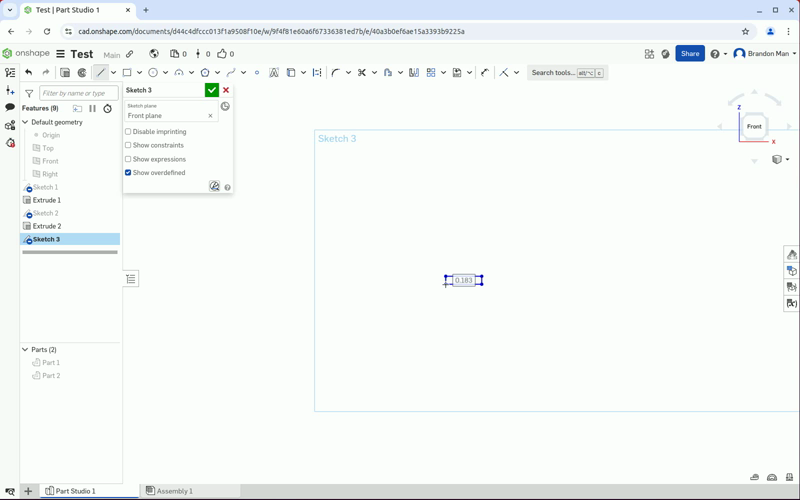
scroll(-6)
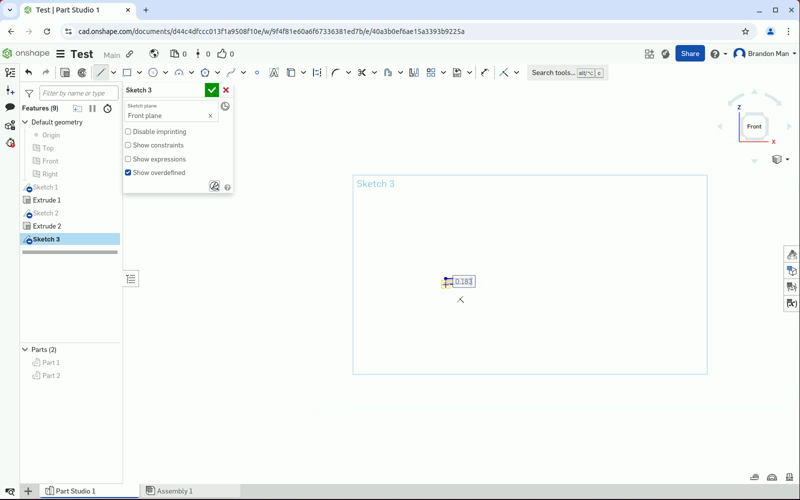
scroll(-6)
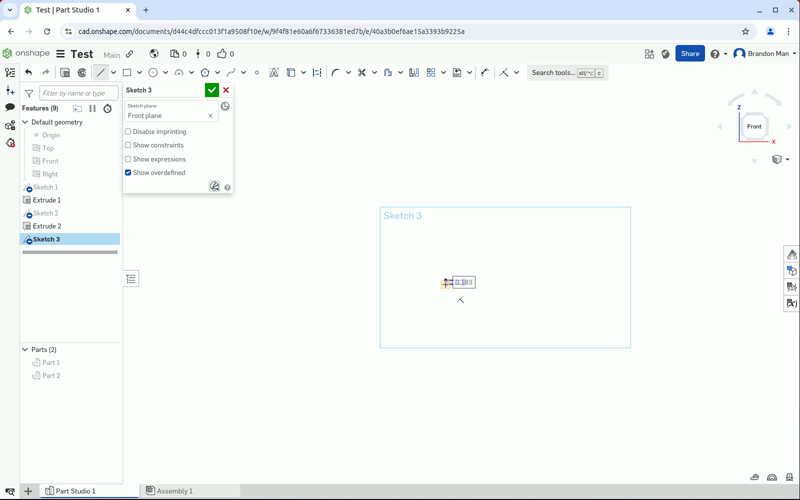
scroll(-6)
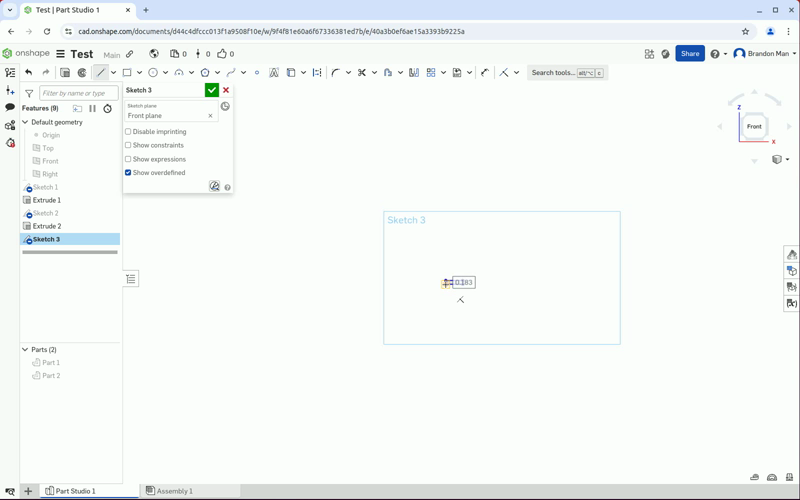
scroll(-6)
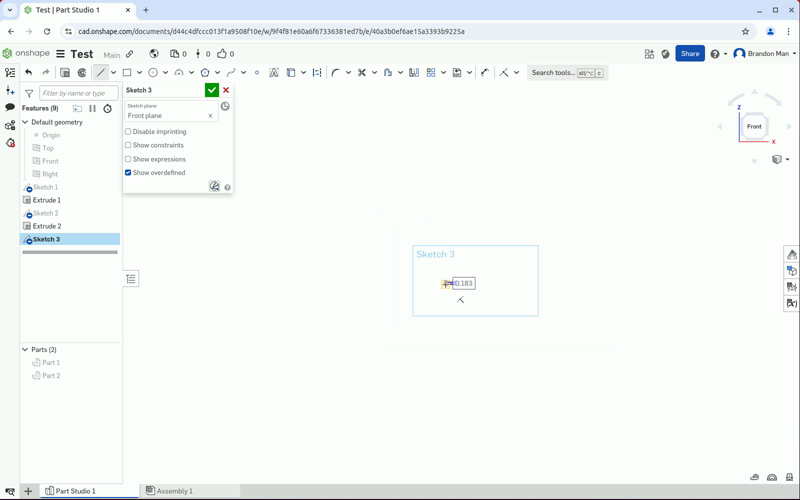
scroll(-6)
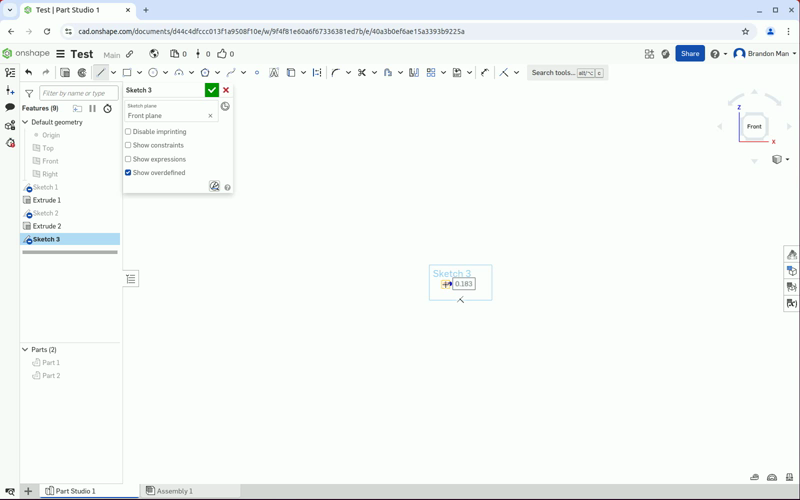
key(esc)
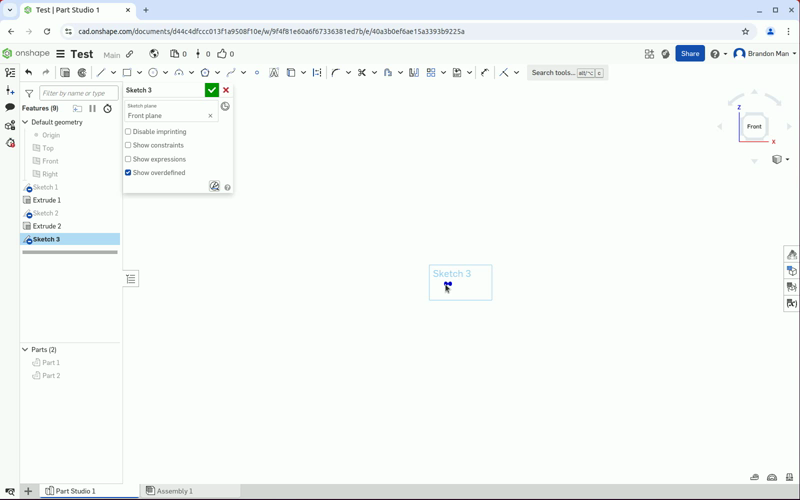
mouse_move(447, 283)
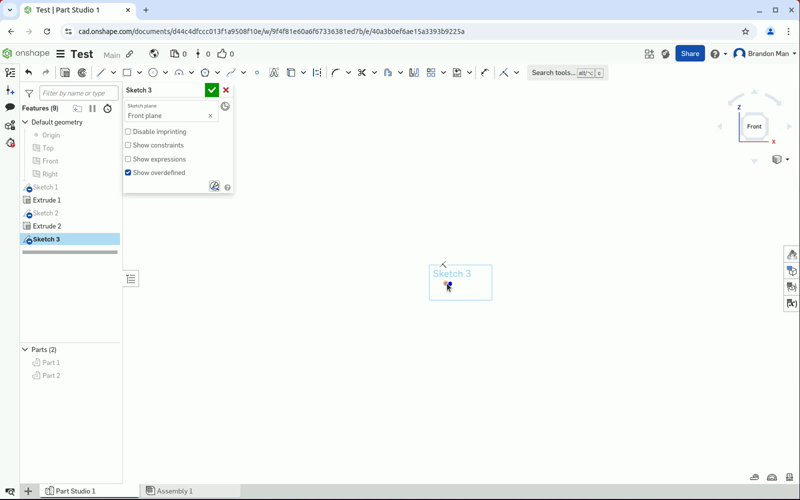
scroll(6)
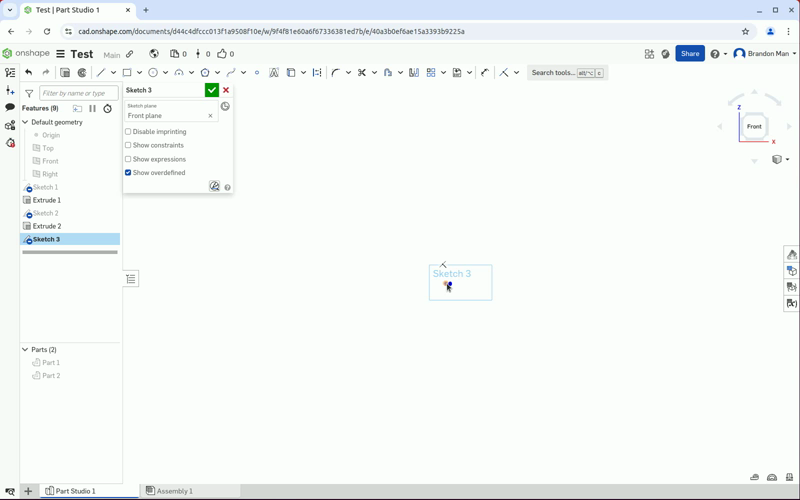
scroll(6)
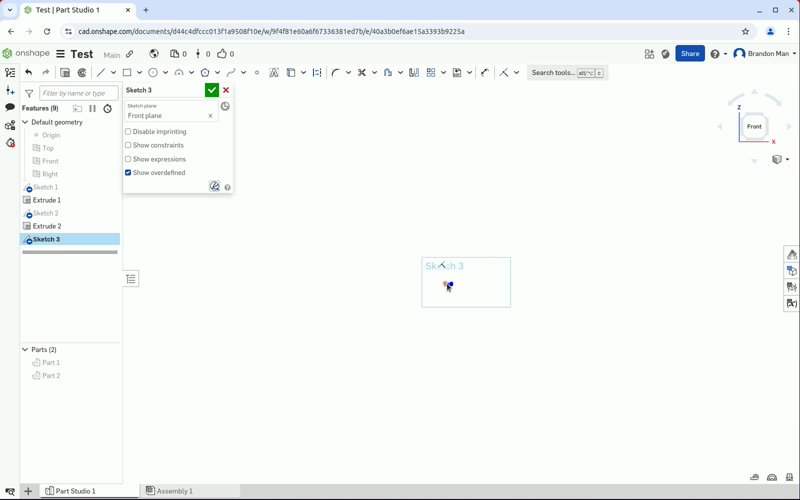
scroll(6)
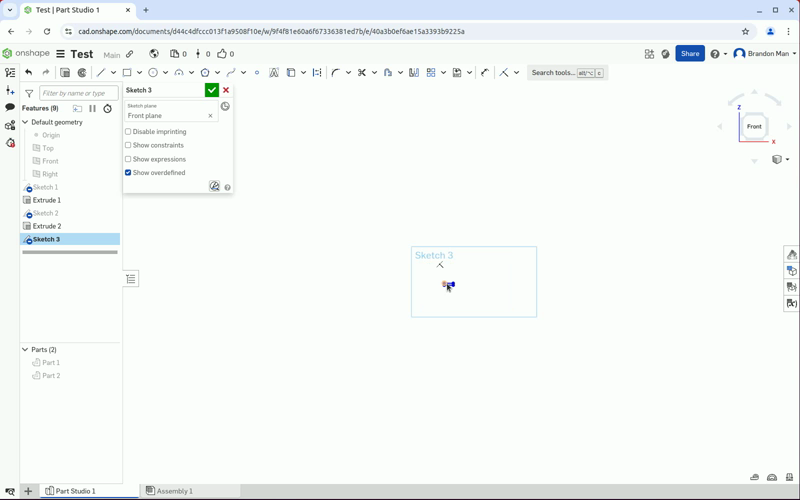
scroll(6)
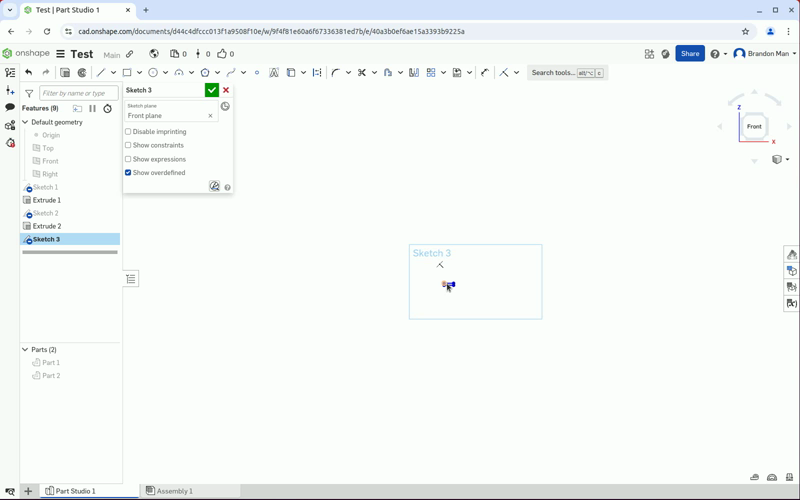
scroll(6)
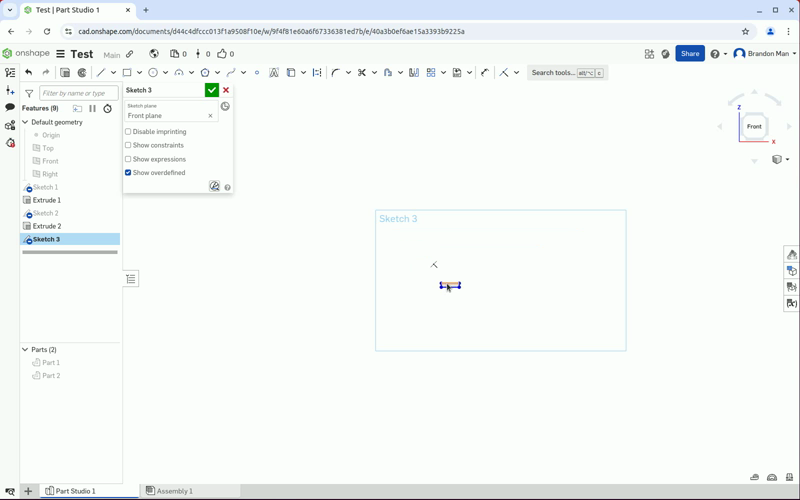
scroll(6)
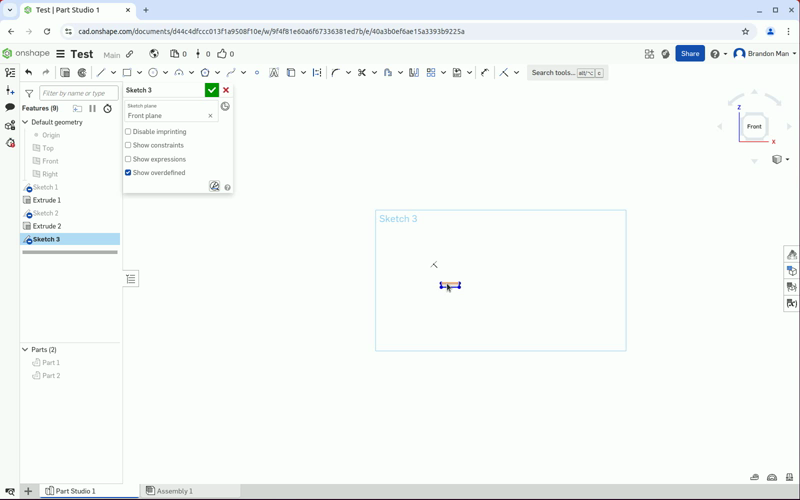
scroll(6)
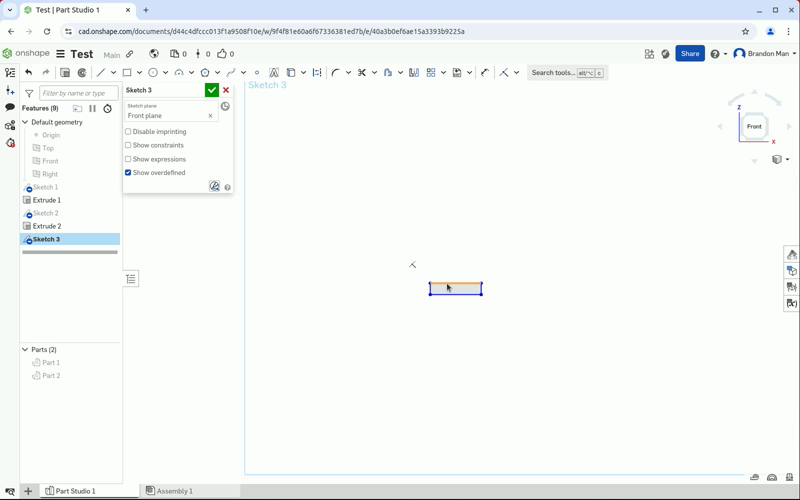
click(447, 283)
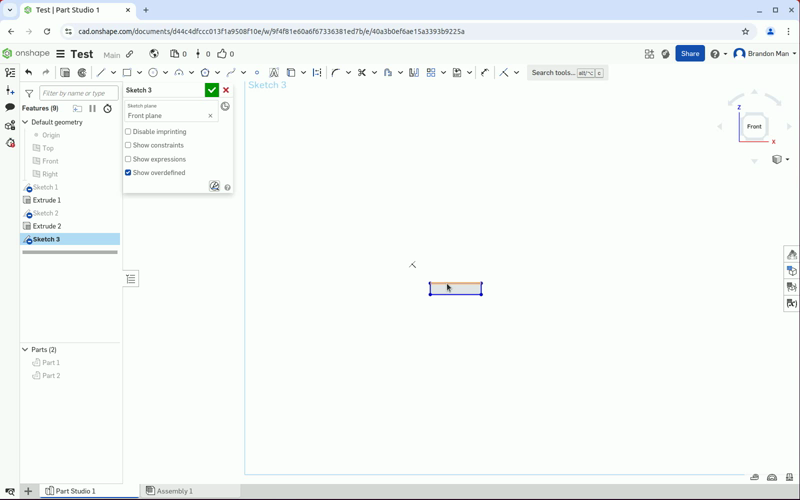
scroll(-6)
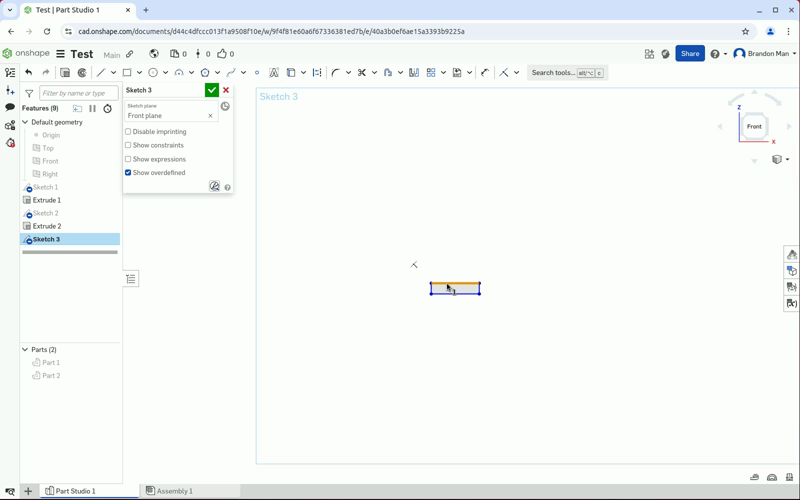
scroll(-6)
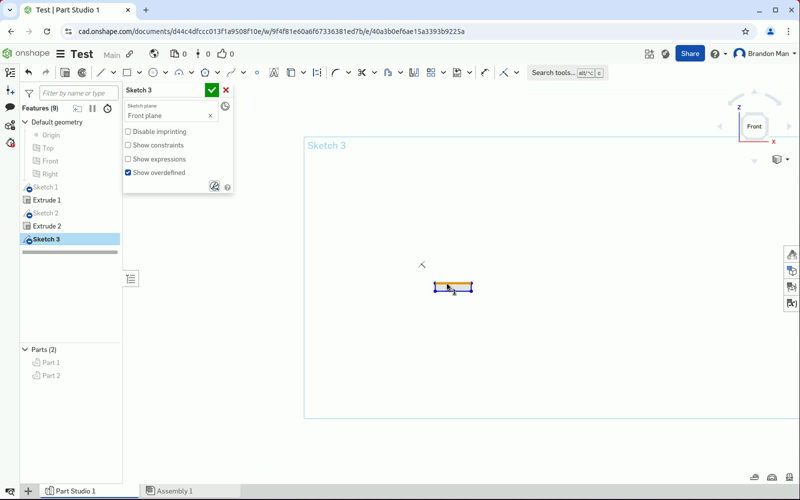
scroll(-6)
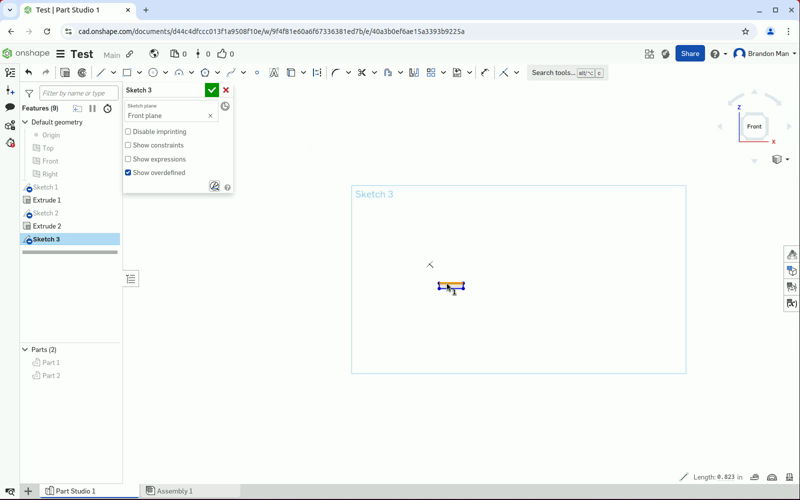
scroll(-6)
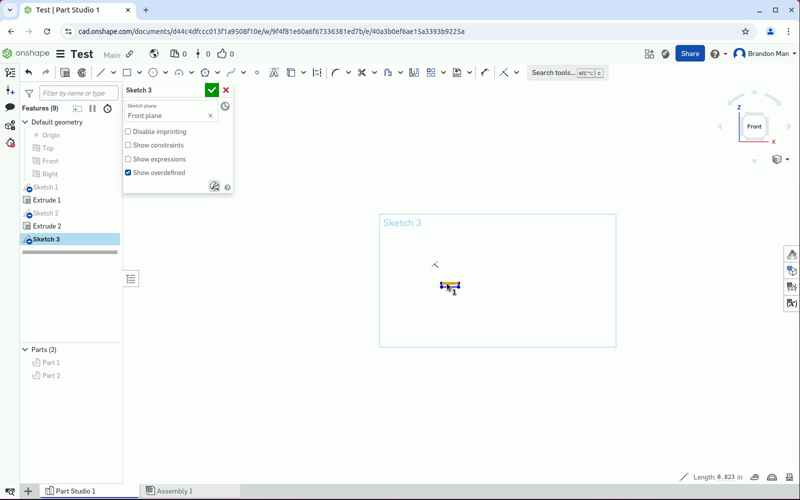
scroll(-6)
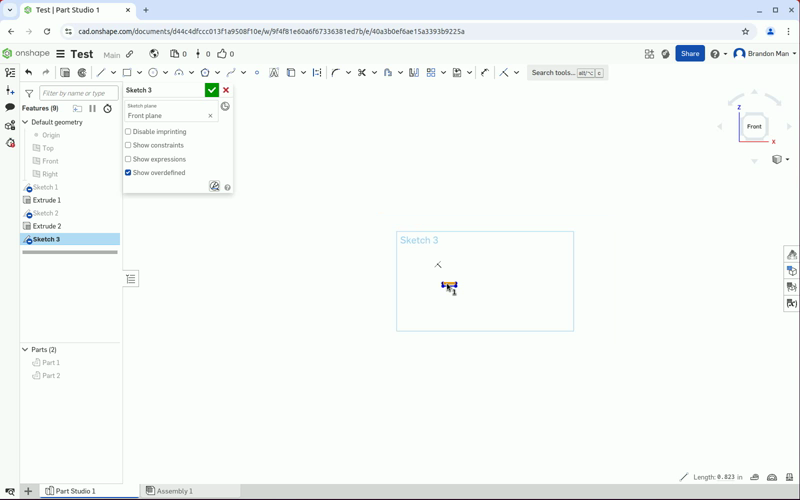
scroll(-6)
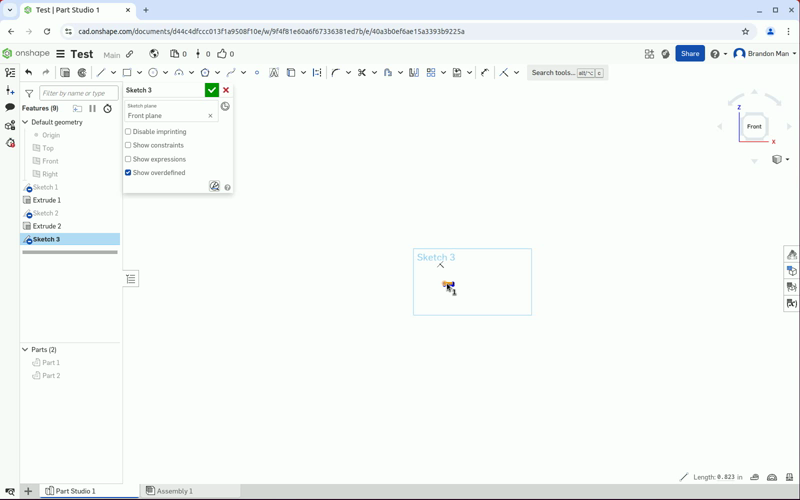
scroll(-6)
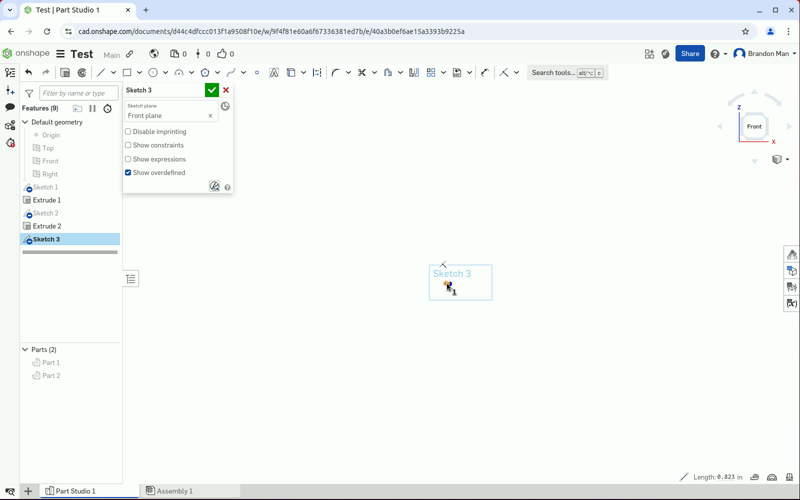
mouse_move(73, 352)
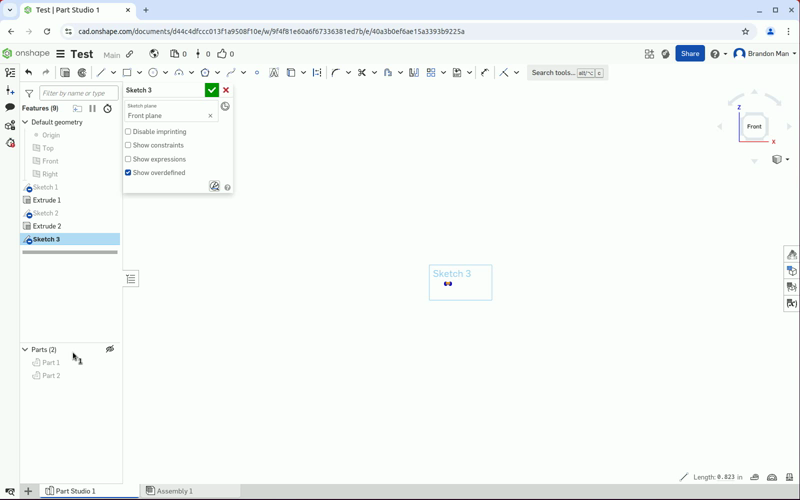
key(shift+y)
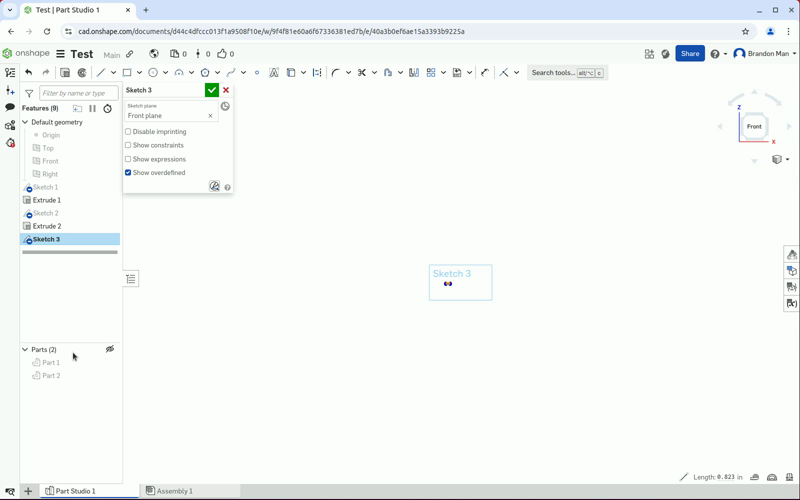
key(shift+e)
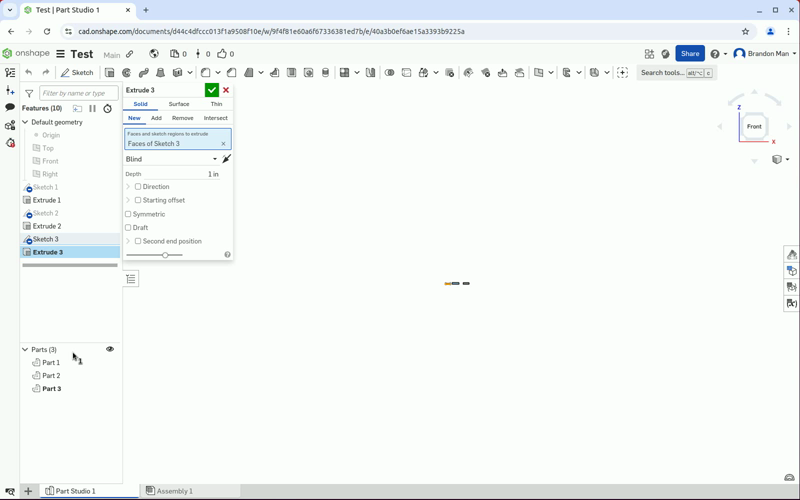
mouse_move(143, 106)
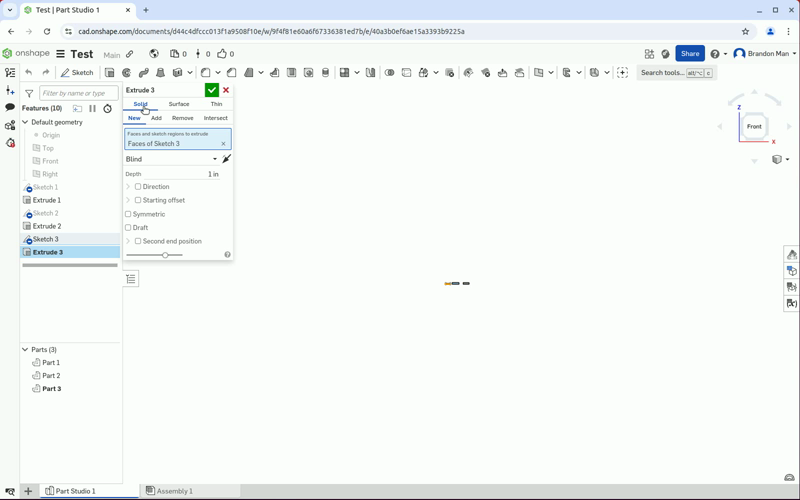
click(143, 106)
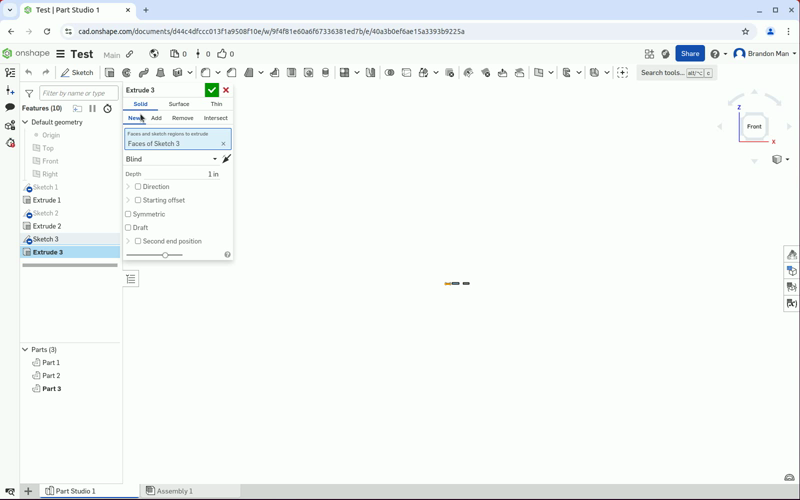
mouse_move(137, 120)
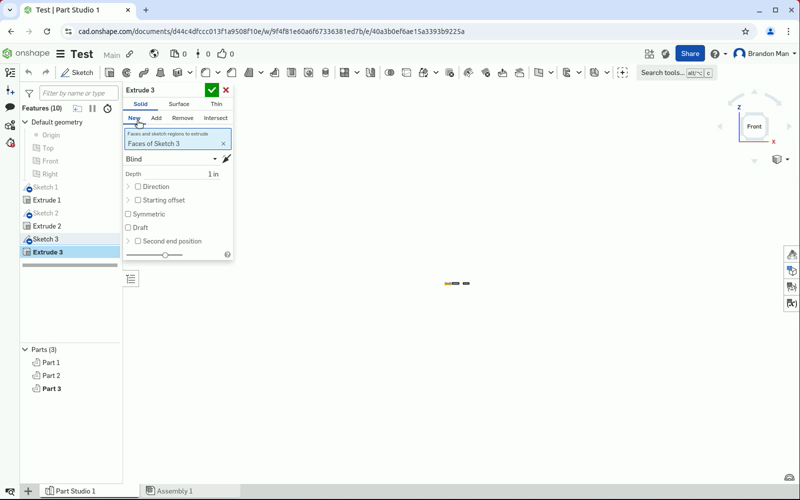
click(137, 120)
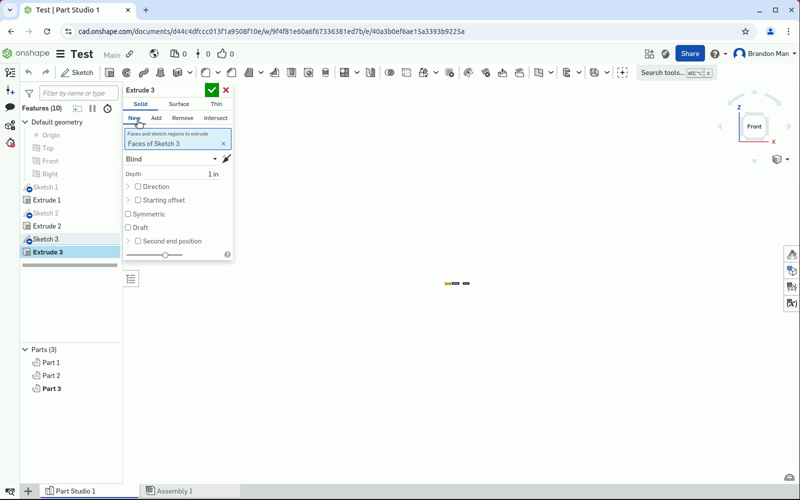
key(tab, 4)
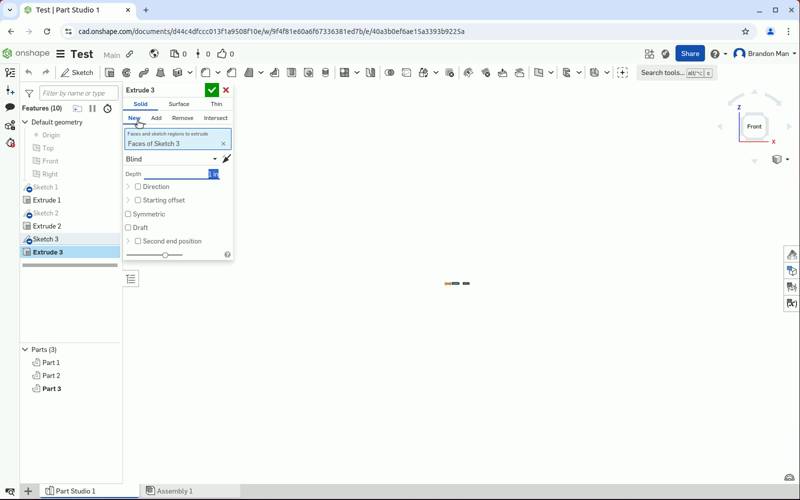
text(23.108)
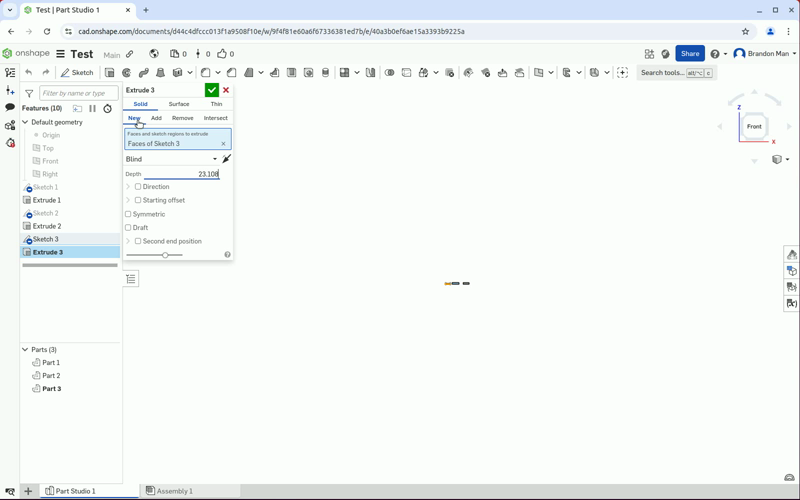
key(enter)
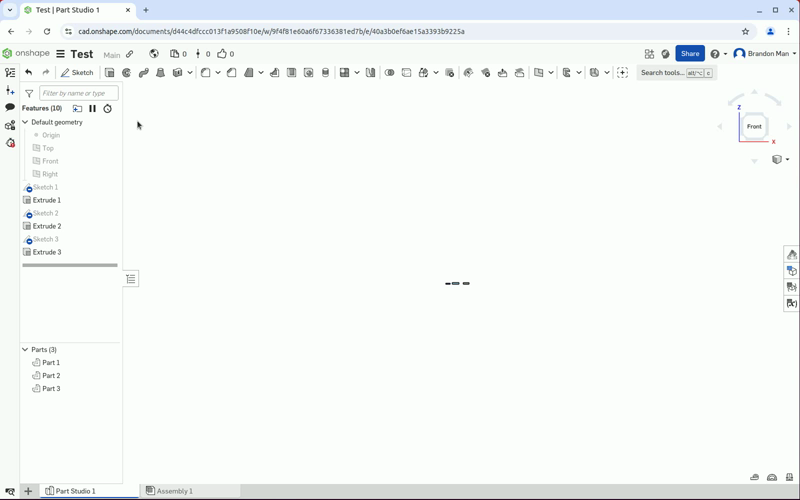
key(shift+h)
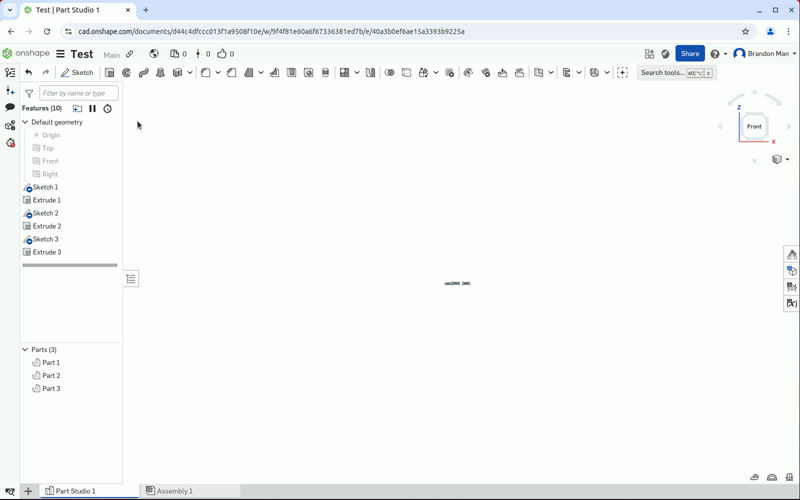
key(shift+h)
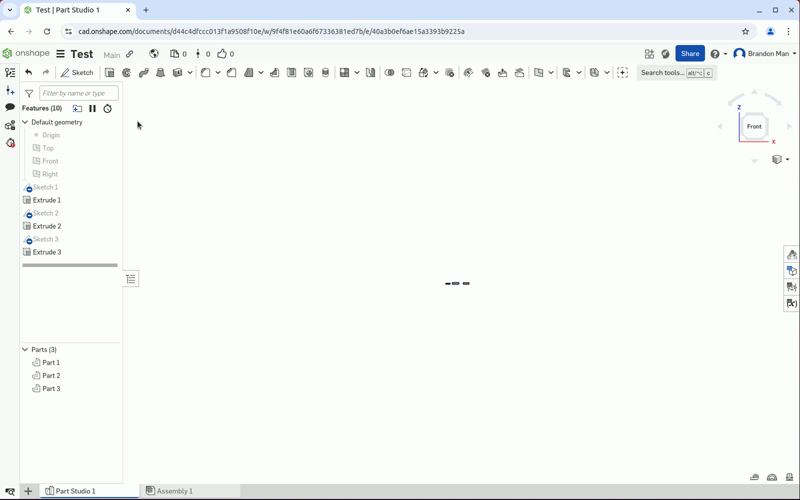
mouse_move(73, 189)
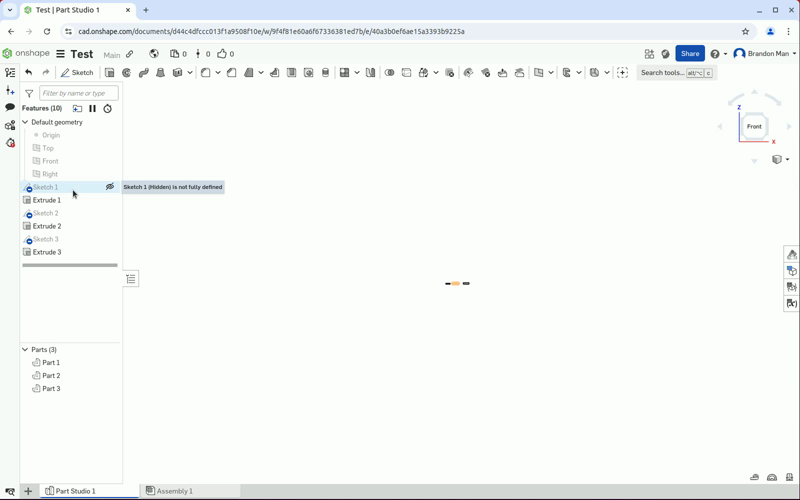
click(73, 189)
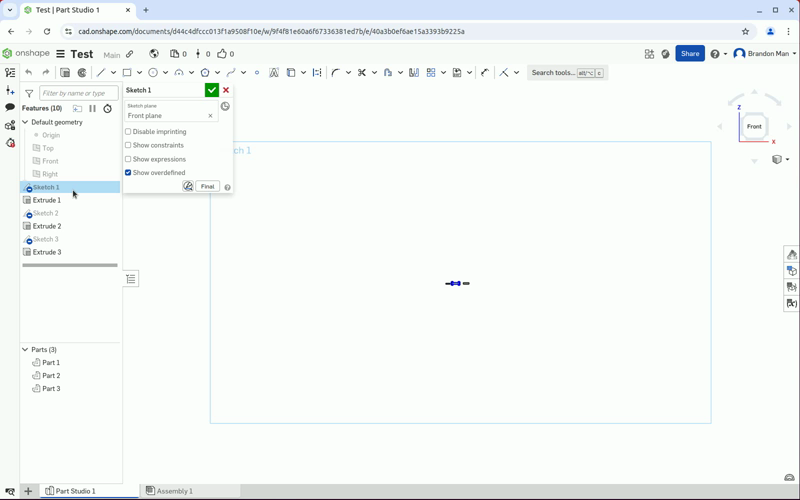
mouse_move(229, 92)
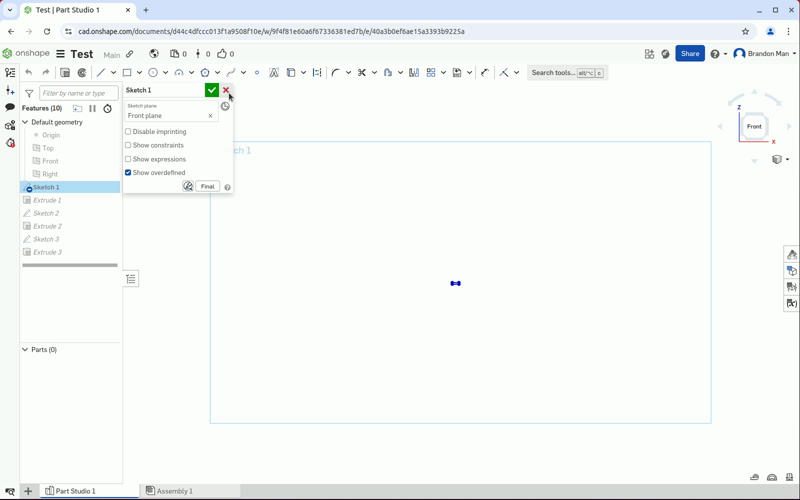
click(229, 92)
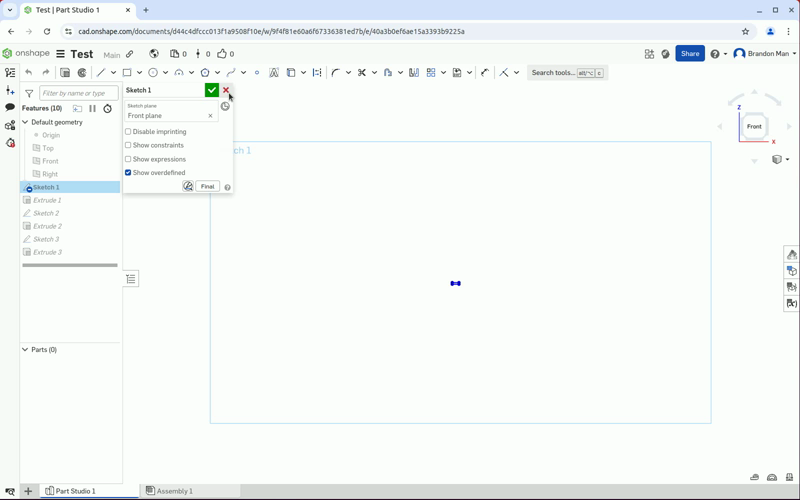
key(shift+s)
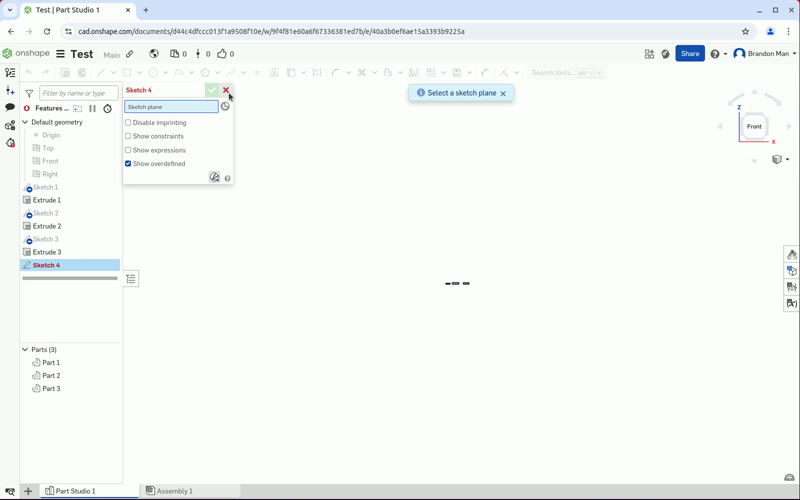
mouse_move(73, 163)
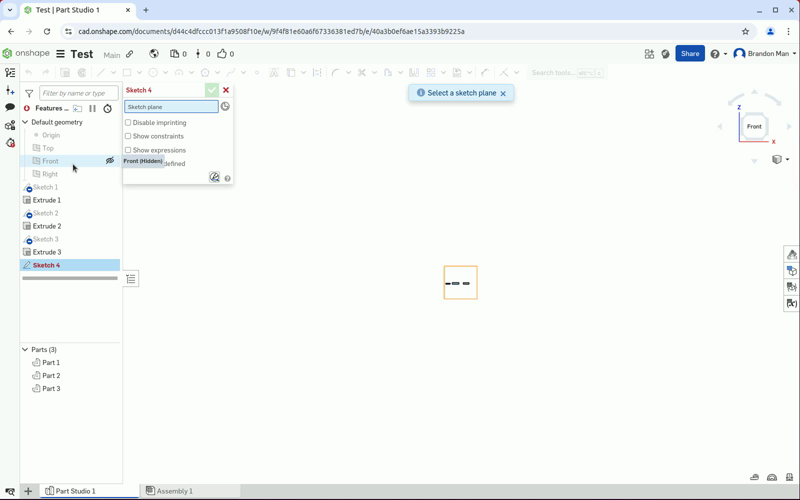
click(73, 163)
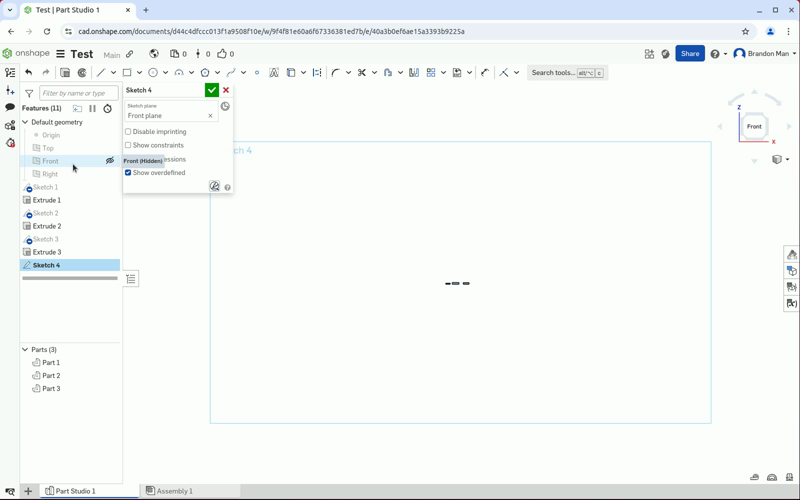
mouse_move(73, 352)
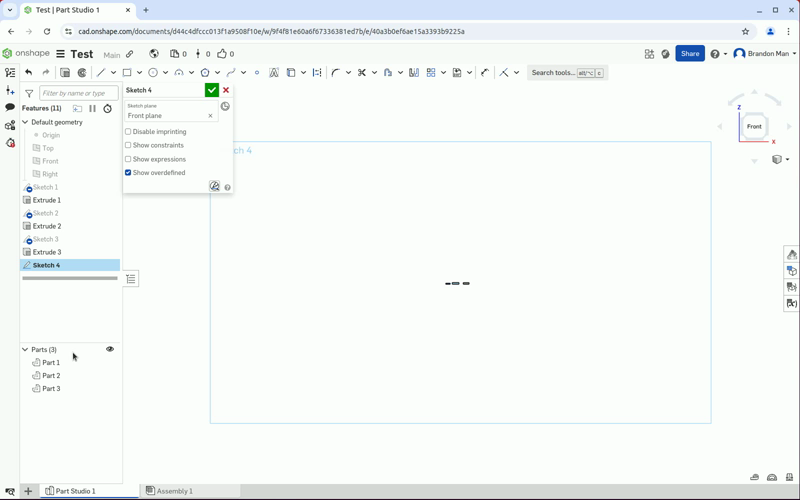
key(y)
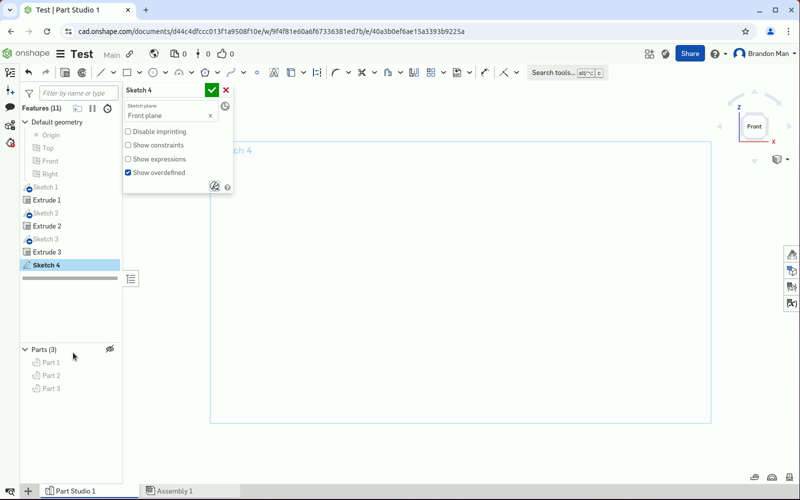
key(l)
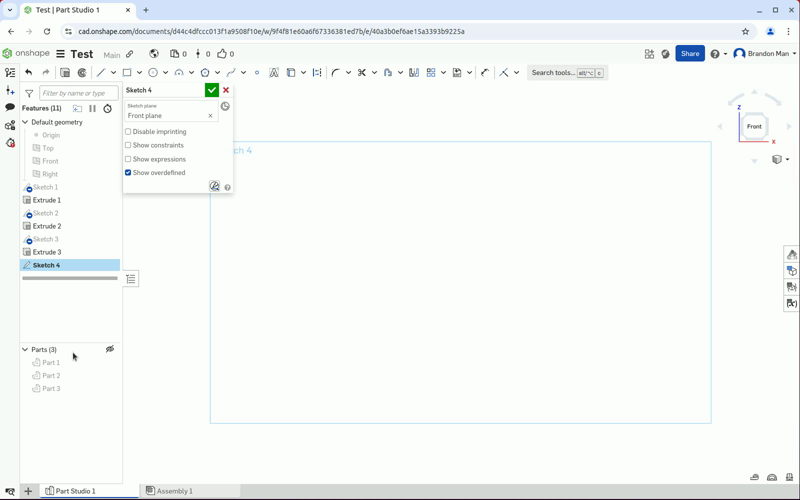
key_down(shift)
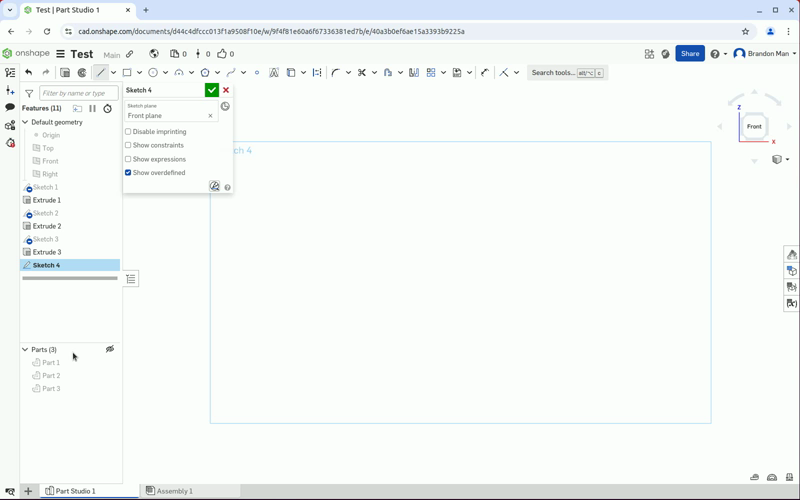
mouse_move(471, 284)
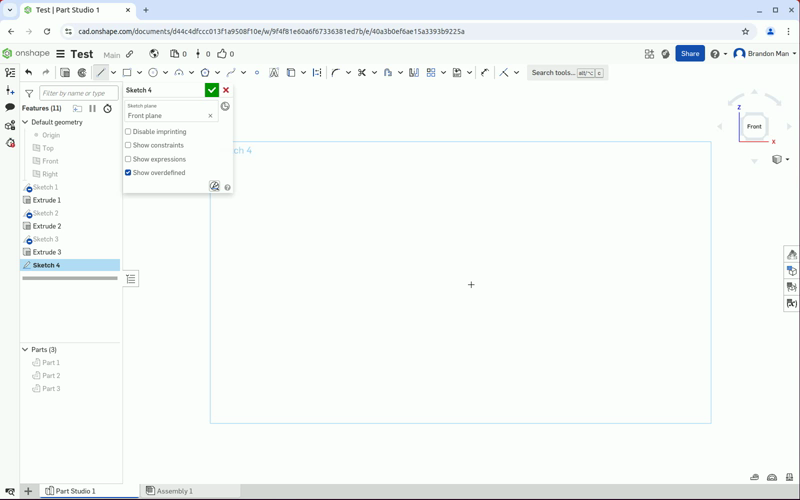
click(471, 284)
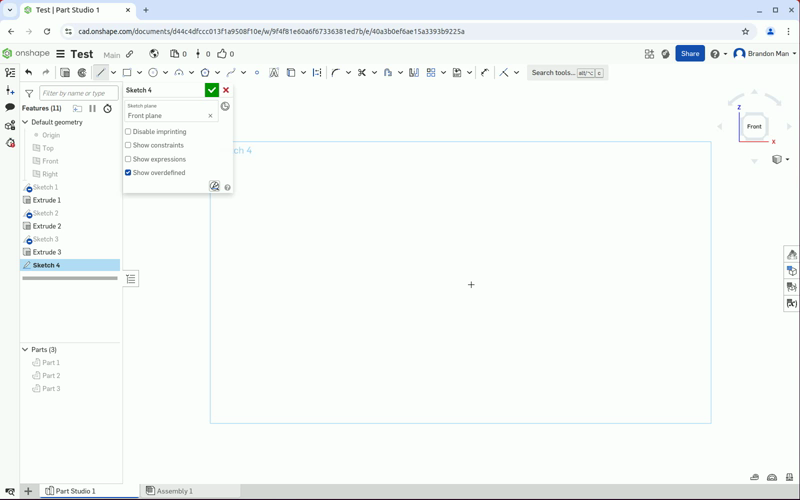
key_up(shift)
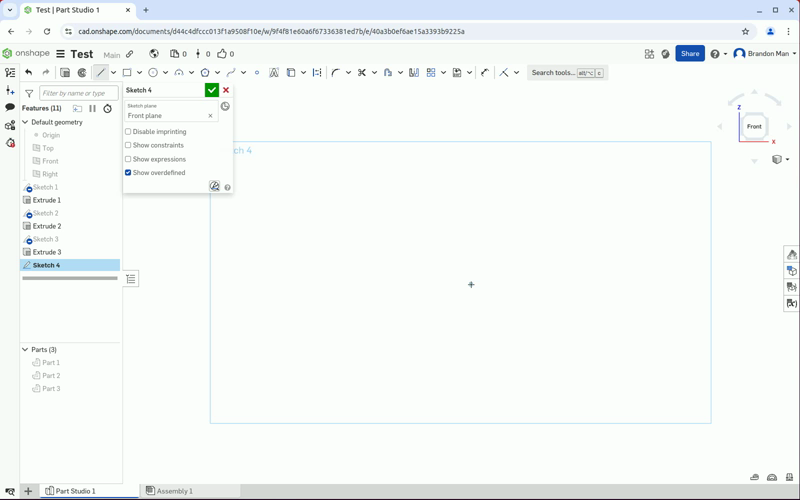
key_down(shift)
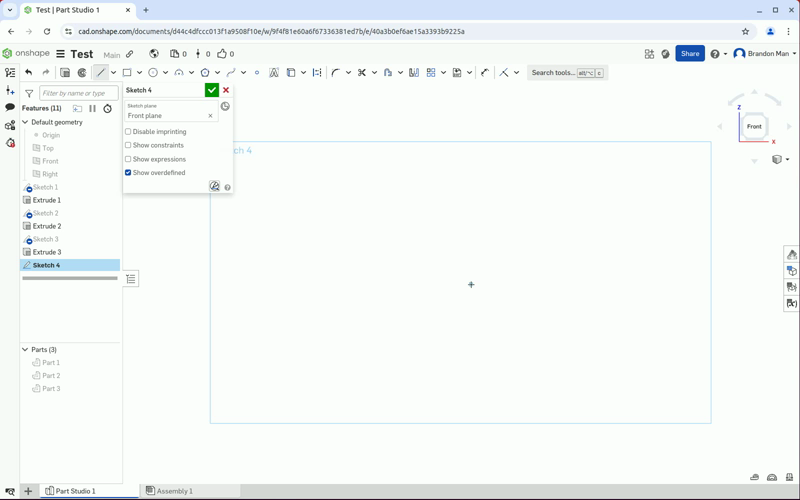
mouse_move(501, 284)
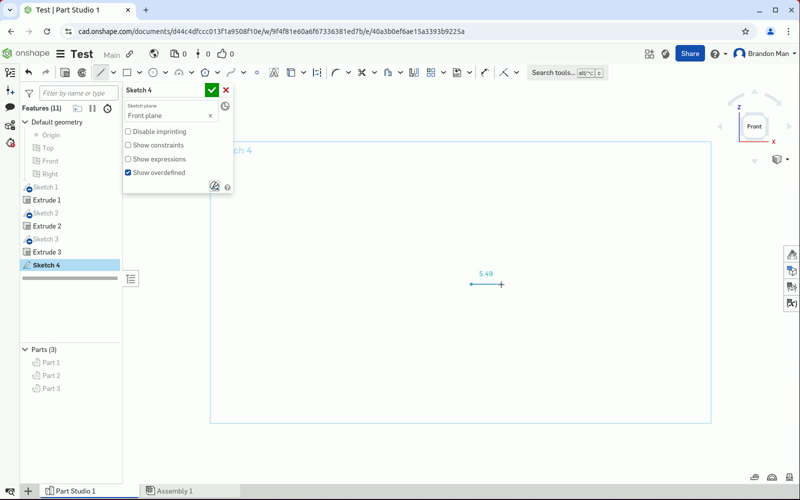
mouse_move(475, 284)
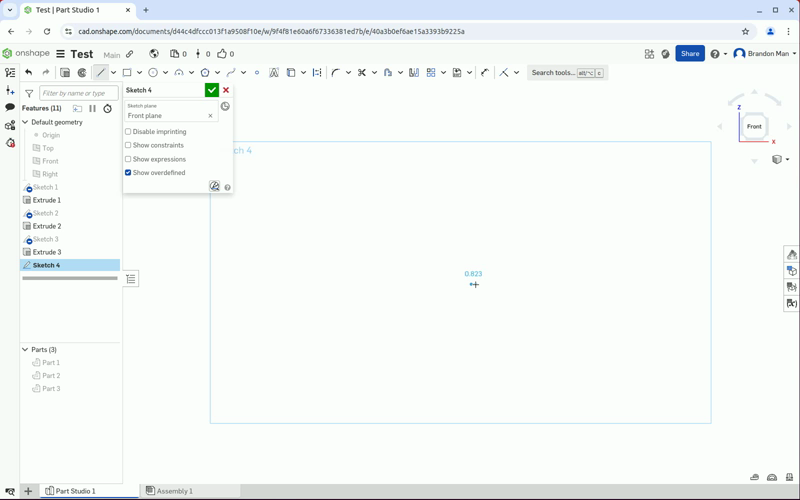
scroll(6)
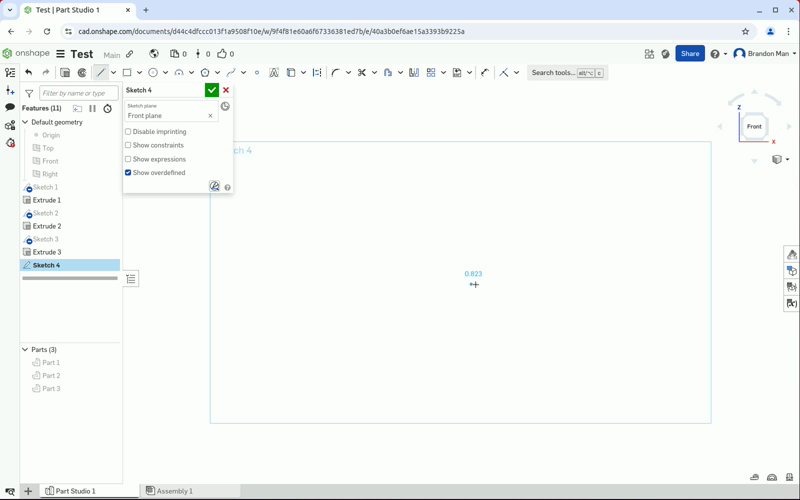
scroll(6)
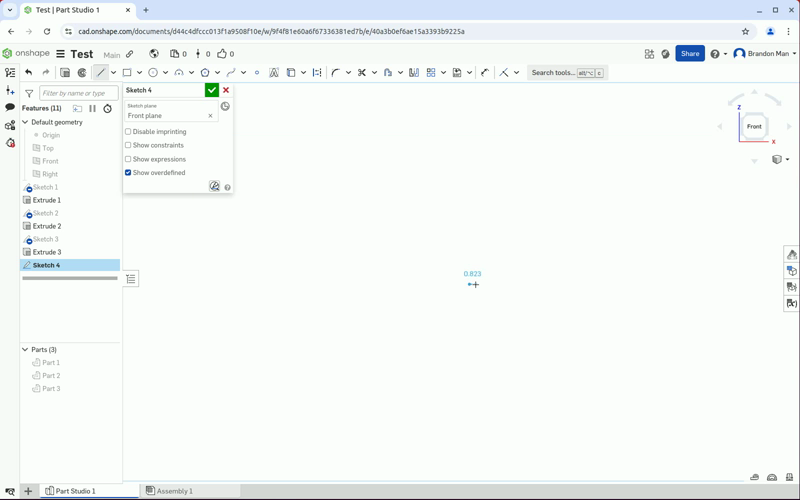
scroll(6)
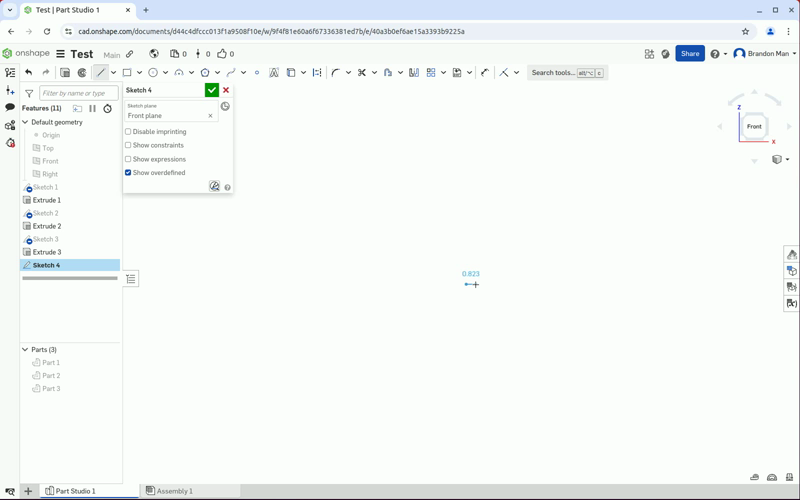
scroll(6)
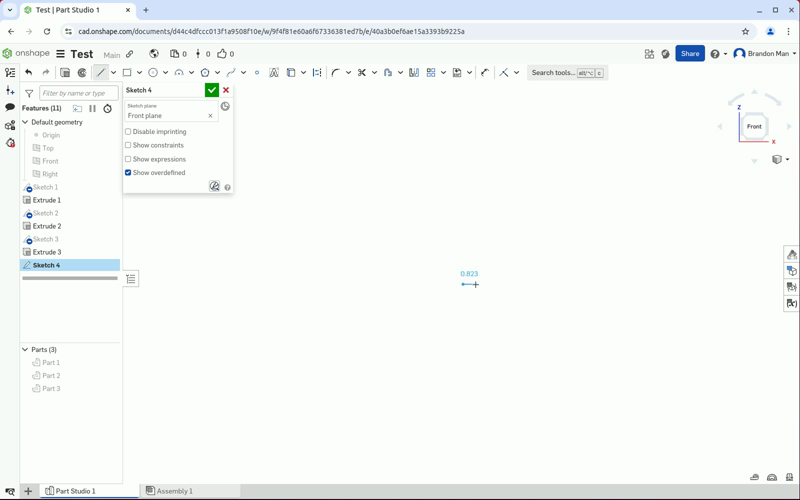
scroll(6)
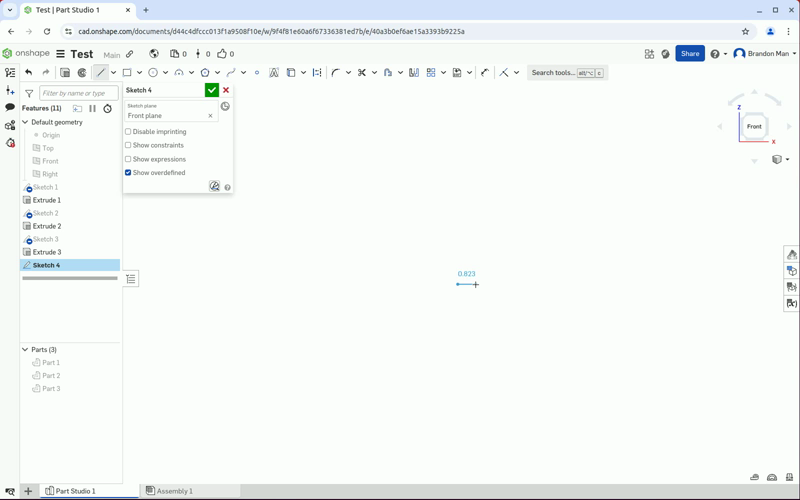
scroll(6)
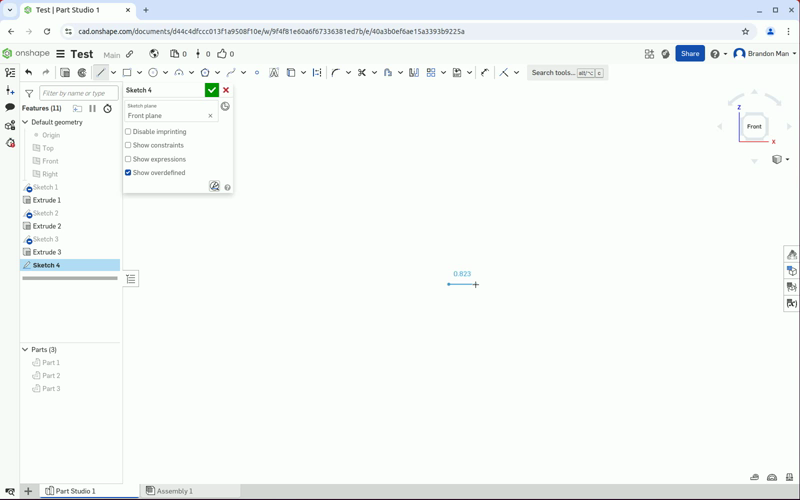
scroll(6)
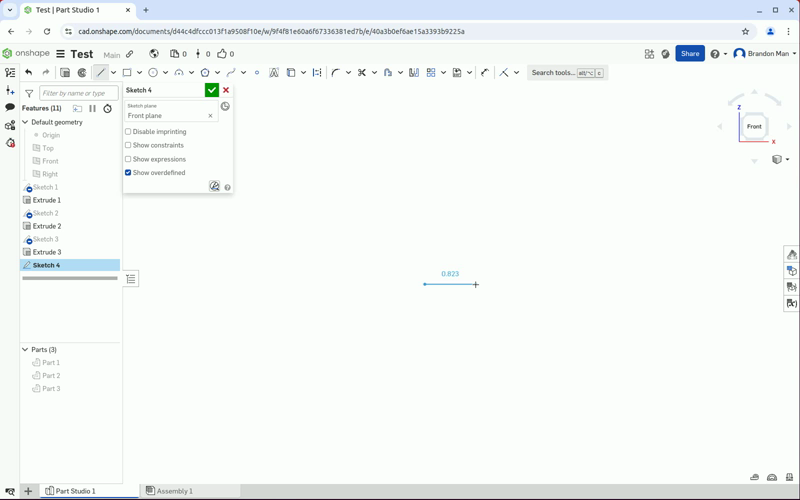
click(475, 284)
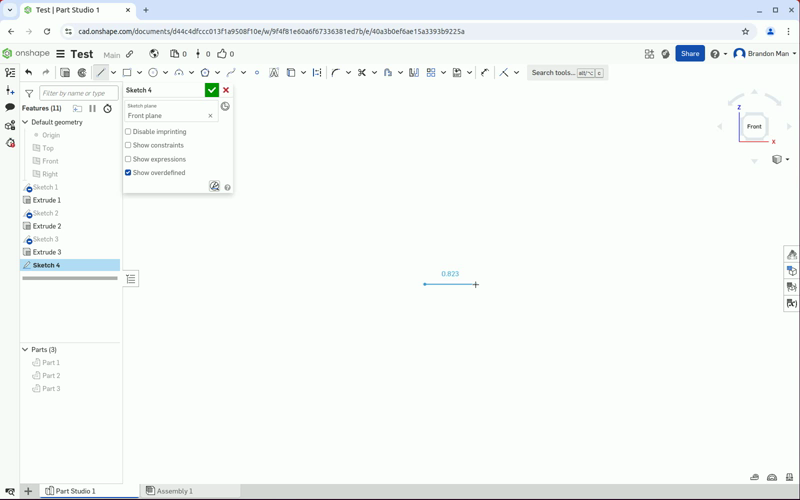
scroll(-6)
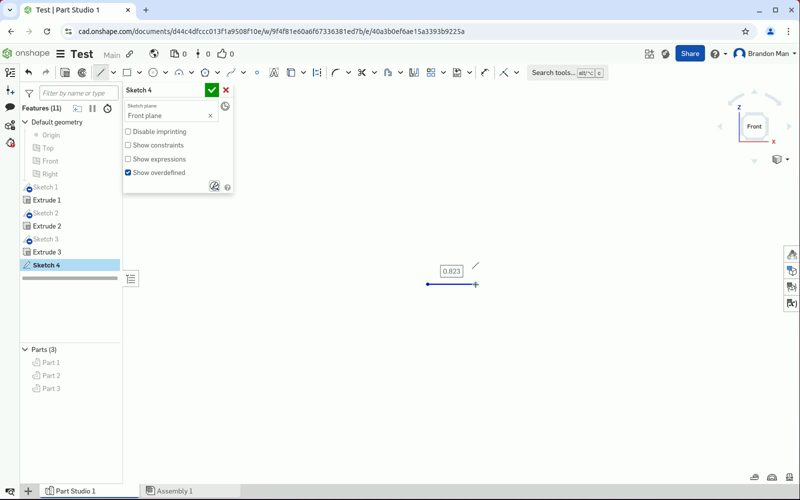
scroll(-6)
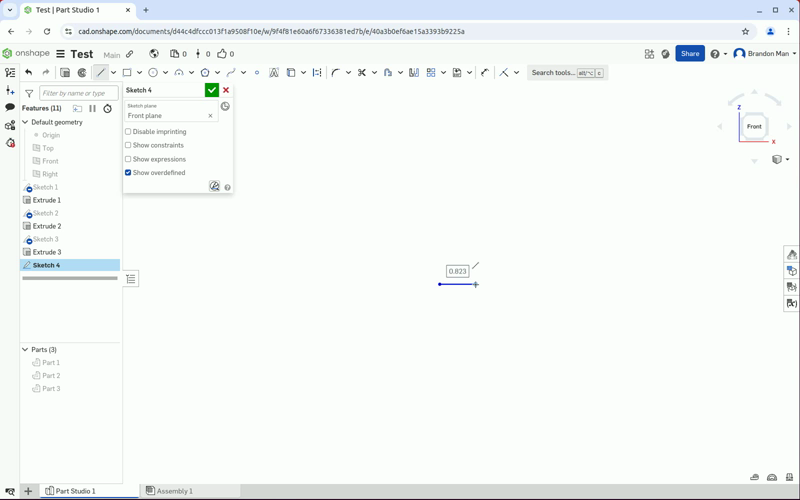
scroll(-6)
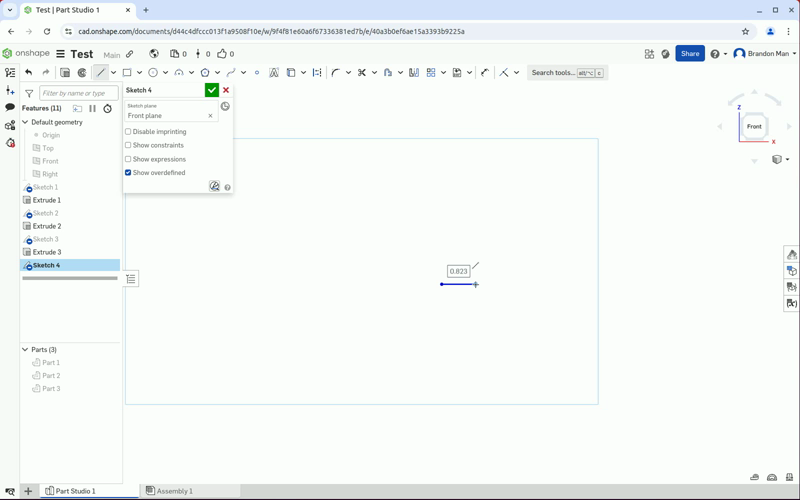
scroll(-6)
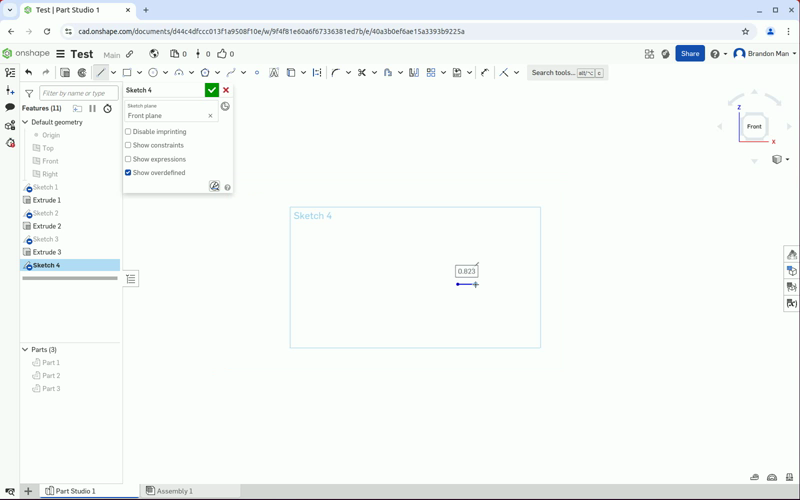
scroll(-6)
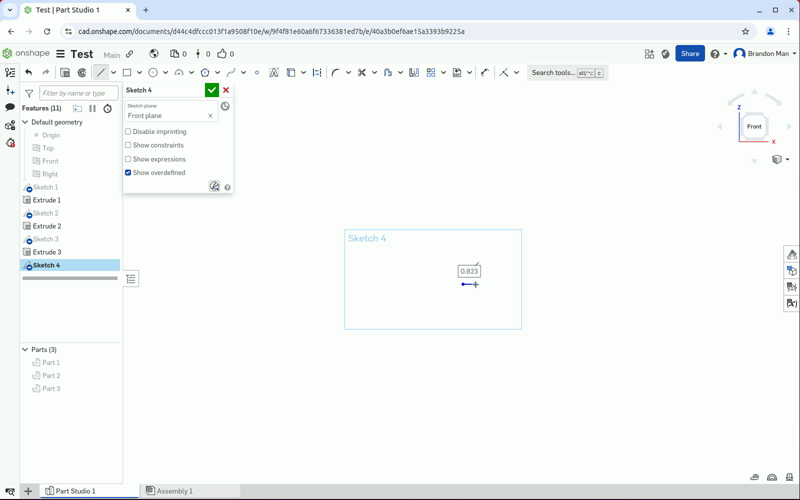
scroll(-6)
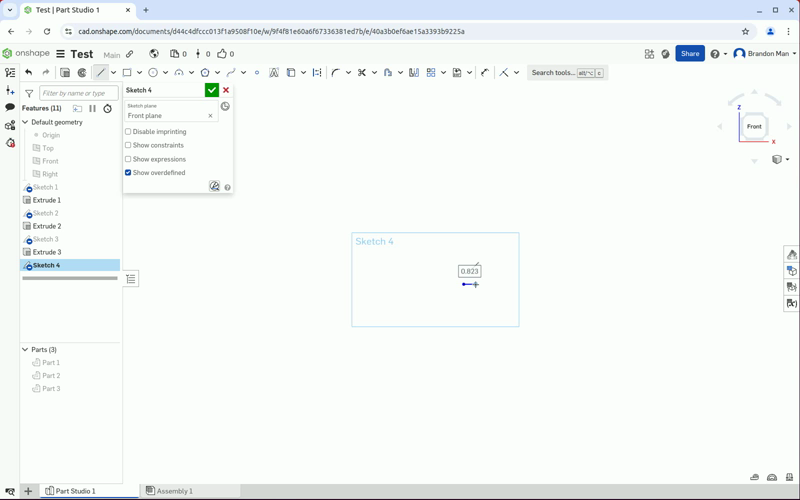
scroll(-6)
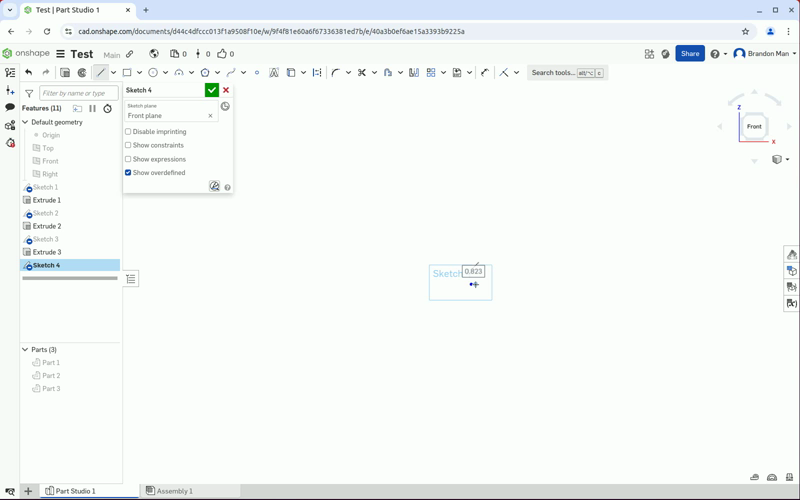
key_up(shift)
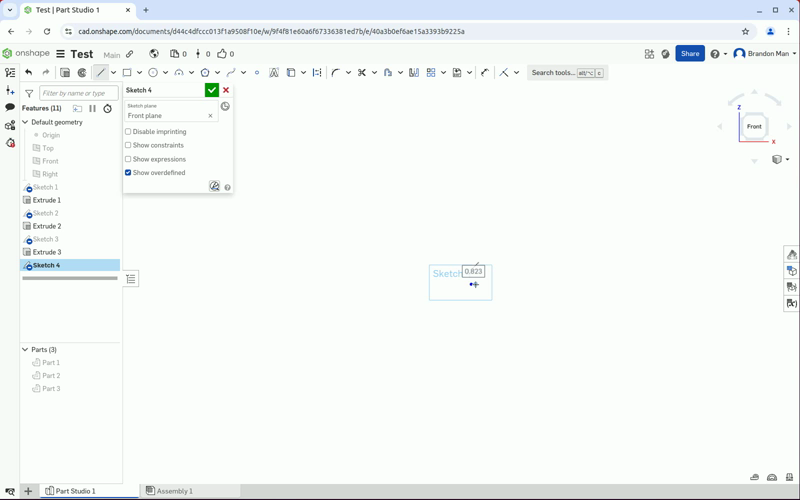
key_down(shift)
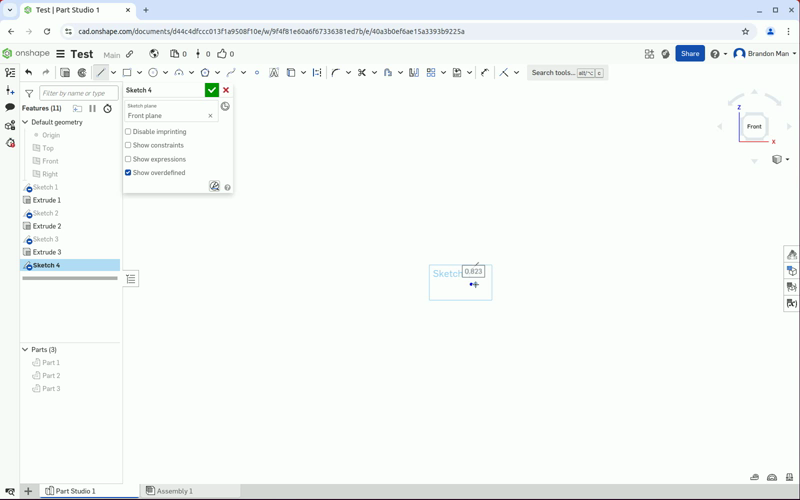
mouse_move(505, 284)
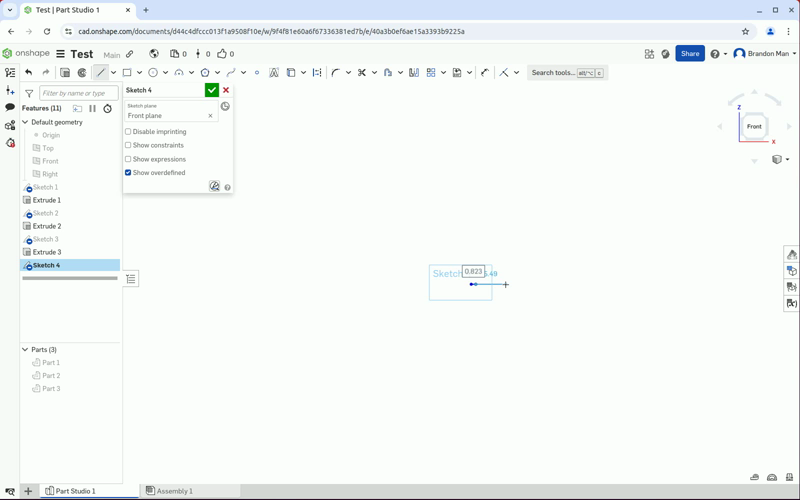
mouse_move(475, 283)
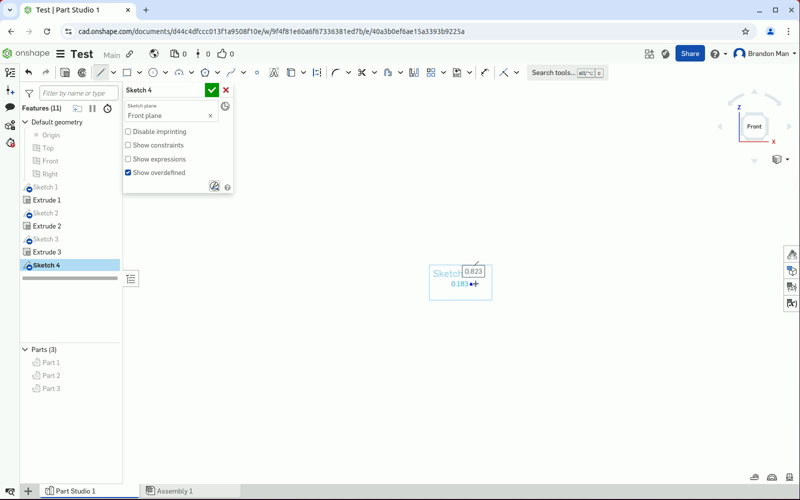
scroll(6)
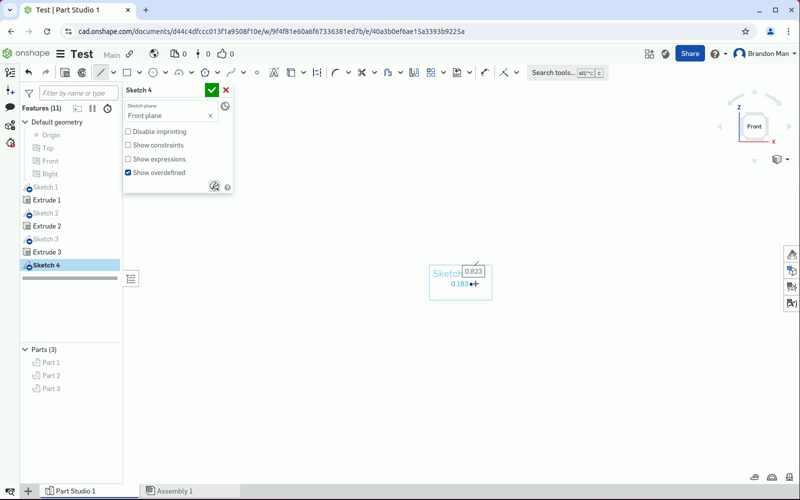
scroll(6)
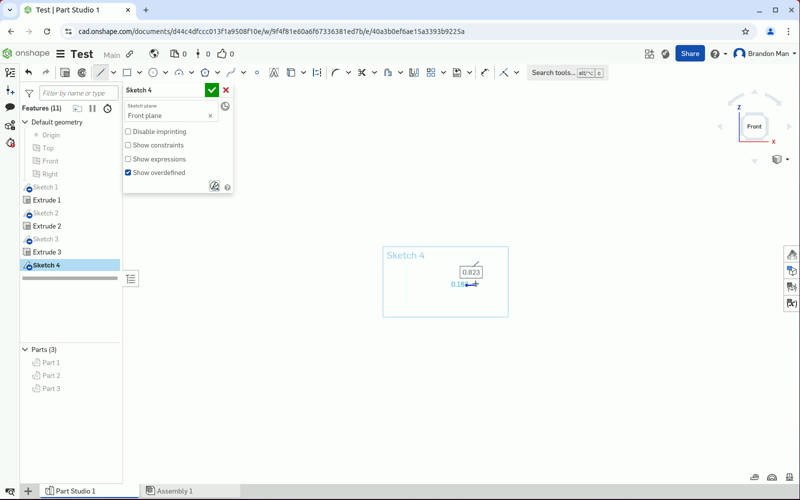
scroll(6)
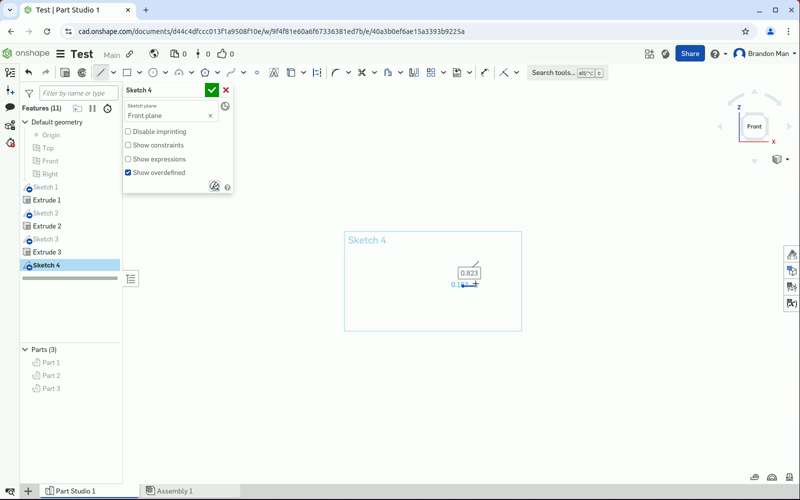
scroll(6)
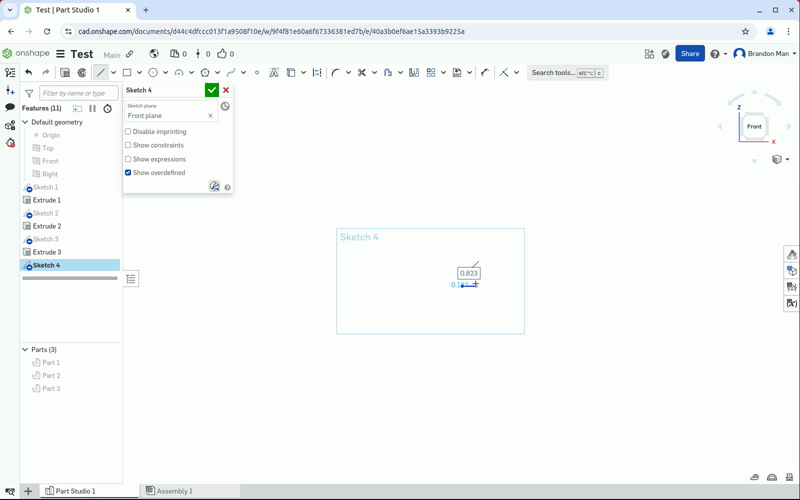
scroll(6)
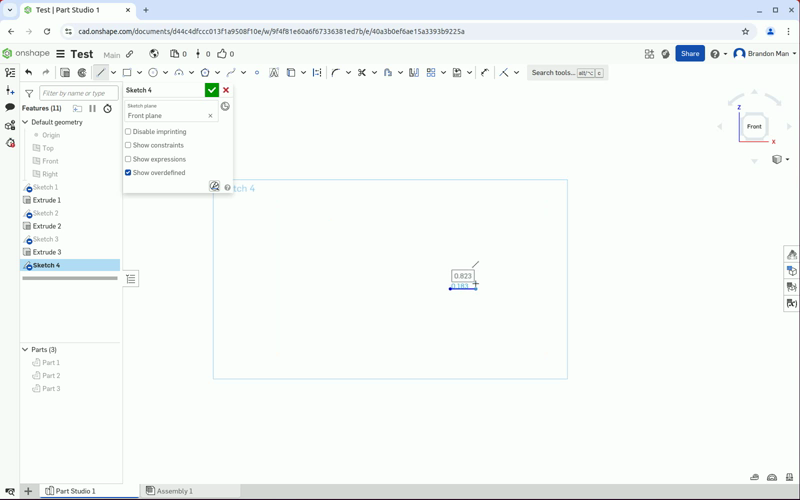
scroll(6)
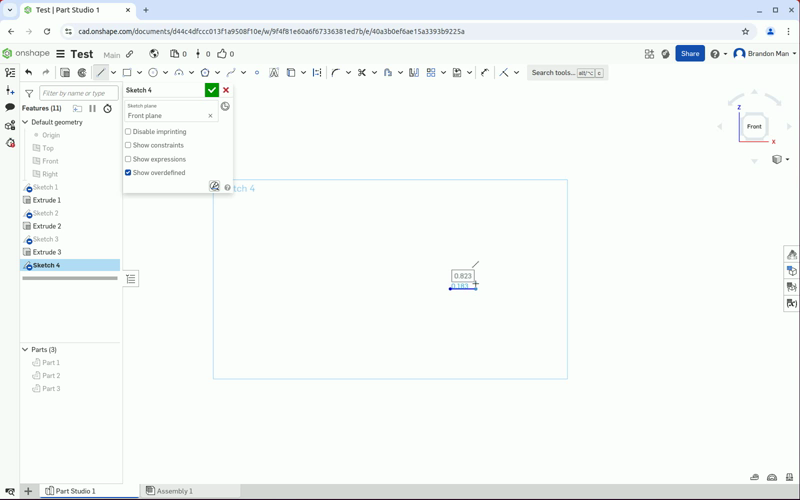
scroll(6)
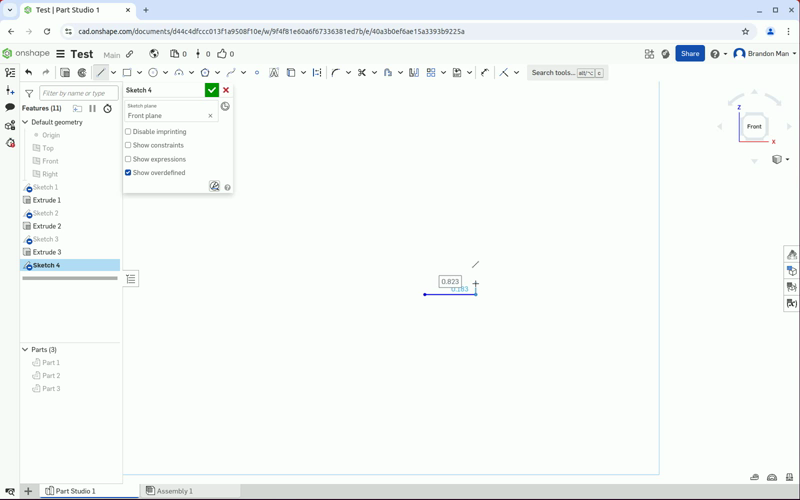
click(475, 283)
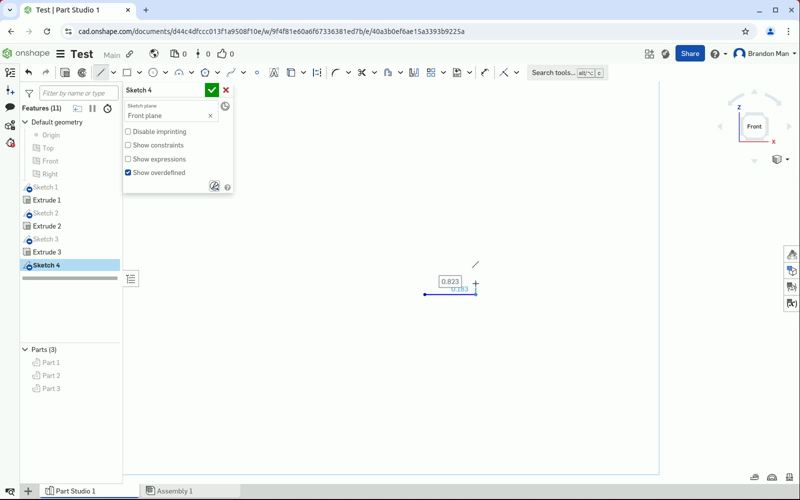
scroll(-6)
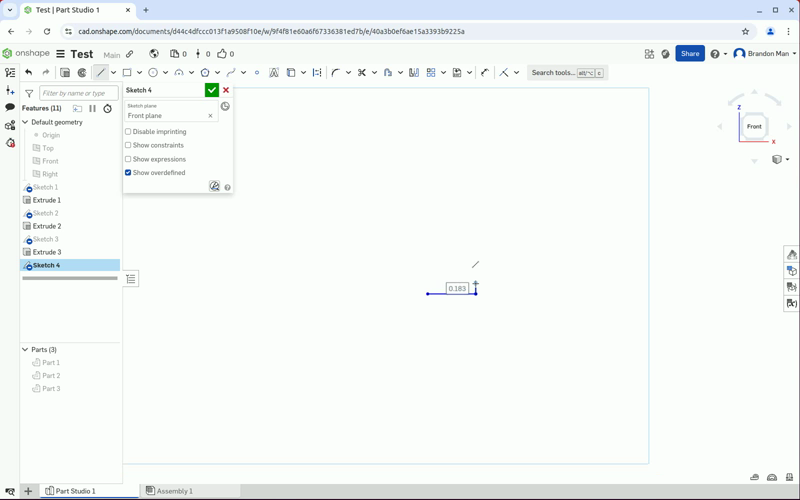
scroll(-6)
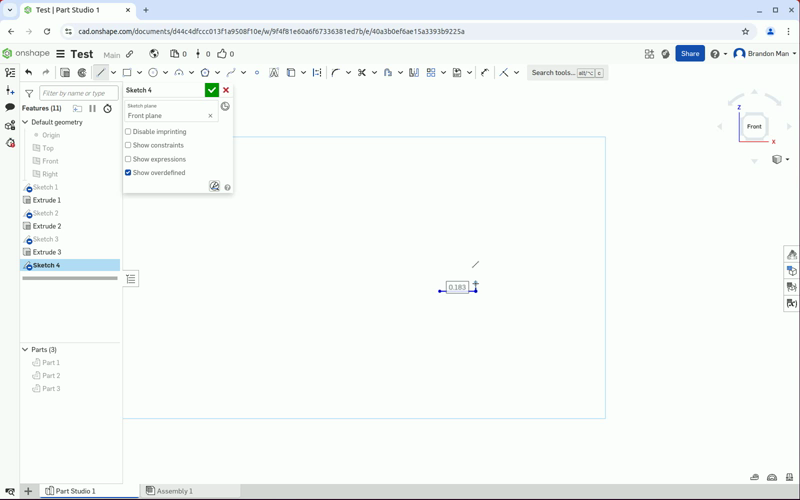
scroll(-6)
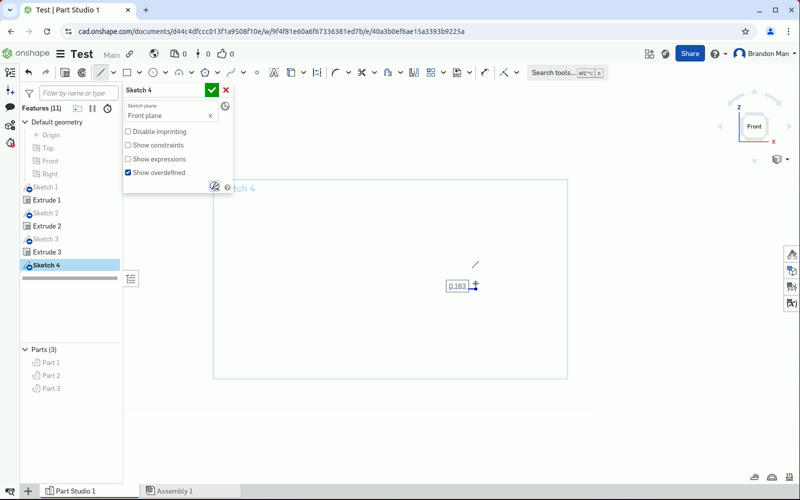
scroll(-6)
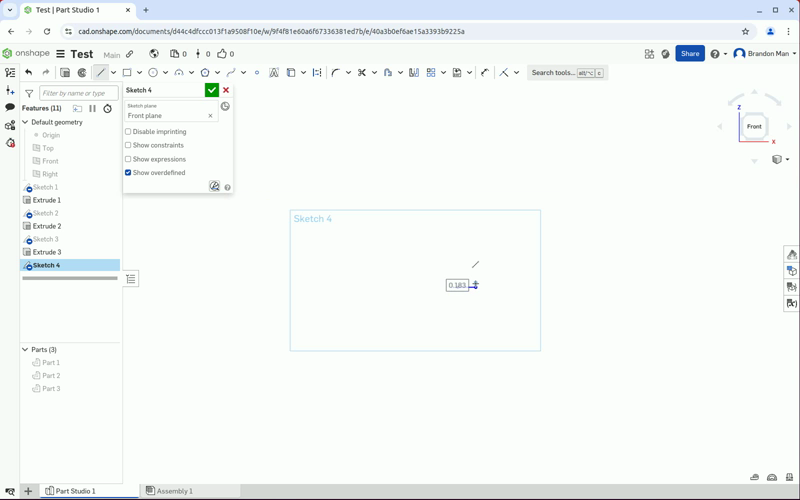
scroll(-6)
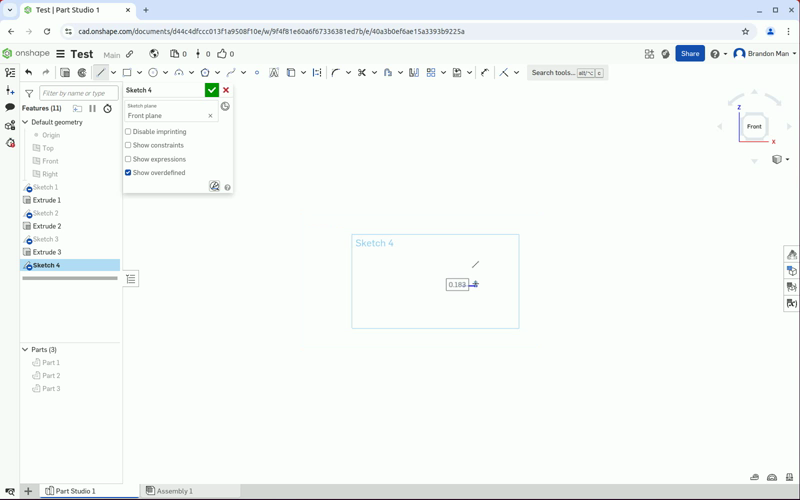
scroll(-6)
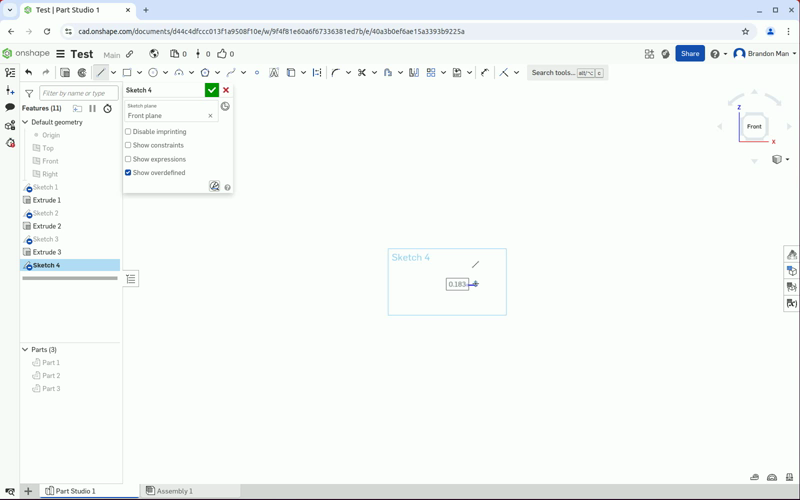
scroll(-6)
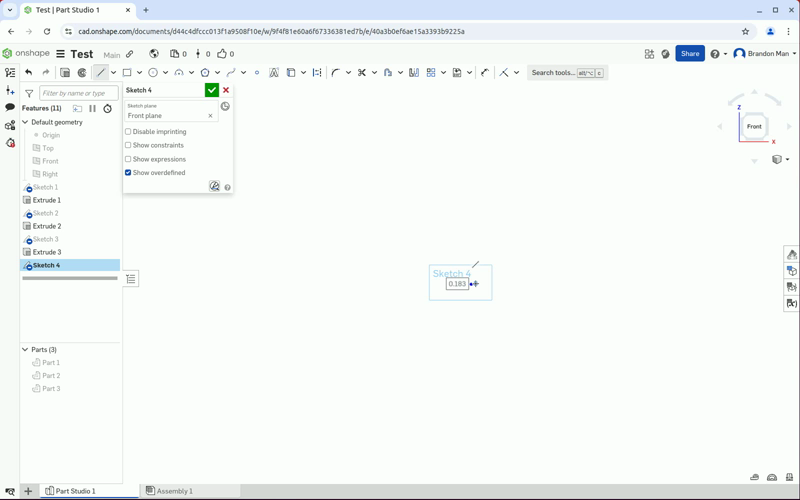
key_up(shift)
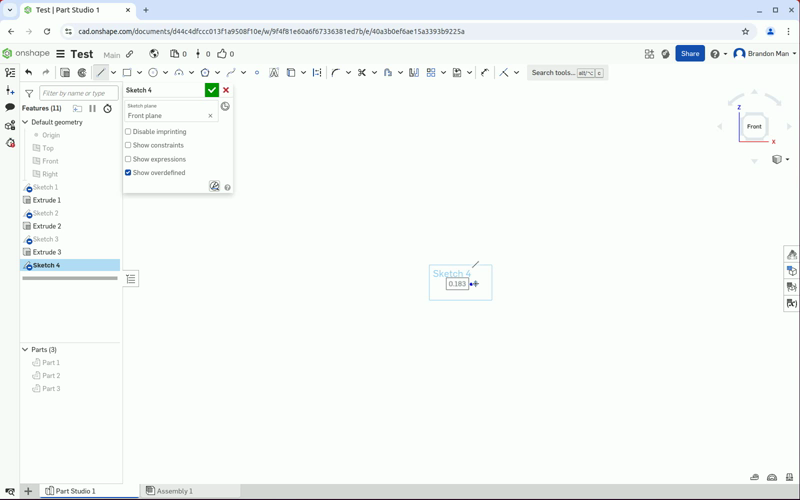
key_down(shift)
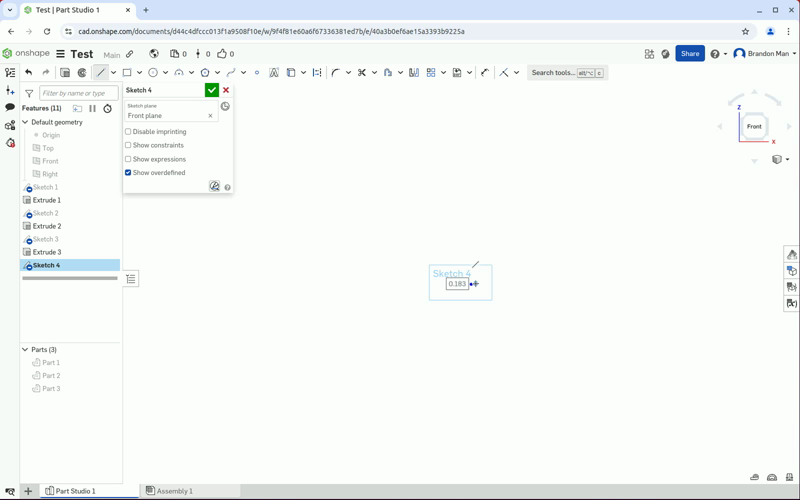
mouse_move(505, 283)
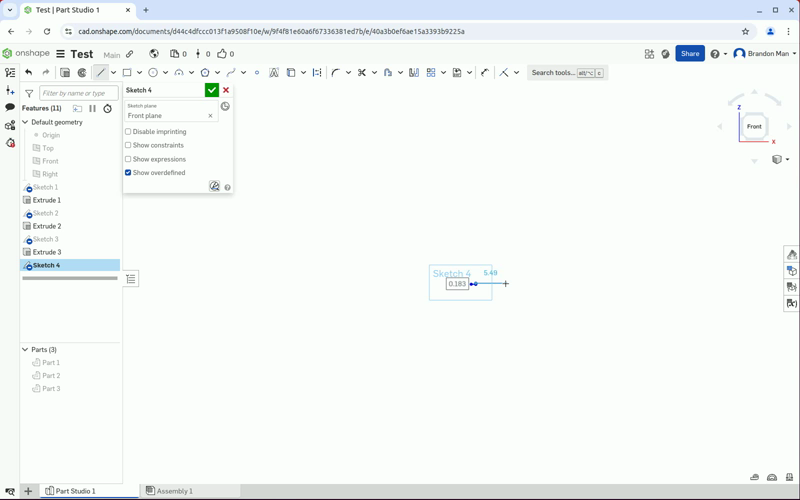
mouse_move(471, 283)
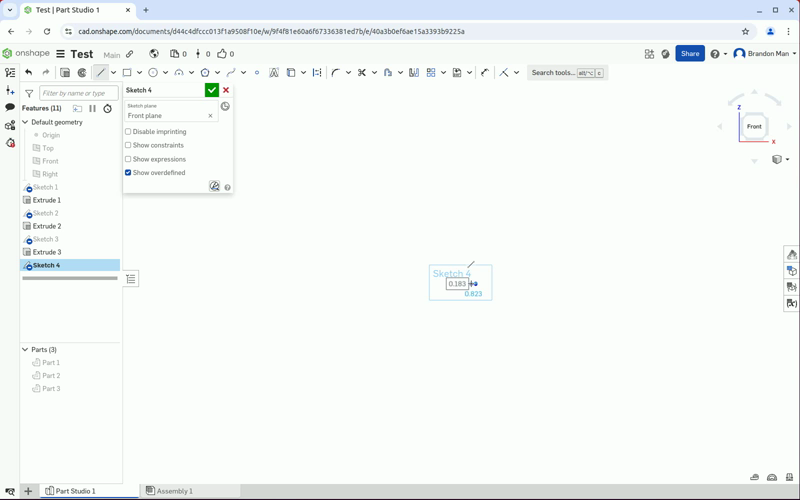
scroll(6)
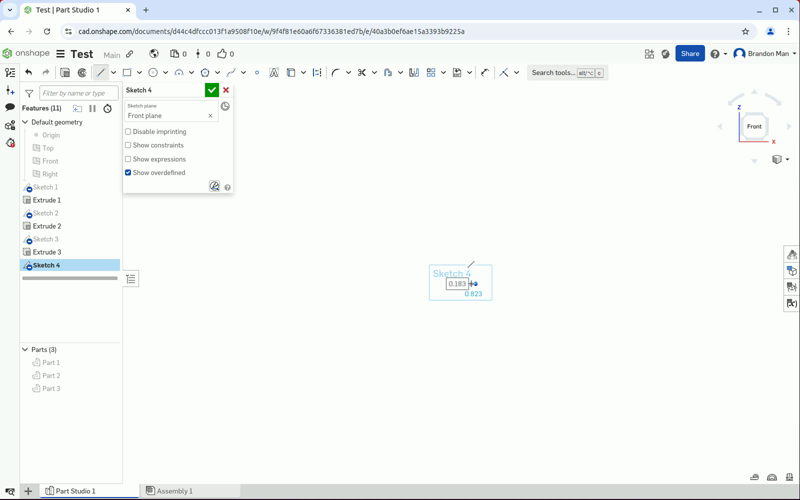
scroll(6)
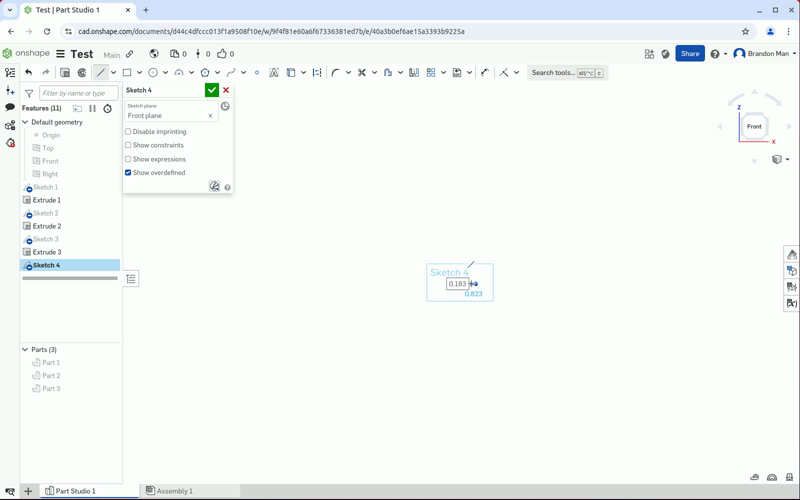
scroll(6)
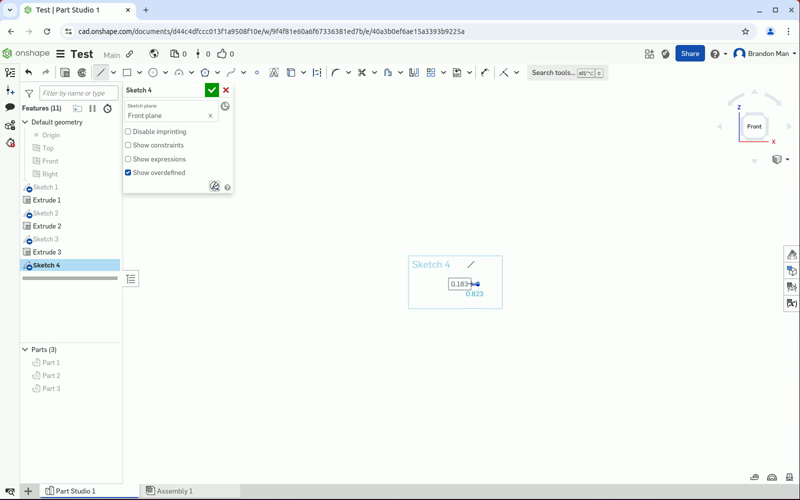
scroll(6)
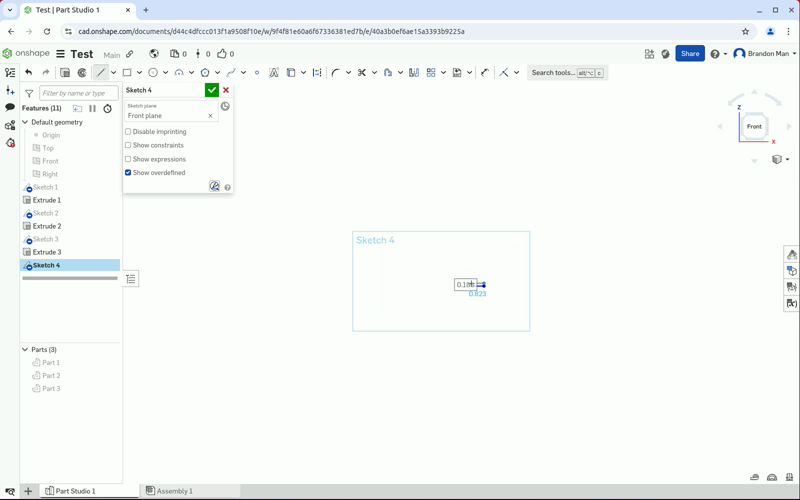
scroll(6)
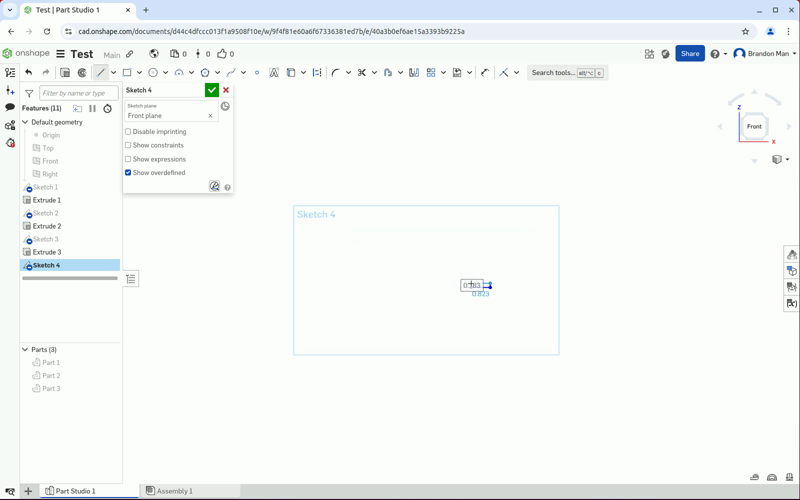
scroll(6)
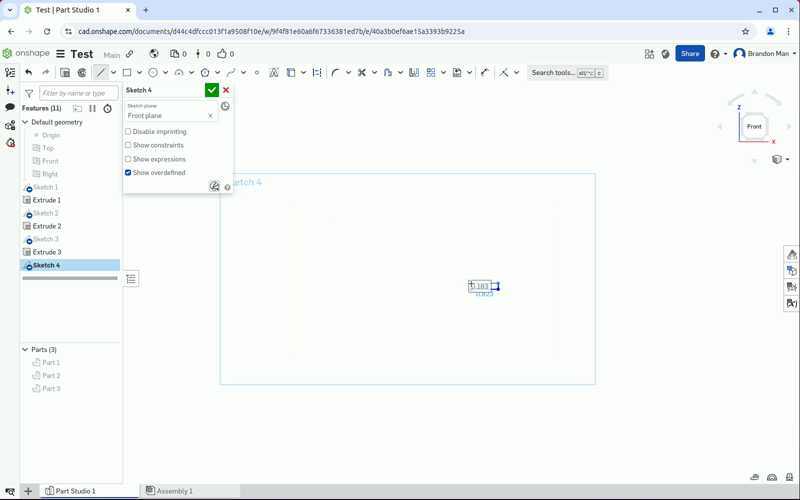
scroll(6)
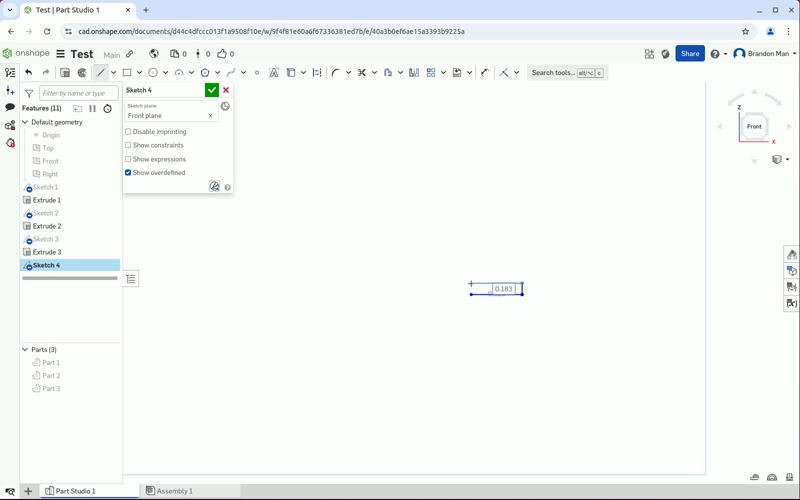
click(471, 283)
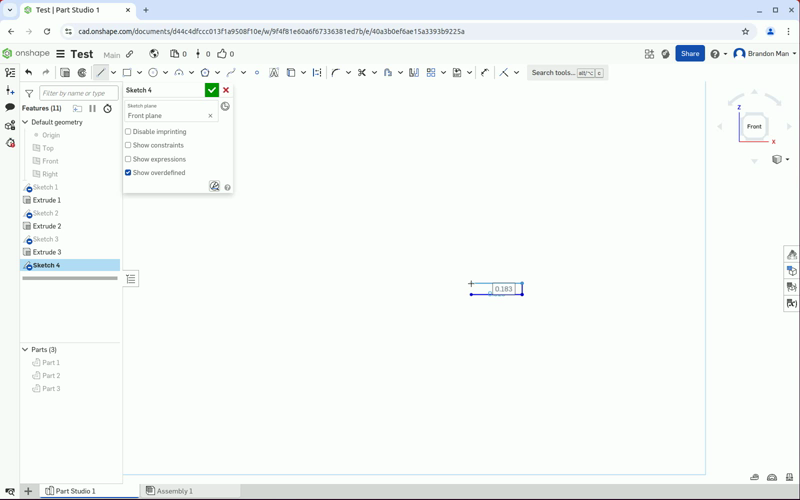
scroll(-6)
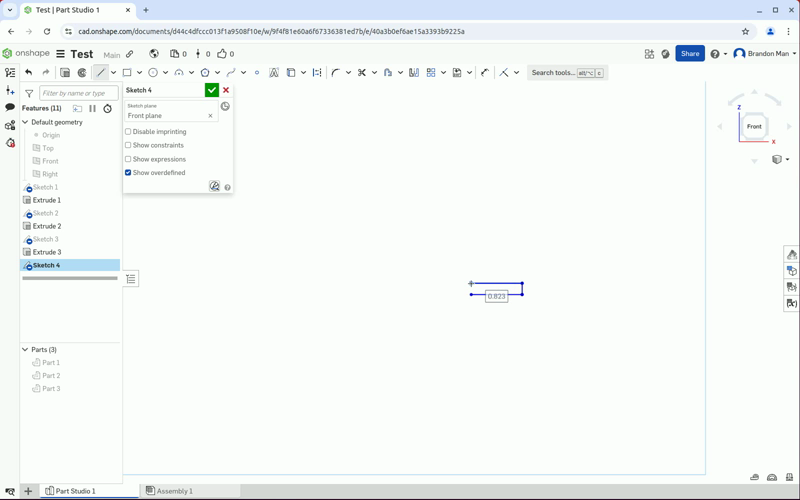
scroll(-6)
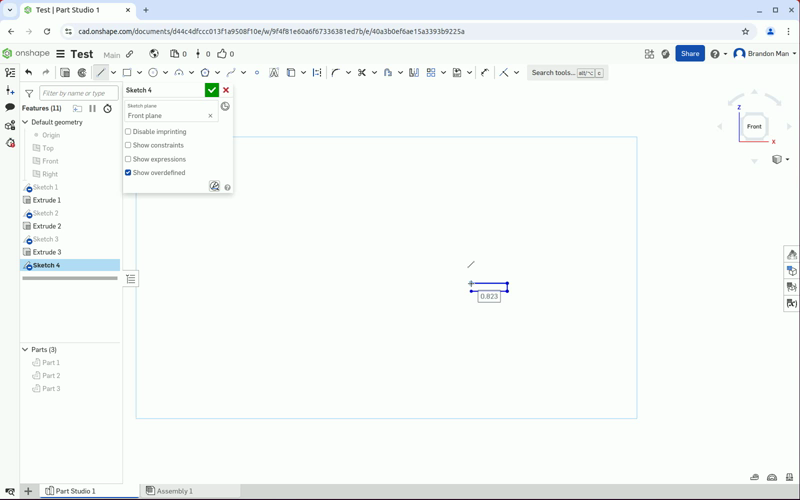
scroll(-6)
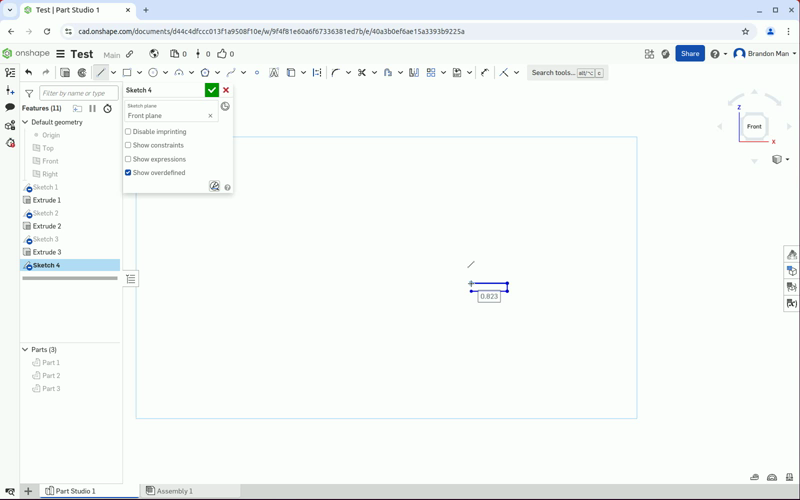
scroll(-6)
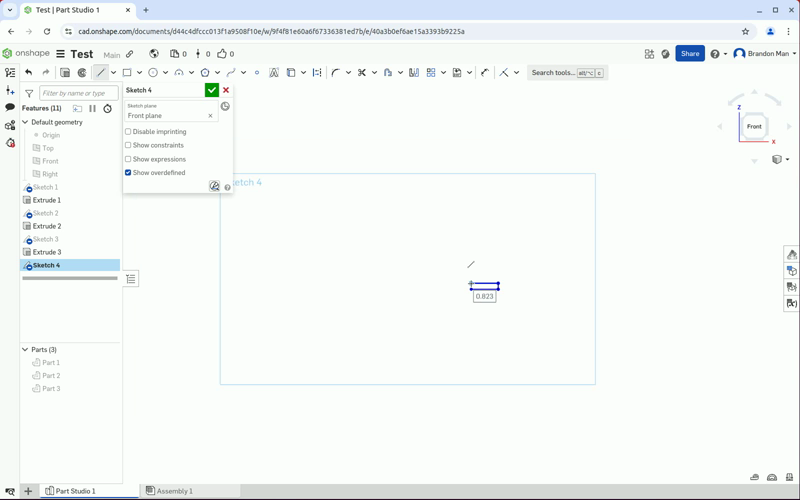
scroll(-6)
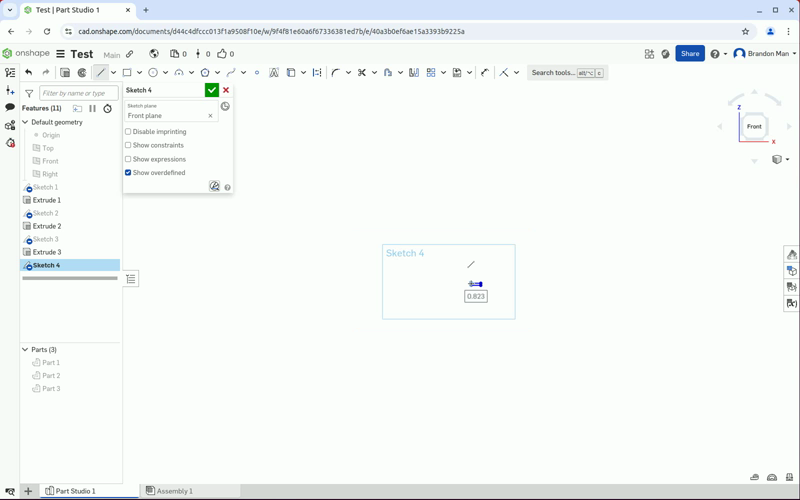
scroll(-6)
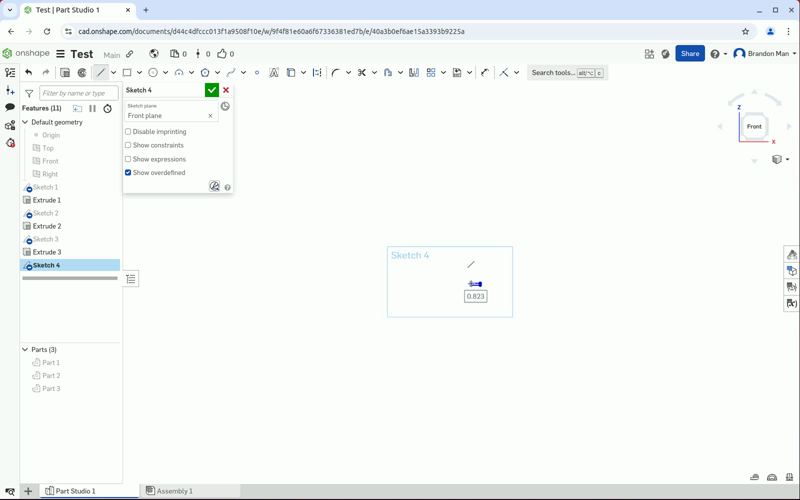
scroll(-6)
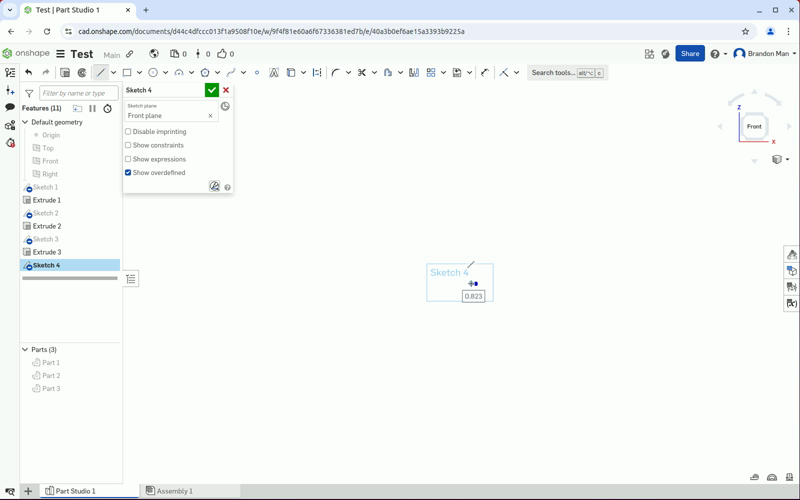
key_up(shift)
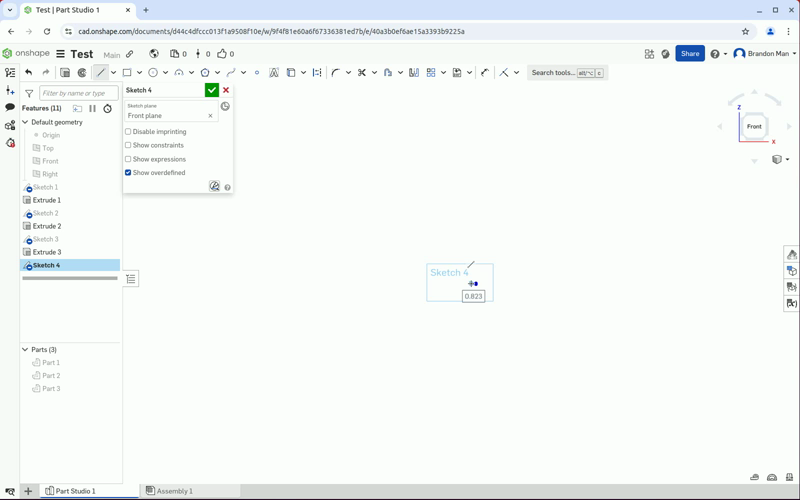
mouse_move(501, 283)
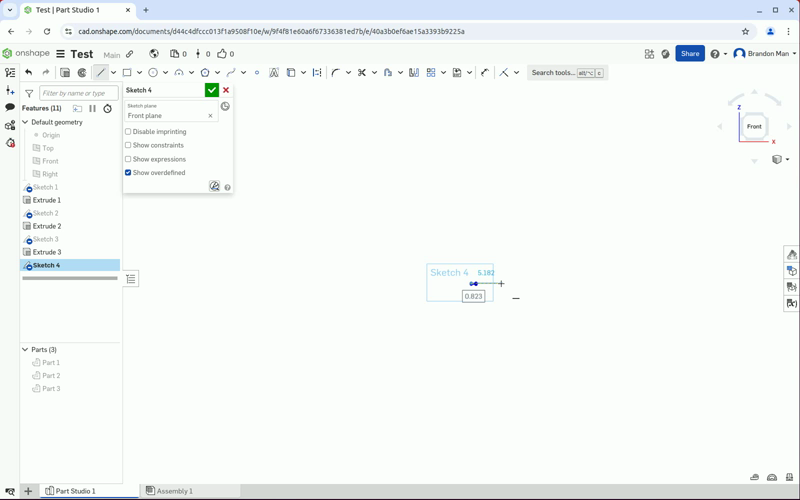
key_down(shift)
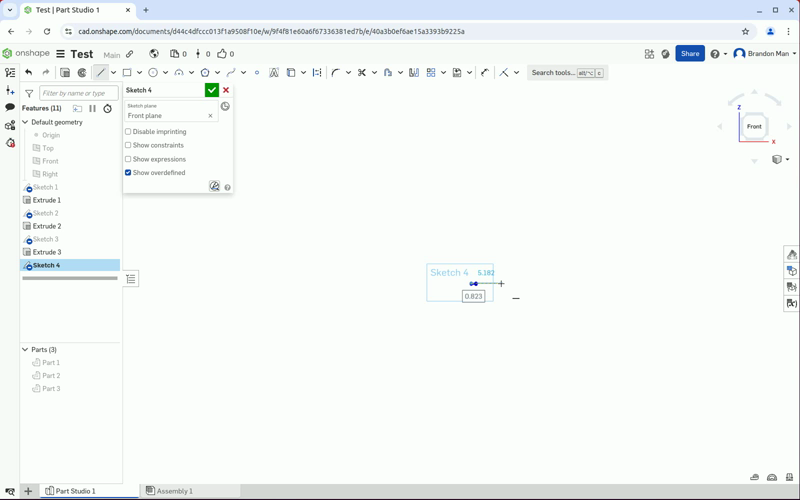
mouse_move(471, 284)
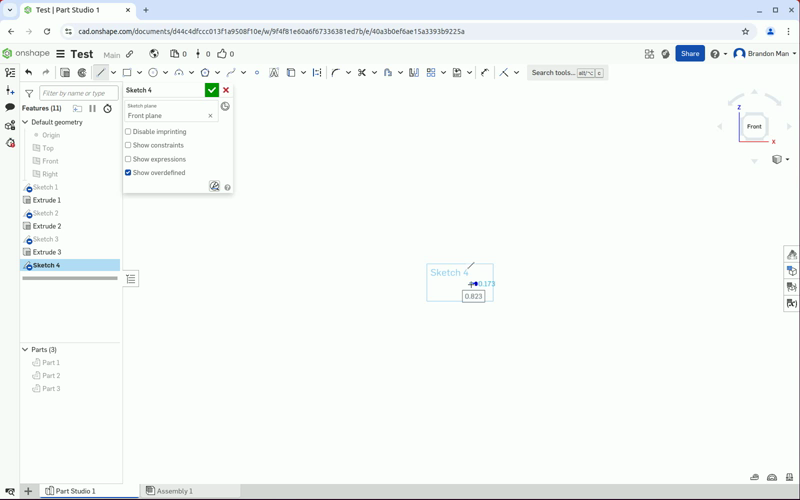
scroll(6)
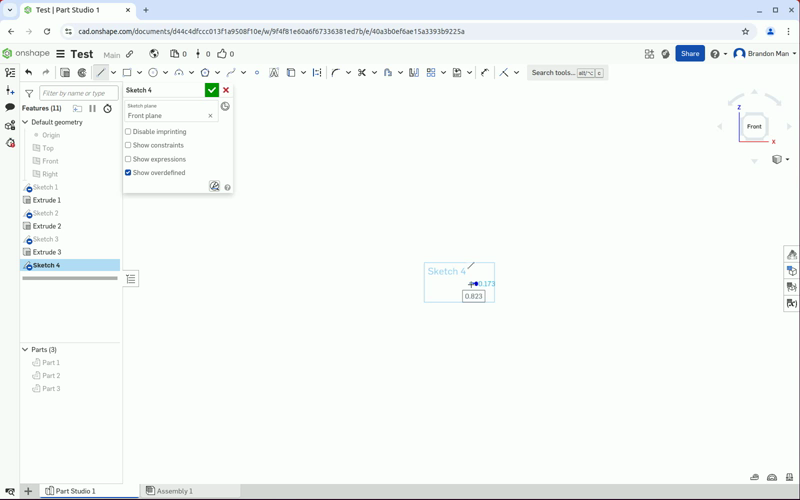
scroll(6)
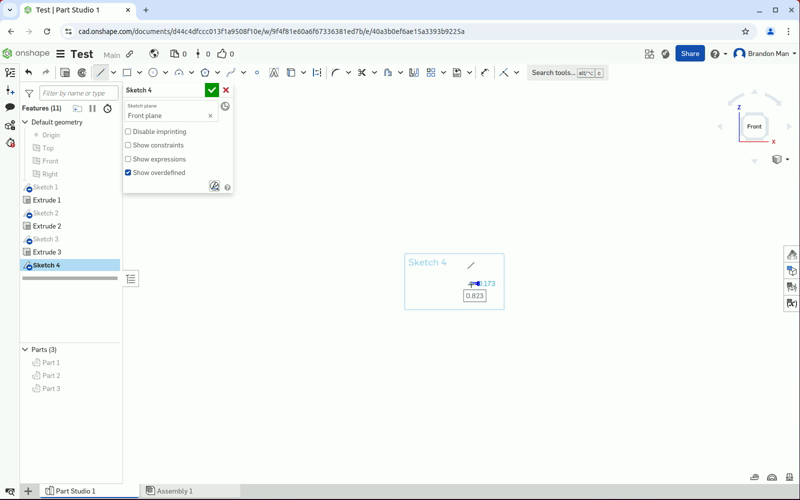
scroll(6)
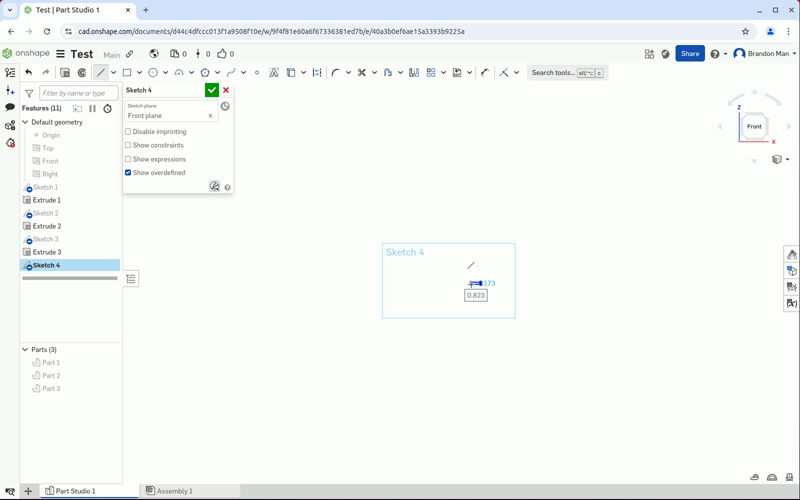
scroll(6)
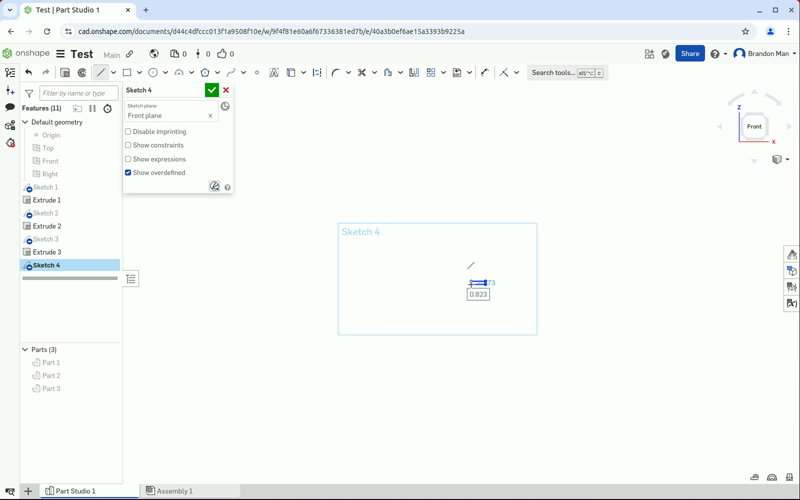
scroll(6)
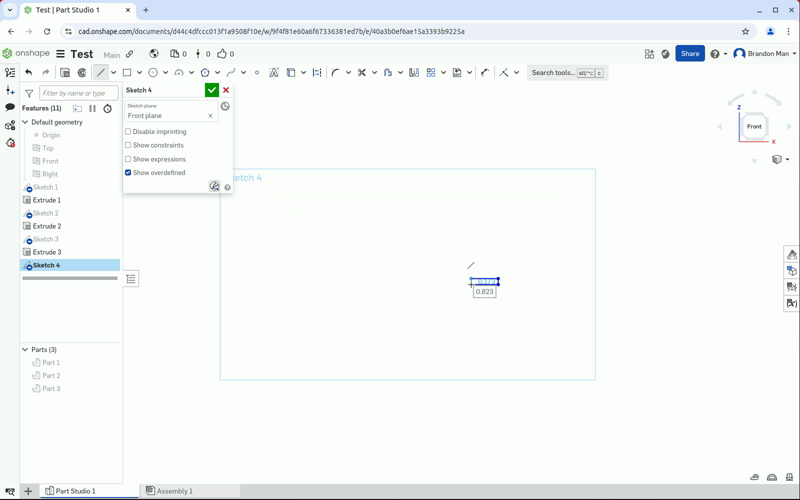
scroll(6)
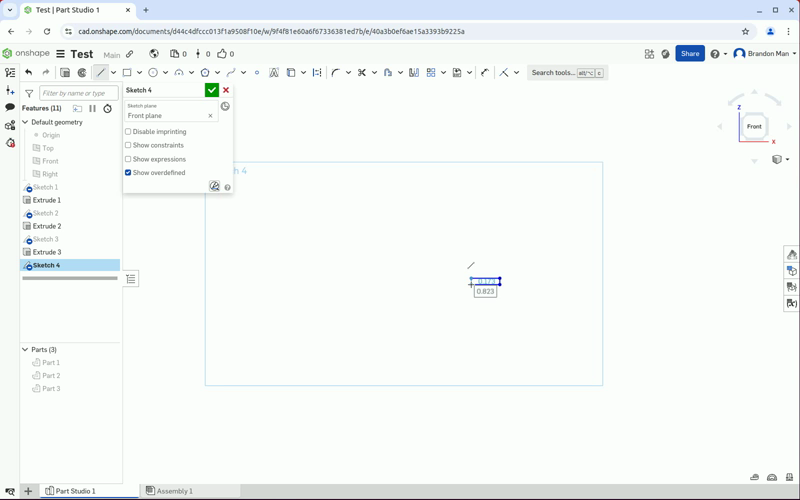
scroll(6)
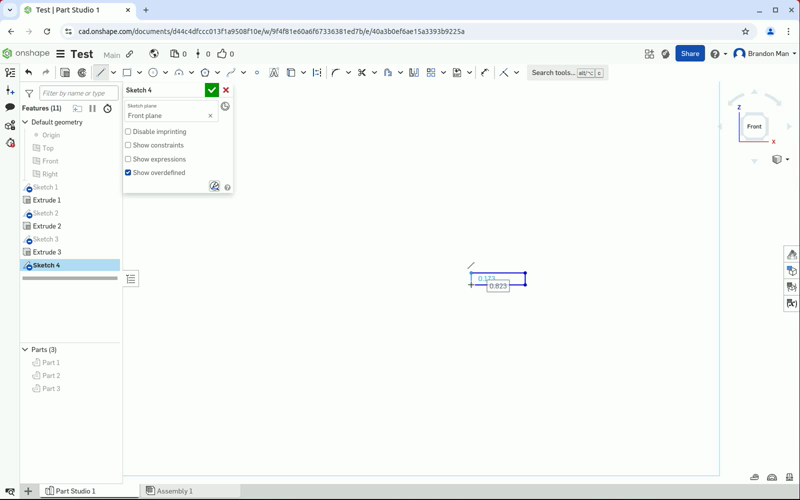
key_up(shift)
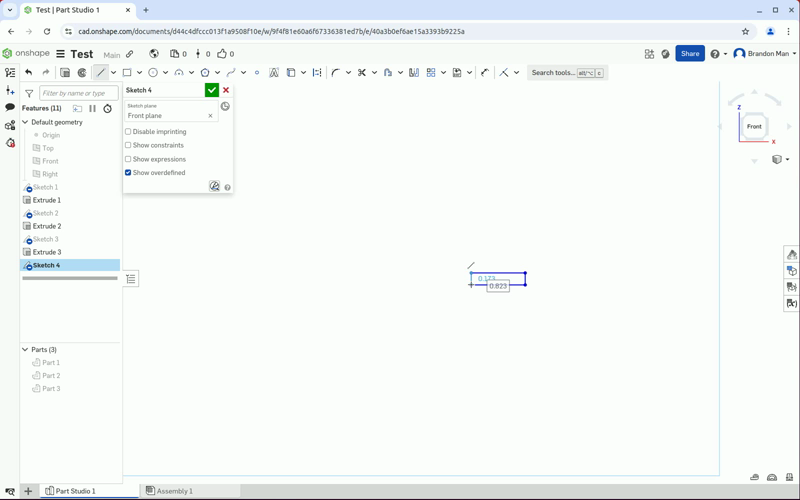
click(471, 284)
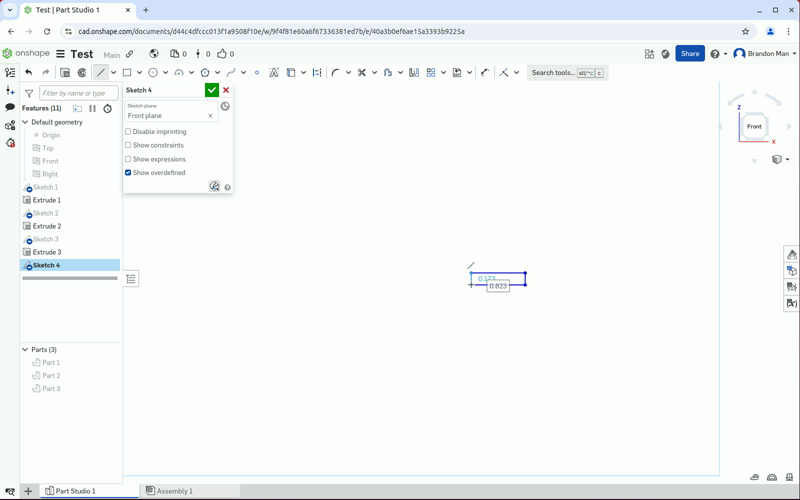
scroll(-6)
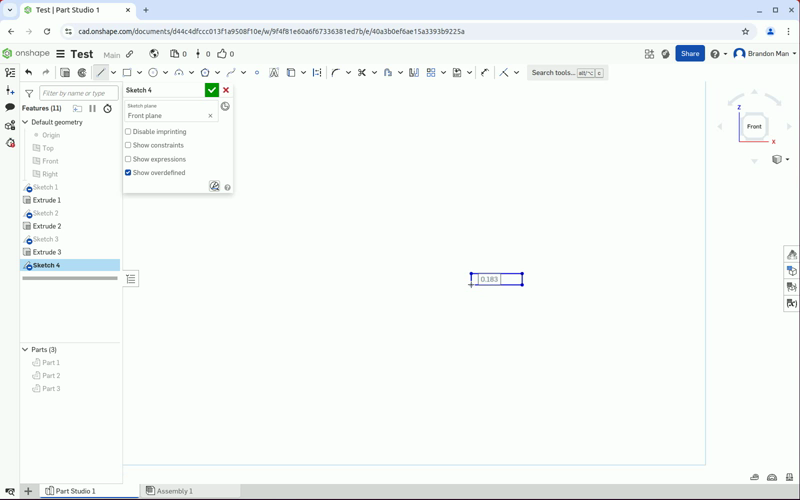
scroll(-6)
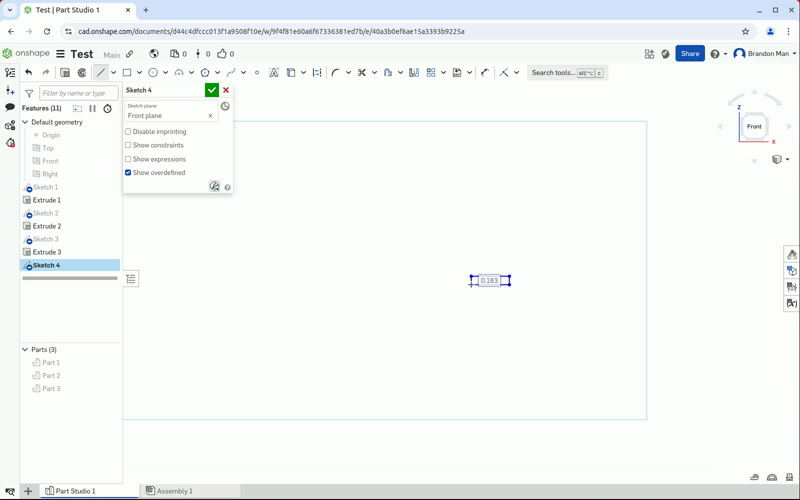
scroll(-6)
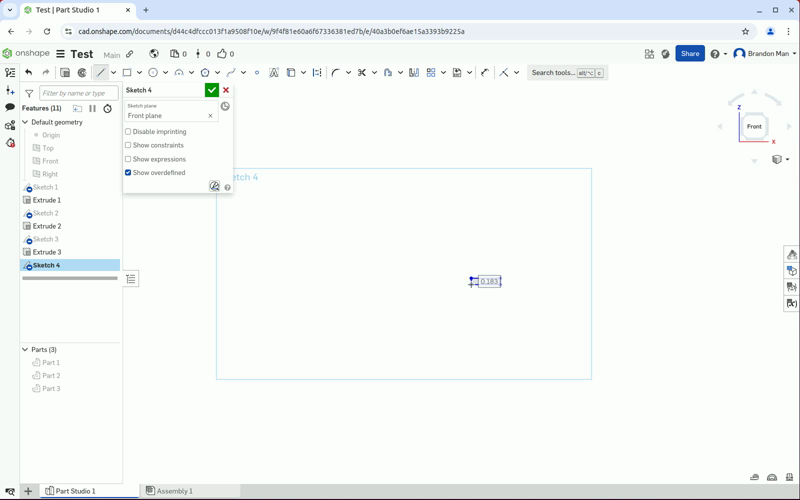
scroll(-6)
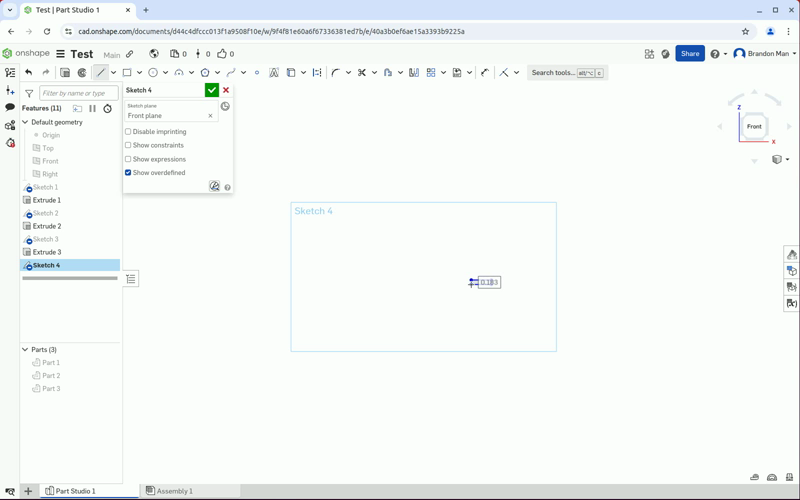
scroll(-6)
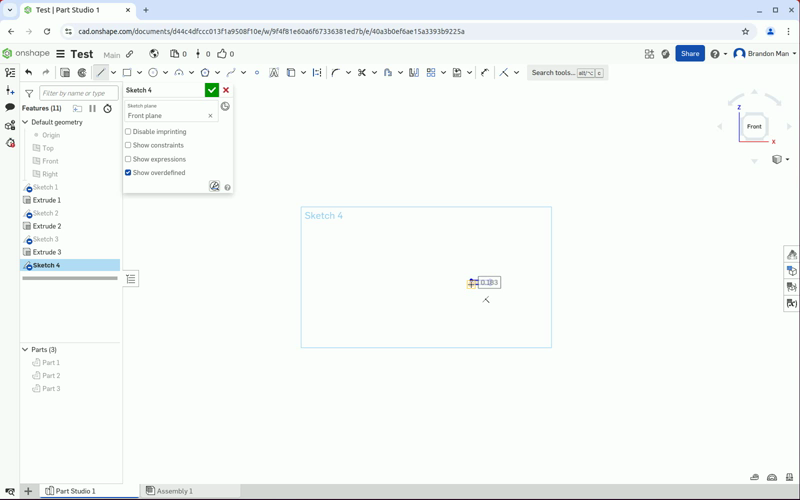
scroll(-6)
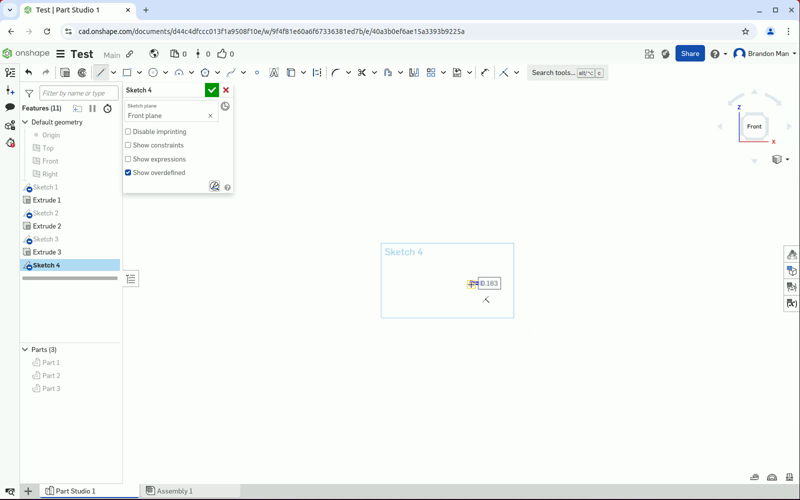
scroll(-6)
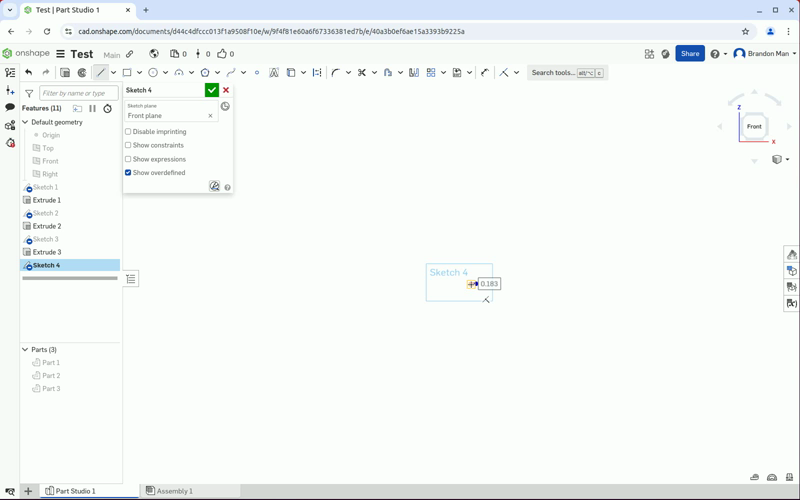
key(esc)
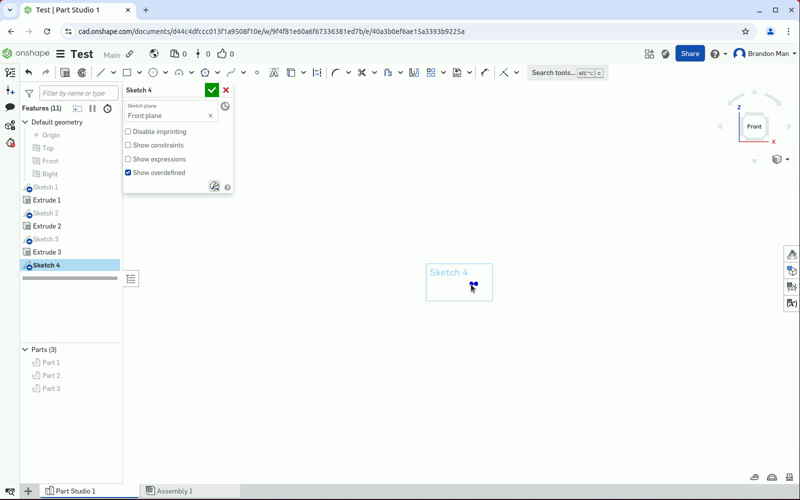
mouse_move(475, 283)
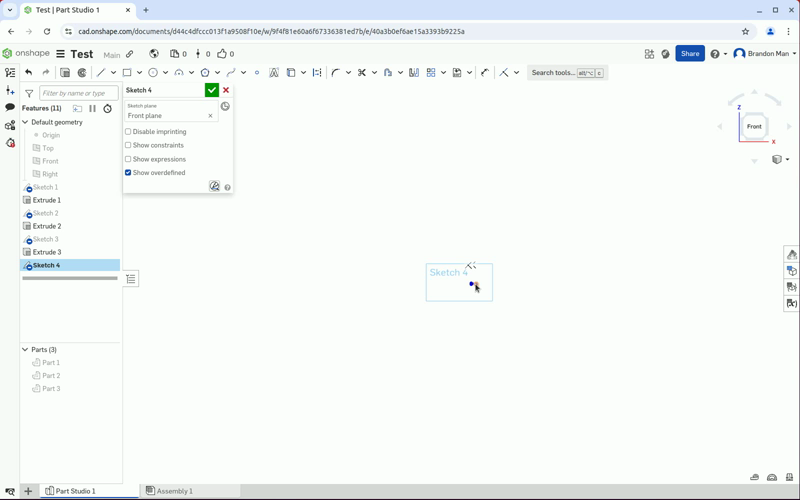
scroll(6)
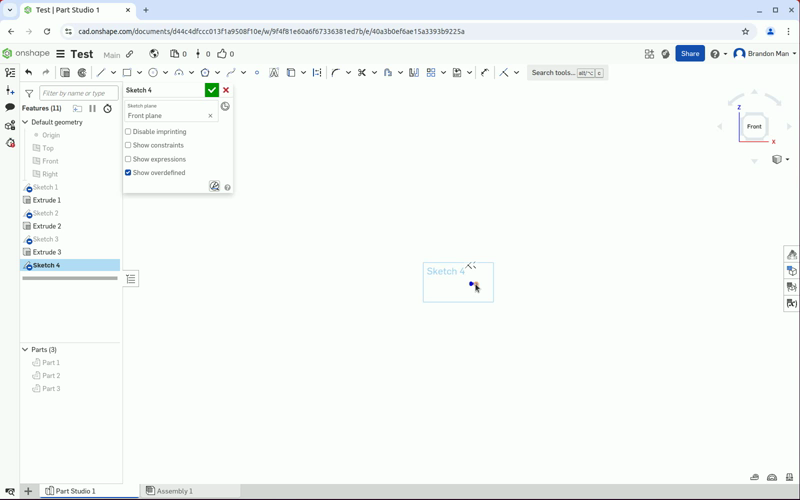
scroll(6)
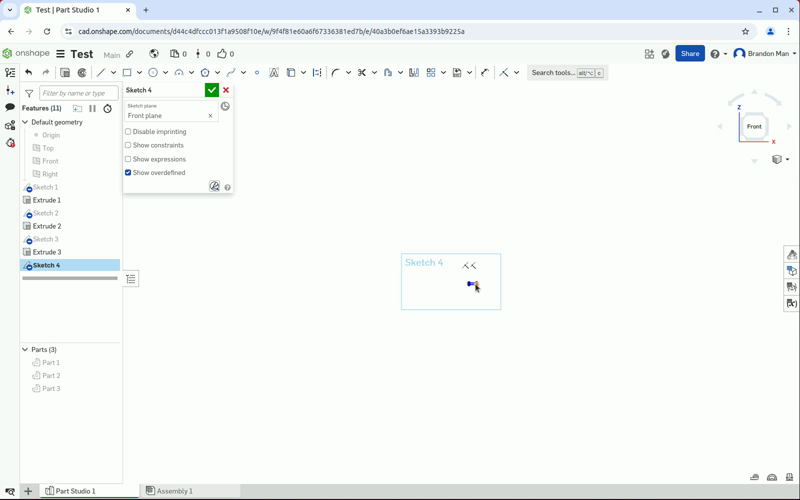
scroll(6)
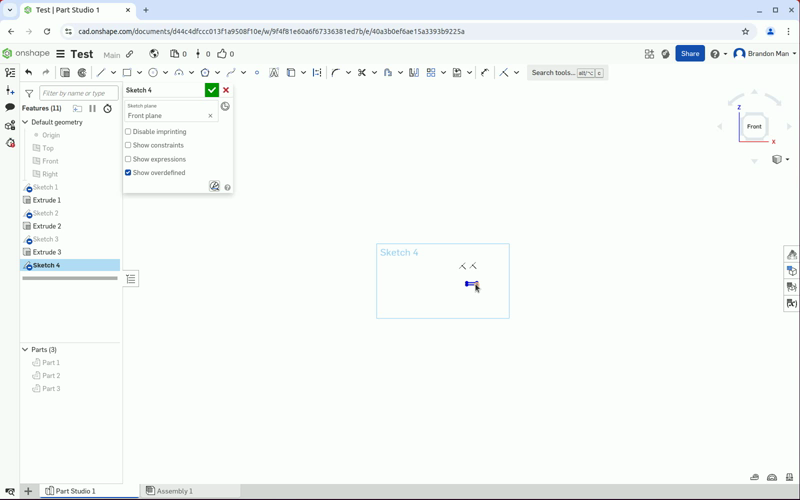
scroll(6)
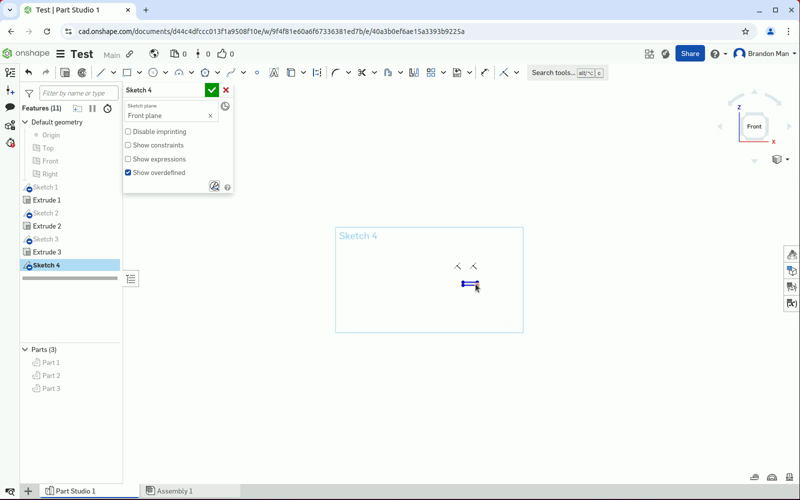
scroll(6)
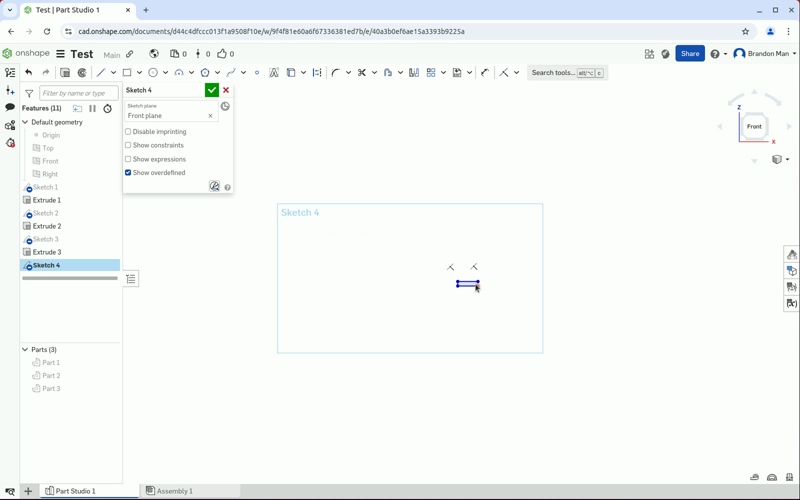
scroll(6)
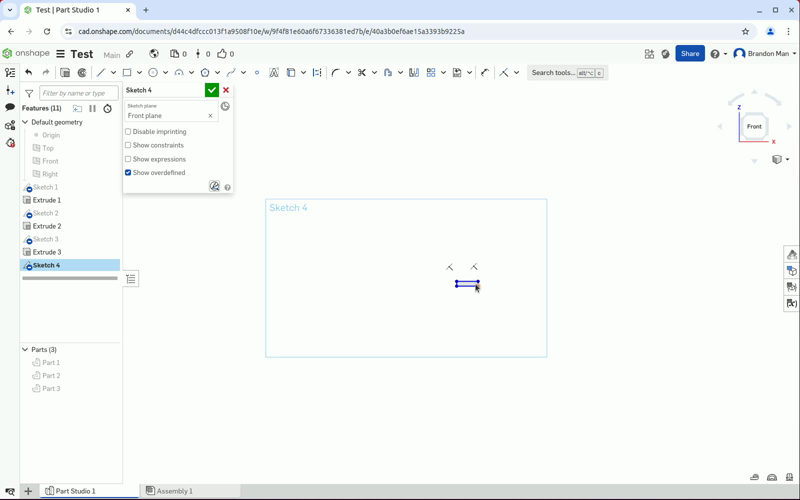
scroll(6)
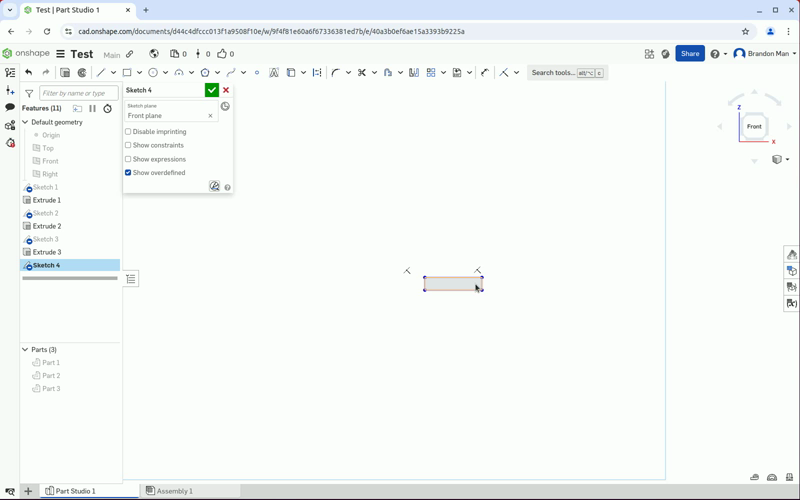
click(475, 283)
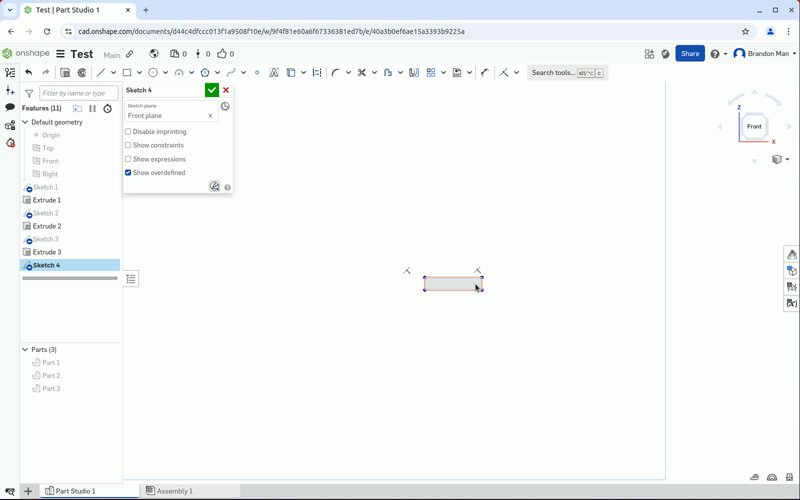
scroll(-6)
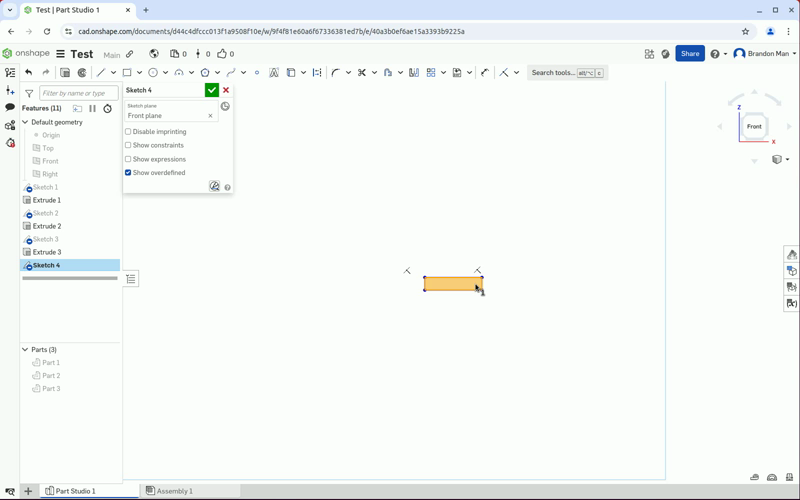
scroll(-6)
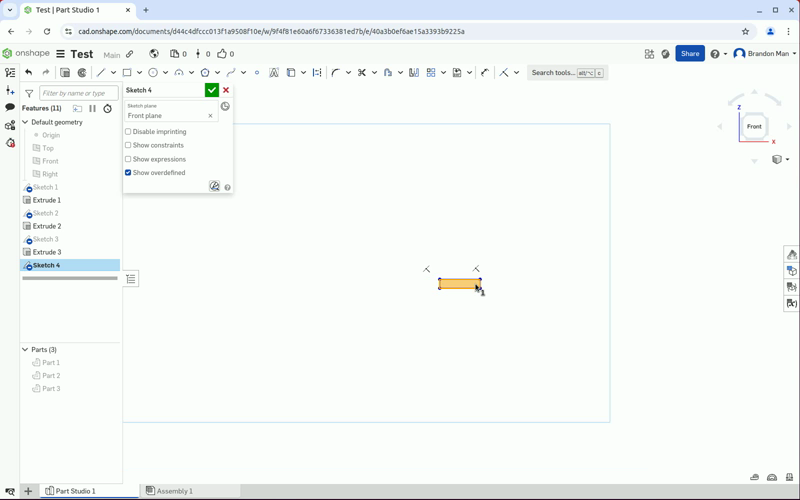
scroll(-6)
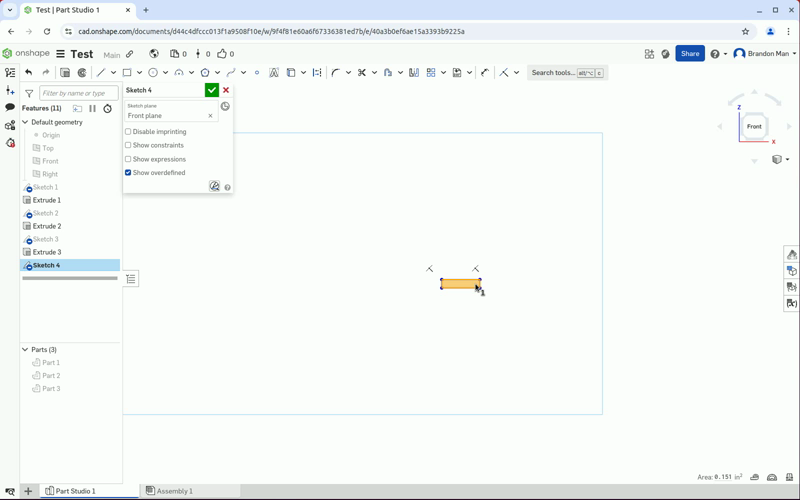
scroll(-6)
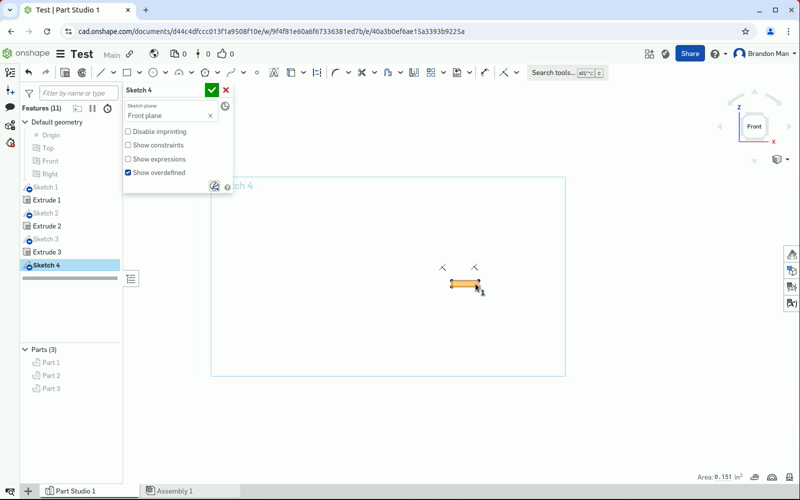
scroll(-6)
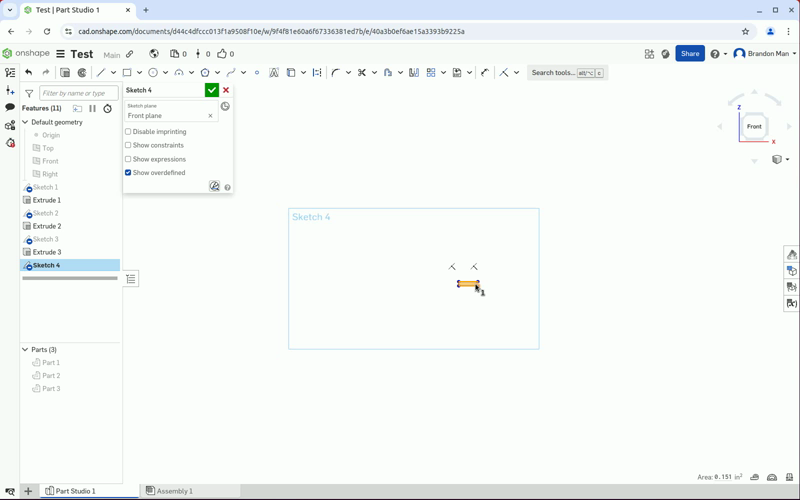
scroll(-6)
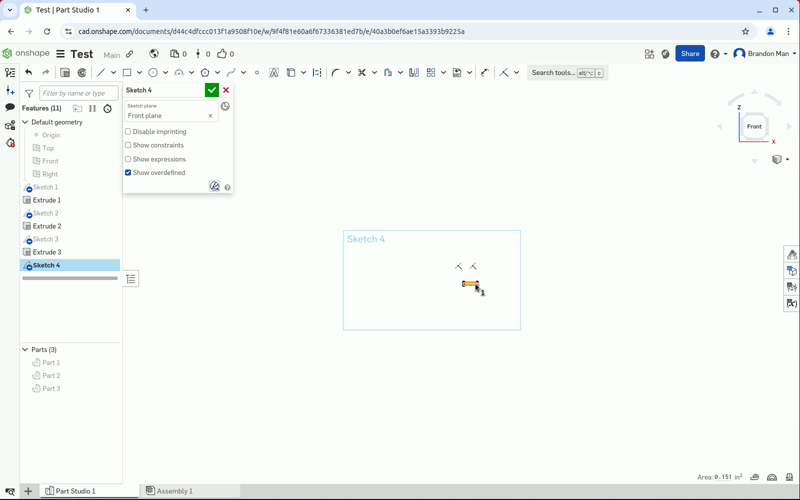
scroll(-6)
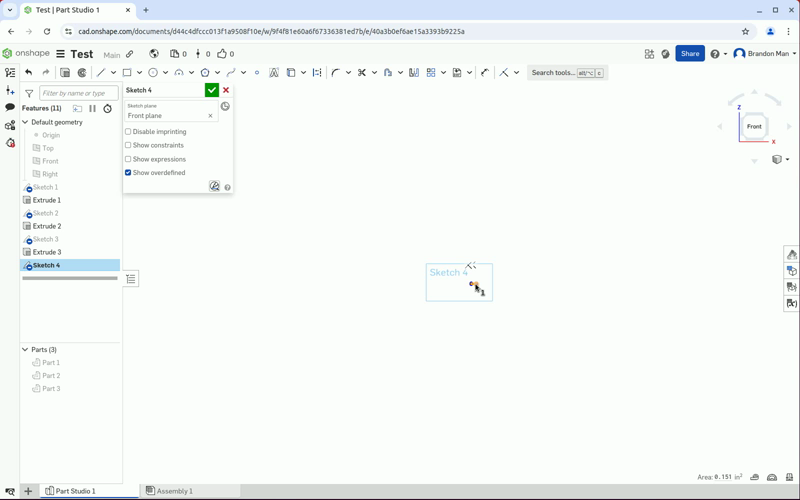
mouse_move(73, 352)
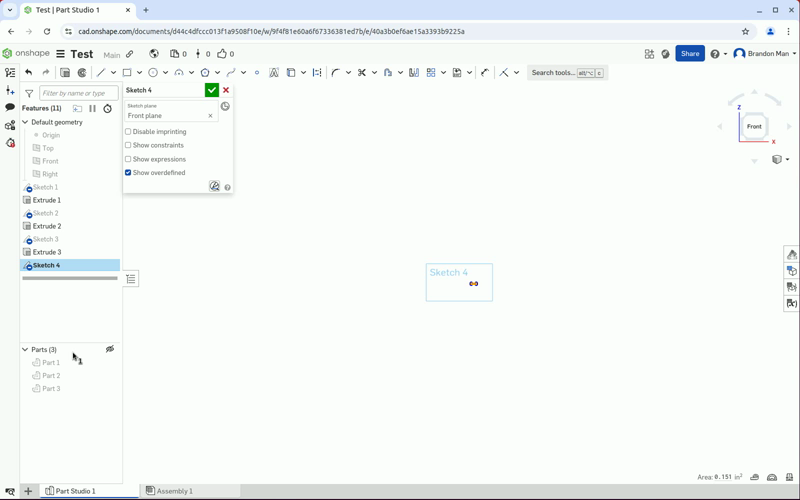
key(shift+y)
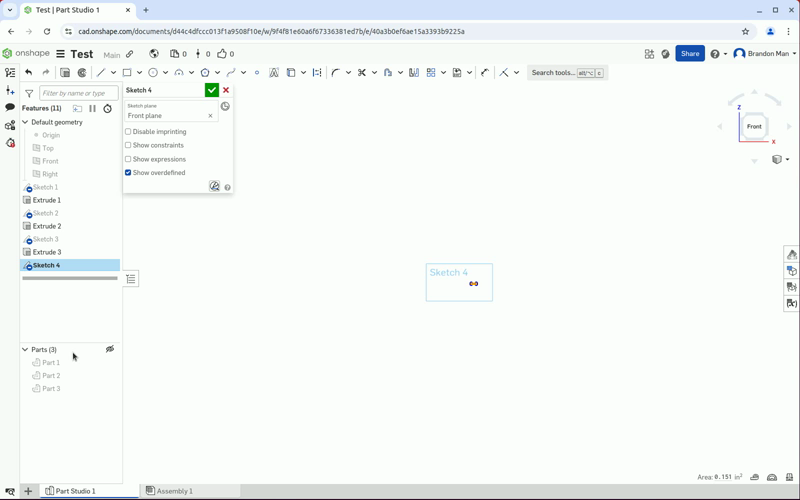
key(shift+e)
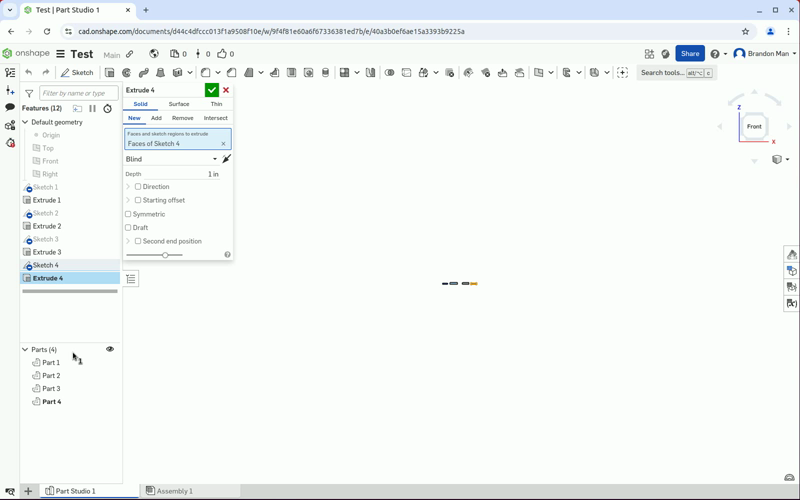
mouse_move(143, 106)
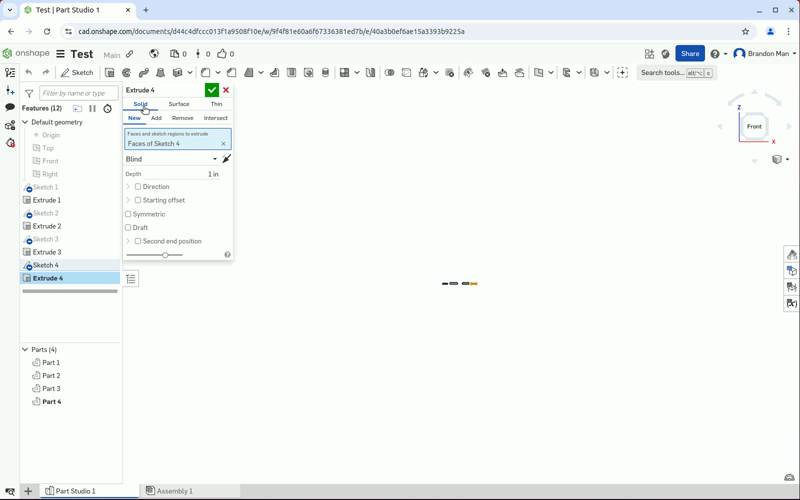
click(143, 106)
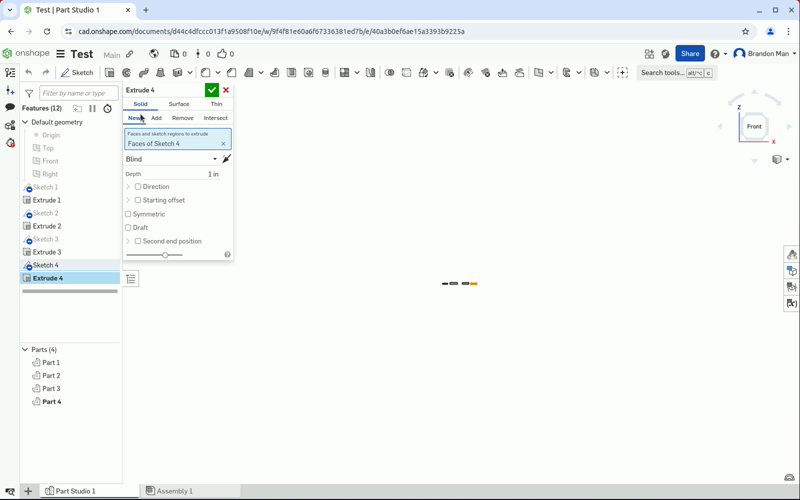
mouse_move(137, 120)
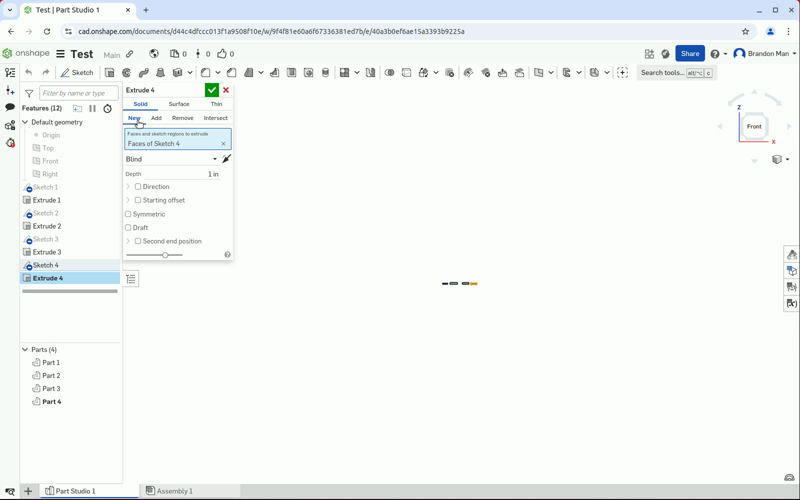
click(137, 120)
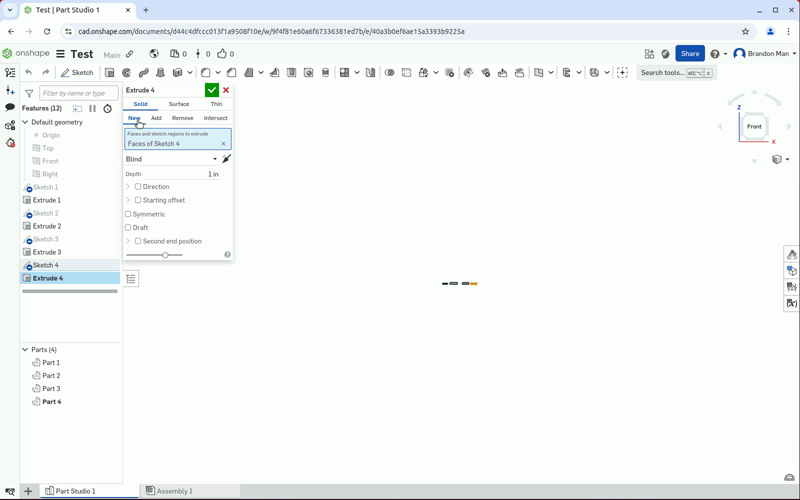
key(tab, 4)
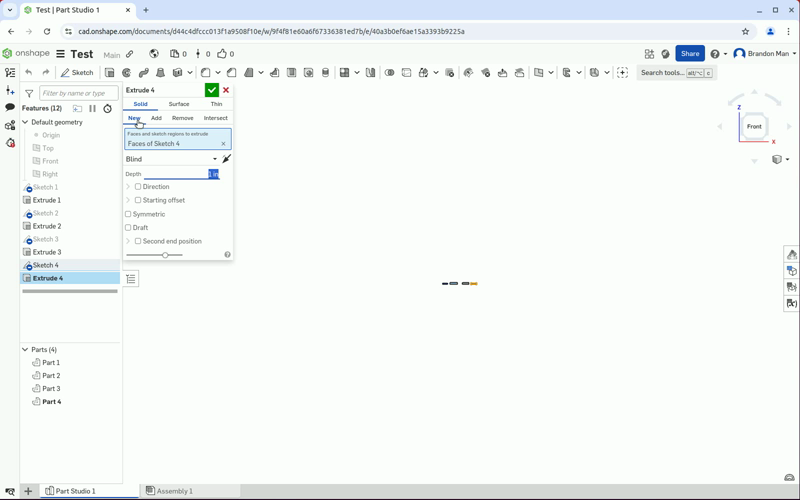
text(23.108)
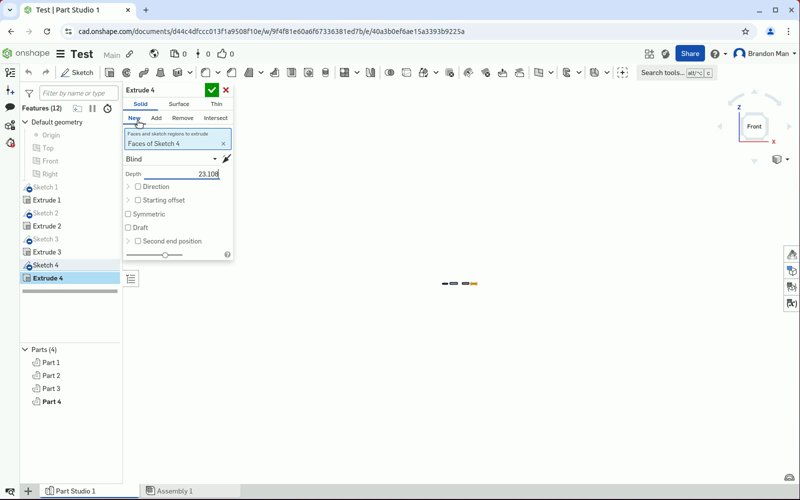
key(enter)
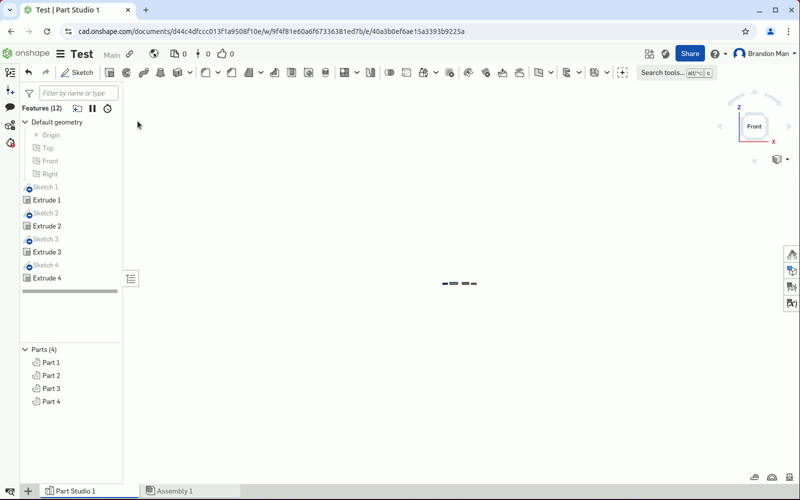
key(shift+h)
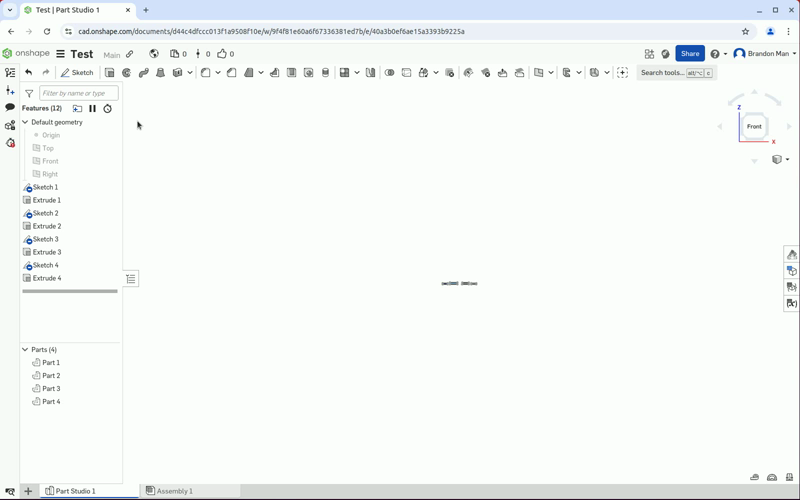
key(shift+h)
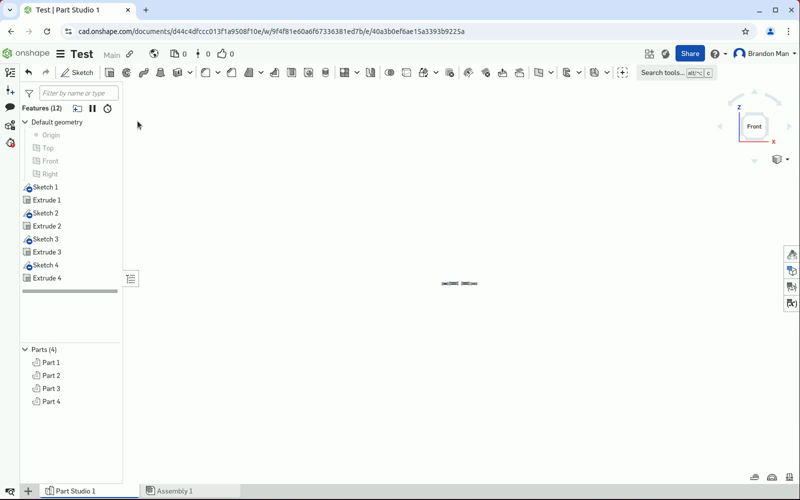
key(shift+7)
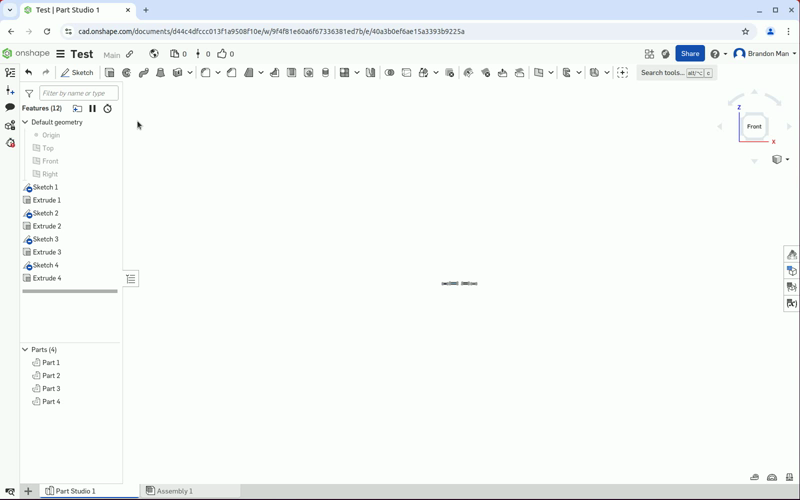
key(left, 2)
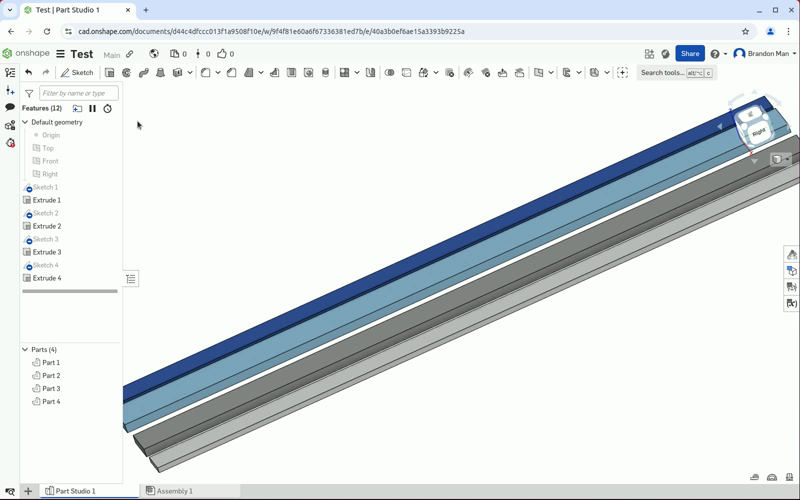
key(down, 2)
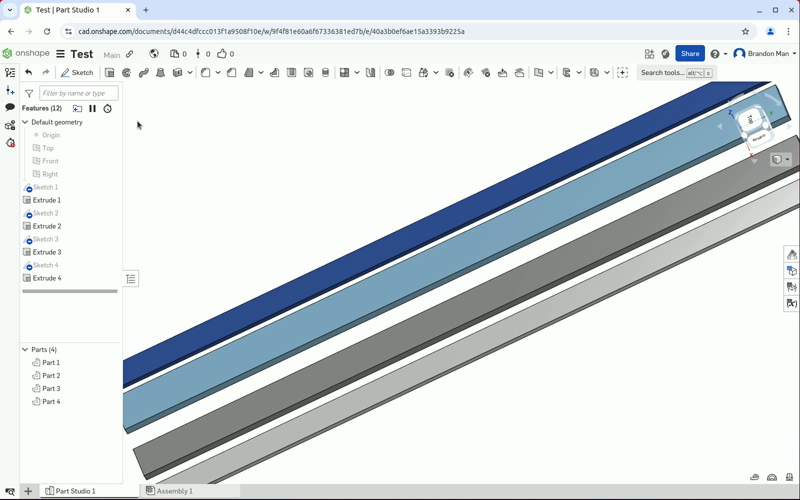
key(up, 2)
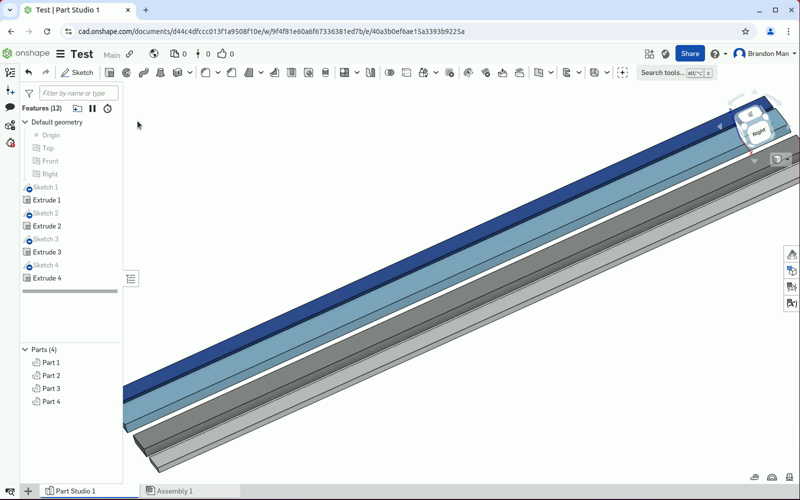
key(right, 2)
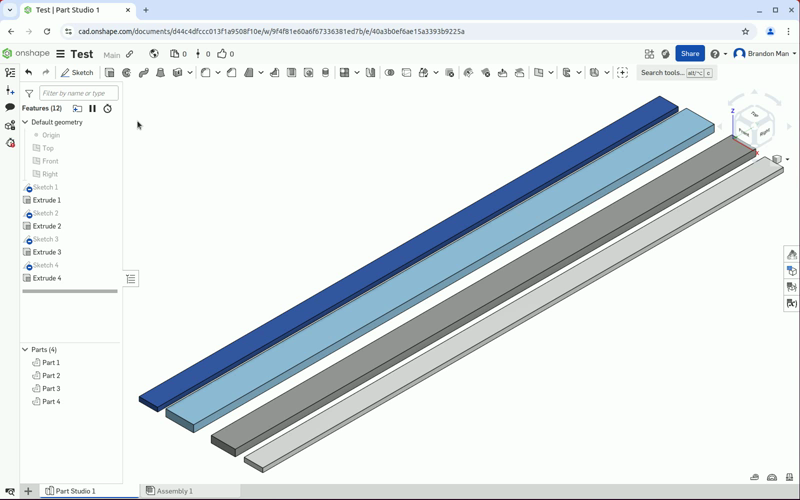
mouse_move(73, 189)
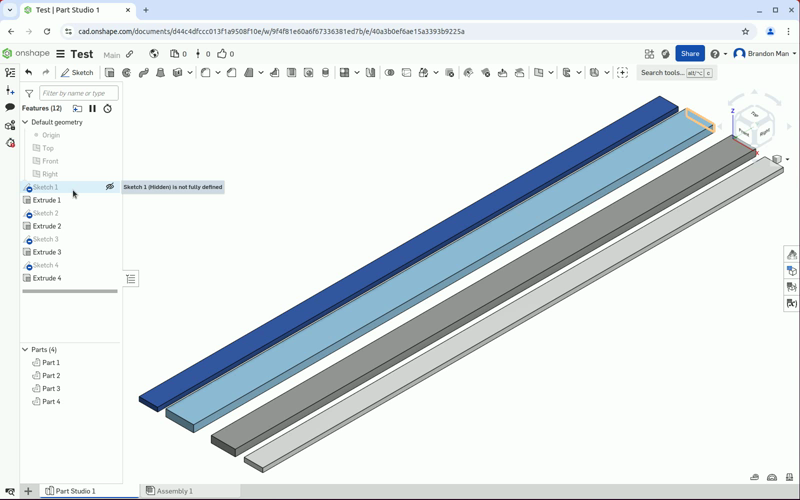
click(73, 189)